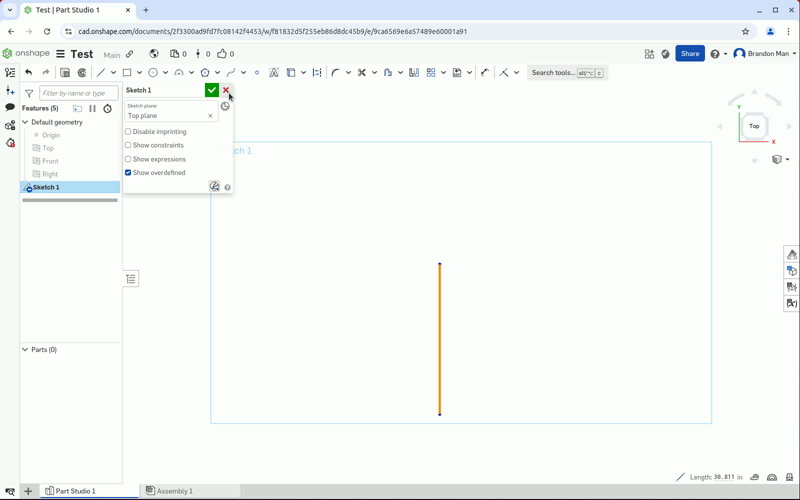
key(shift+h)
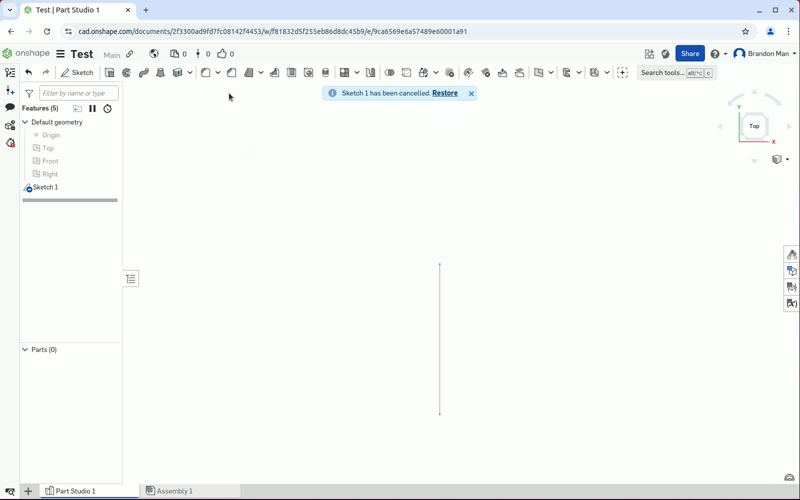
key(shift+s)
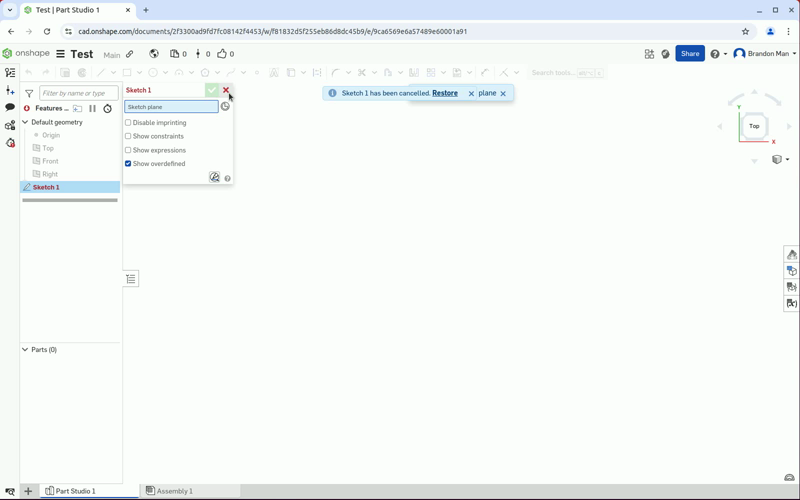
mouse_move(73, 150)
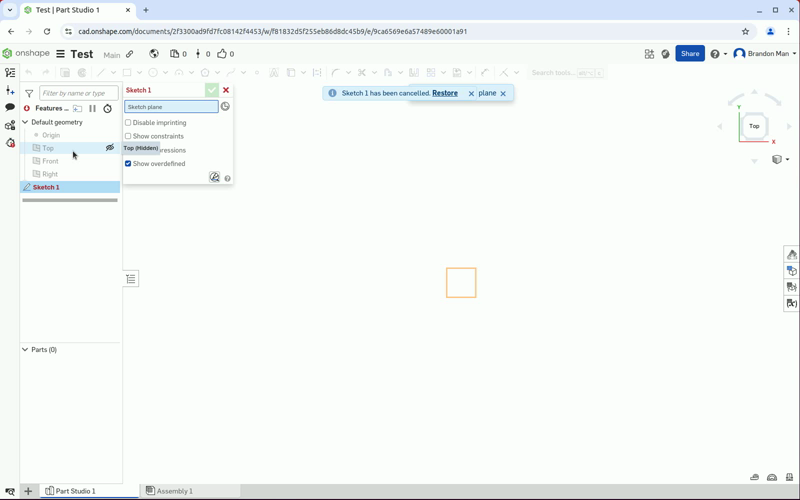
click(73, 150)
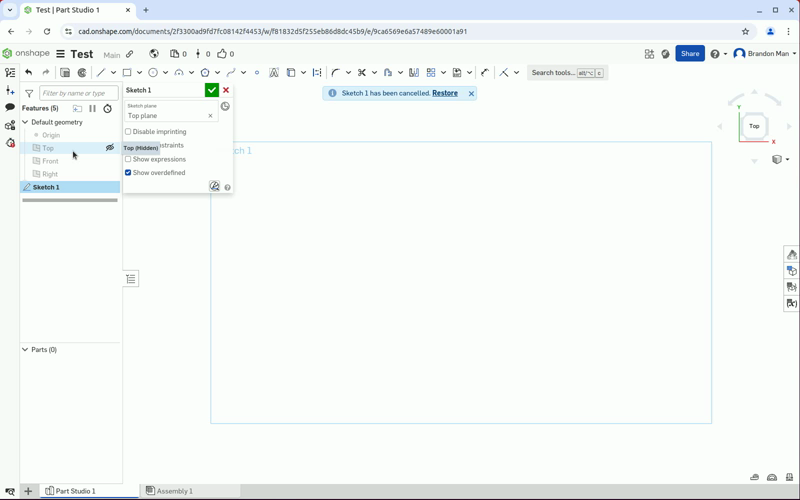
mouse_move(73, 352)
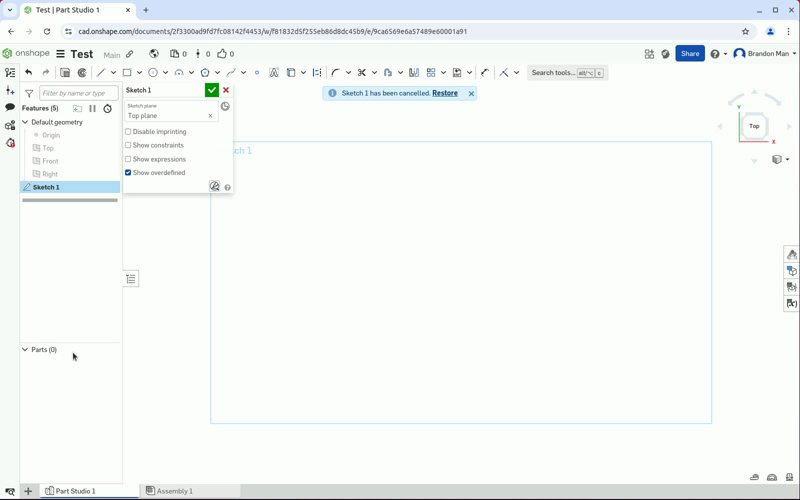
key(y)
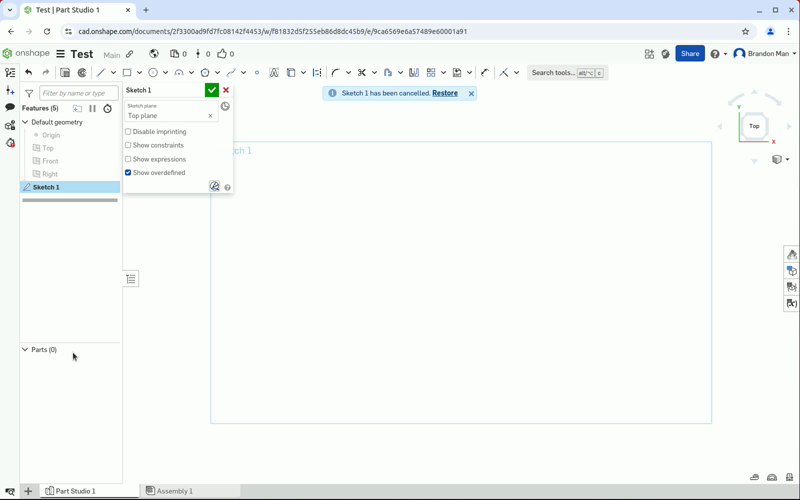
key(l)
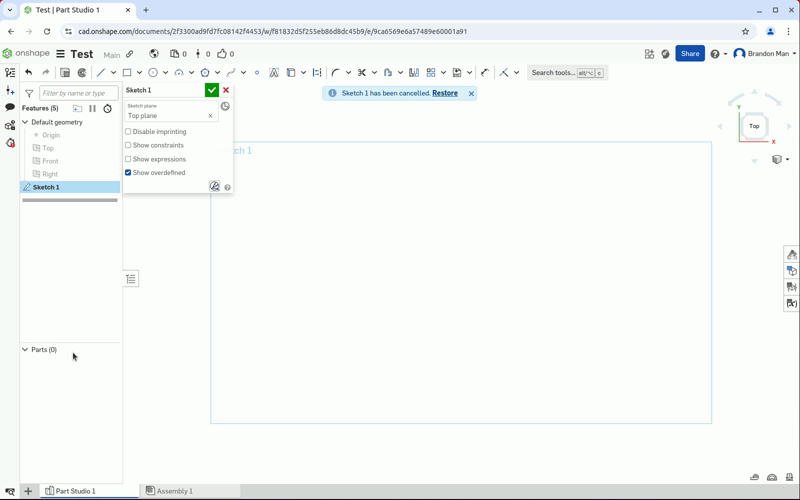
key_down(shift)
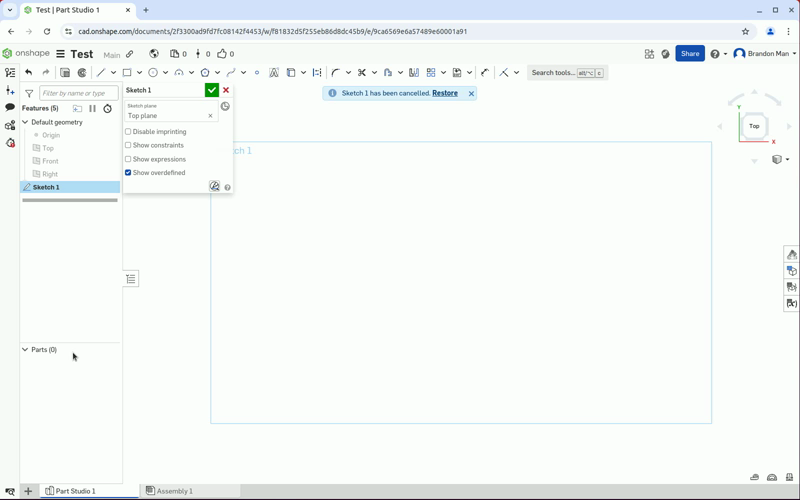
mouse_move(403, 376)
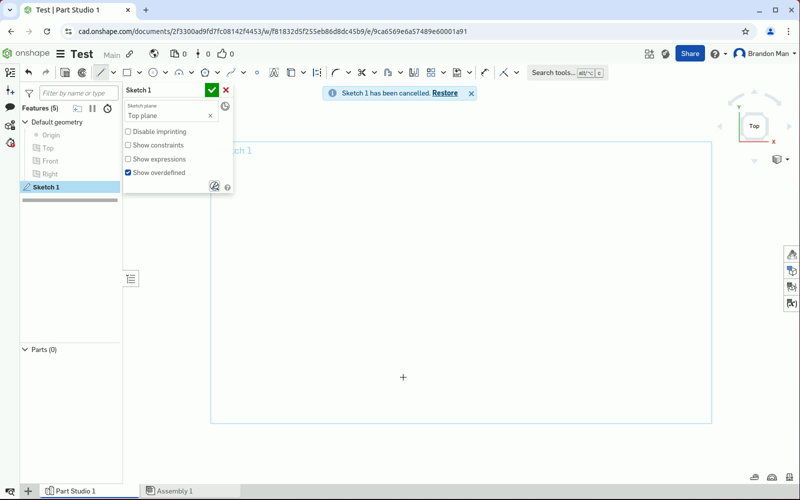
click(403, 376)
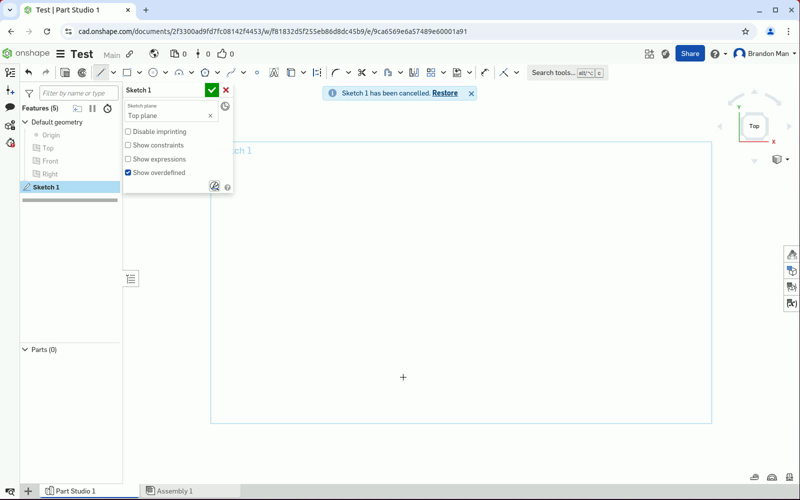
key_up(shift)
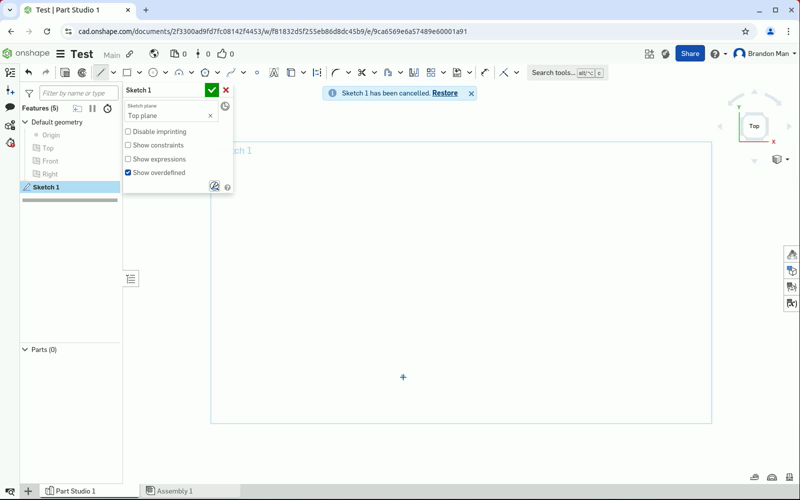
key_down(shift)
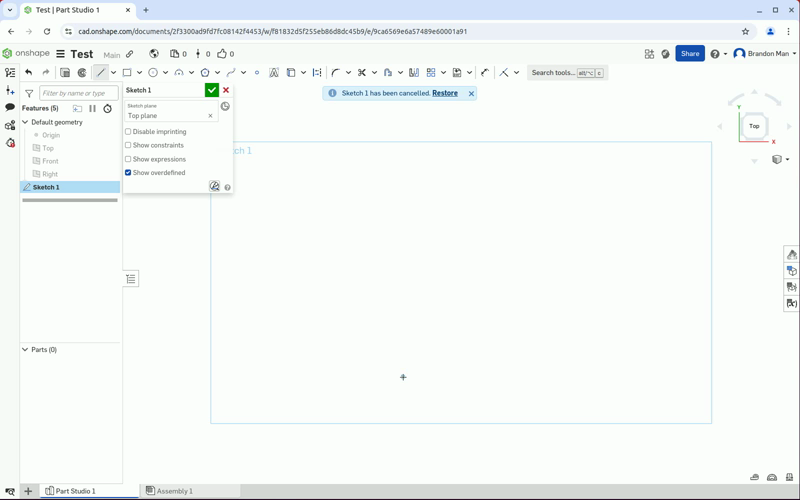
mouse_move(433, 376)
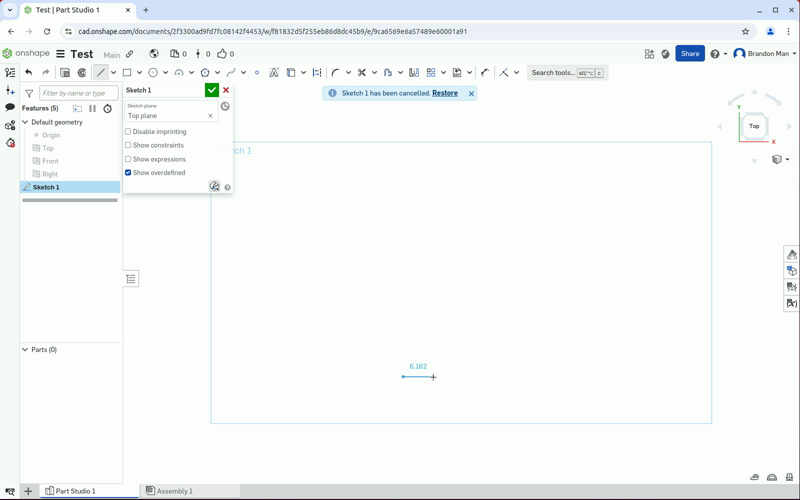
mouse_move(405, 376)
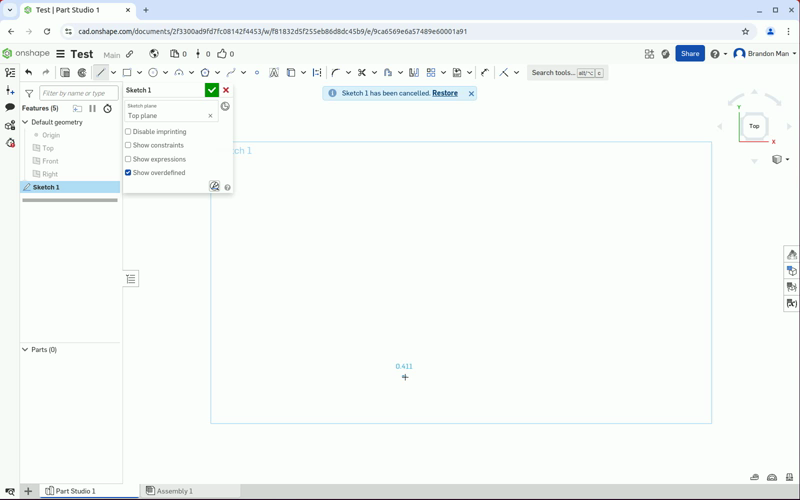
scroll(6)
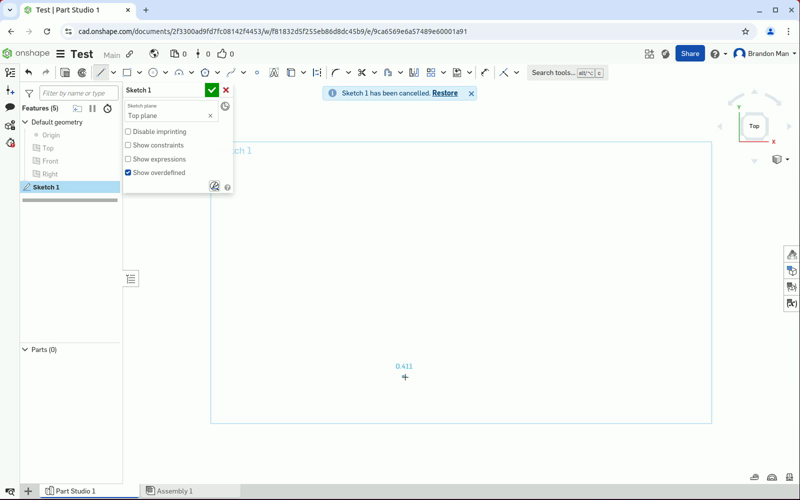
scroll(6)
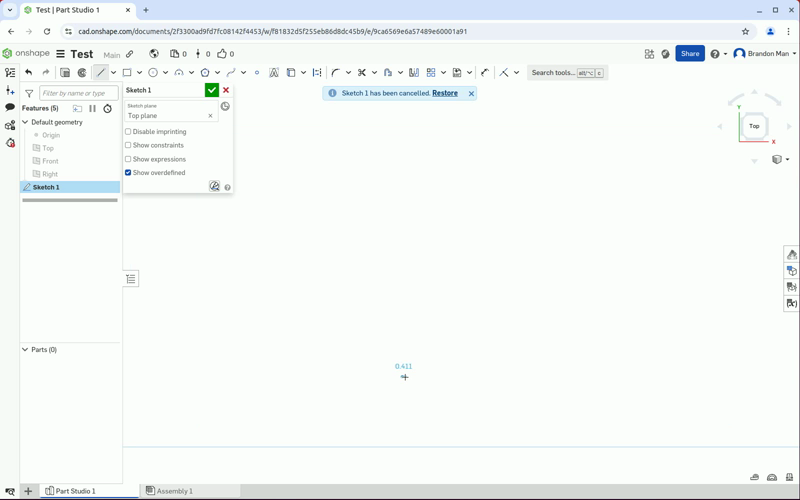
scroll(6)
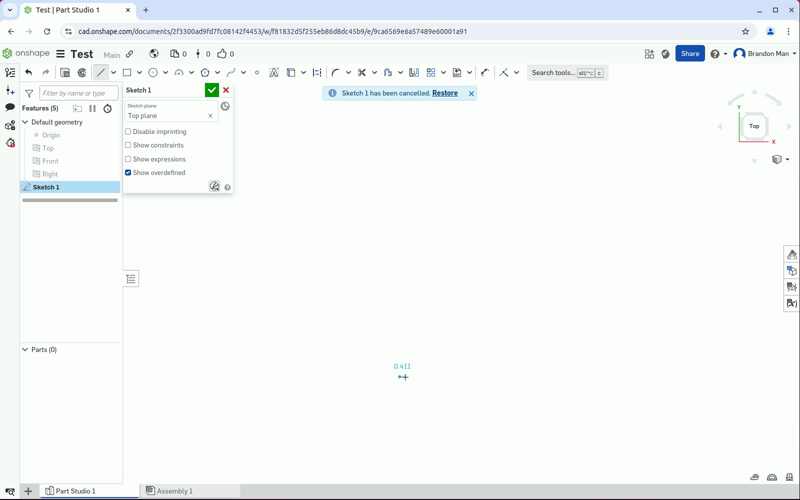
scroll(6)
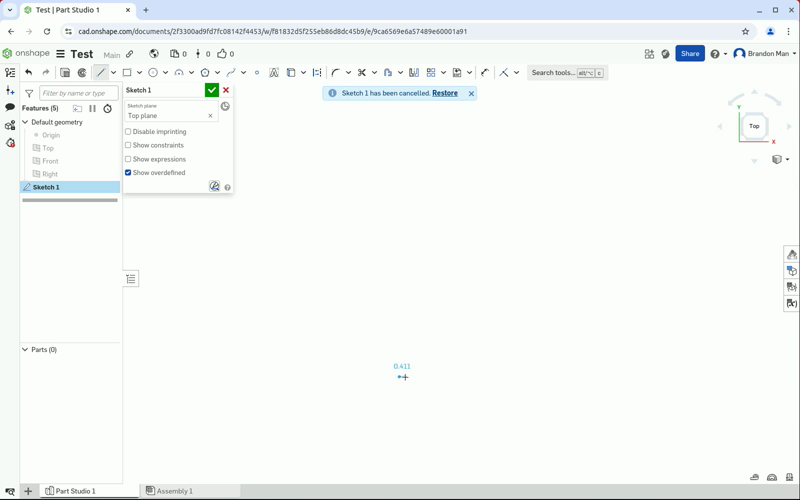
scroll(6)
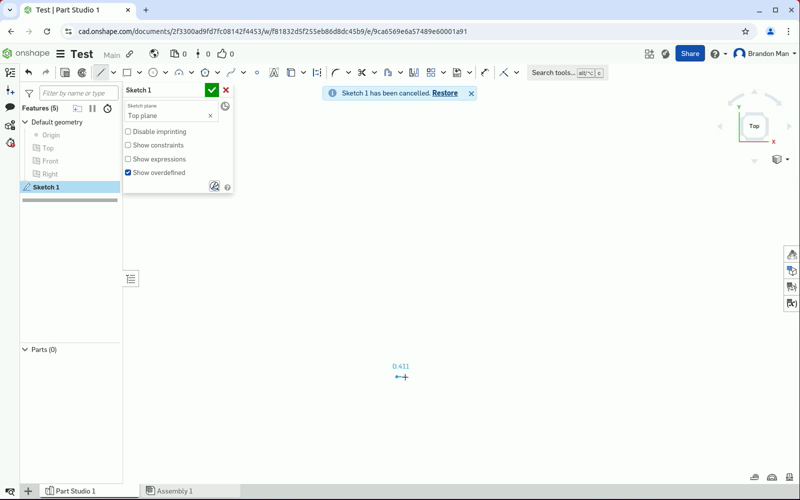
scroll(6)
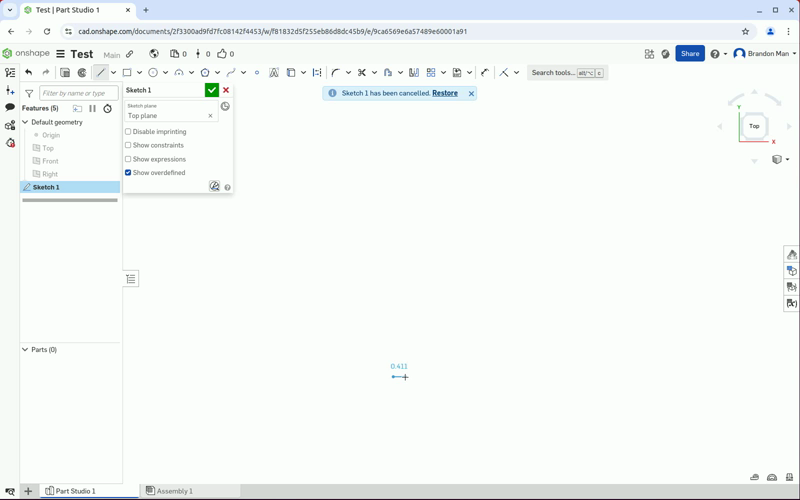
scroll(6)
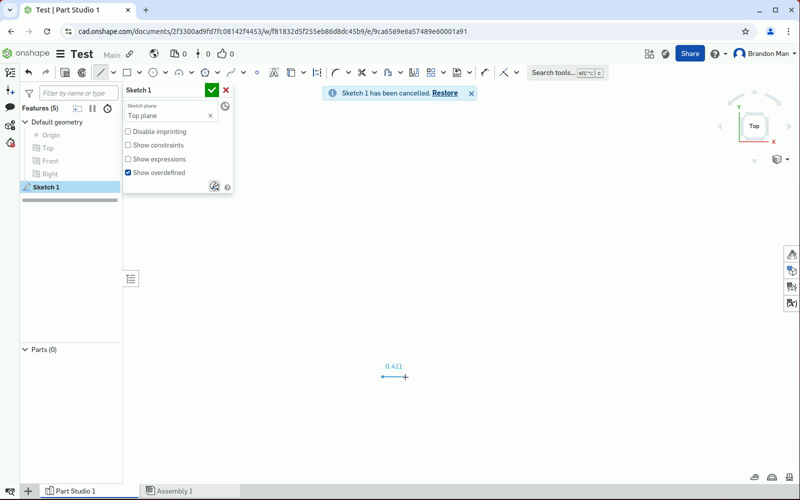
click(405, 376)
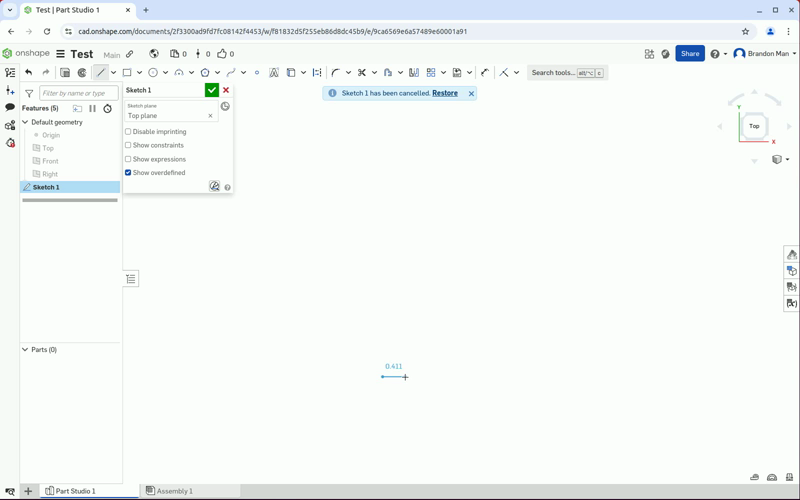
scroll(-6)
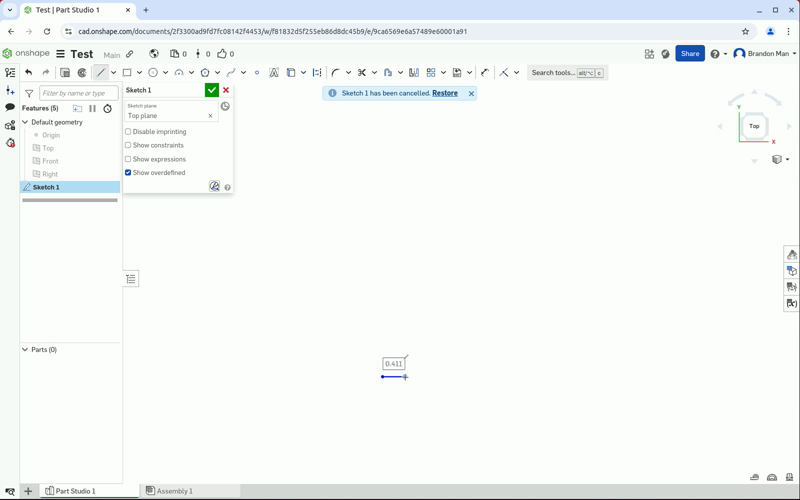
scroll(-6)
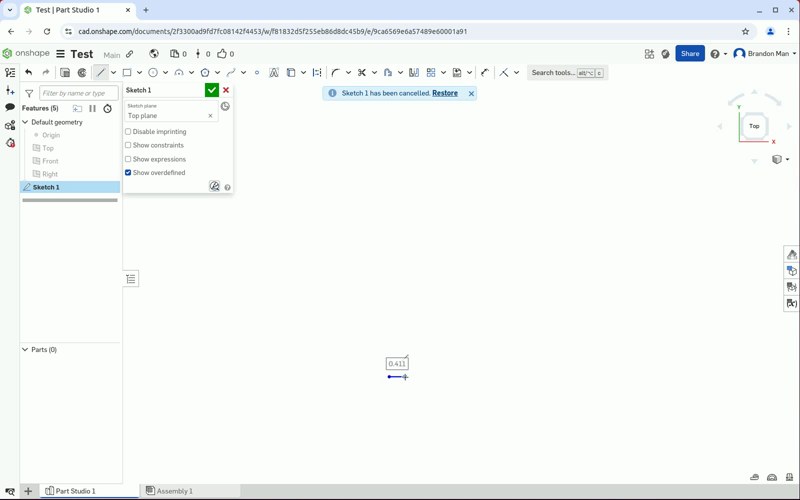
scroll(-6)
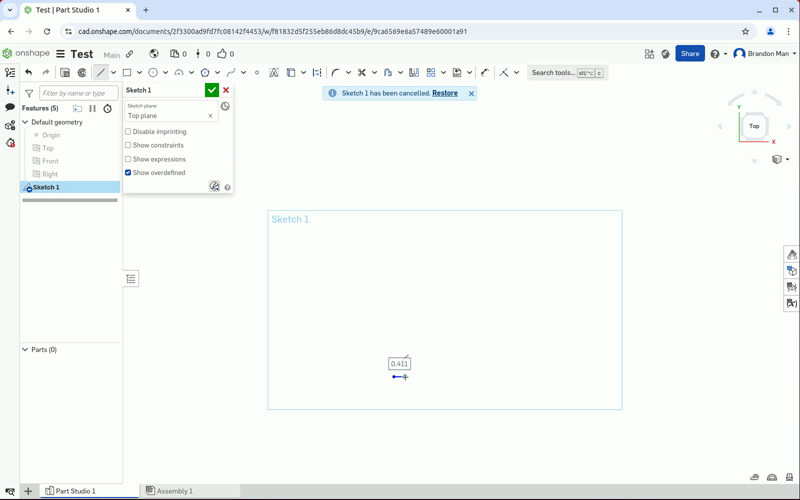
scroll(-6)
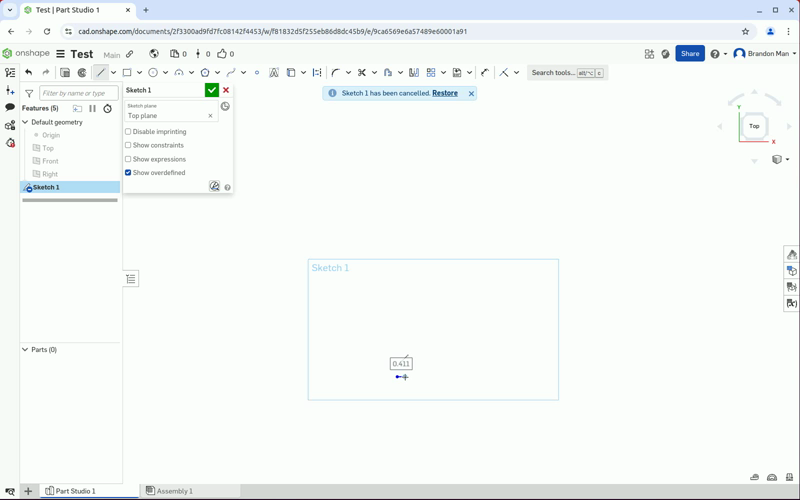
scroll(-6)
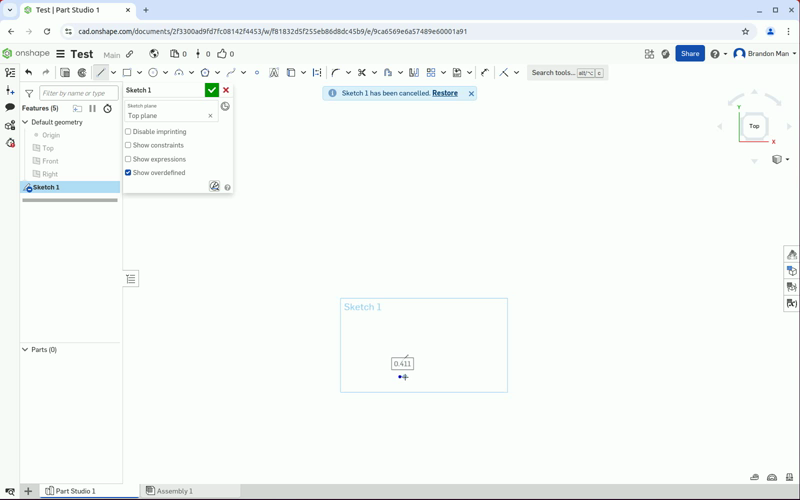
scroll(-6)
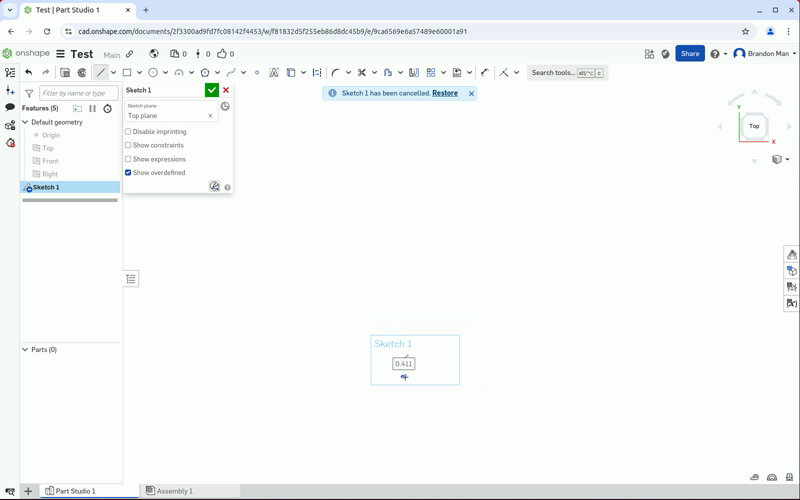
scroll(-6)
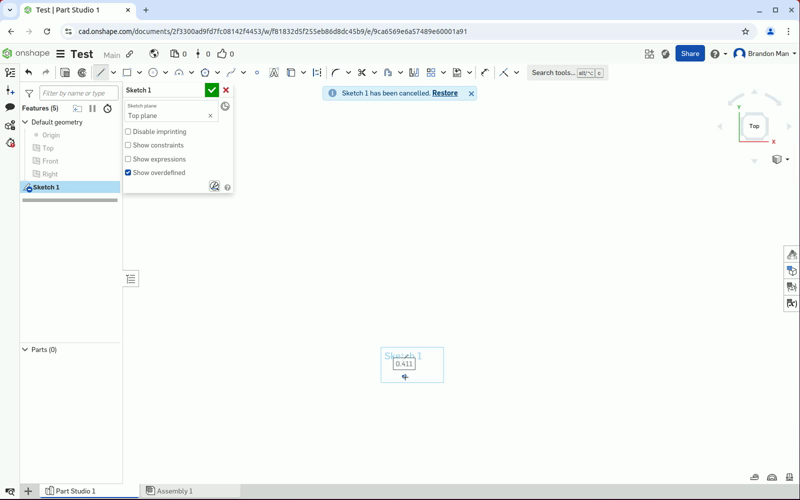
key_up(shift)
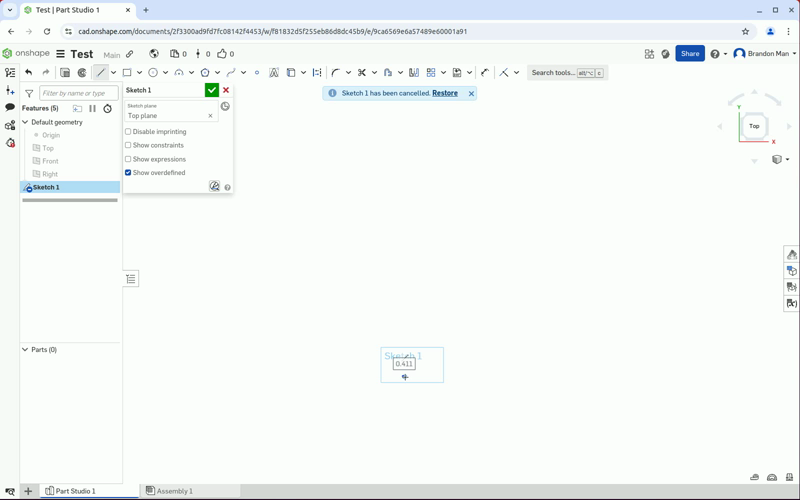
key_down(shift)
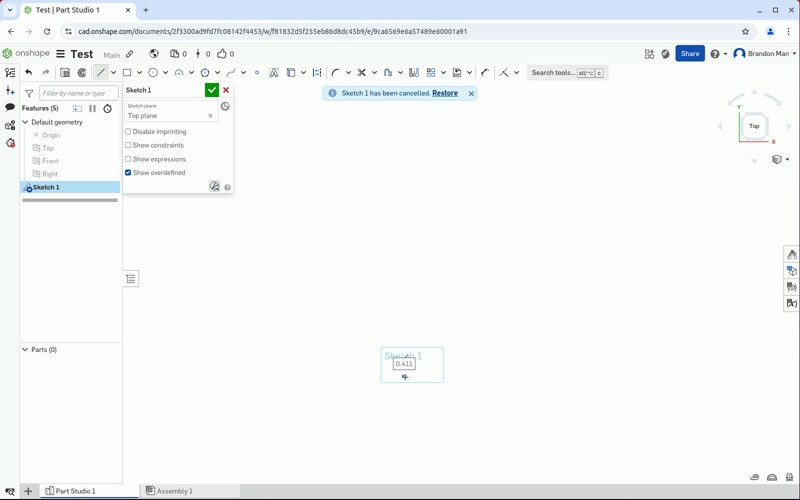
mouse_move(405, 287)
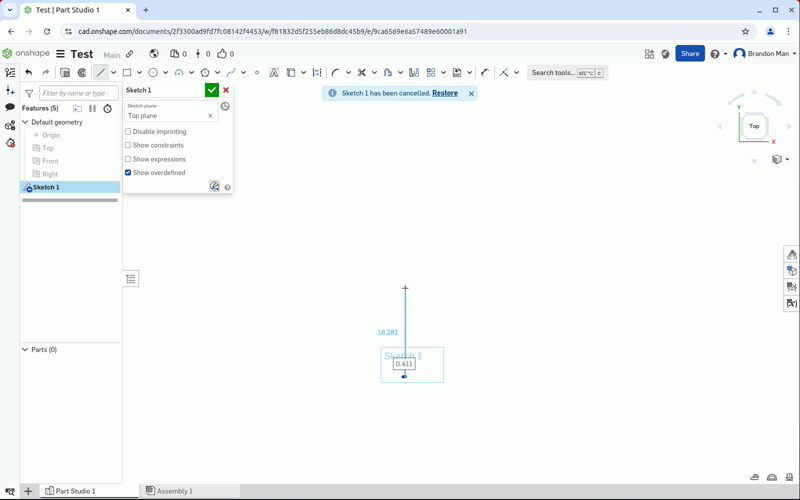
click(405, 287)
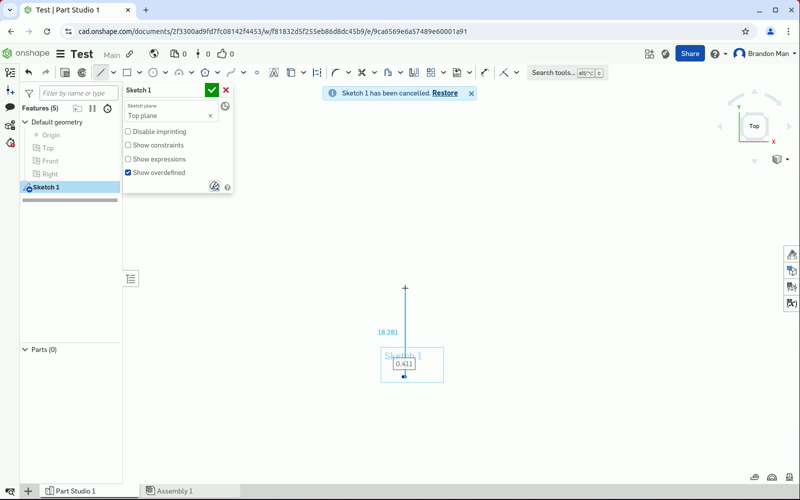
key_up(shift)
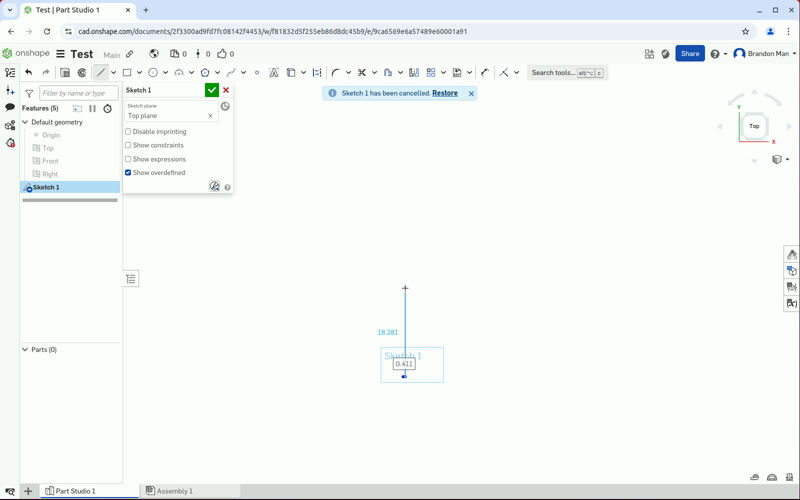
key_down(shift)
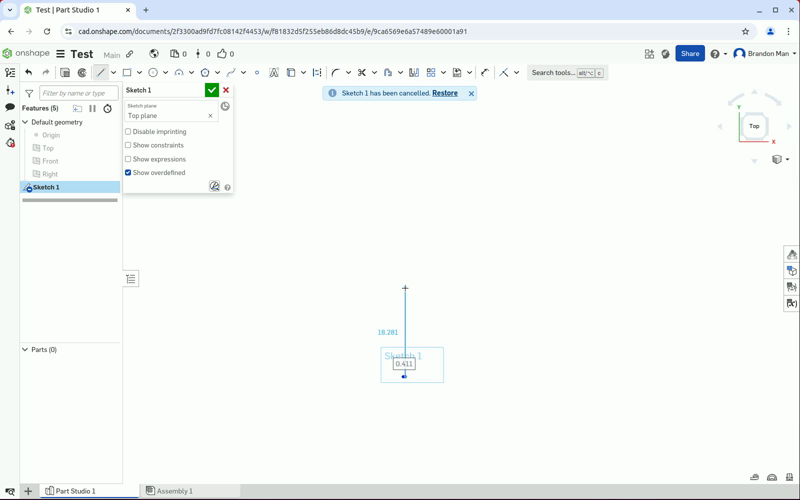
mouse_move(435, 287)
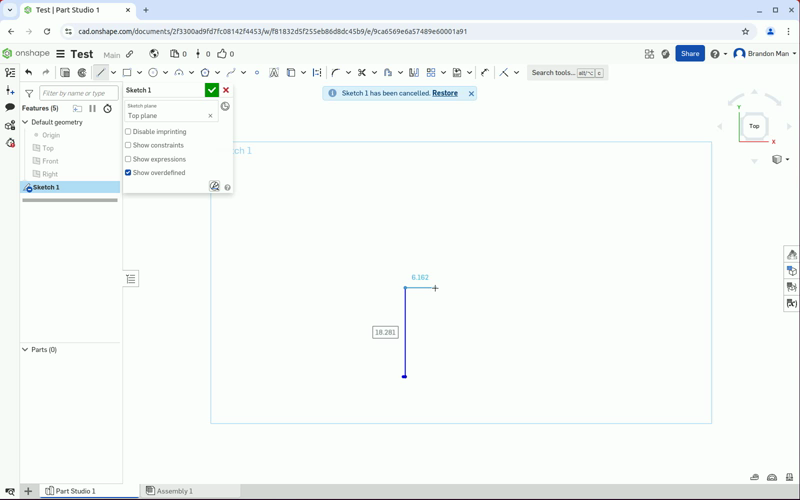
mouse_move(405, 284)
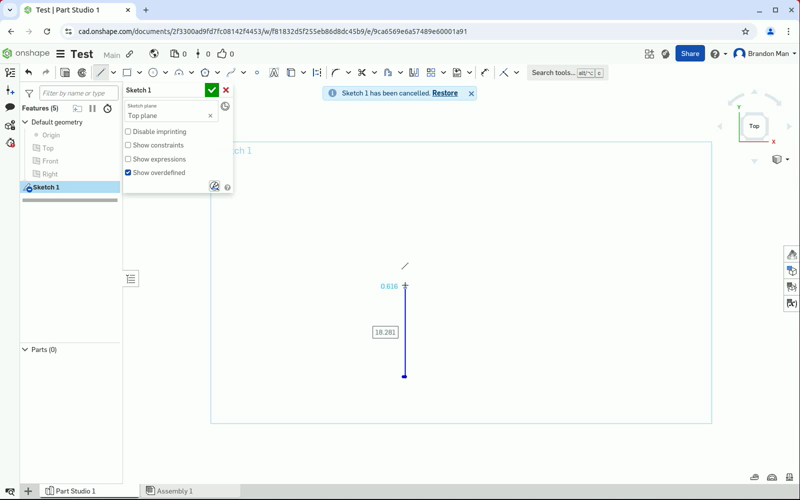
scroll(6)
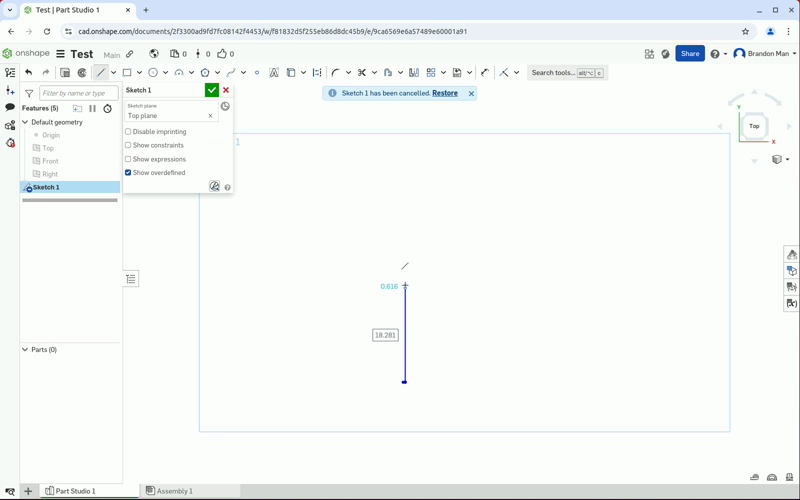
scroll(6)
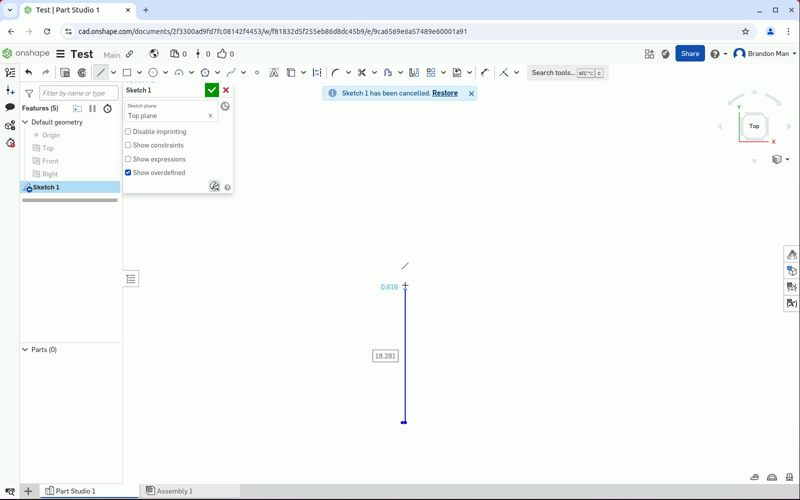
scroll(6)
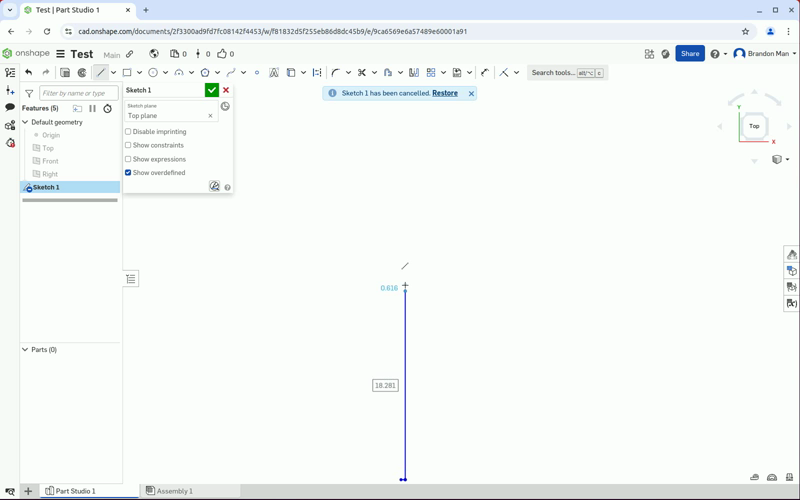
scroll(6)
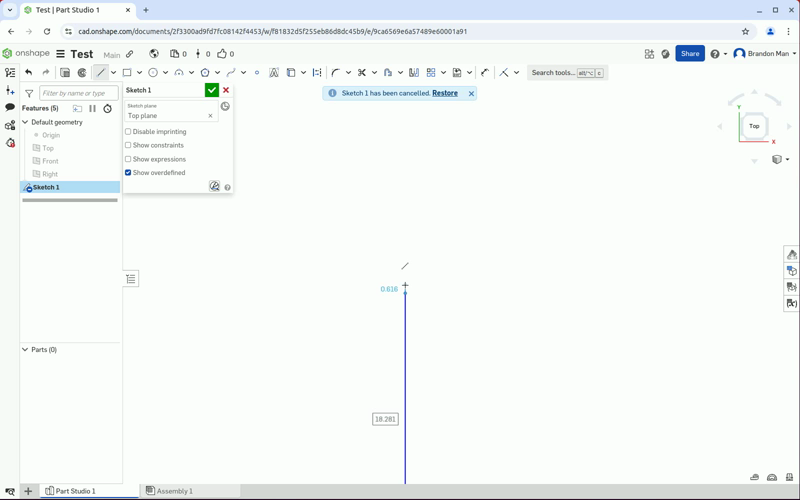
scroll(6)
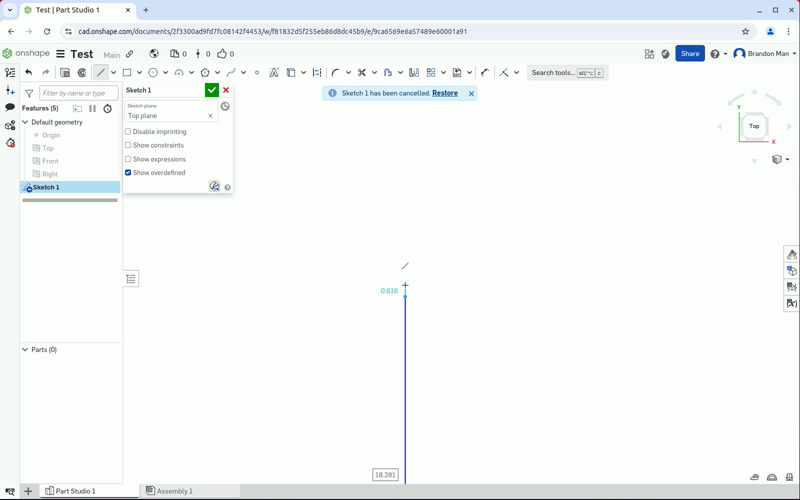
scroll(6)
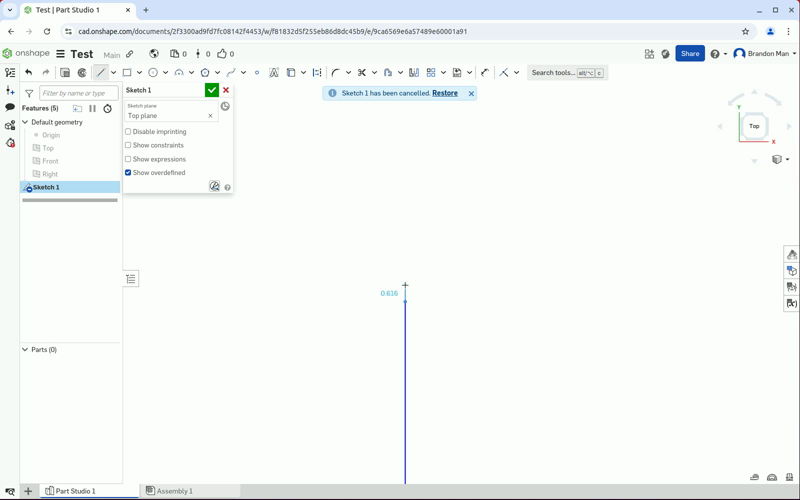
scroll(6)
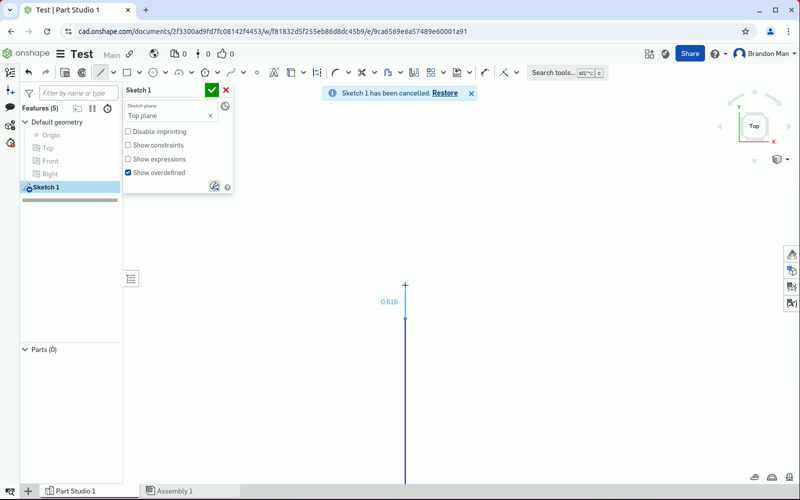
click(405, 284)
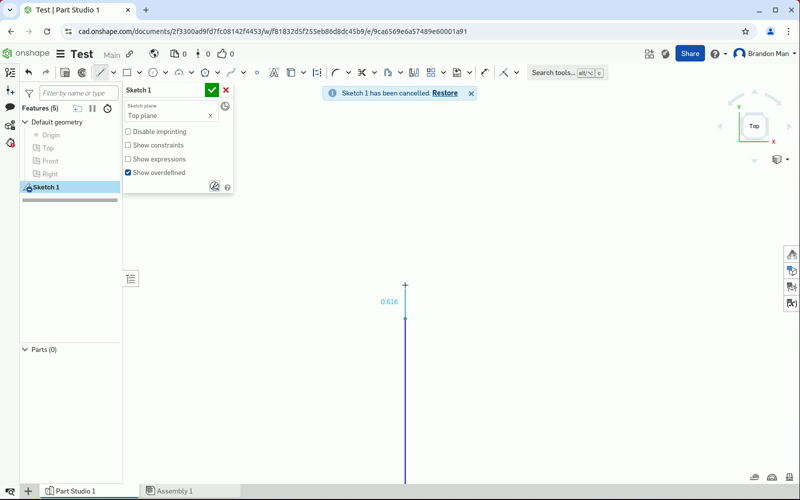
scroll(-6)
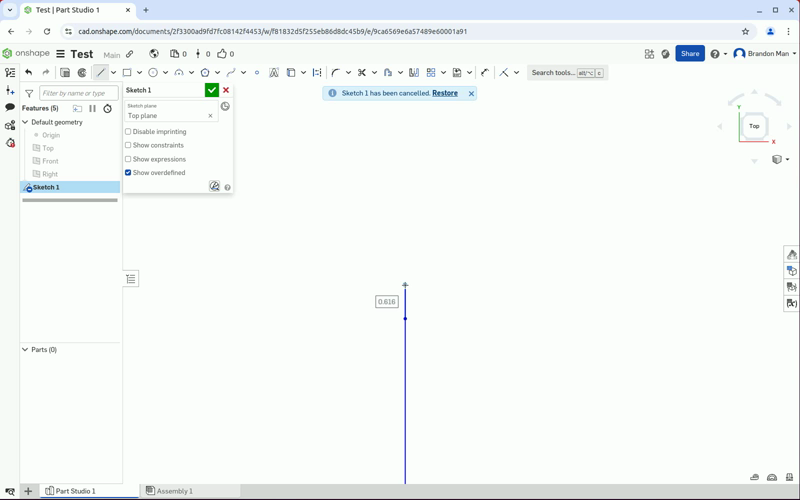
scroll(-6)
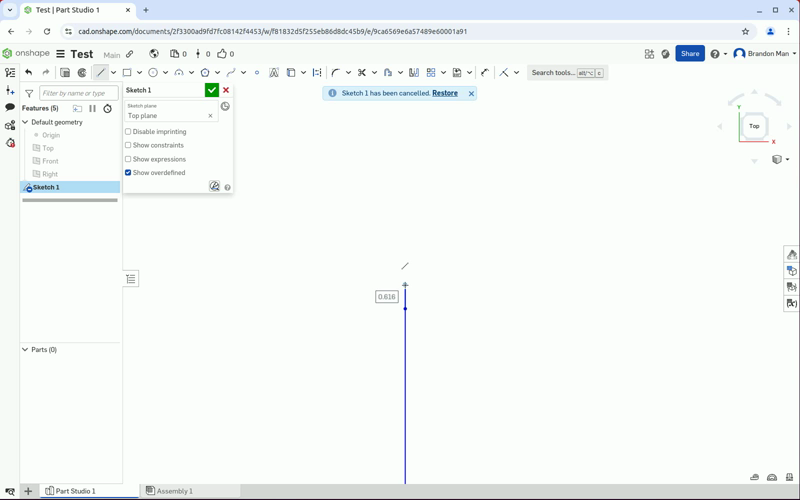
scroll(-6)
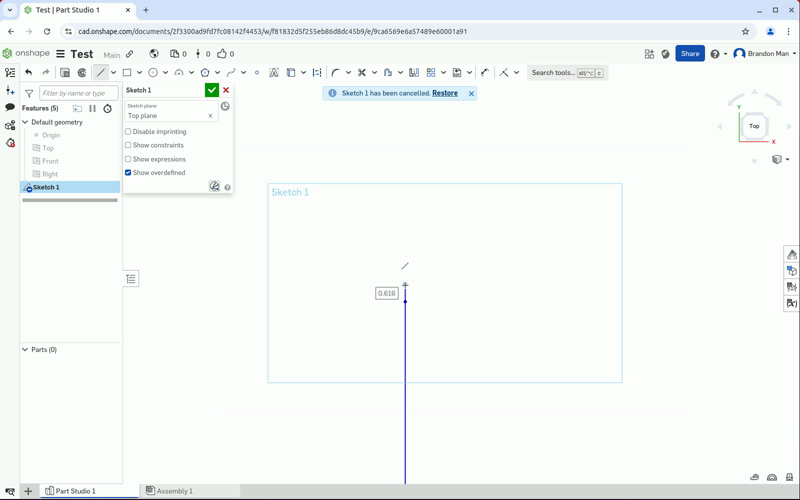
scroll(-6)
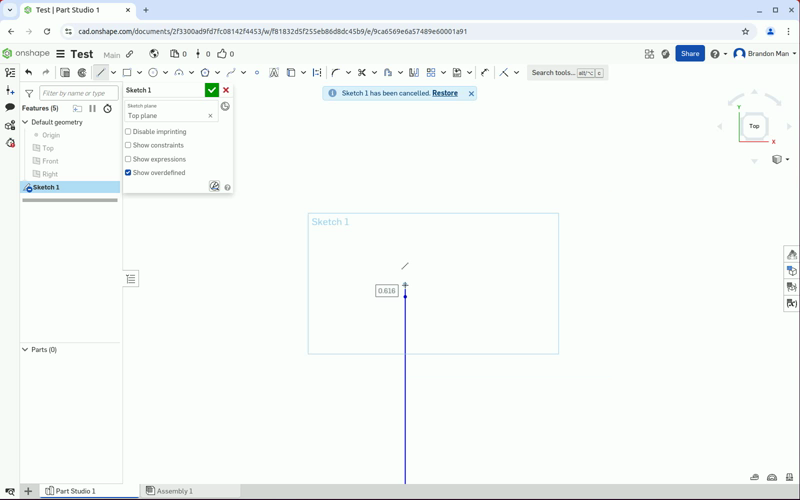
scroll(-6)
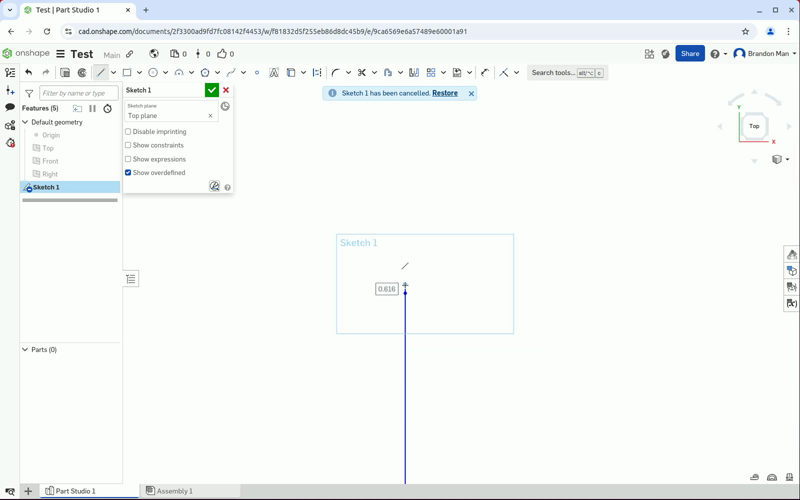
scroll(-6)
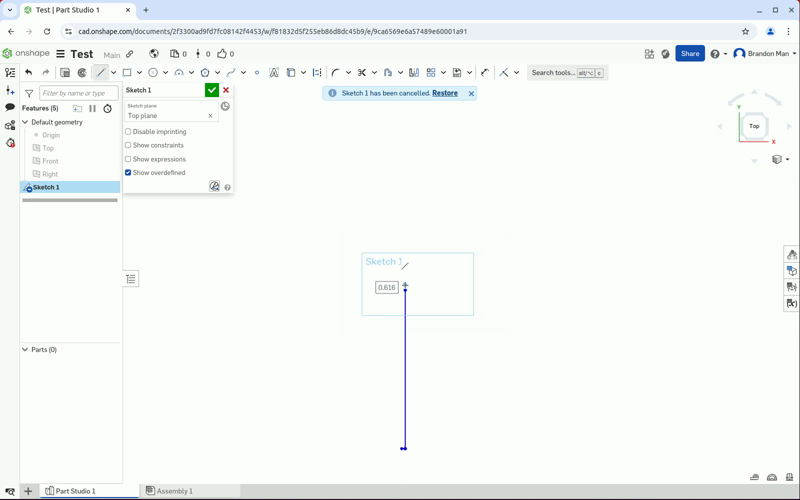
scroll(-6)
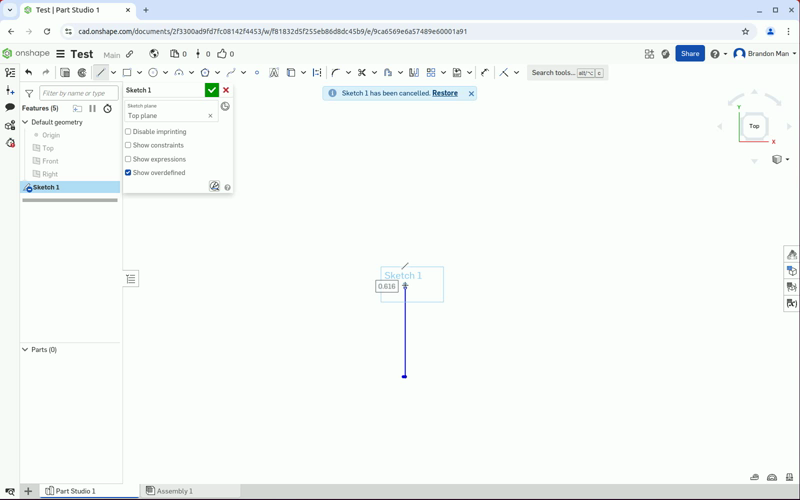
key_up(shift)
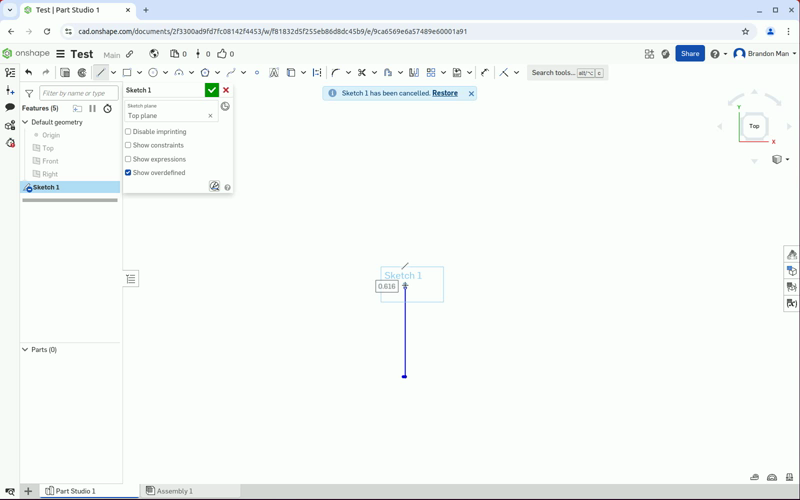
key_down(shift)
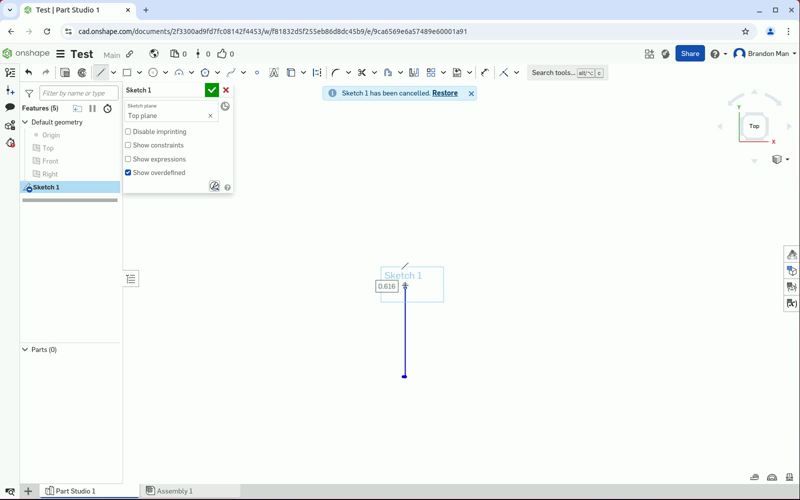
mouse_move(435, 284)
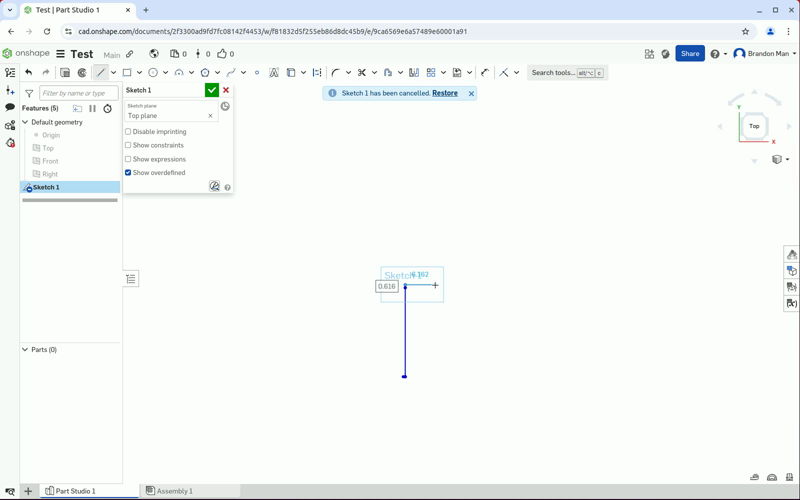
mouse_move(405, 282)
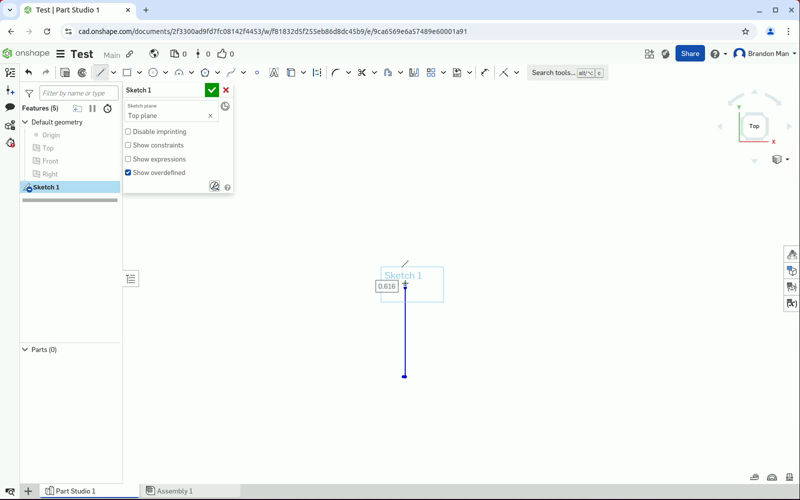
scroll(6)
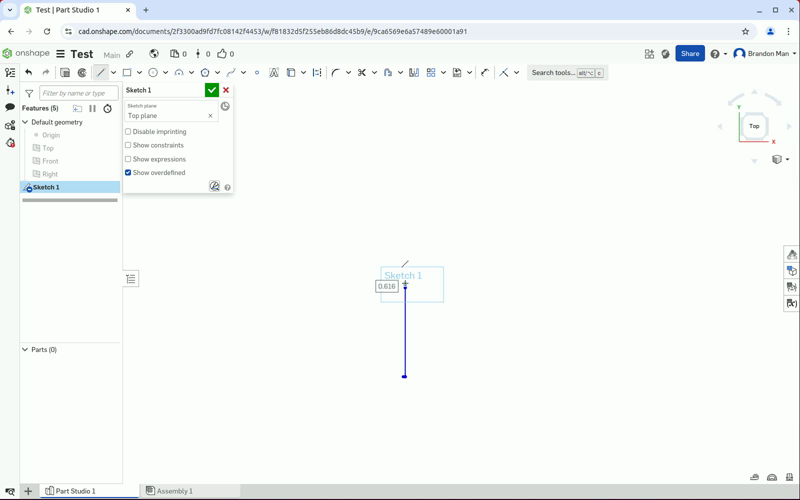
scroll(6)
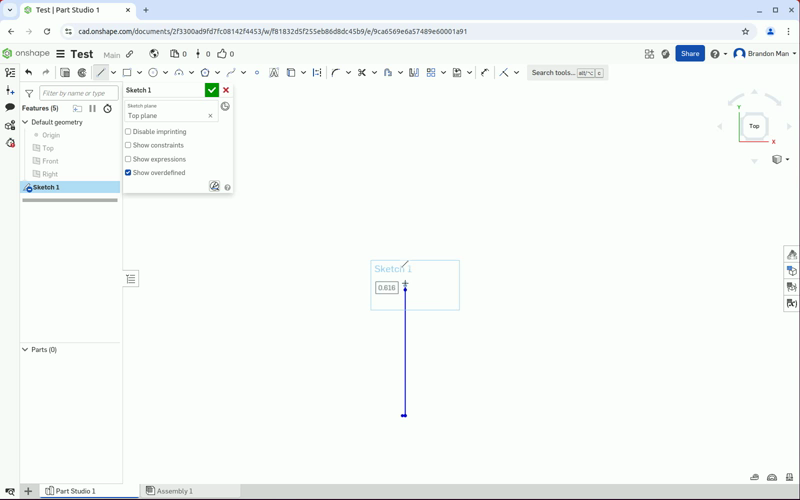
scroll(6)
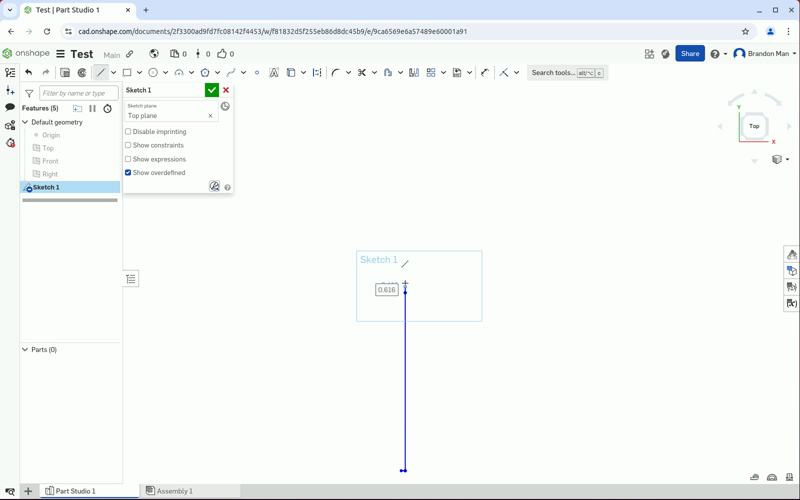
scroll(6)
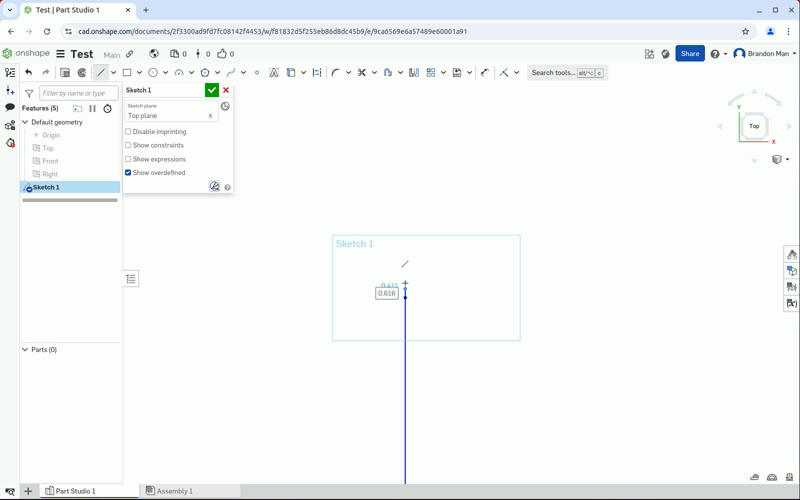
scroll(6)
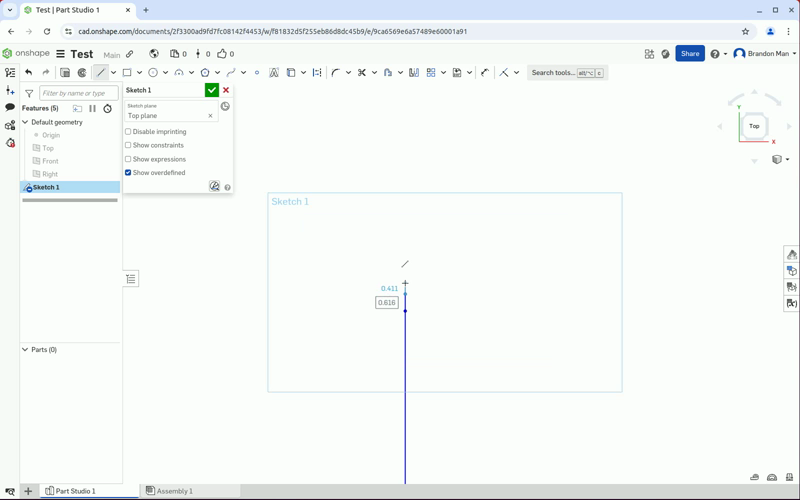
scroll(6)
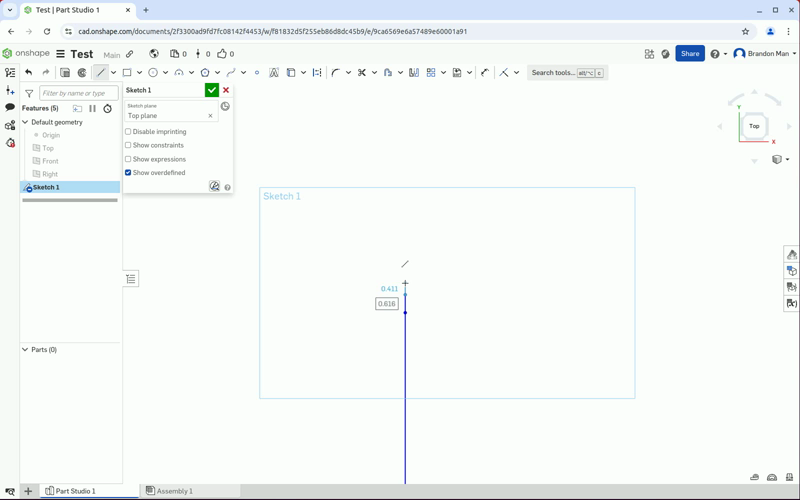
scroll(6)
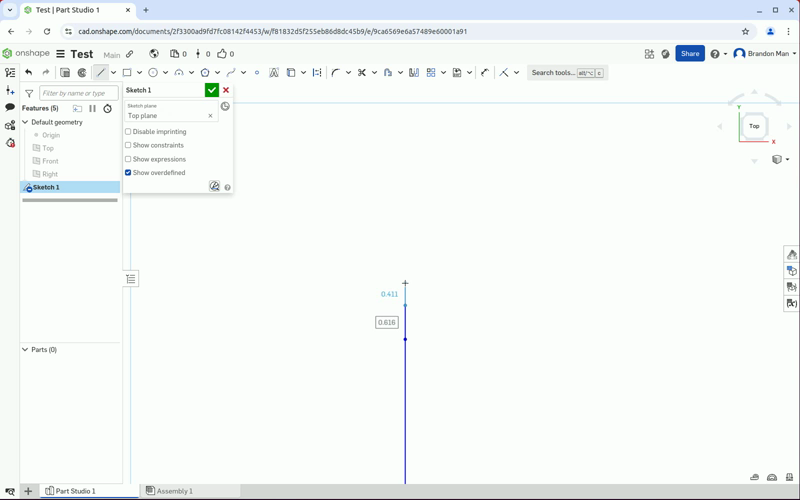
click(405, 282)
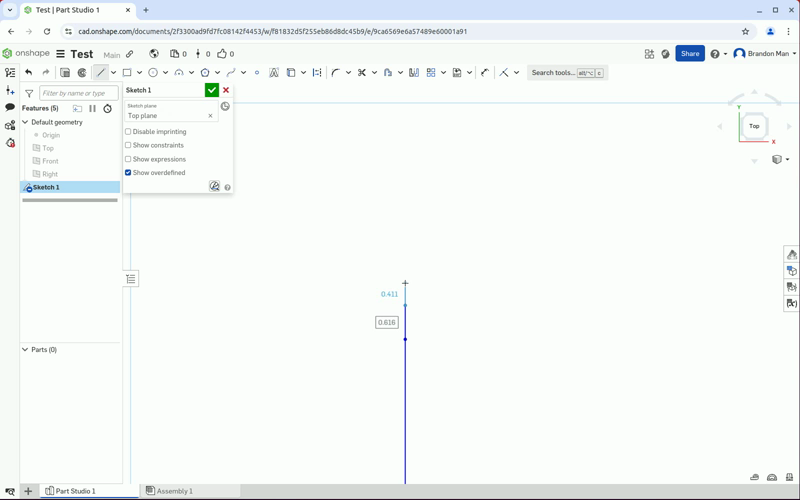
scroll(-6)
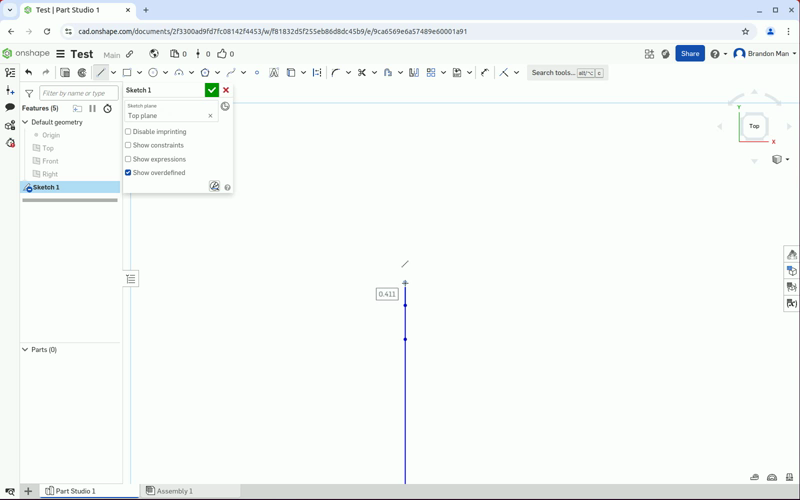
scroll(-6)
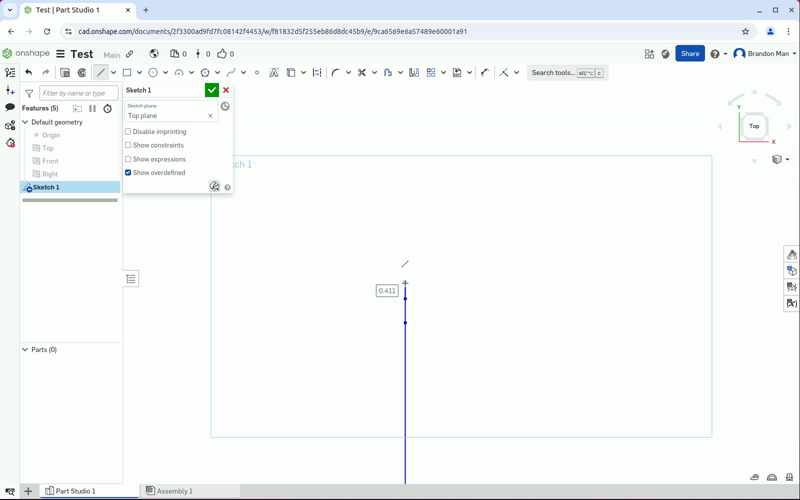
scroll(-6)
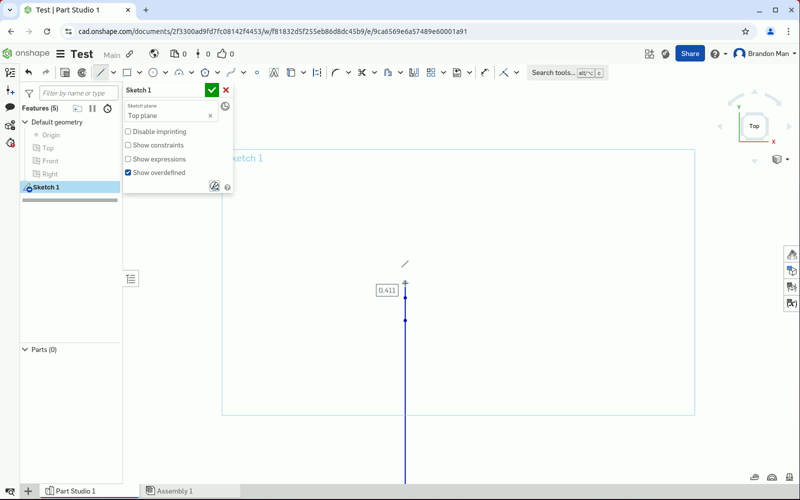
scroll(-6)
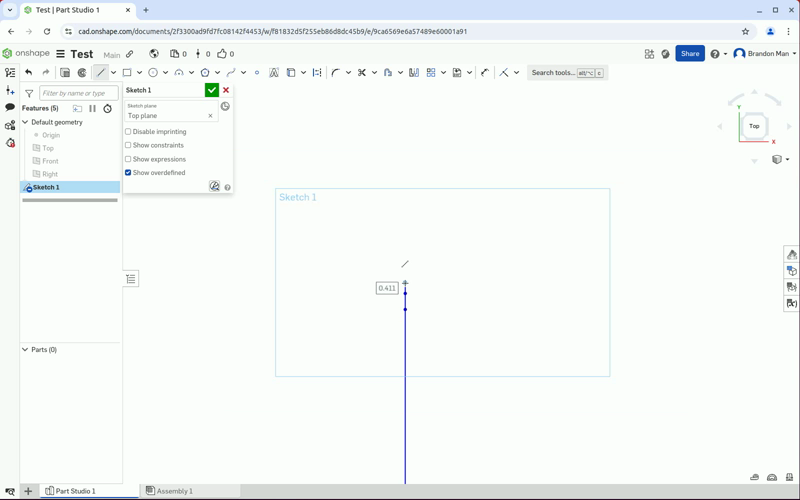
scroll(-6)
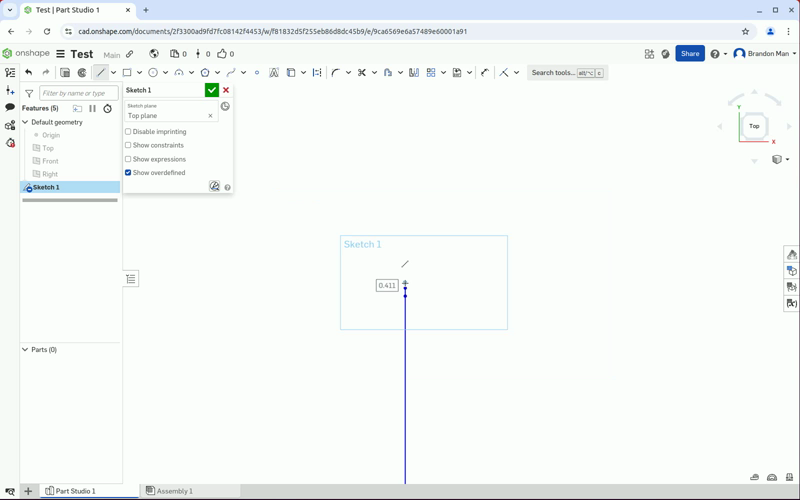
scroll(-6)
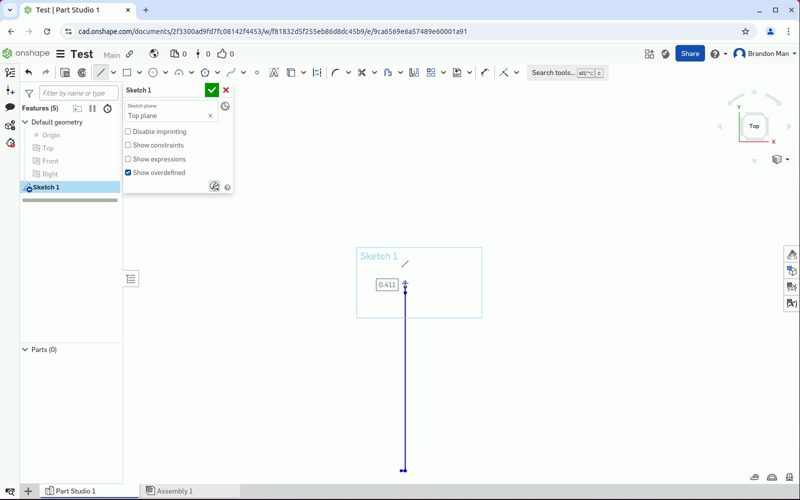
scroll(-6)
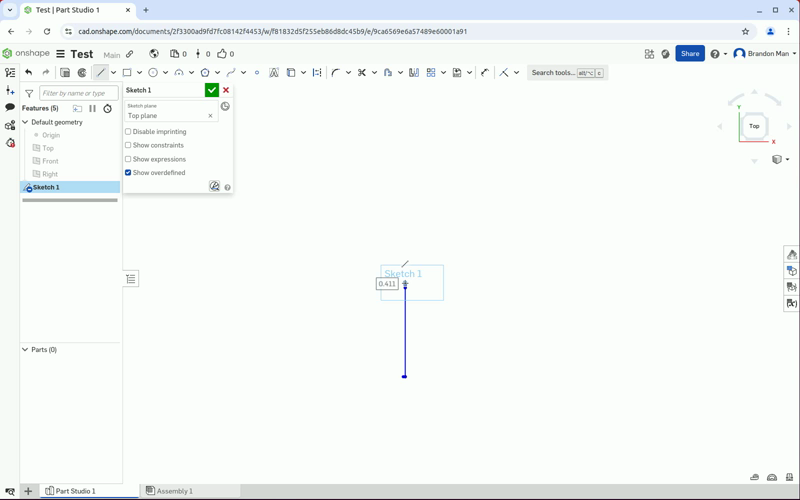
key_up(shift)
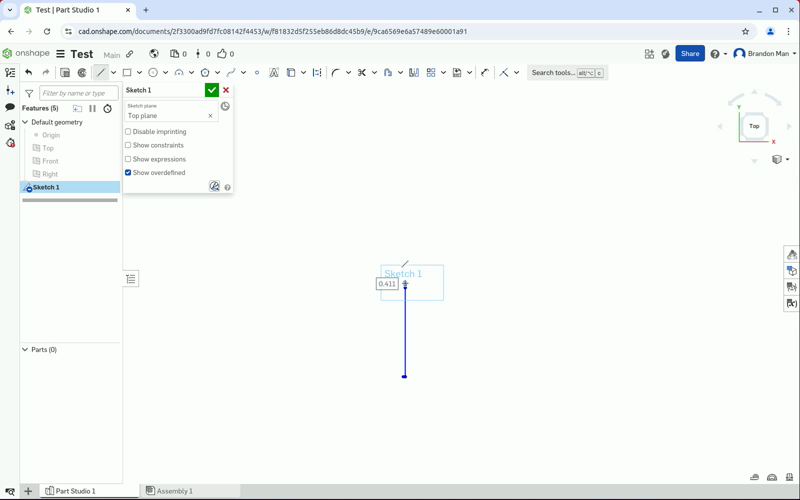
key_down(shift)
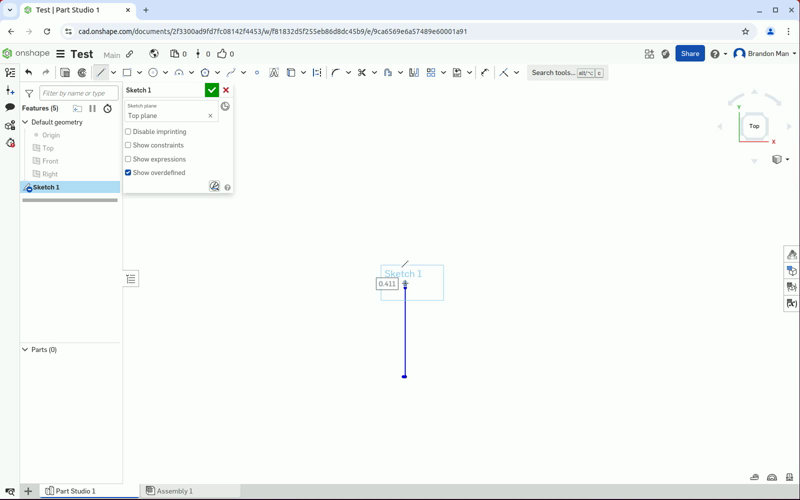
mouse_move(435, 282)
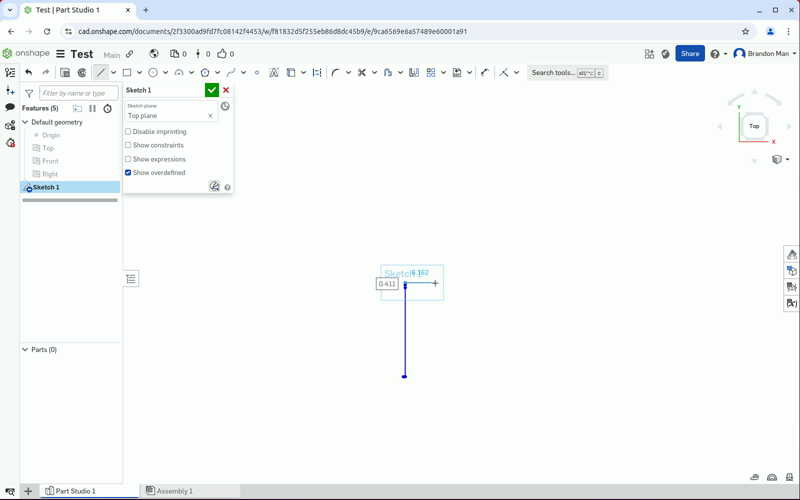
mouse_move(403, 282)
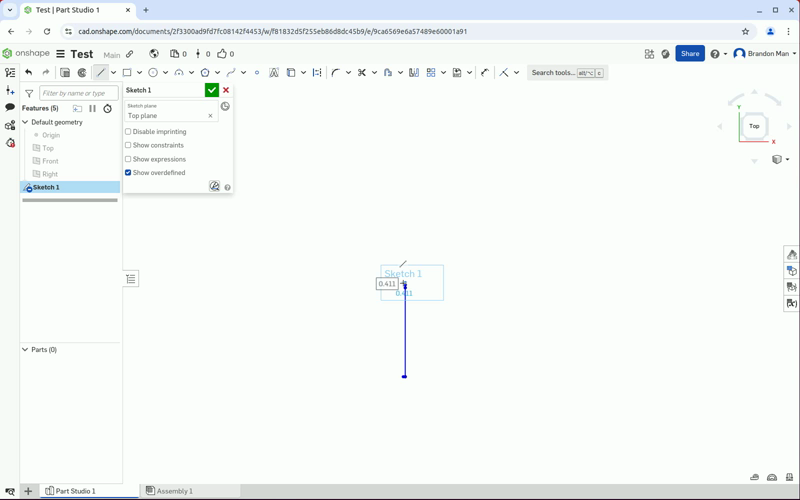
scroll(6)
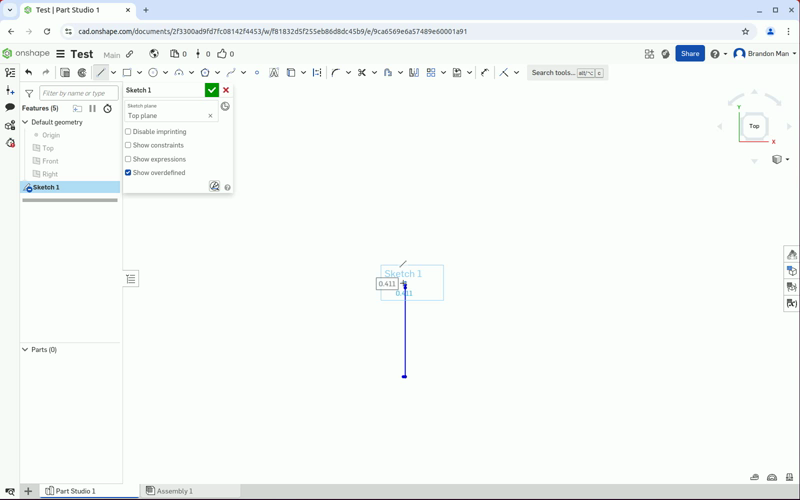
scroll(6)
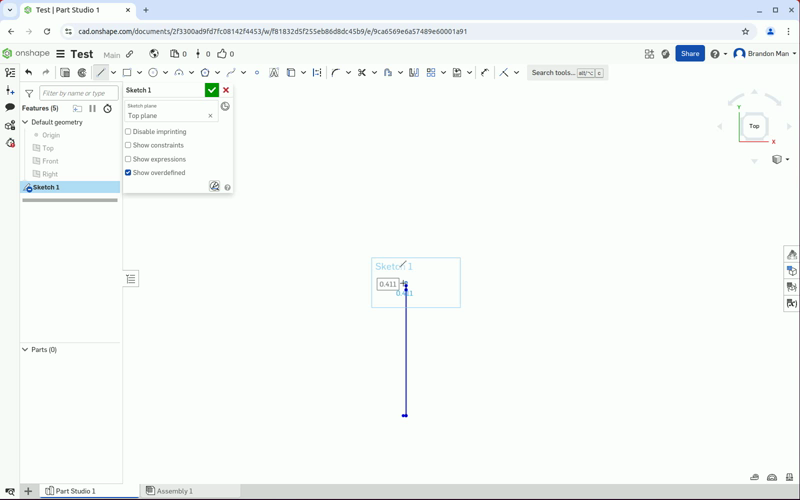
scroll(6)
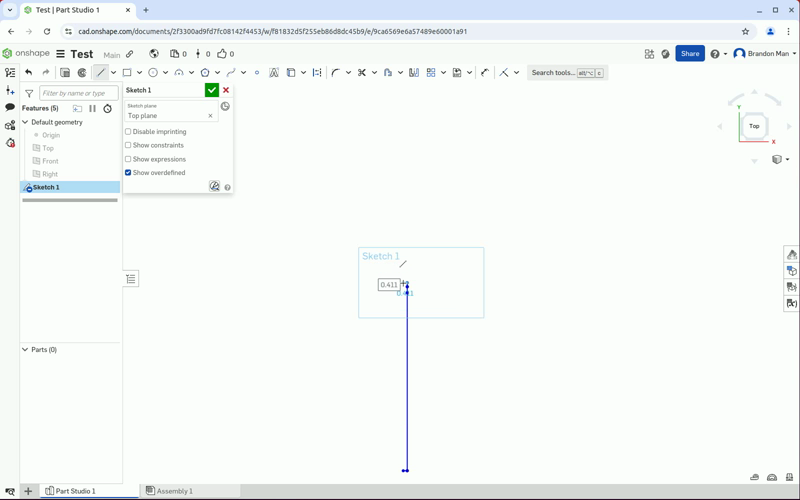
scroll(6)
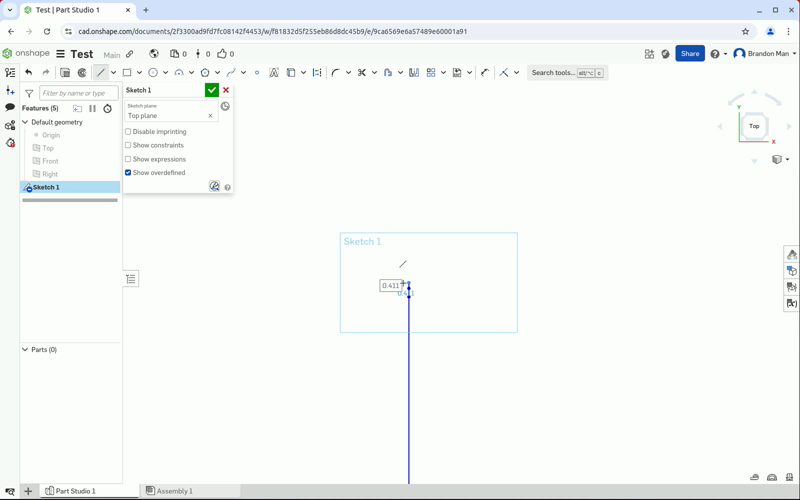
scroll(6)
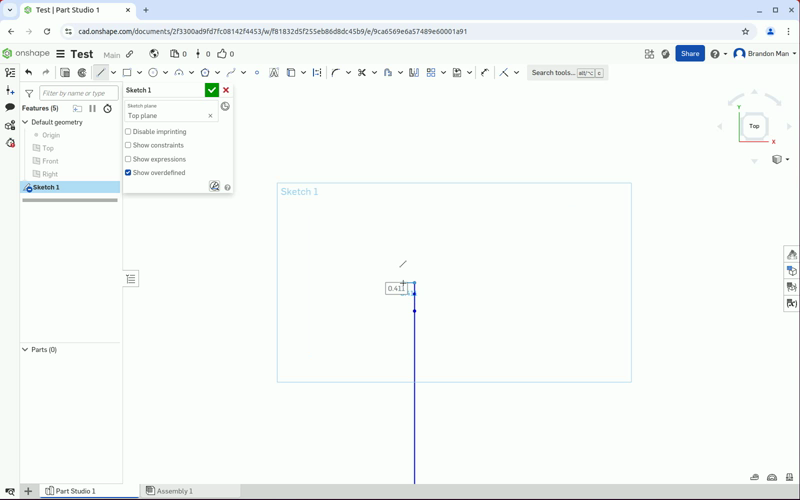
scroll(6)
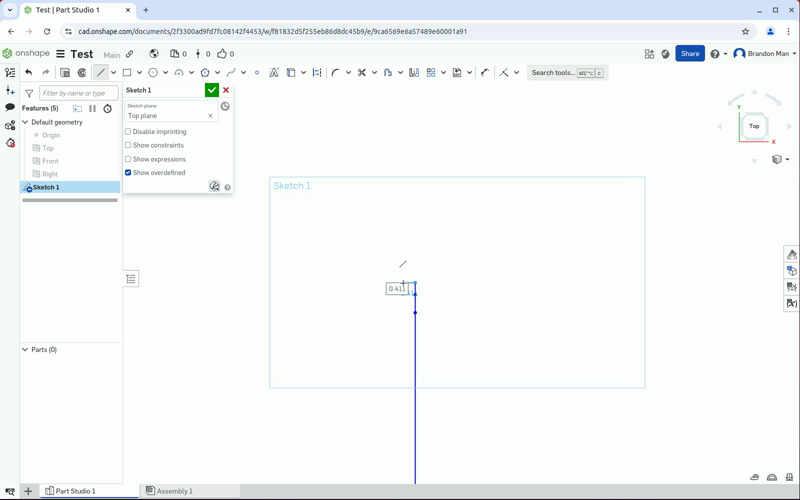
scroll(6)
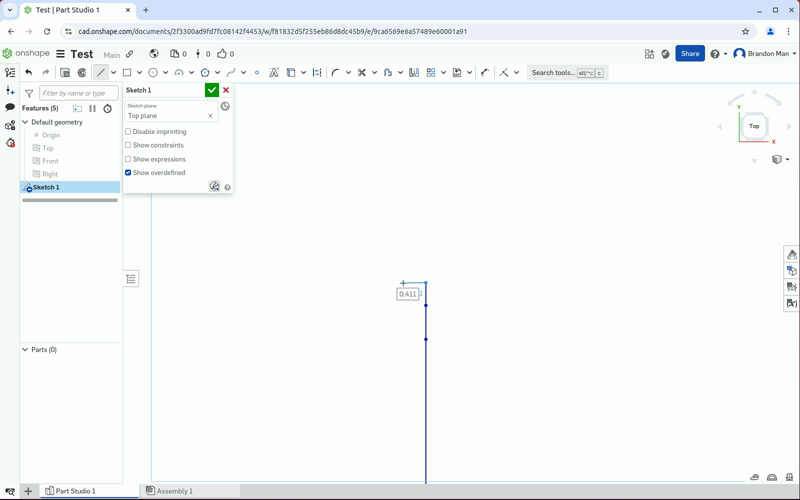
click(403, 282)
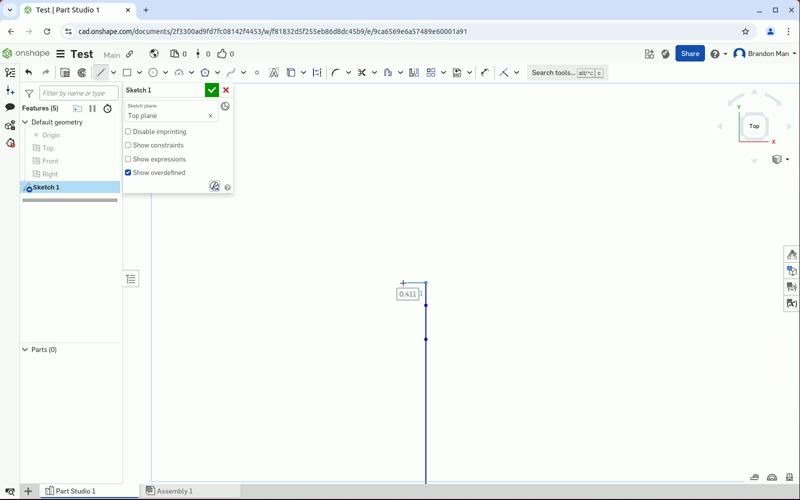
scroll(-6)
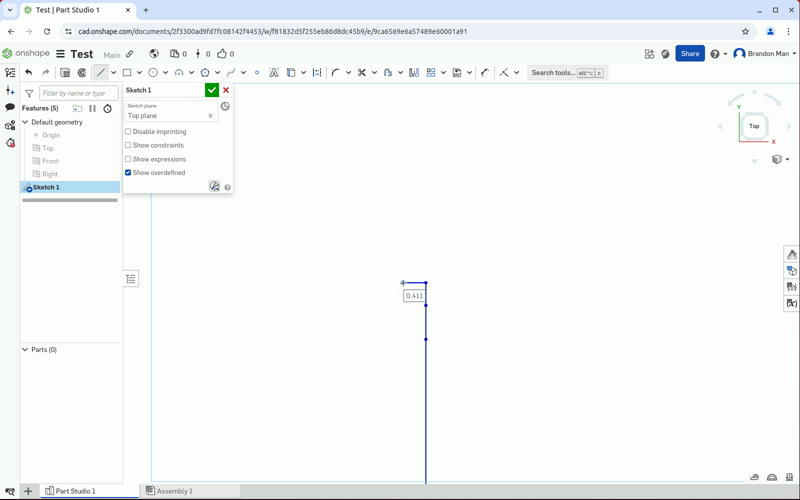
scroll(-6)
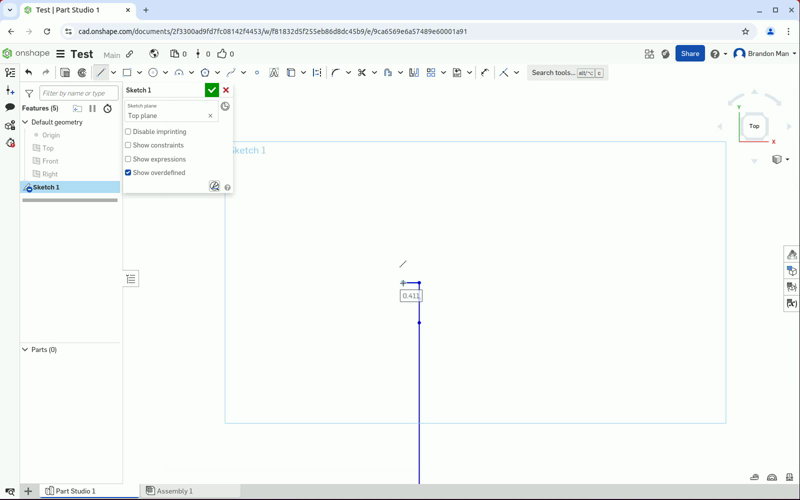
scroll(-6)
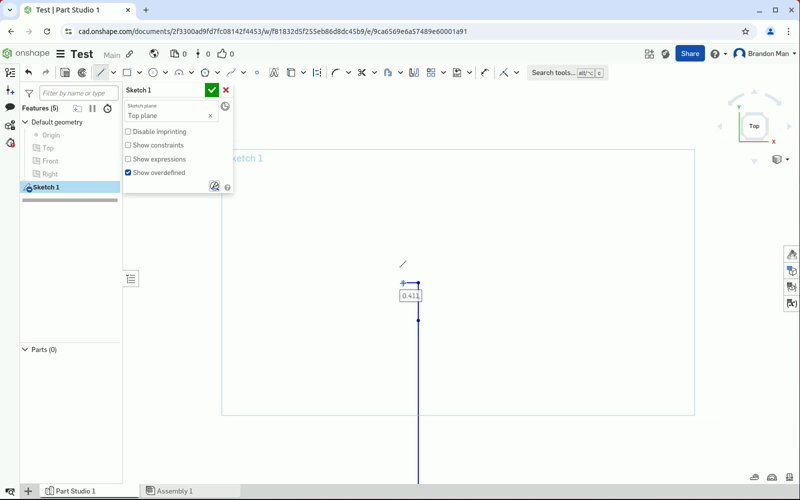
scroll(-6)
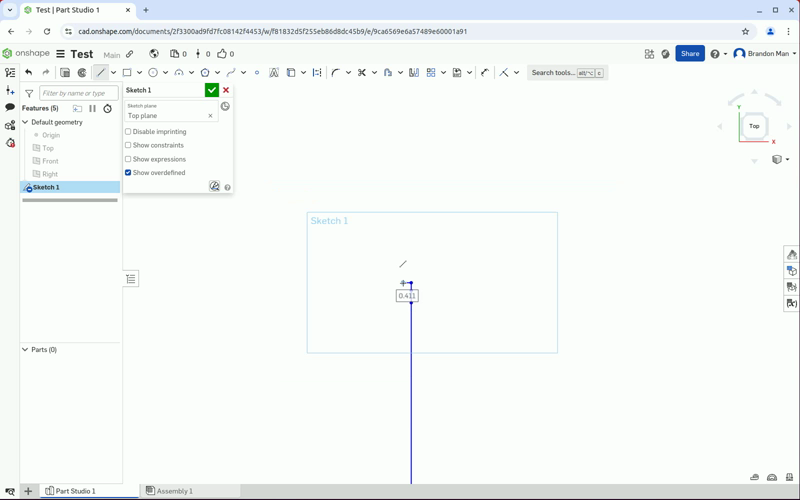
scroll(-6)
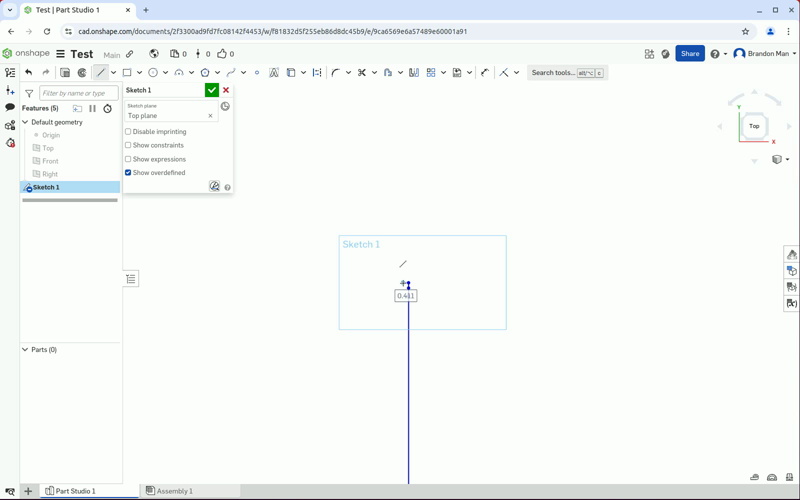
scroll(-6)
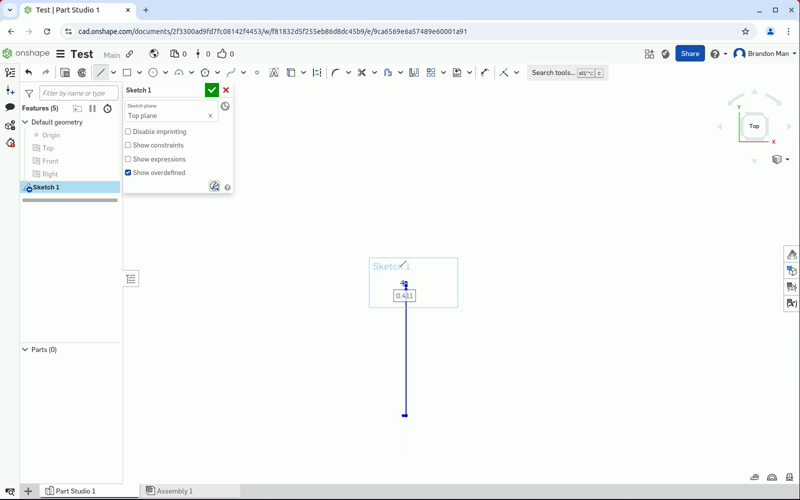
scroll(-6)
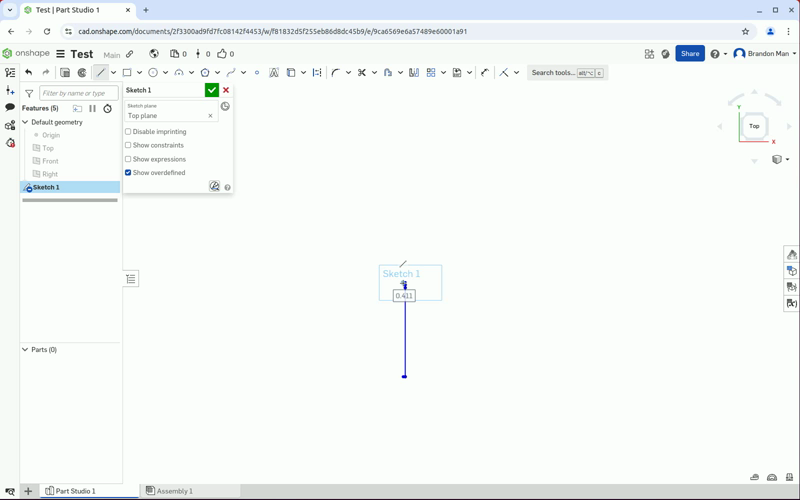
key_up(shift)
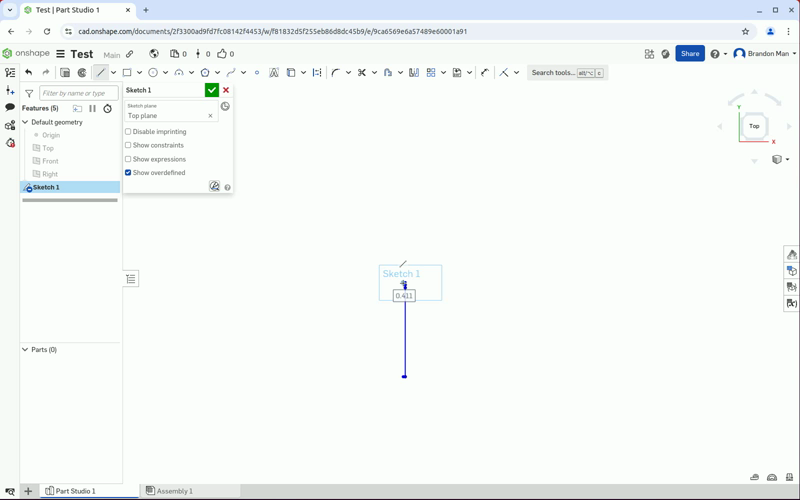
key_down(shift)
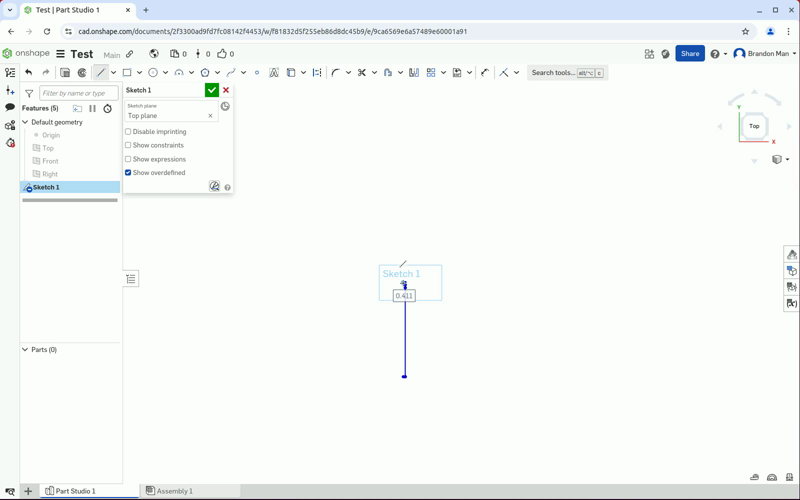
mouse_move(433, 282)
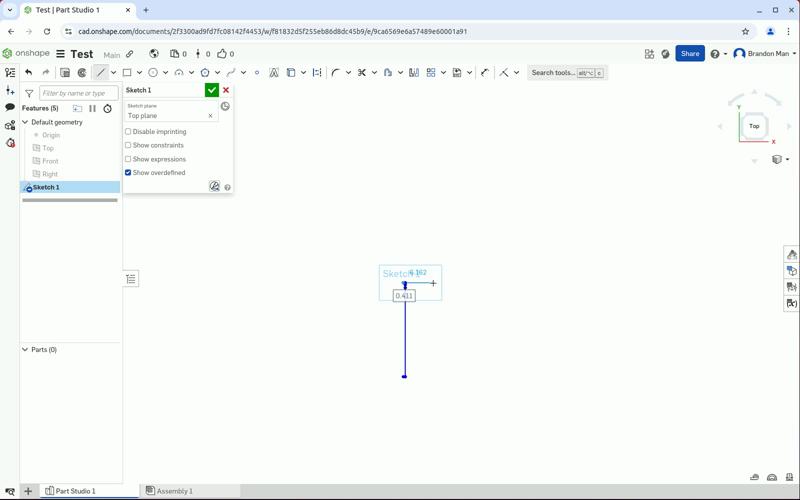
mouse_move(403, 288)
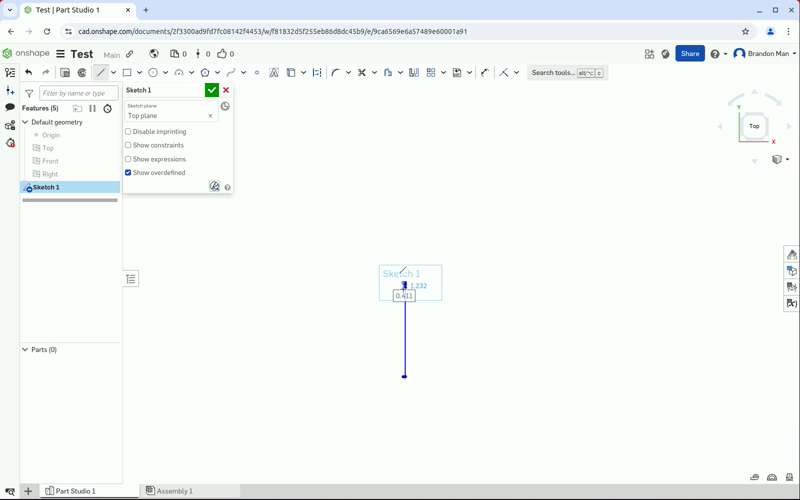
scroll(6)
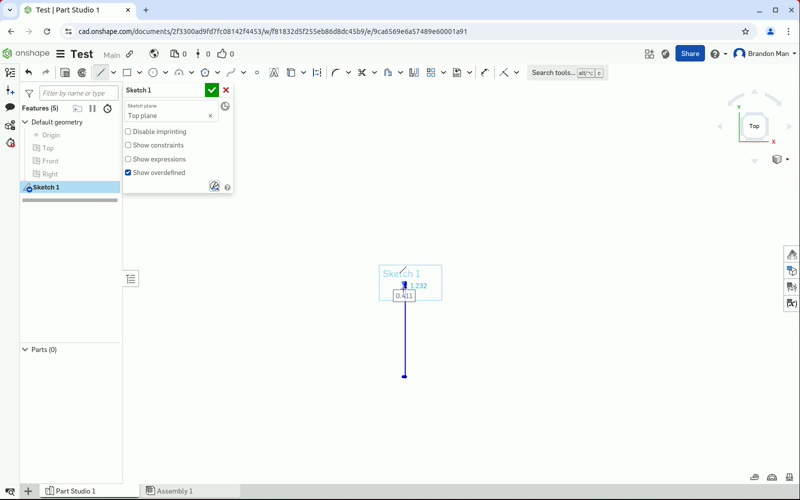
scroll(6)
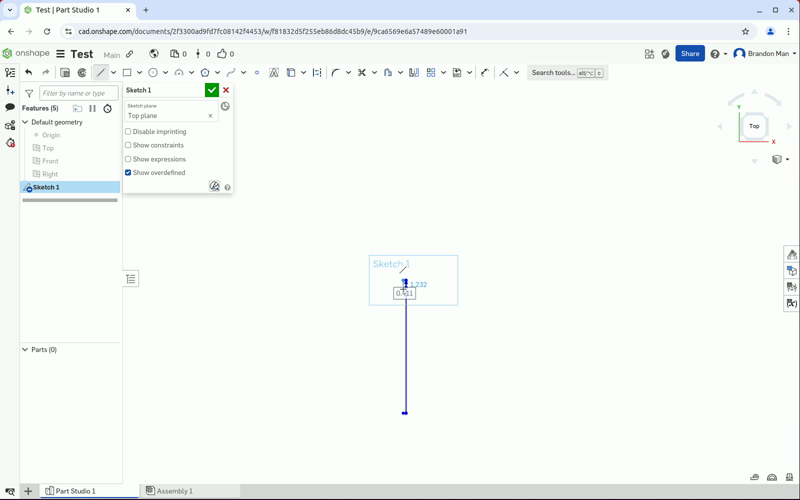
scroll(6)
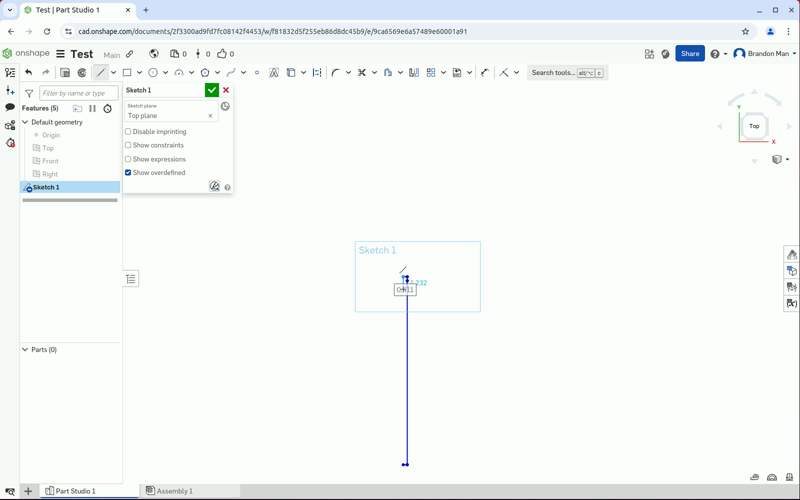
scroll(6)
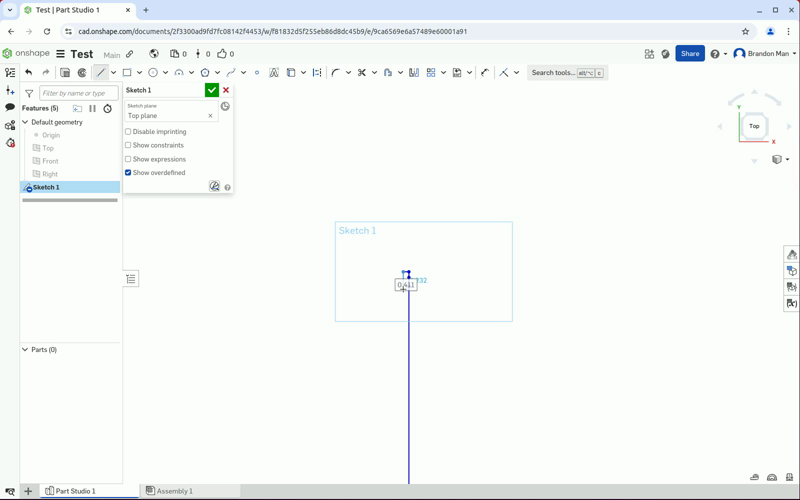
scroll(6)
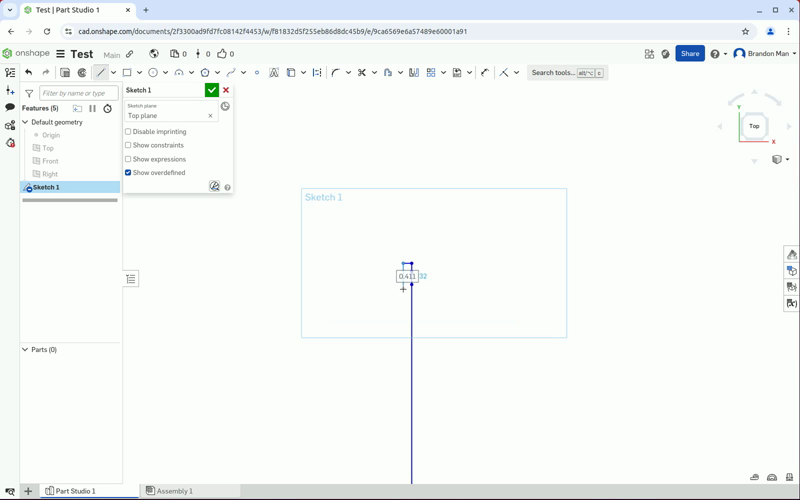
scroll(6)
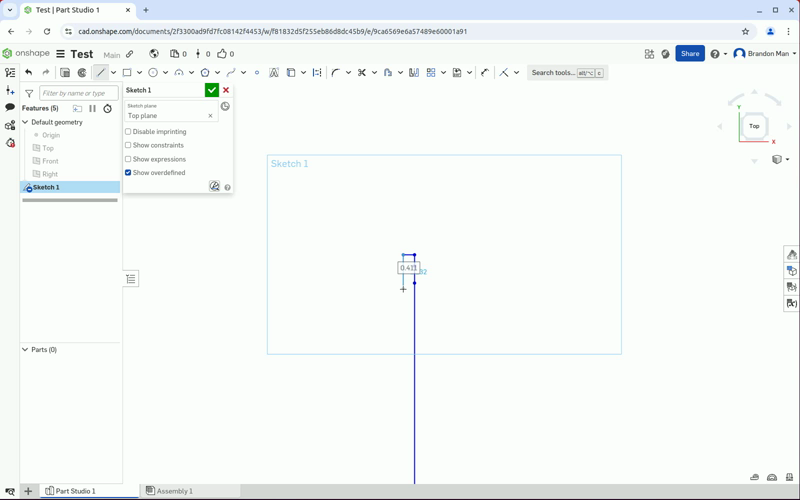
scroll(6)
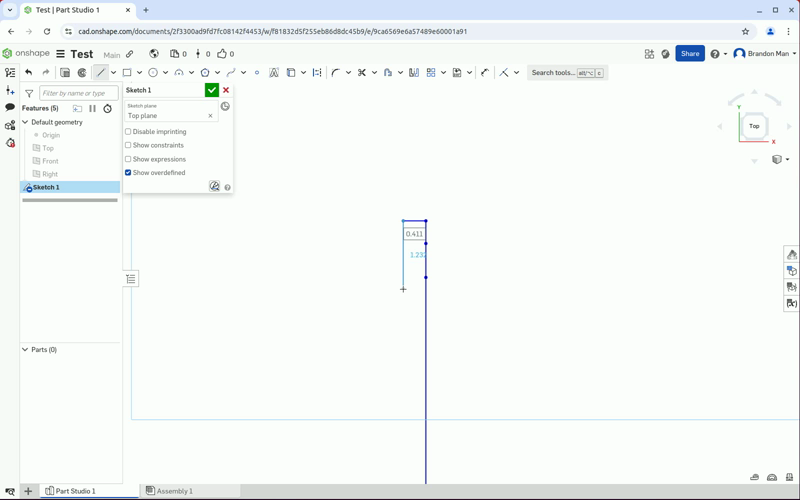
click(403, 288)
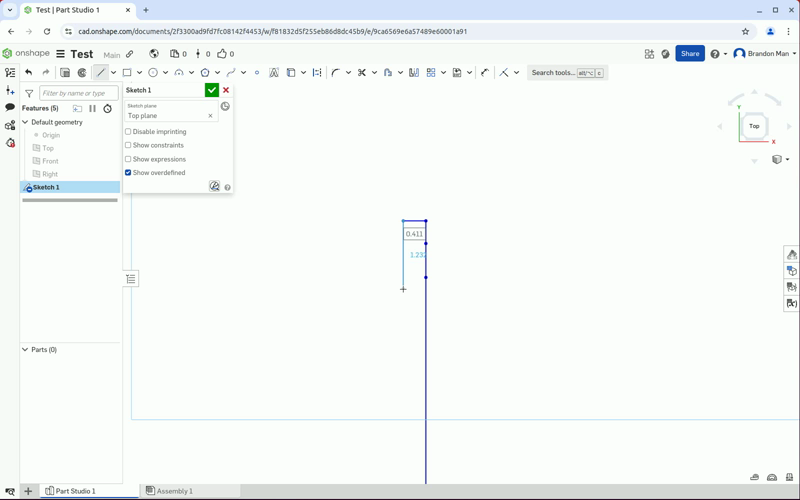
scroll(-6)
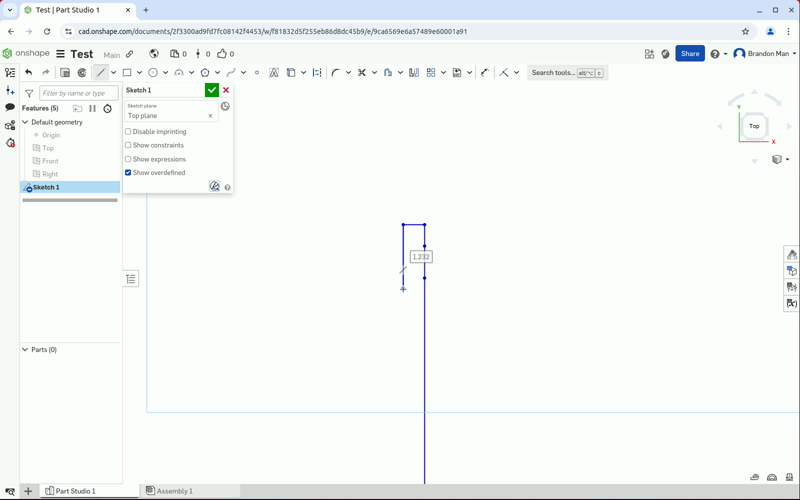
scroll(-6)
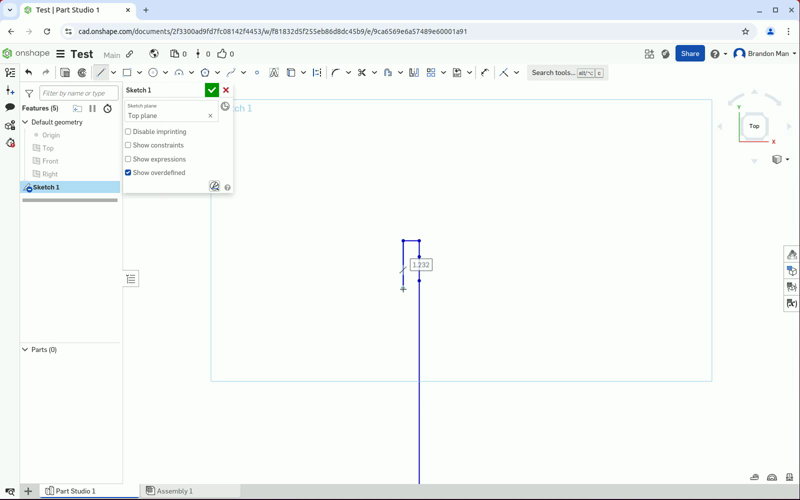
scroll(-6)
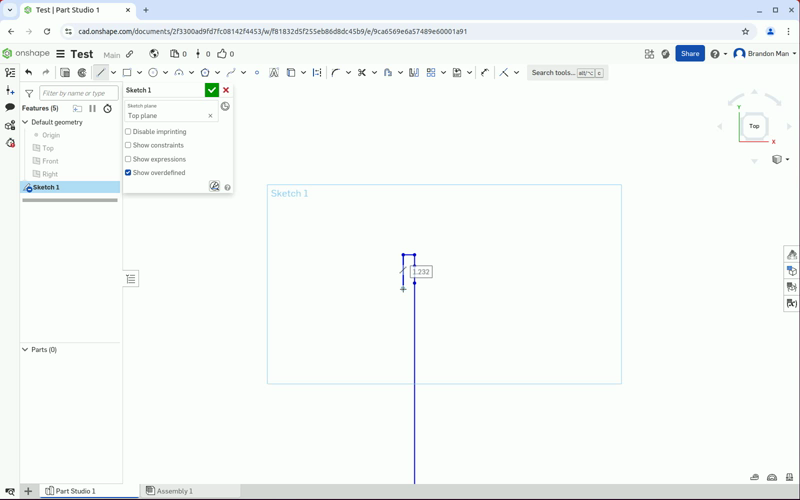
scroll(-6)
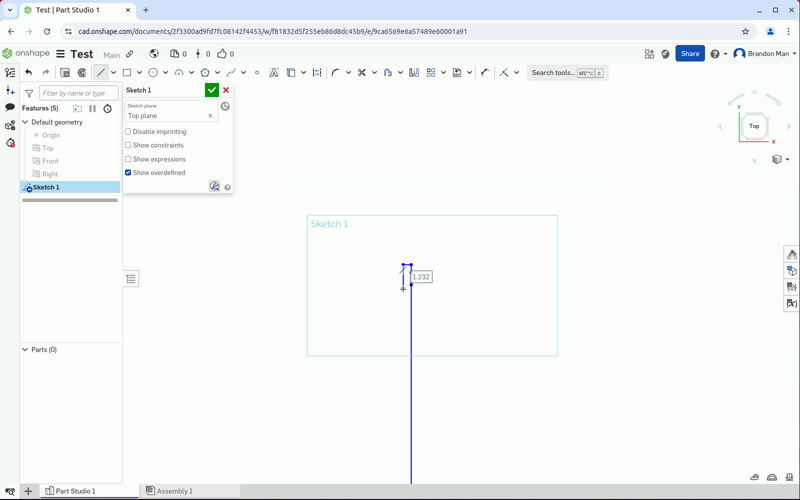
scroll(-6)
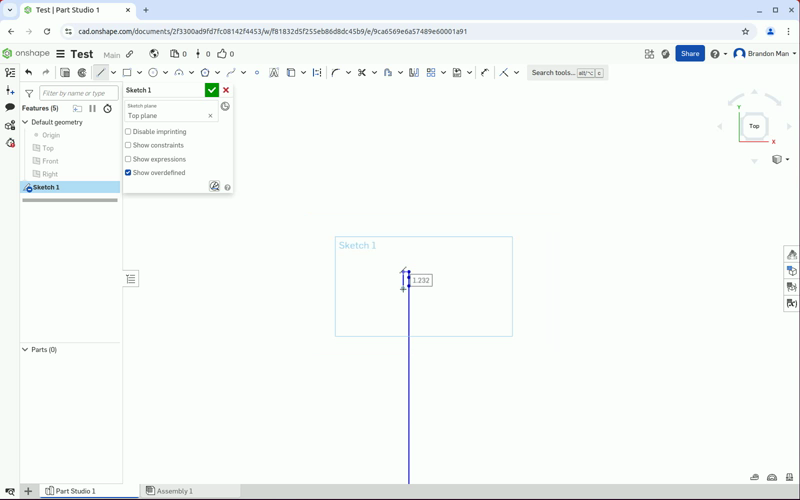
scroll(-6)
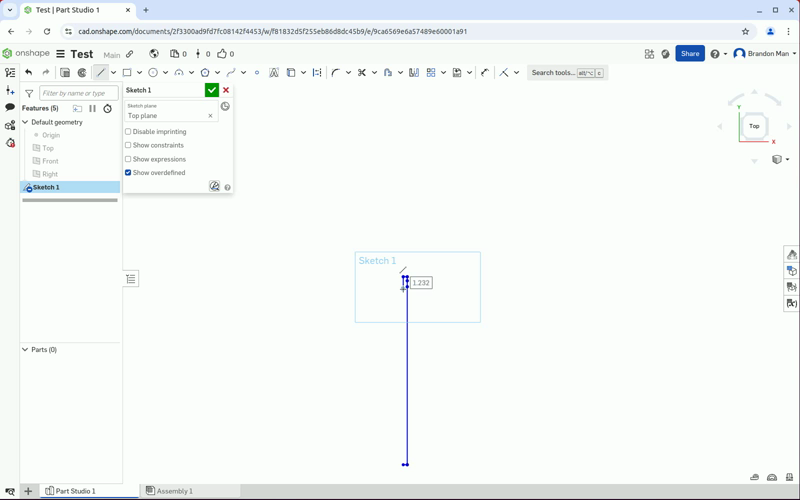
scroll(-6)
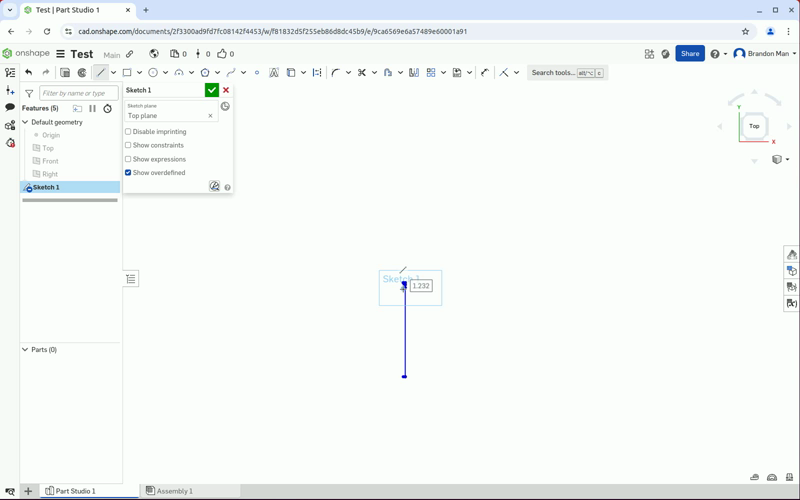
key_up(shift)
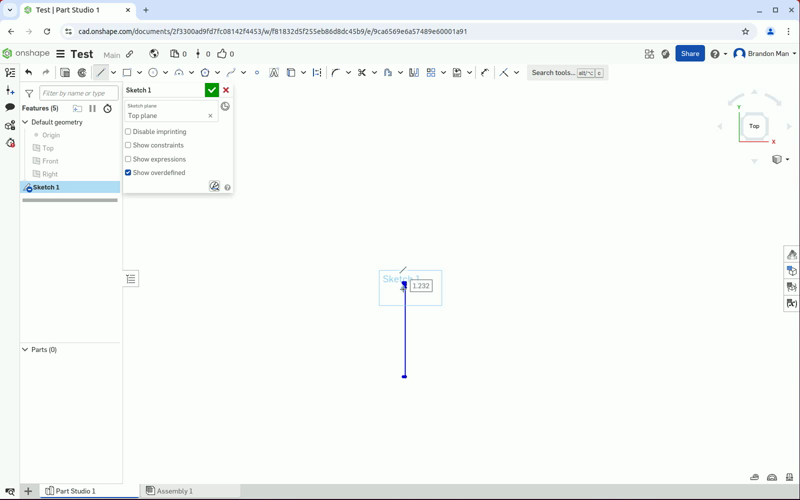
key_down(shift)
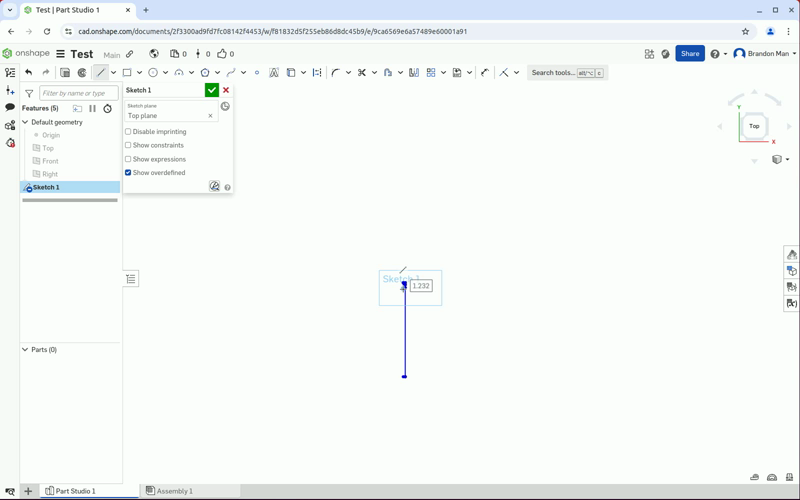
mouse_move(403, 376)
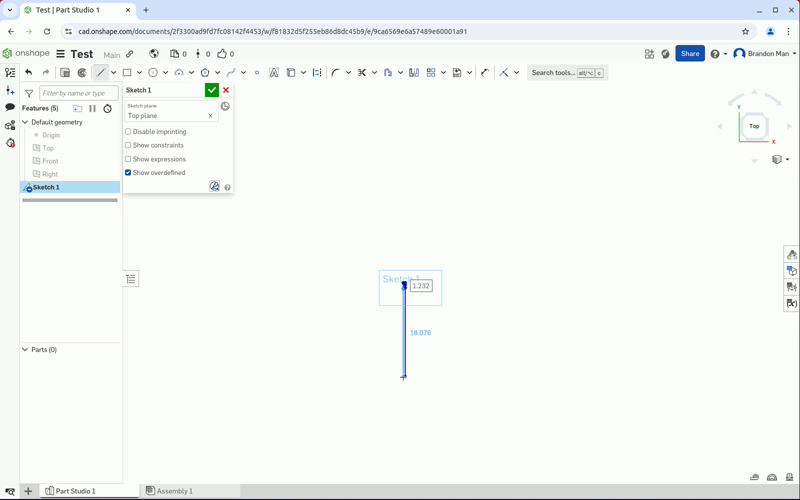
scroll(6)
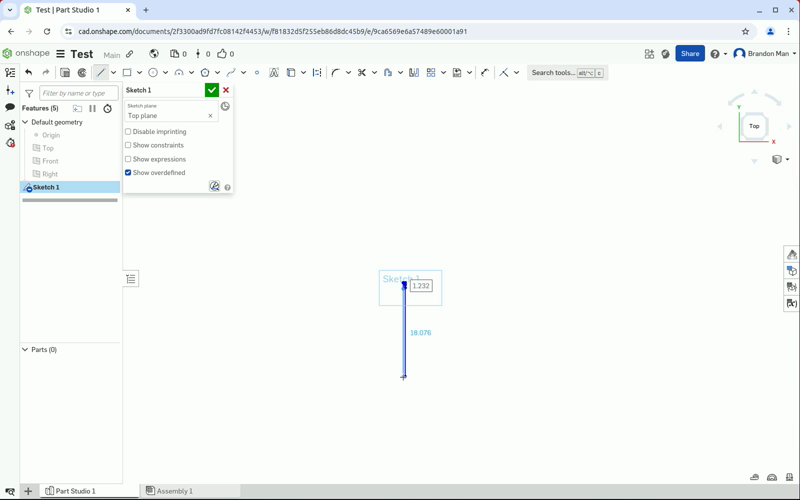
scroll(6)
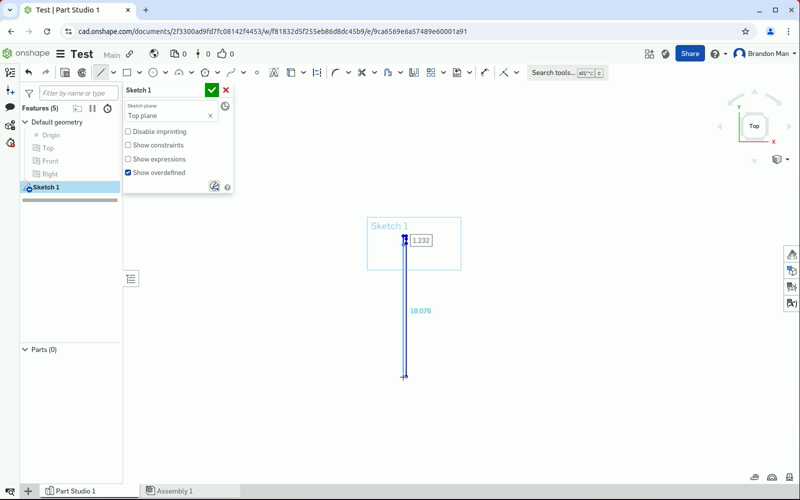
scroll(6)
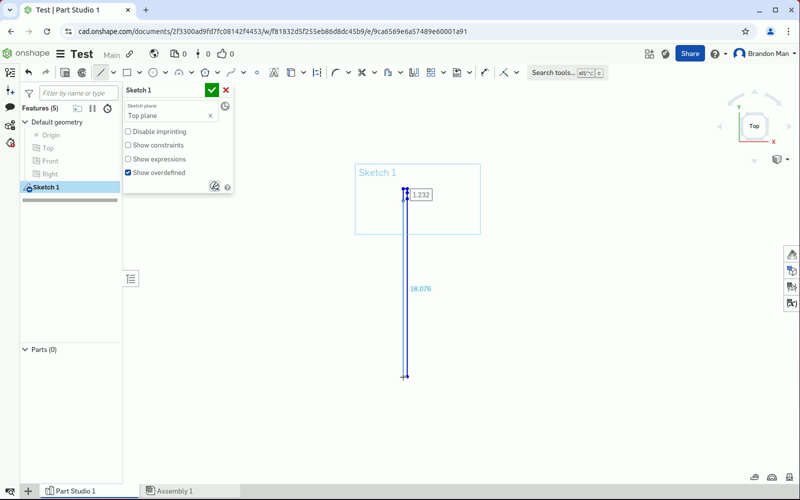
scroll(6)
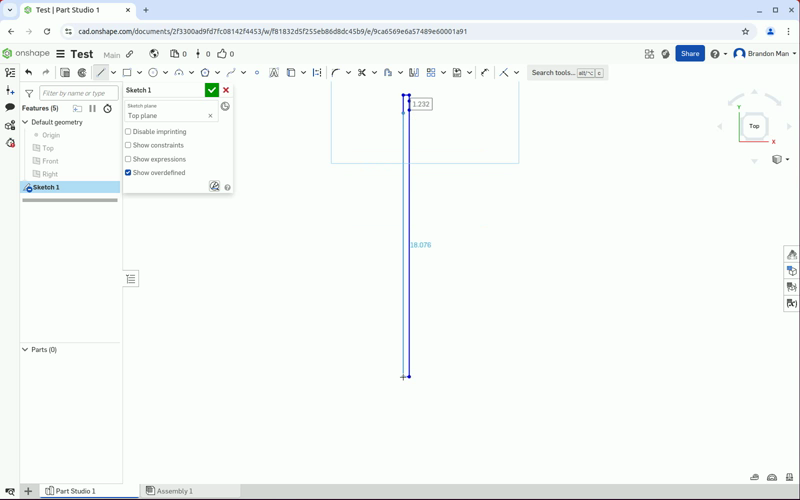
scroll(6)
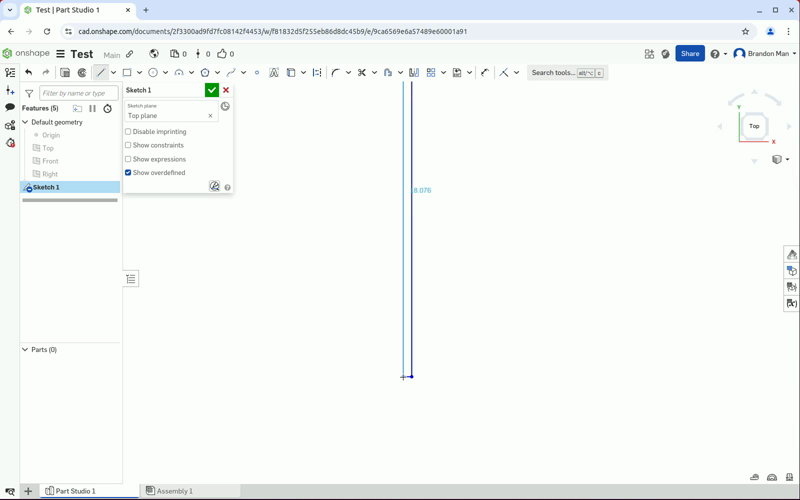
scroll(6)
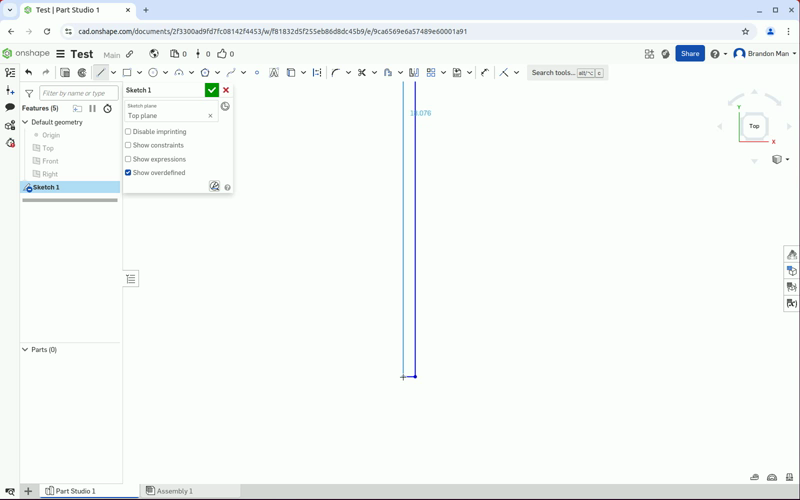
scroll(6)
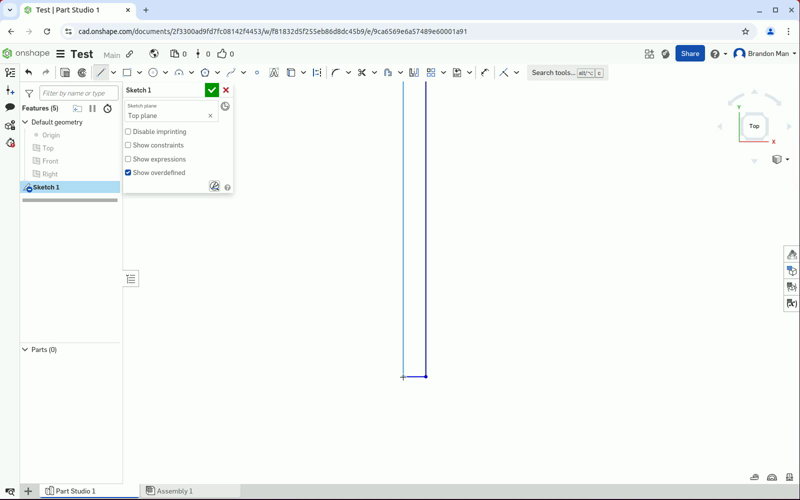
key_up(shift)
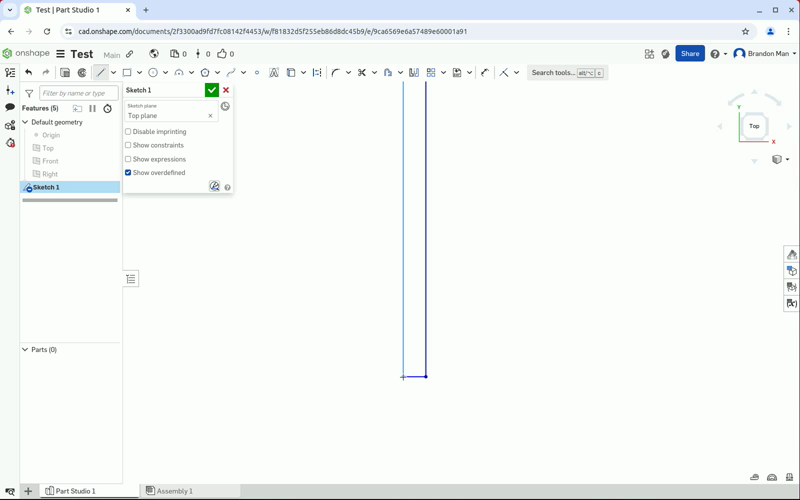
click(403, 376)
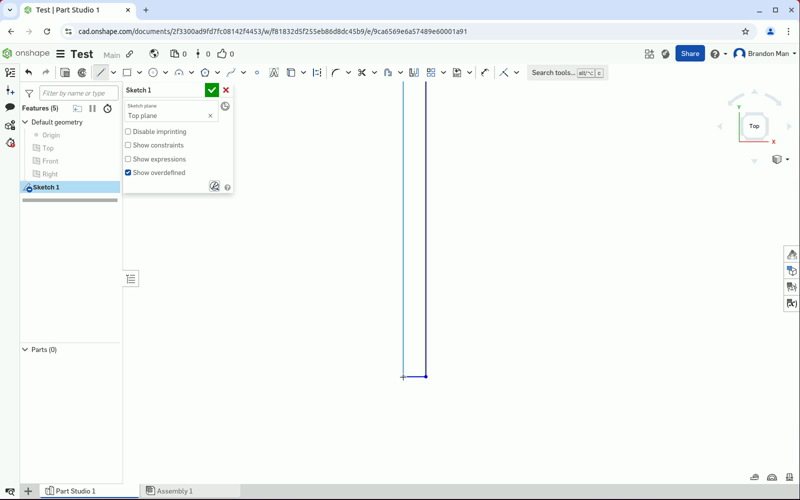
scroll(-6)
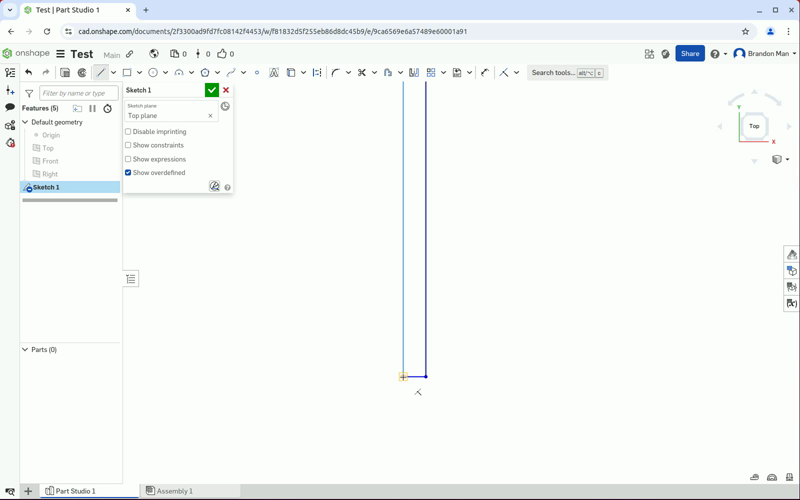
scroll(-6)
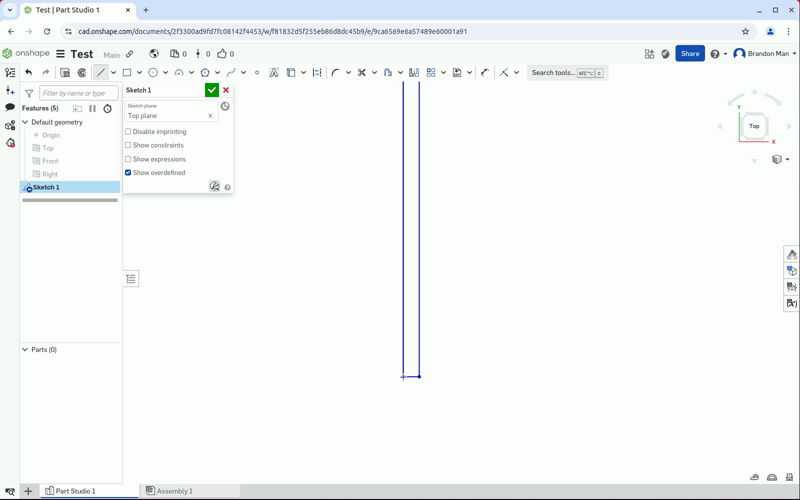
scroll(-6)
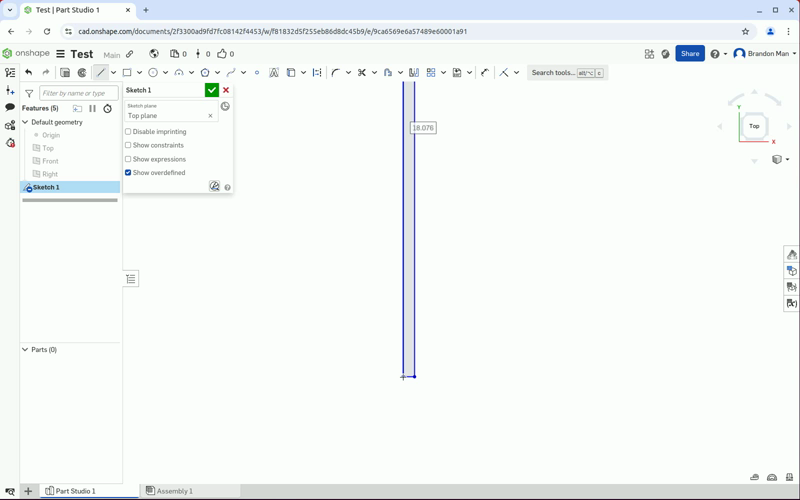
scroll(-6)
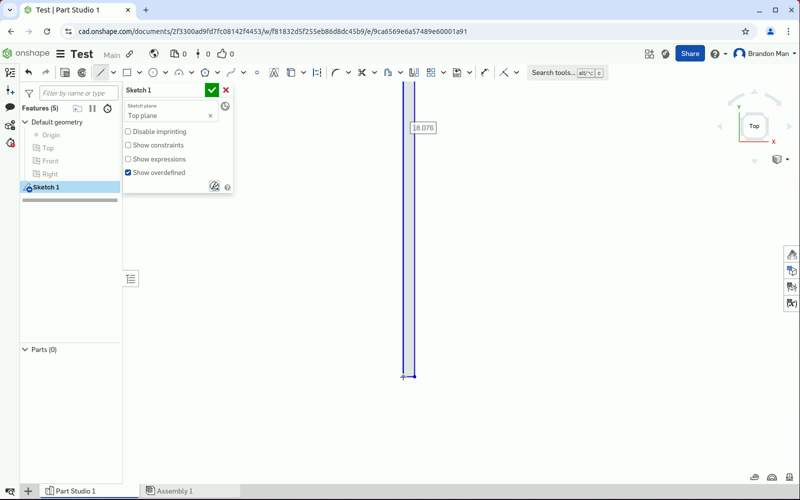
scroll(-6)
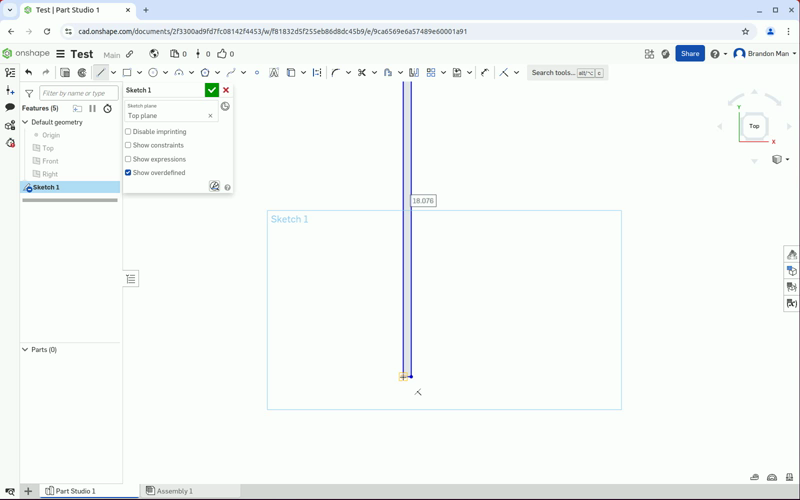
scroll(-6)
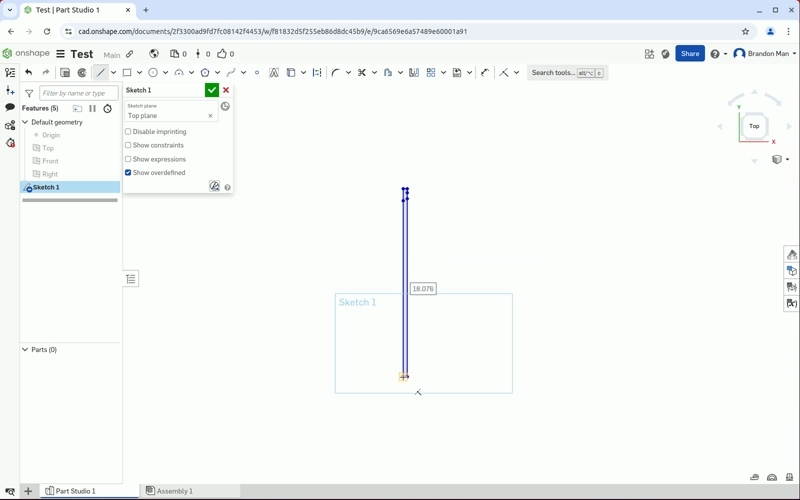
scroll(-6)
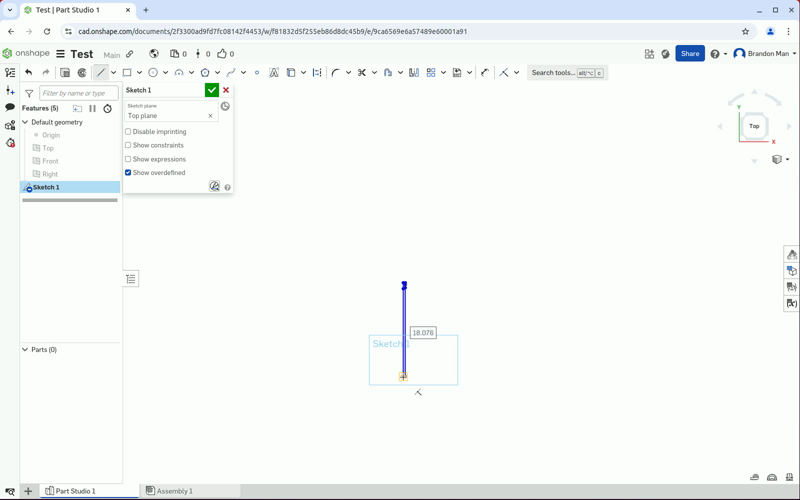
key(esc)
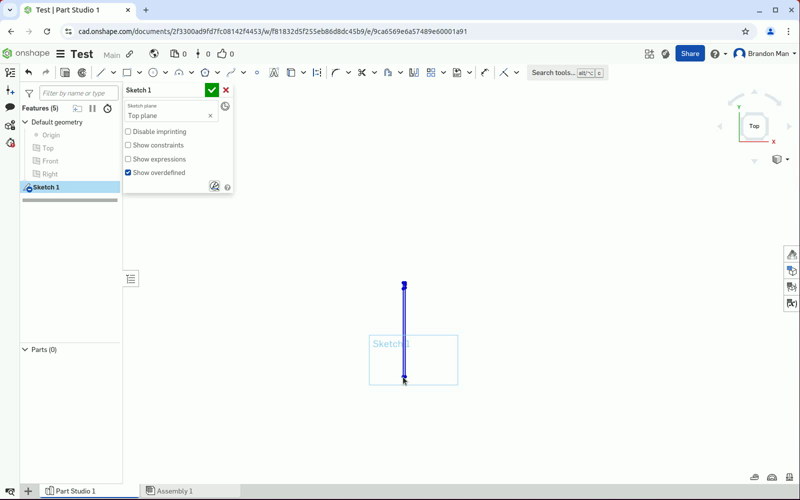
mouse_move(404, 296)
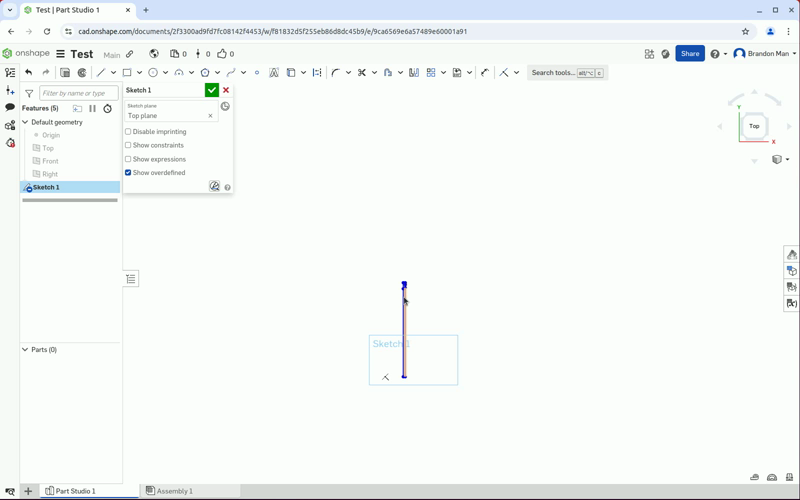
scroll(6)
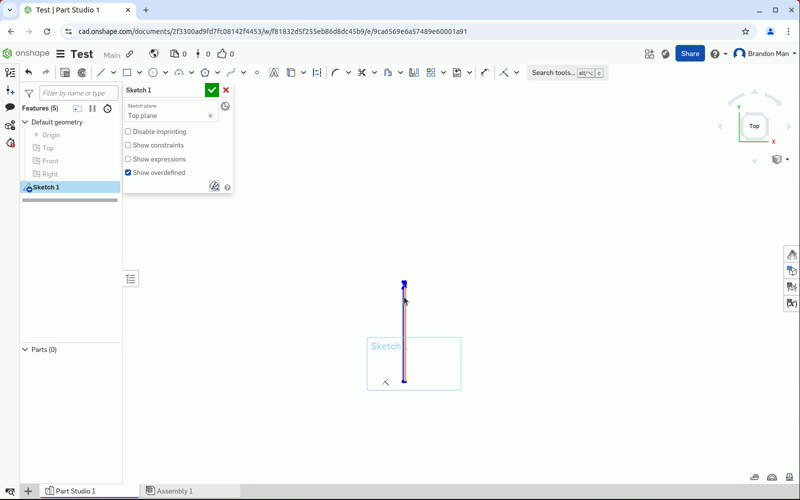
scroll(6)
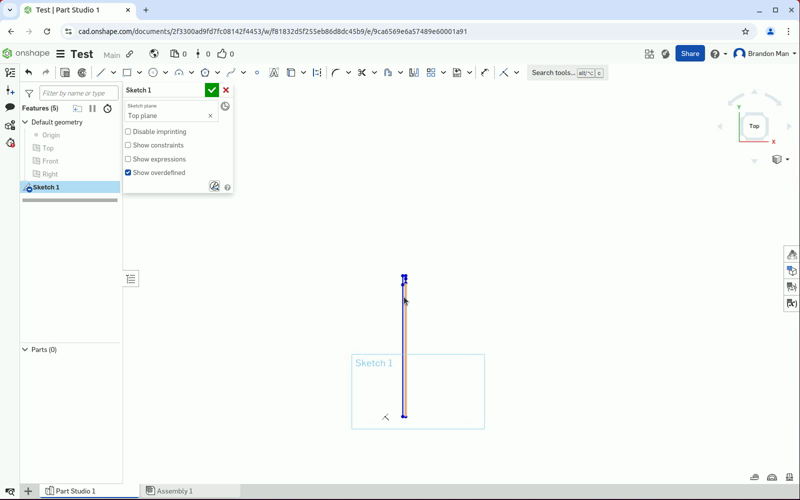
scroll(6)
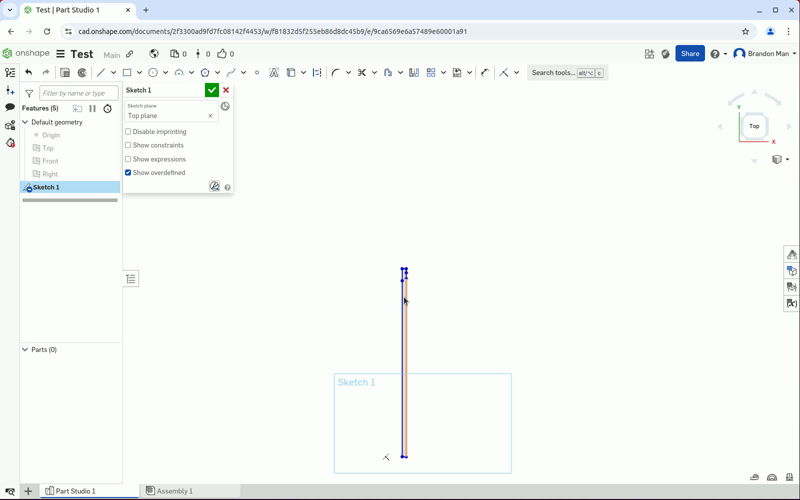
scroll(6)
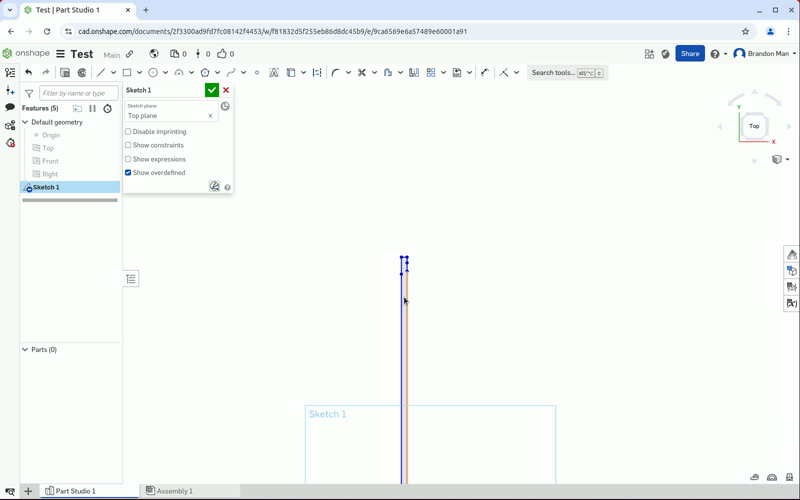
scroll(6)
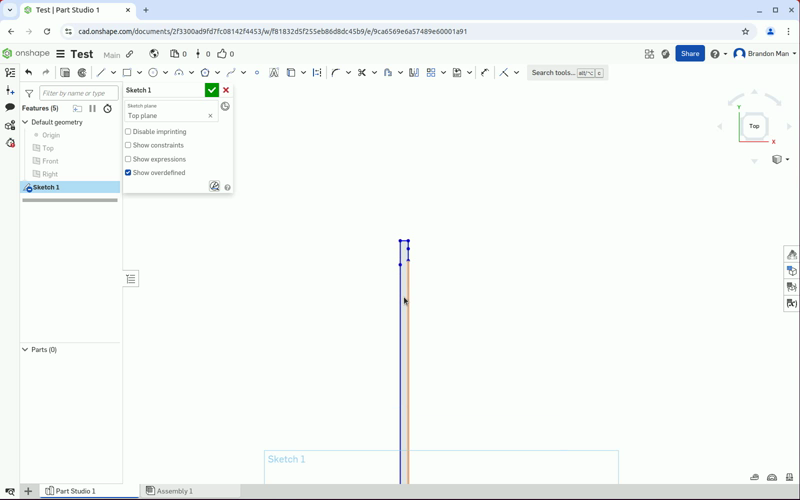
scroll(6)
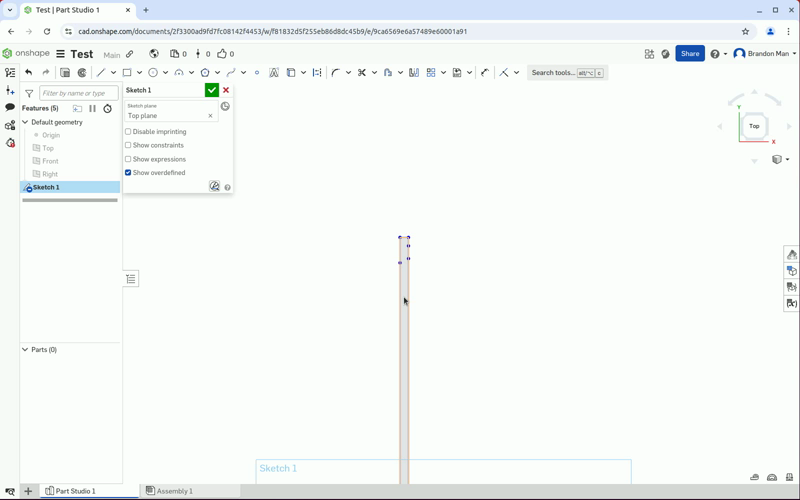
scroll(6)
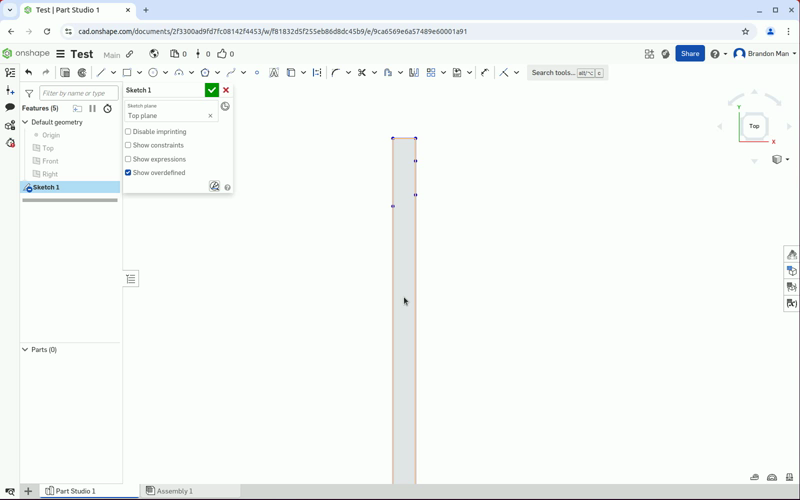
click(404, 296)
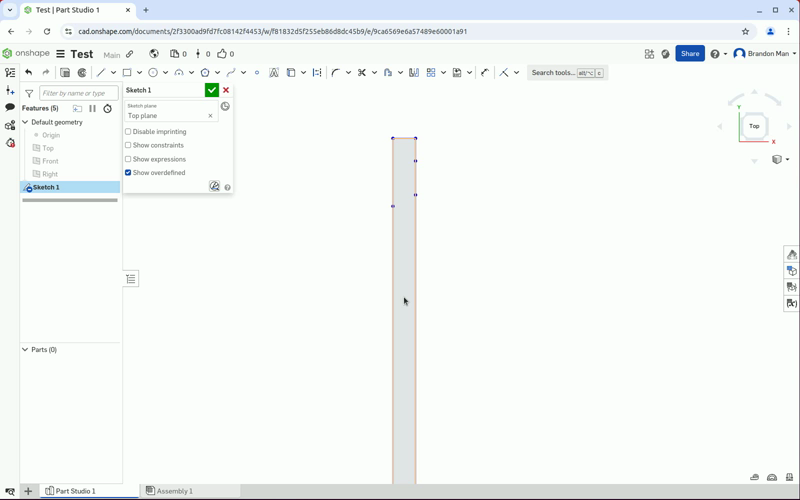
scroll(-6)
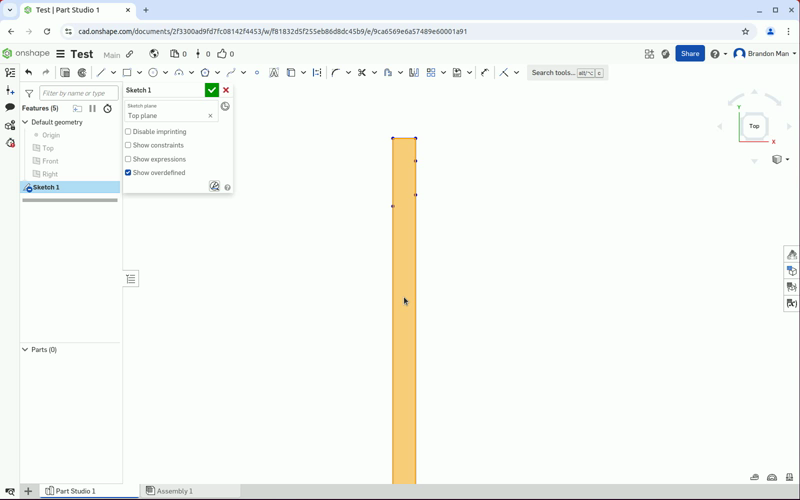
scroll(-6)
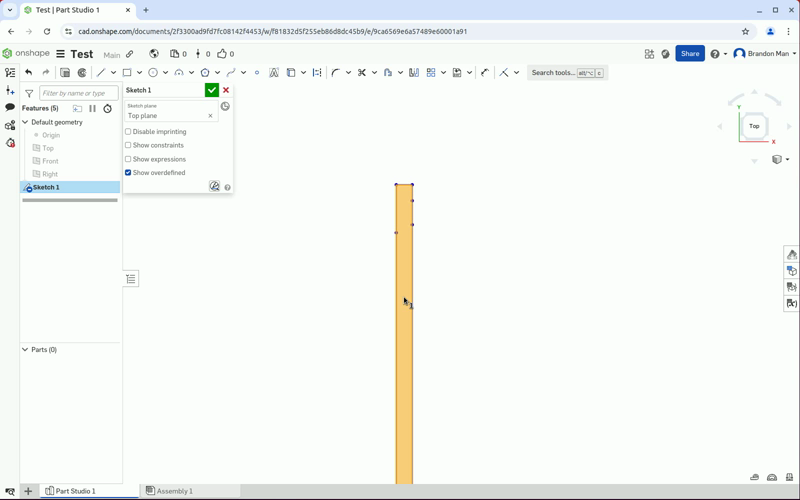
scroll(-6)
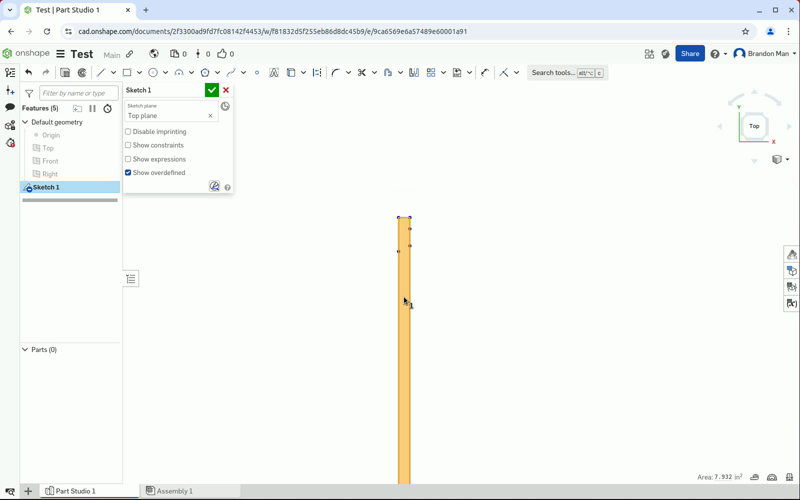
scroll(-6)
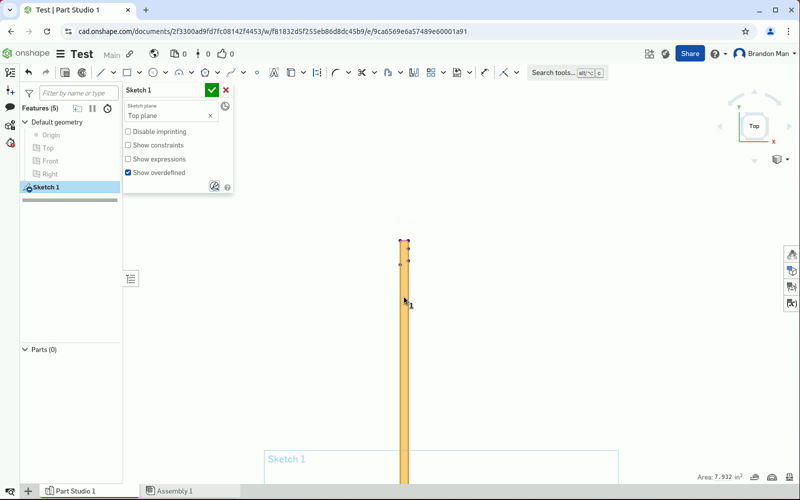
scroll(-6)
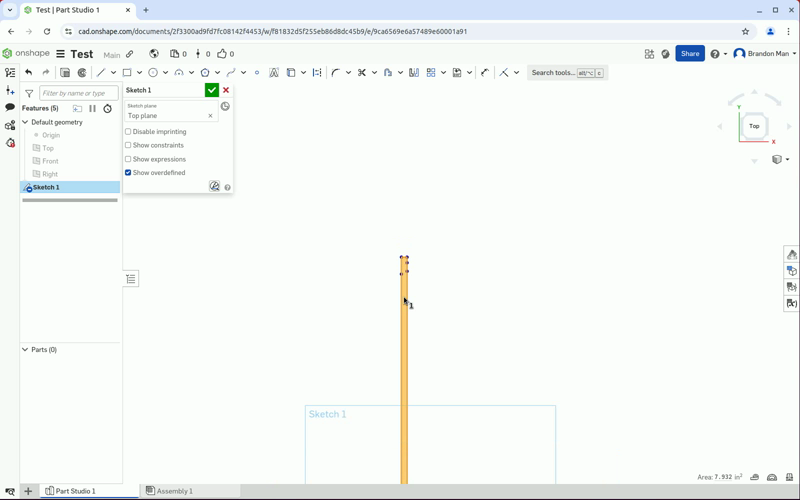
scroll(-6)
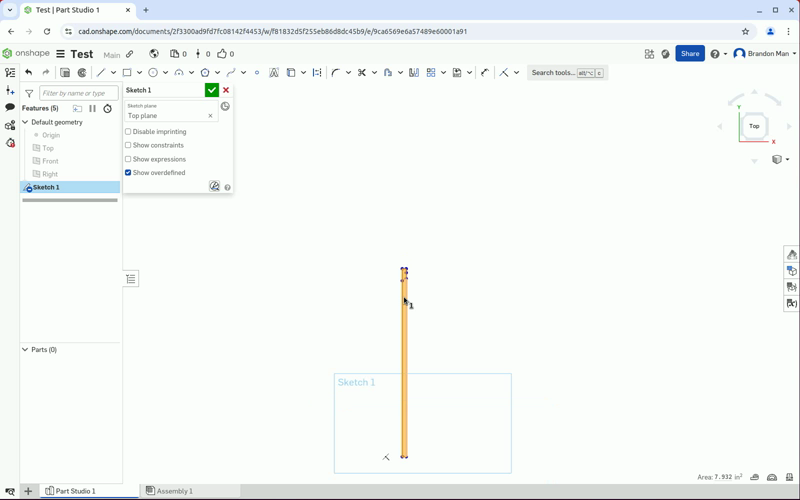
scroll(-6)
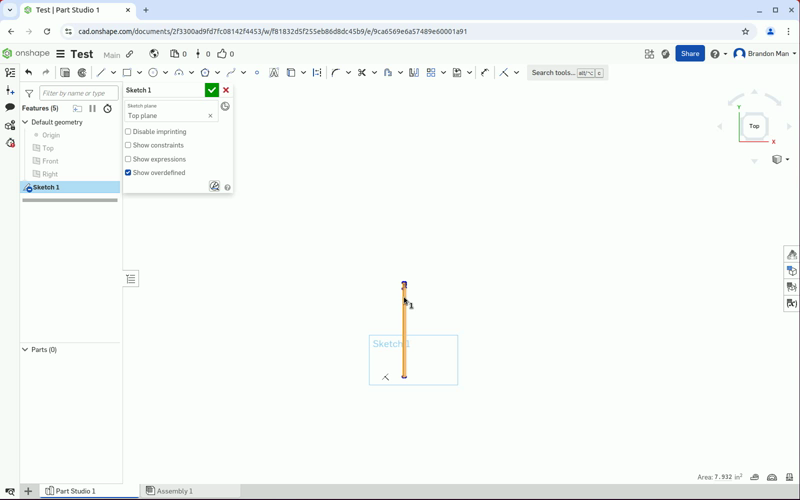
mouse_move(73, 352)
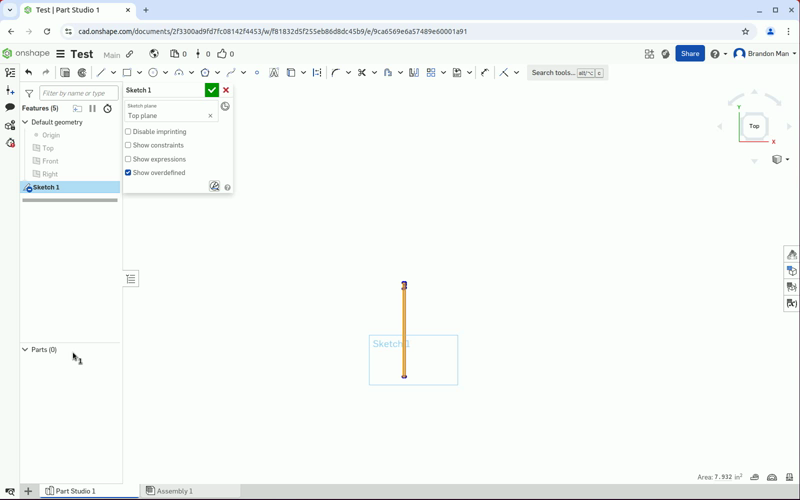
key(shift+y)
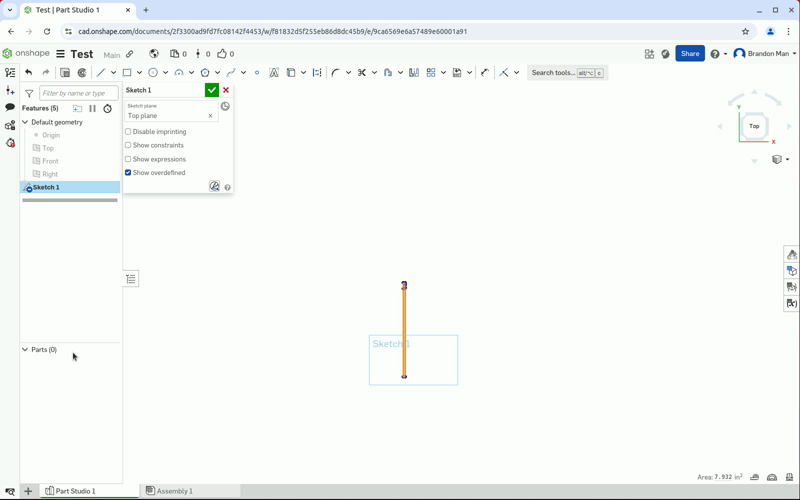
key(shift+e)
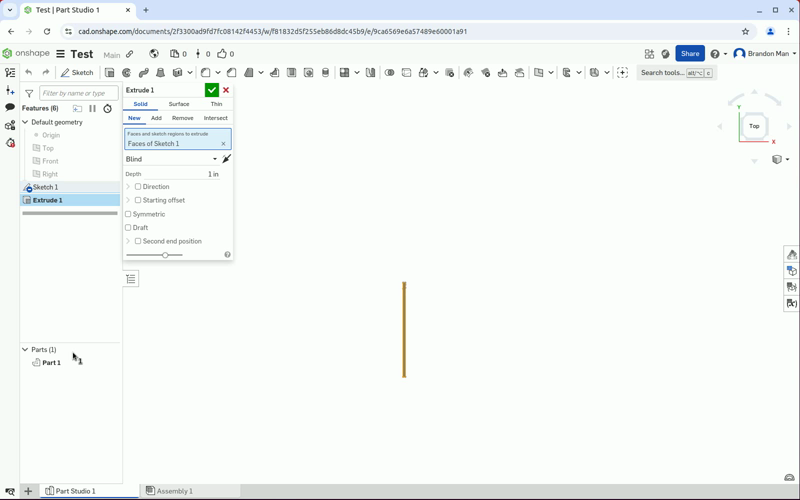
mouse_move(143, 106)
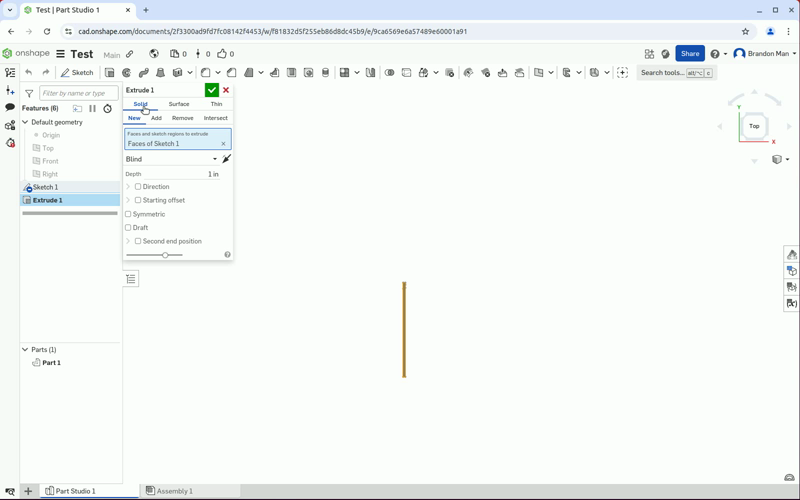
click(143, 106)
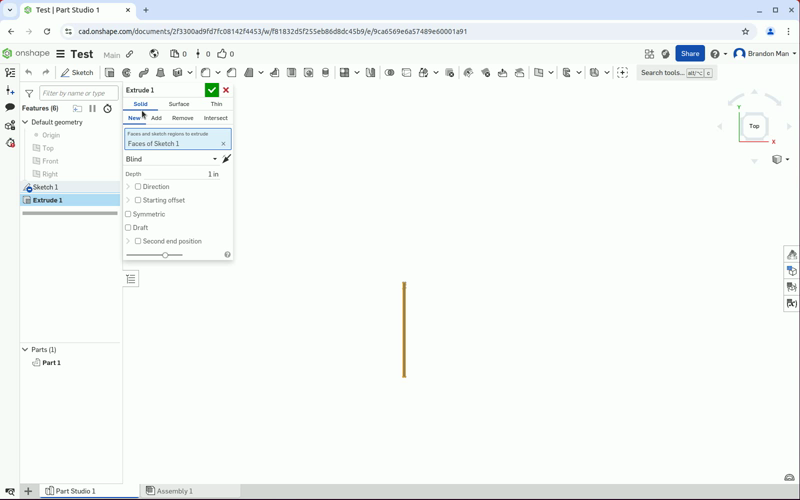
mouse_move(137, 120)
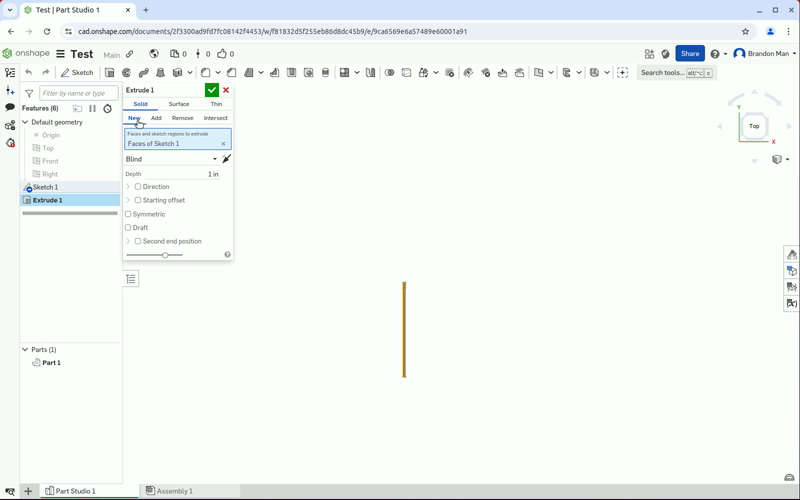
click(137, 120)
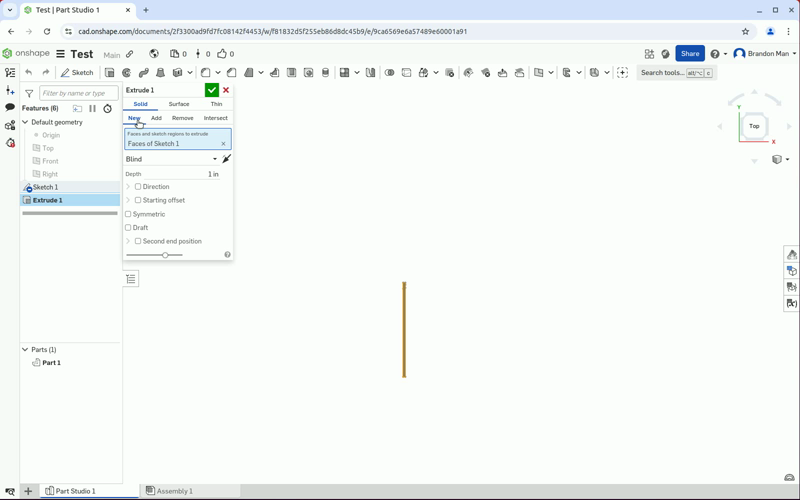
key(tab, 4)
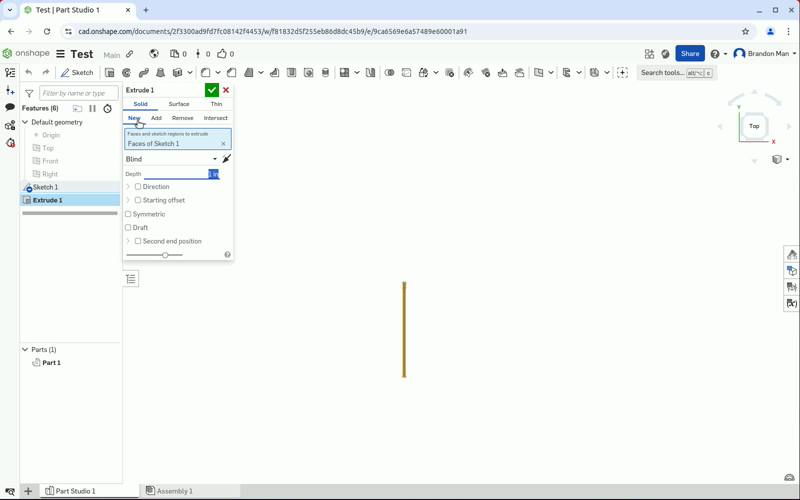
text(0.722)
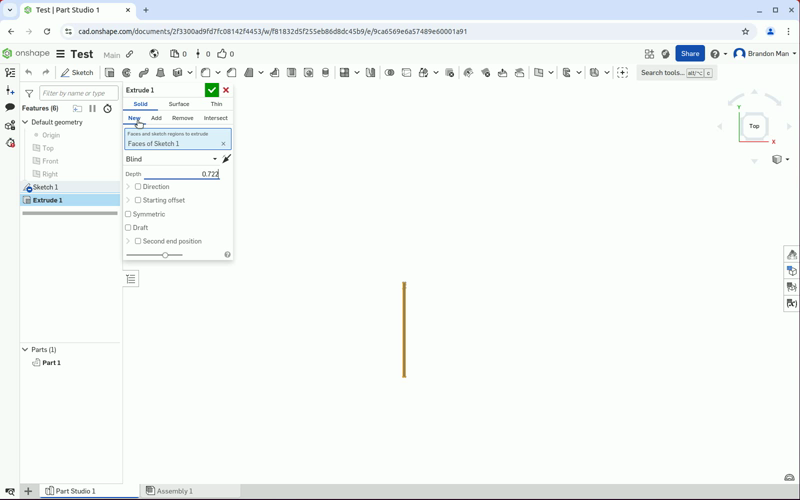
key(enter)
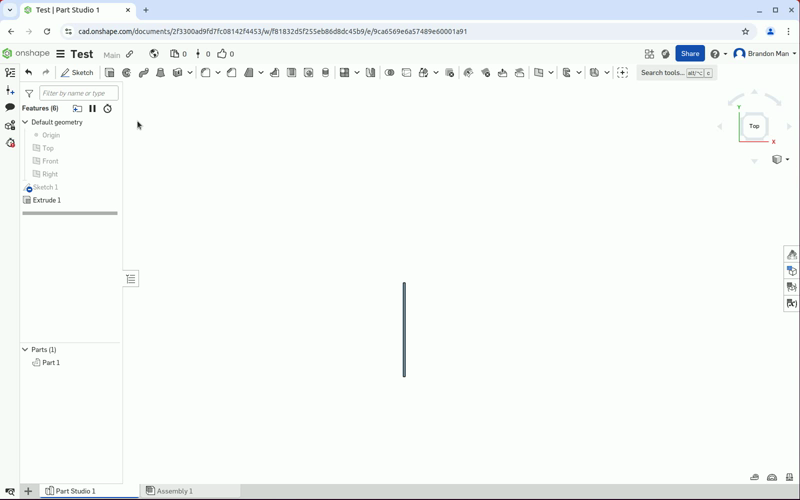
key(shift+h)
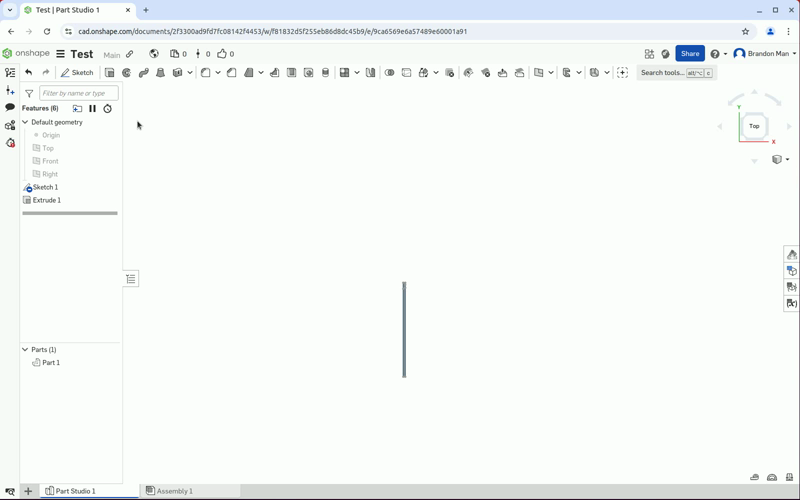
key(shift+h)
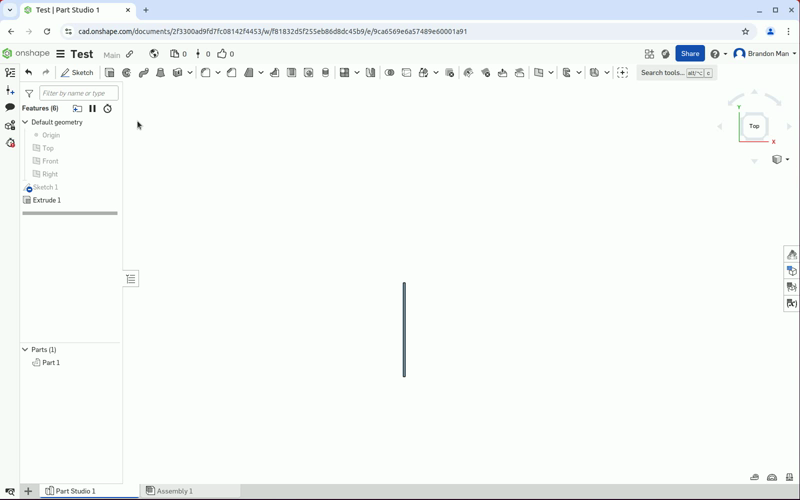
mouse_move(73, 189)
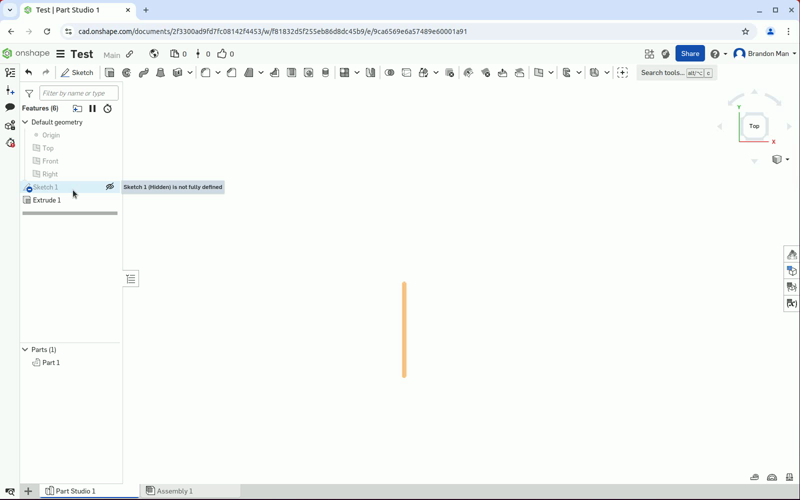
click(73, 189)
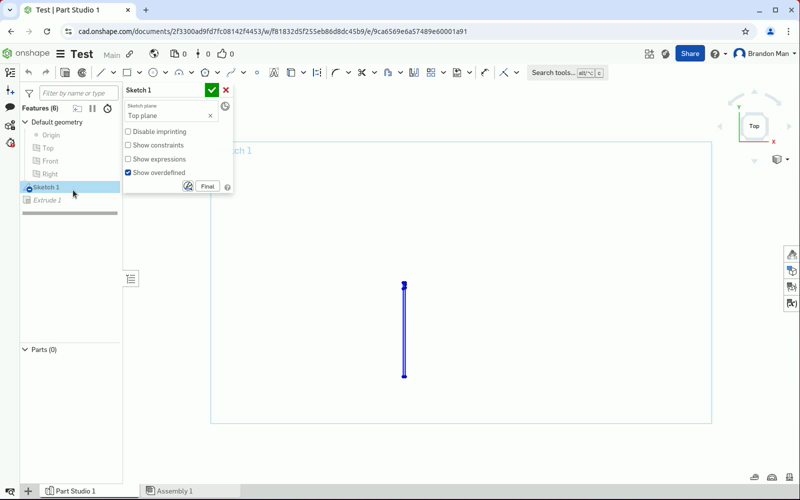
mouse_move(229, 92)
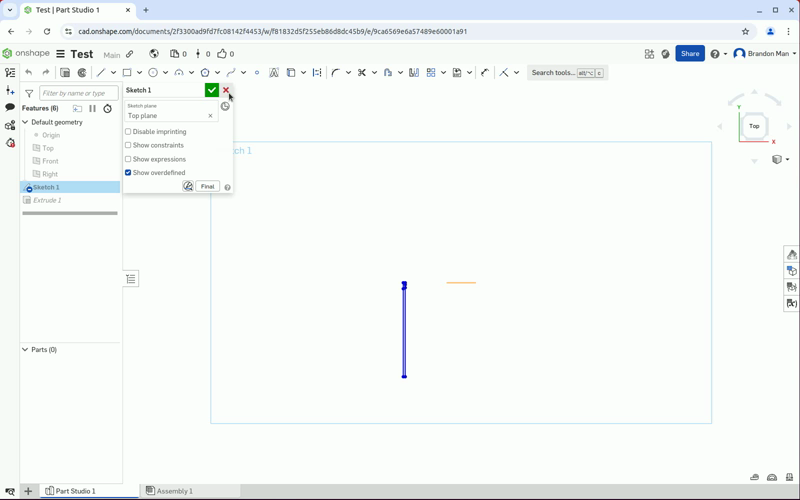
click(229, 92)
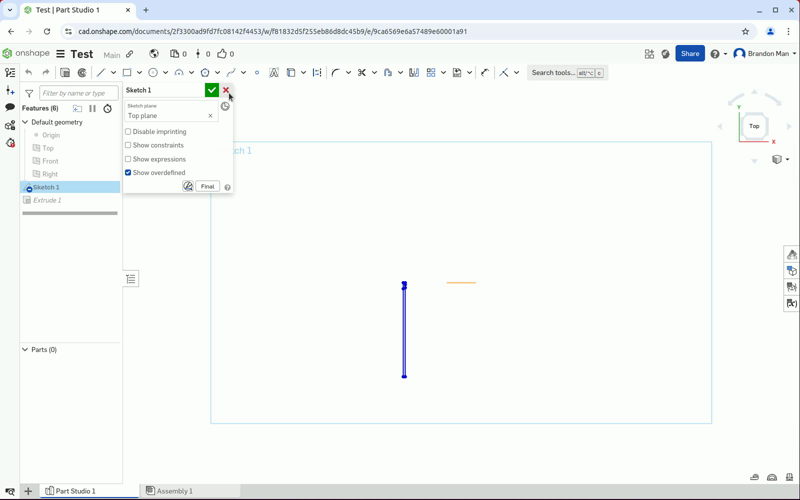
key(shift+s)
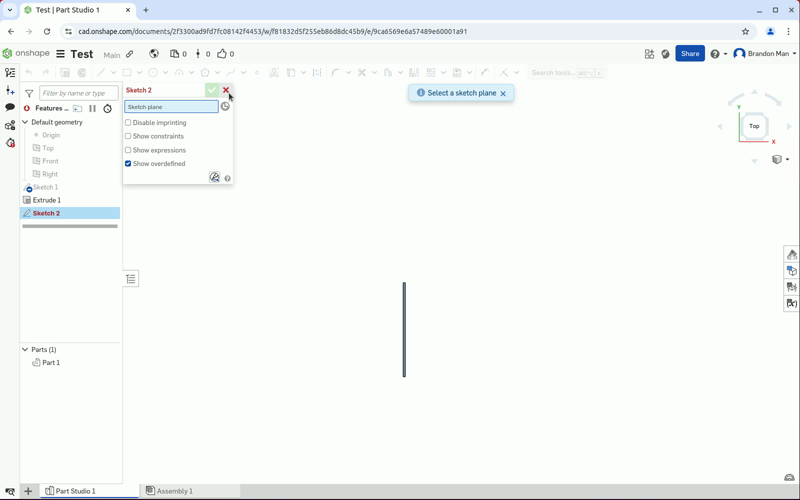
mouse_move(73, 150)
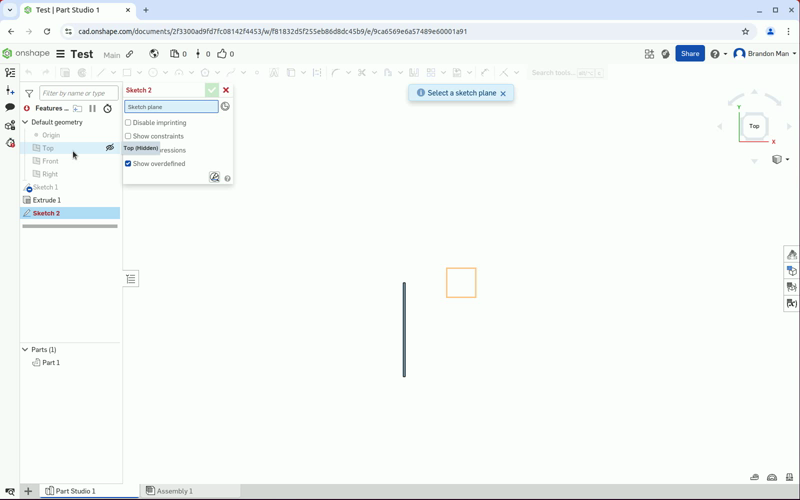
click(73, 150)
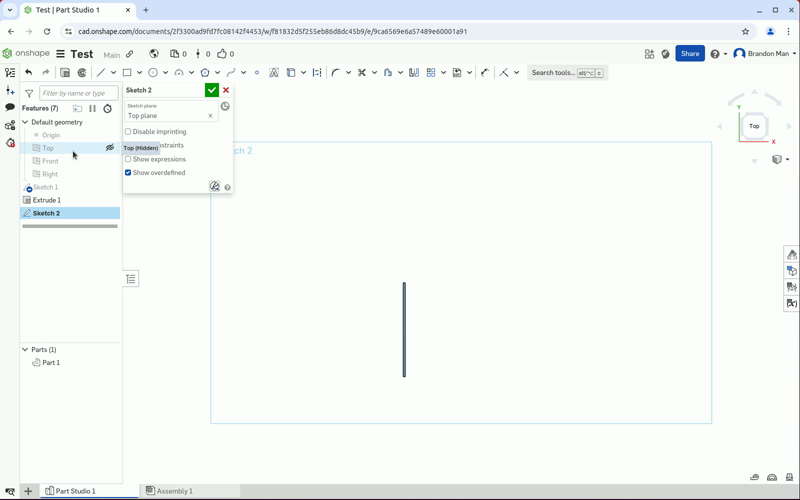
mouse_move(73, 352)
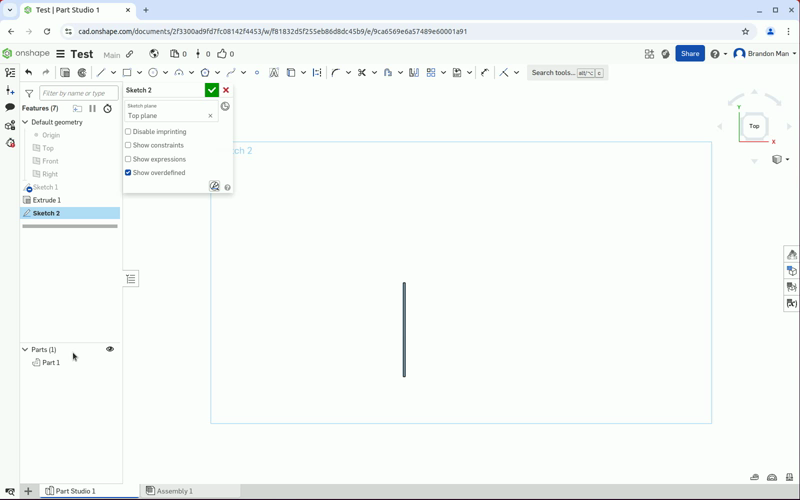
key(y)
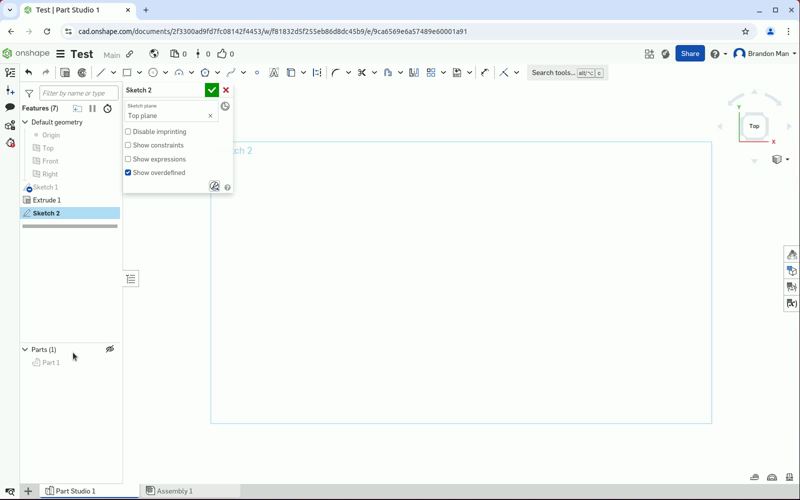
key(l)
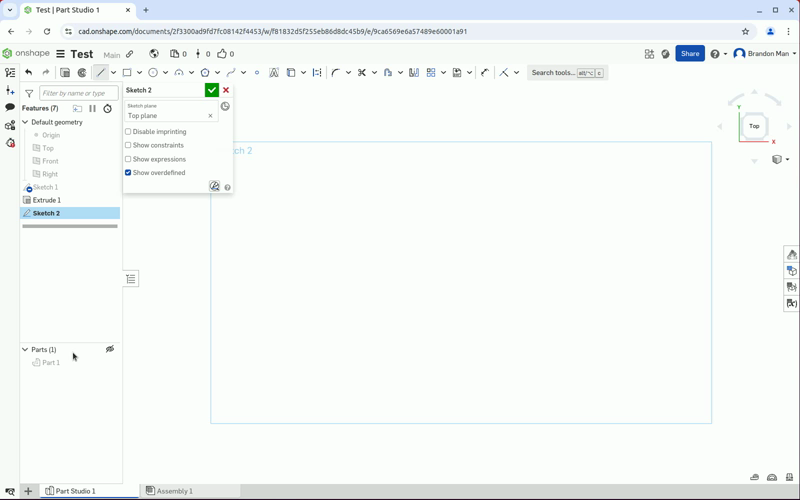
key_down(shift)
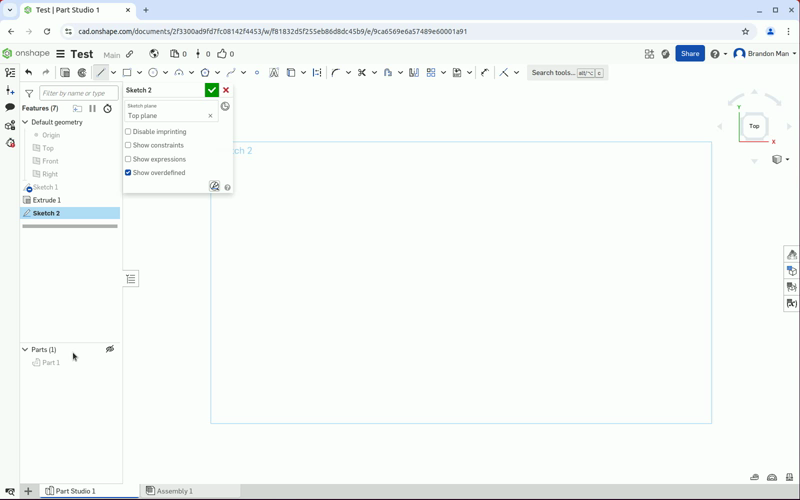
mouse_move(441, 284)
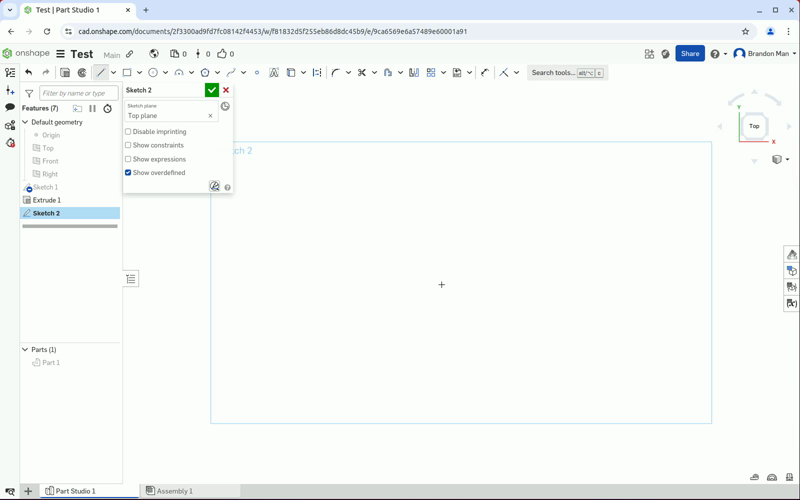
click(441, 284)
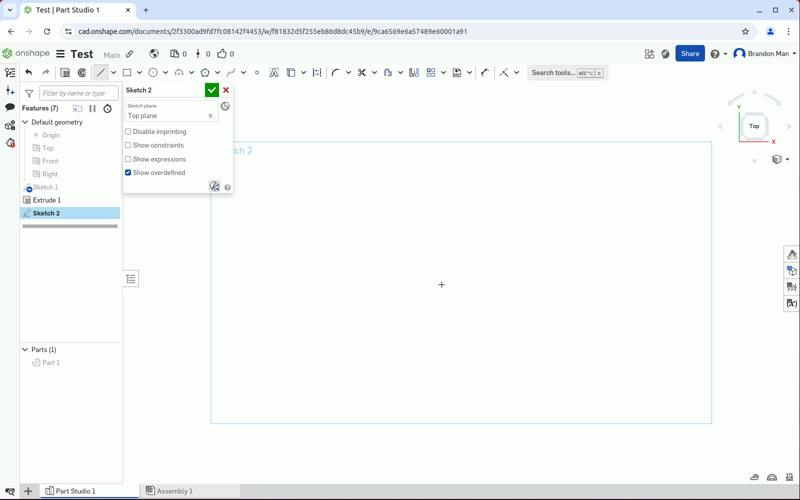
key_up(shift)
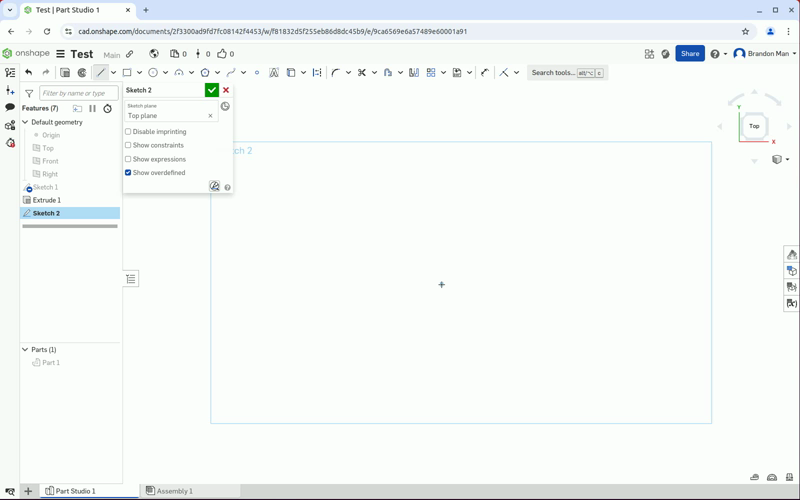
key_down(shift)
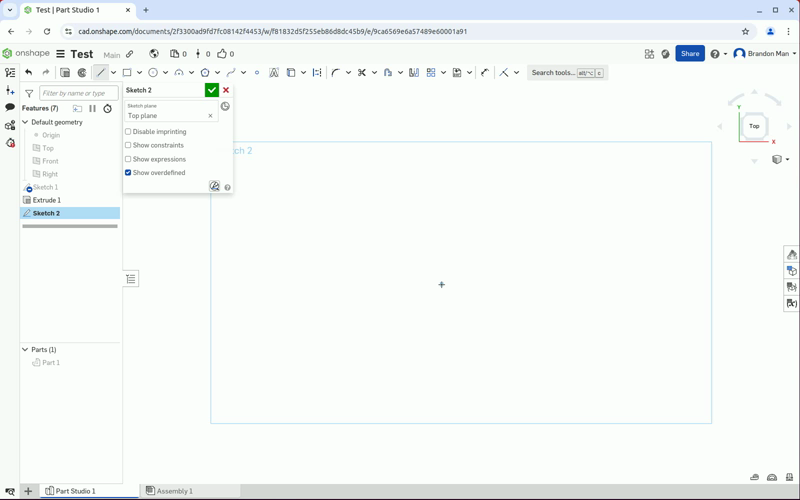
mouse_move(471, 284)
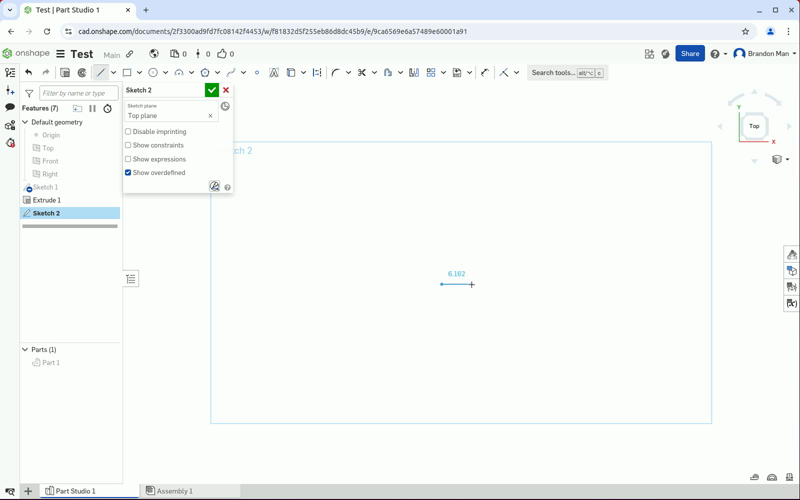
mouse_move(480, 284)
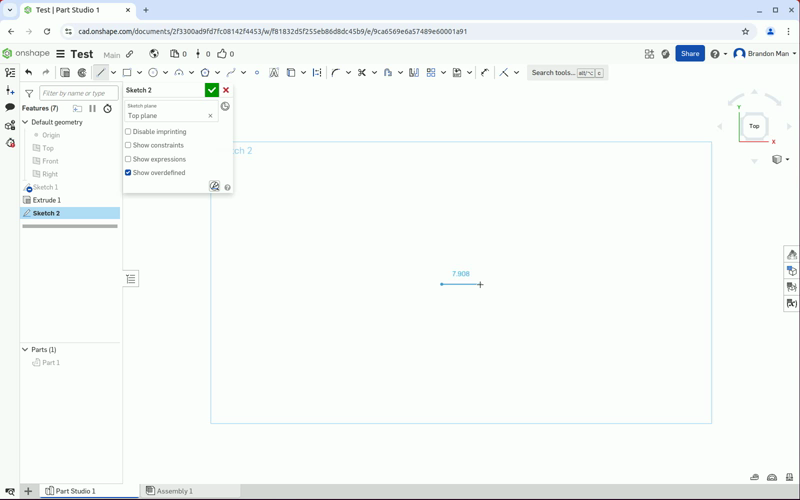
click(480, 284)
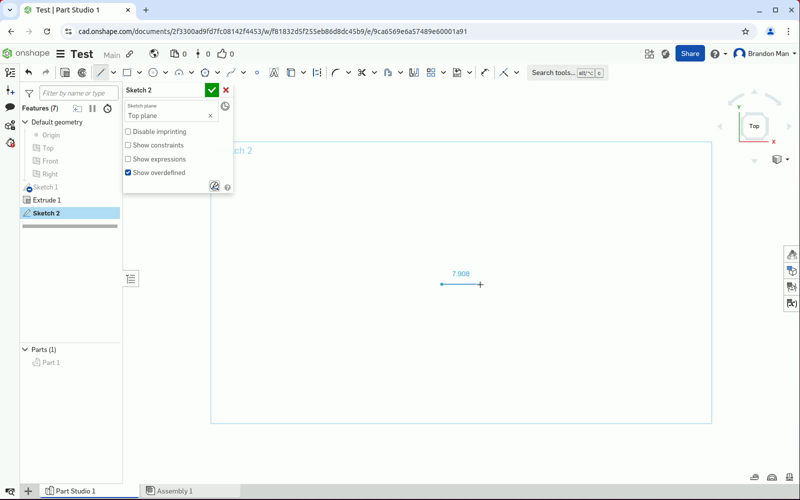
key_up(shift)
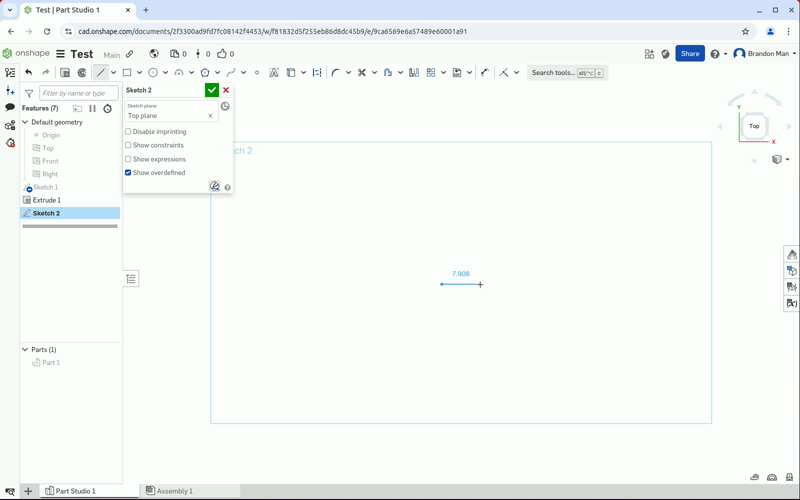
key_down(shift)
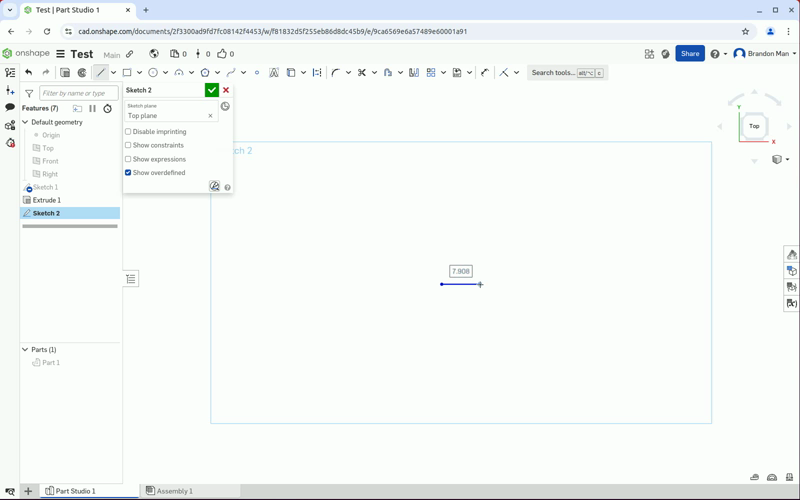
mouse_move(480, 376)
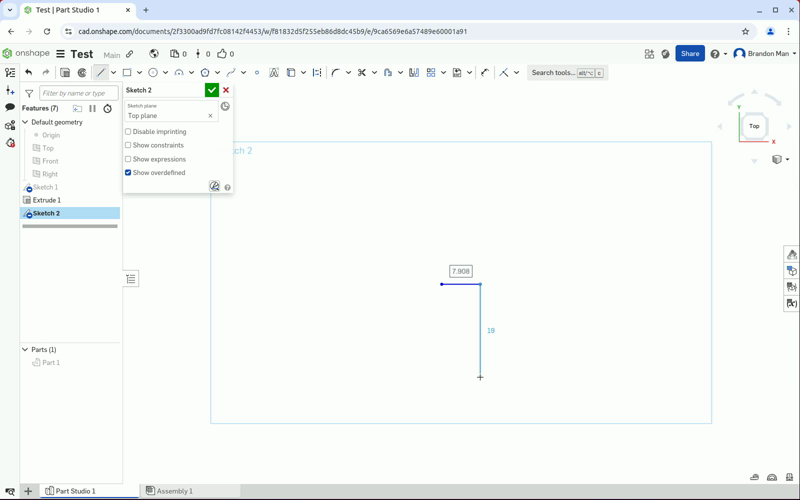
click(480, 376)
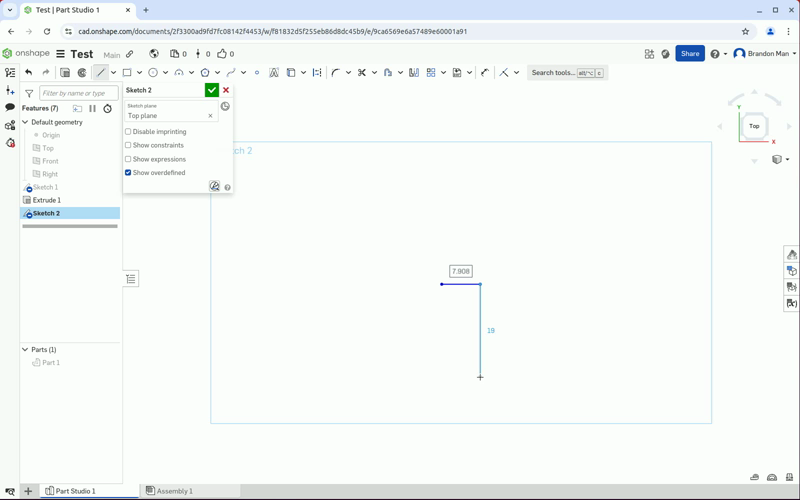
key_up(shift)
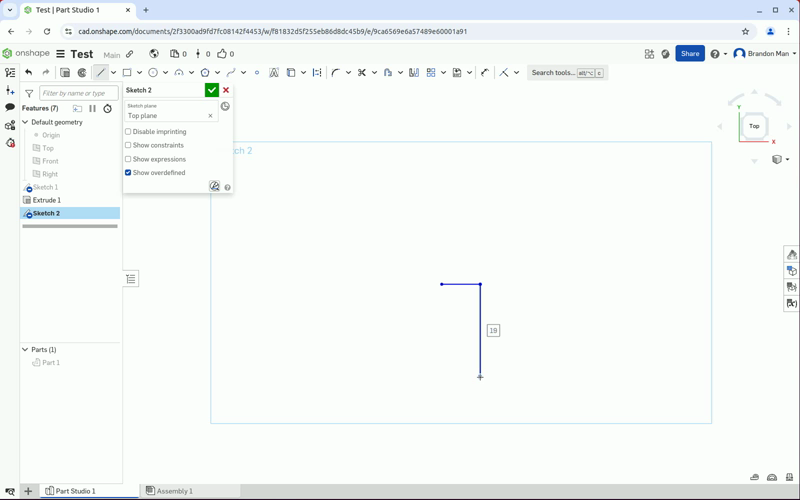
key_down(shift)
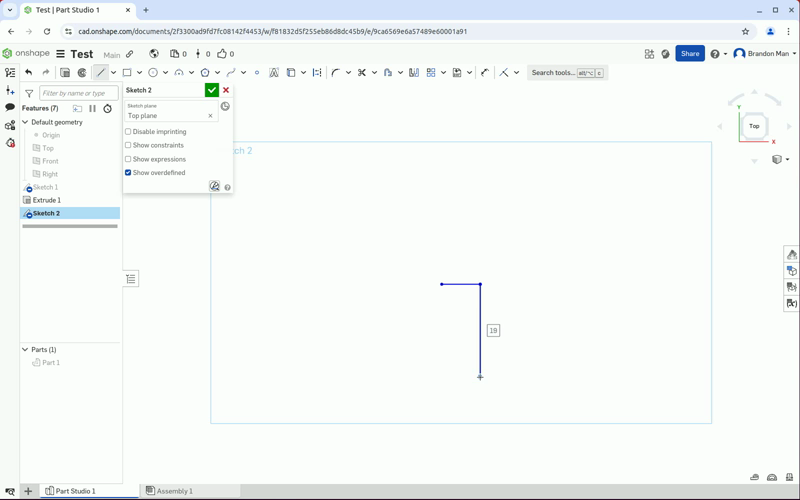
mouse_move(510, 376)
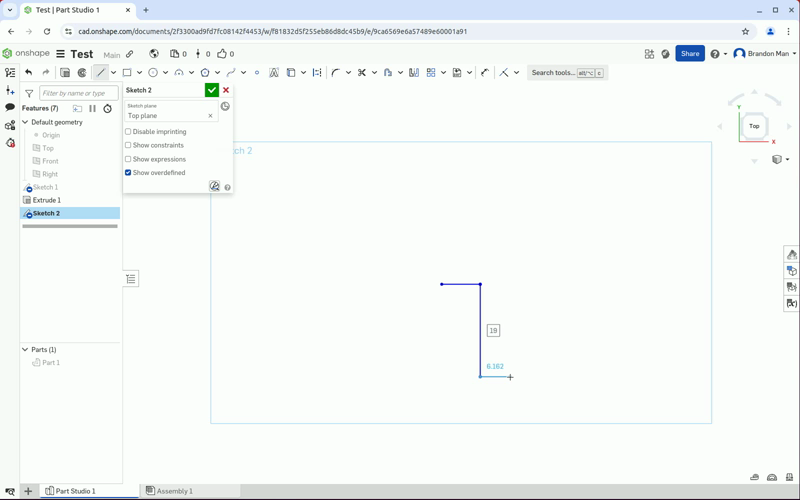
mouse_move(482, 376)
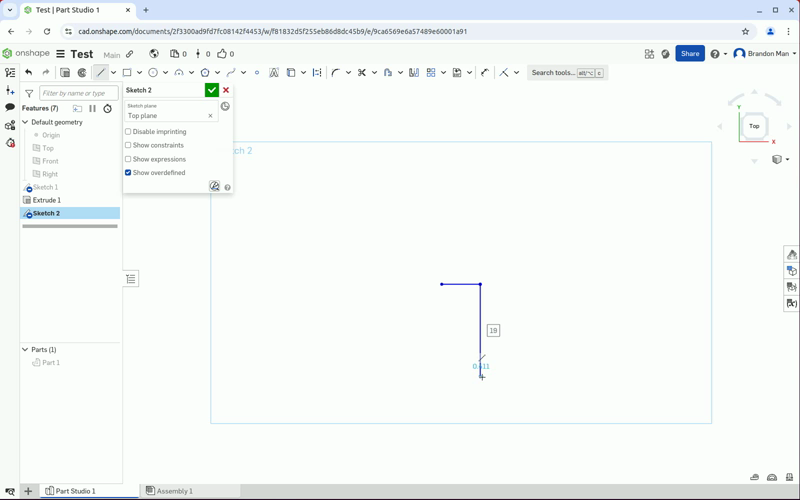
scroll(6)
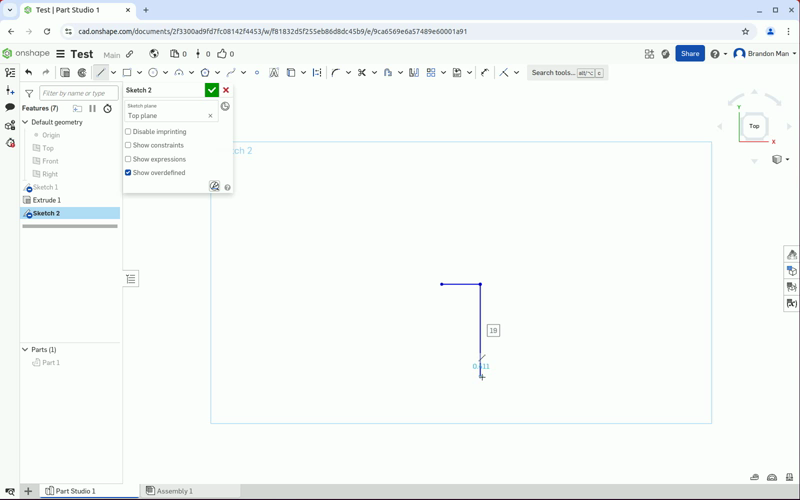
scroll(6)
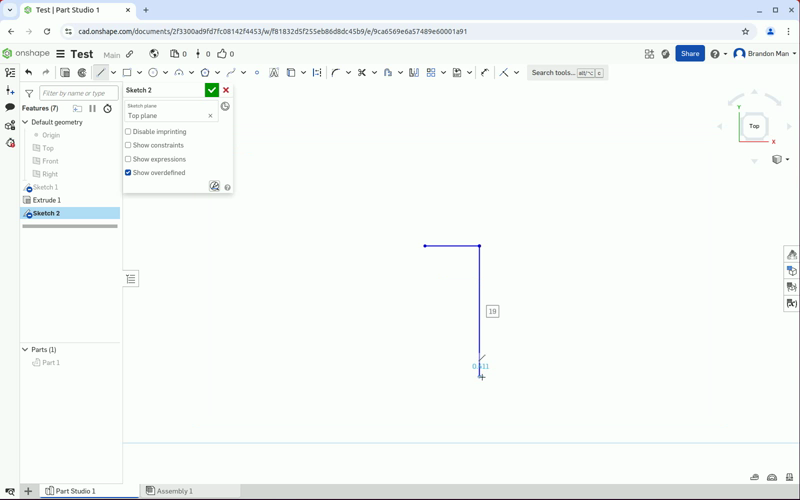
scroll(6)
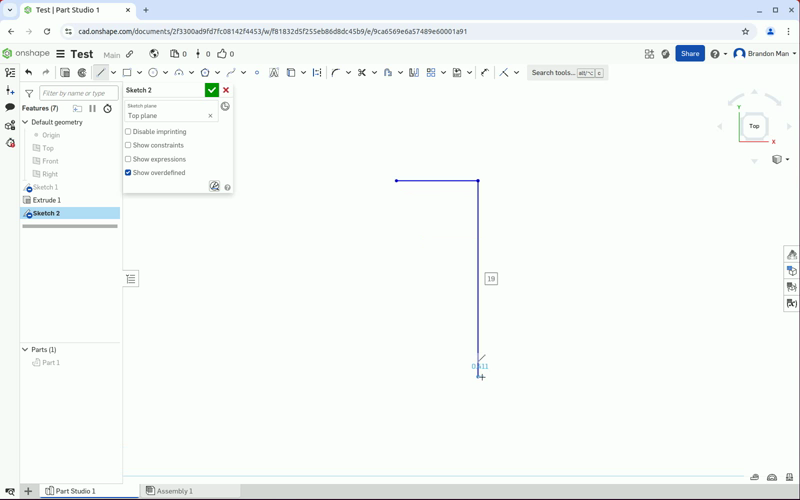
scroll(6)
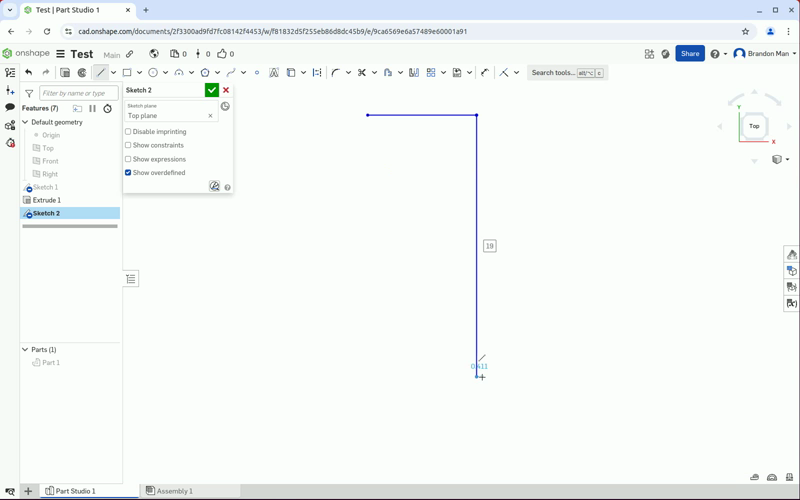
scroll(6)
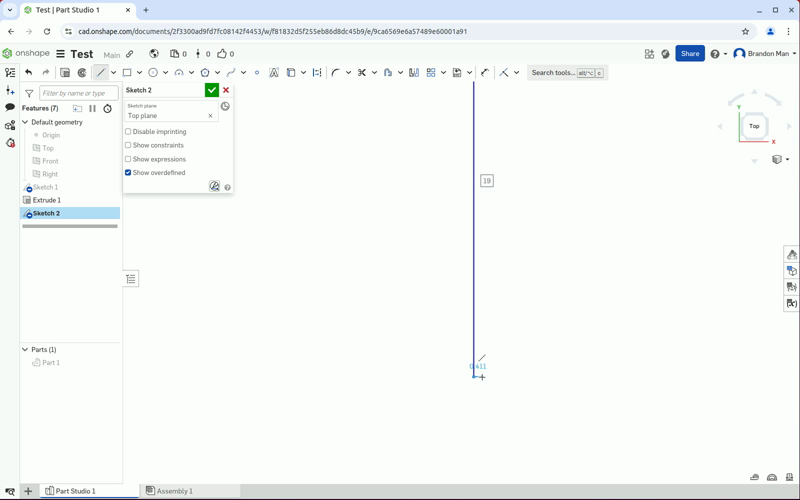
scroll(6)
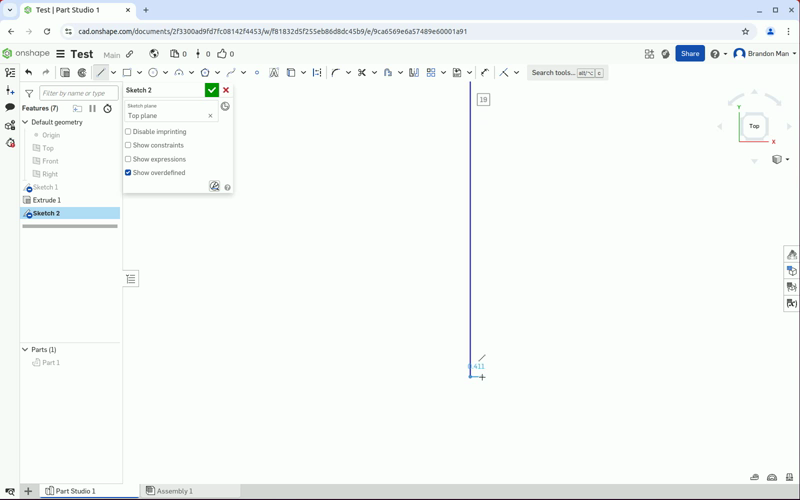
scroll(6)
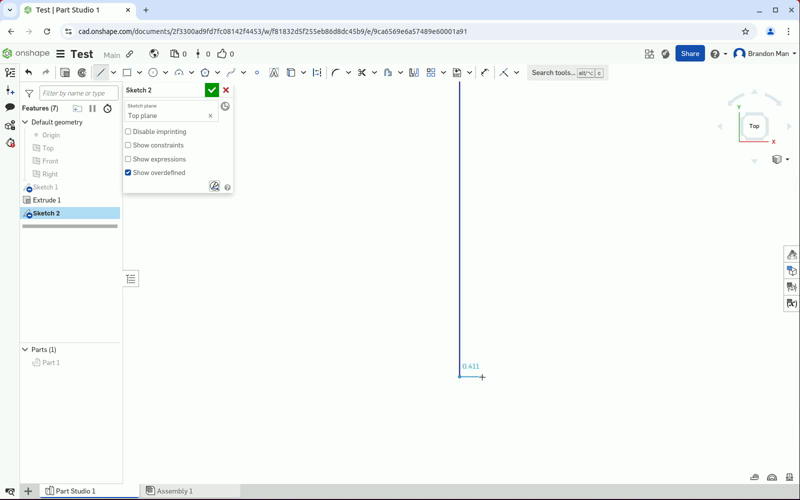
click(482, 376)
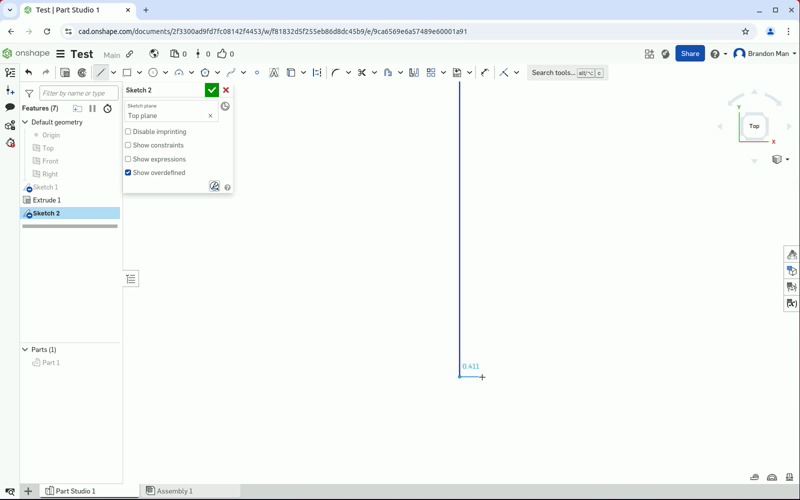
scroll(-6)
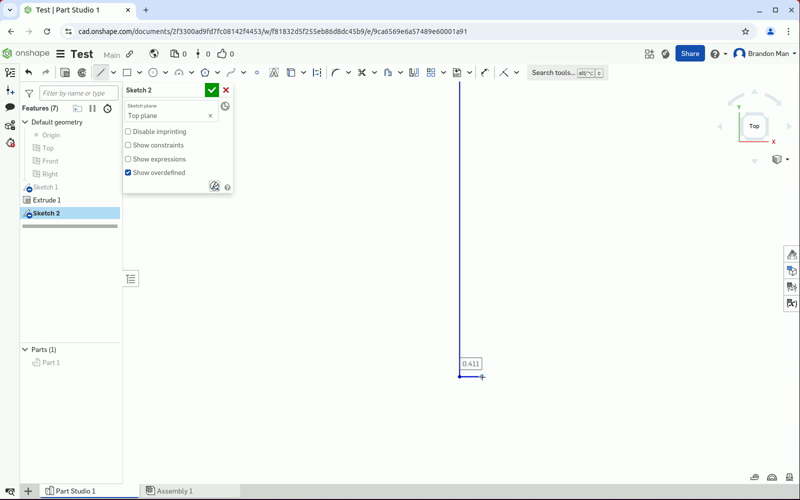
scroll(-6)
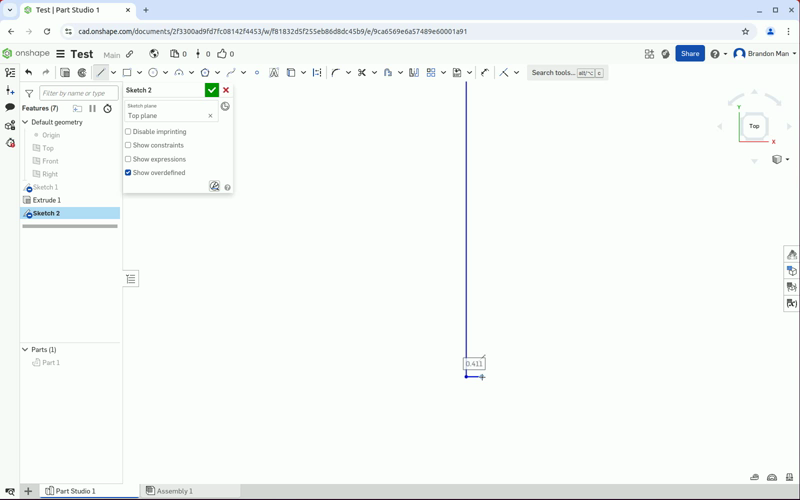
scroll(-6)
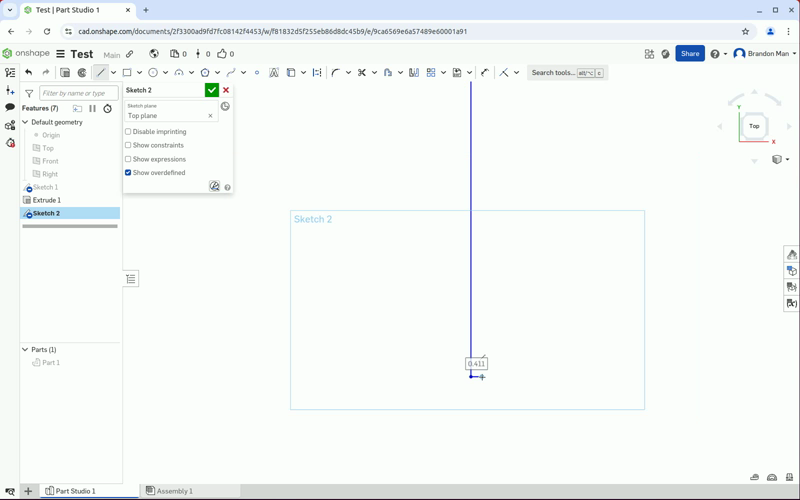
scroll(-6)
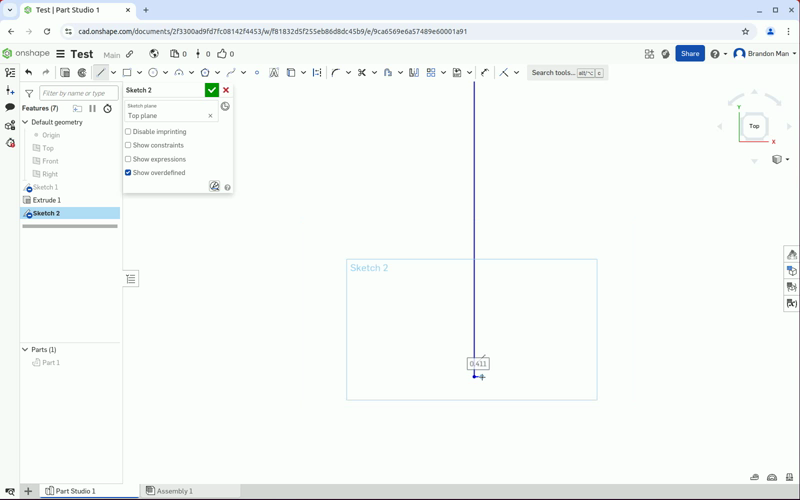
scroll(-6)
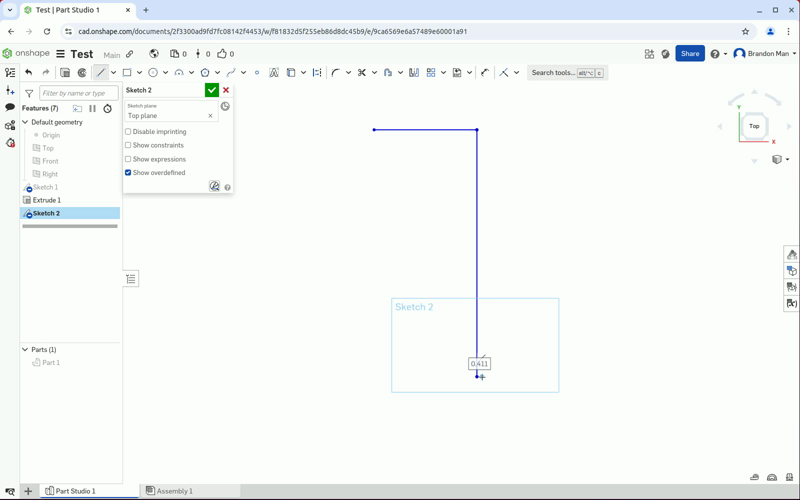
scroll(-6)
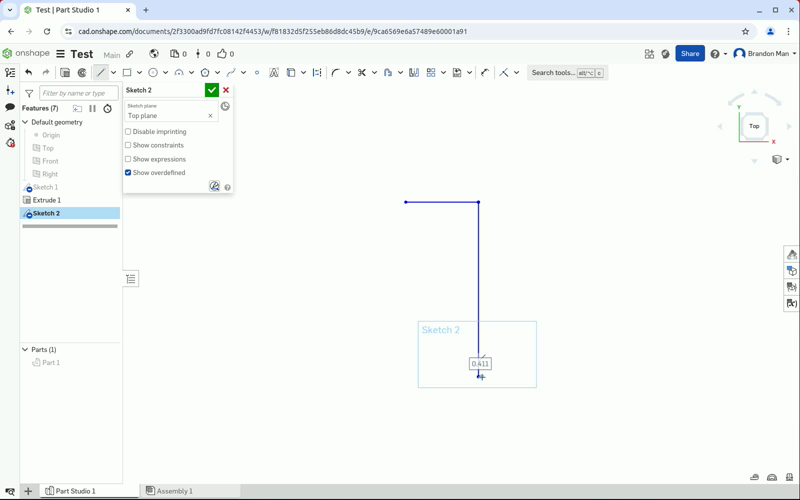
scroll(-6)
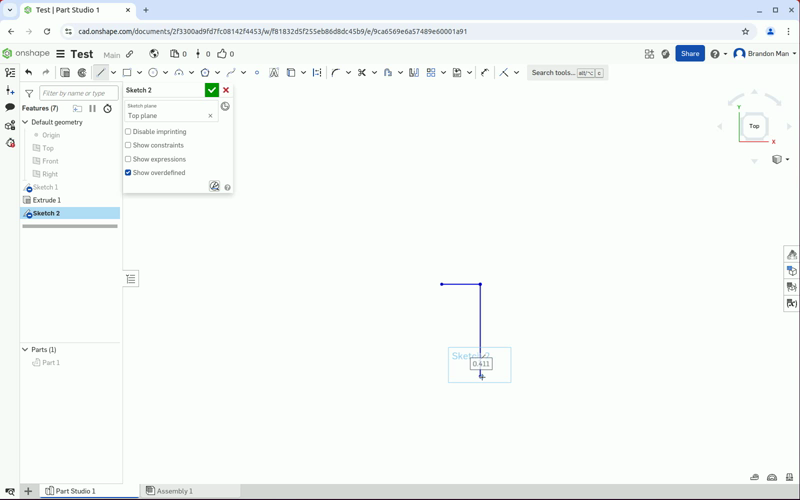
key_up(shift)
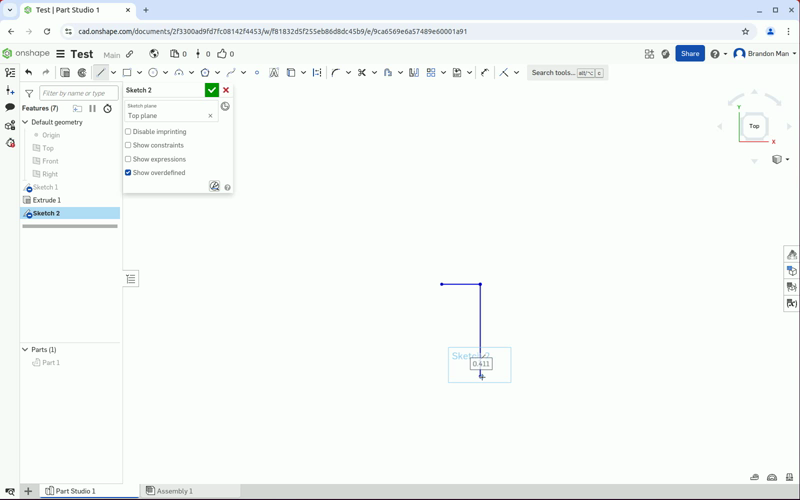
key_down(shift)
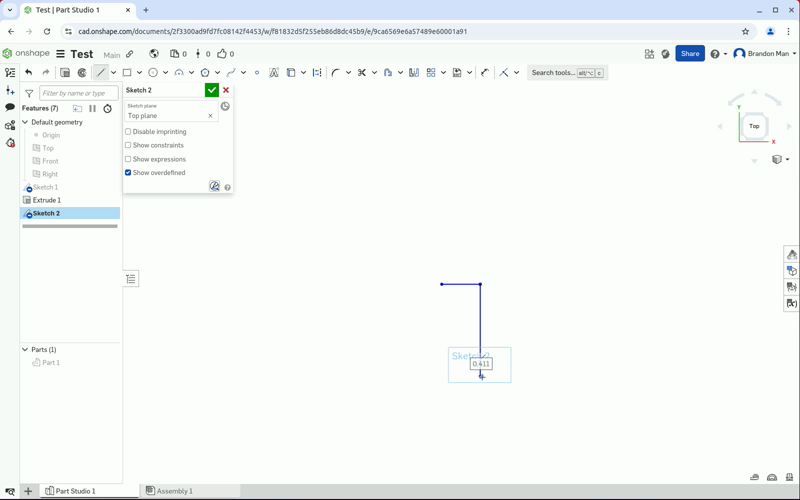
mouse_move(482, 288)
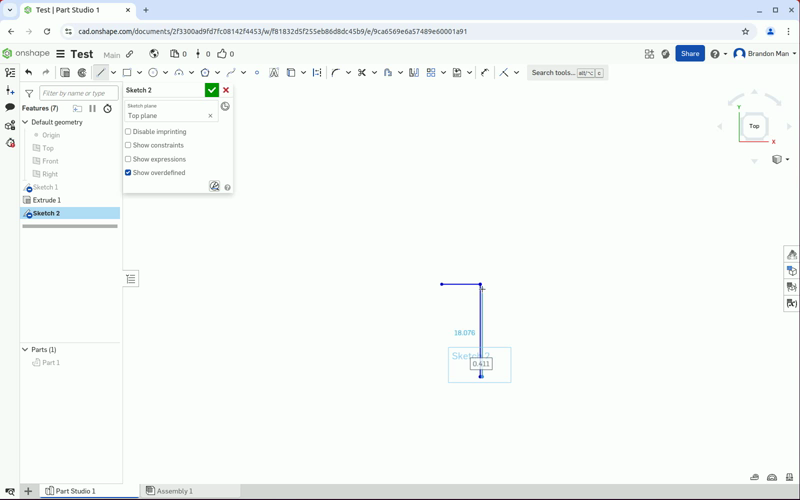
click(482, 288)
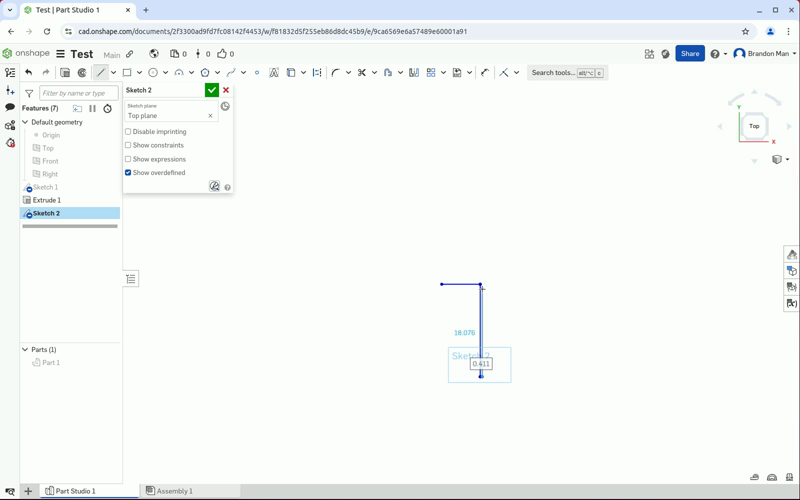
key_up(shift)
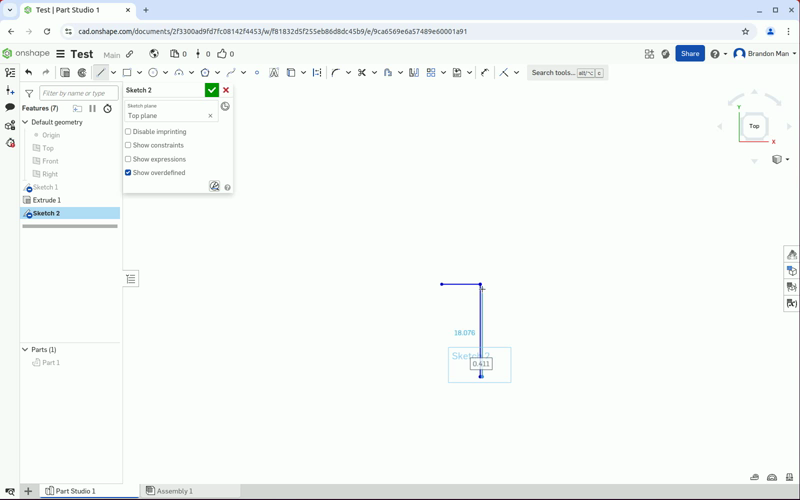
key_down(shift)
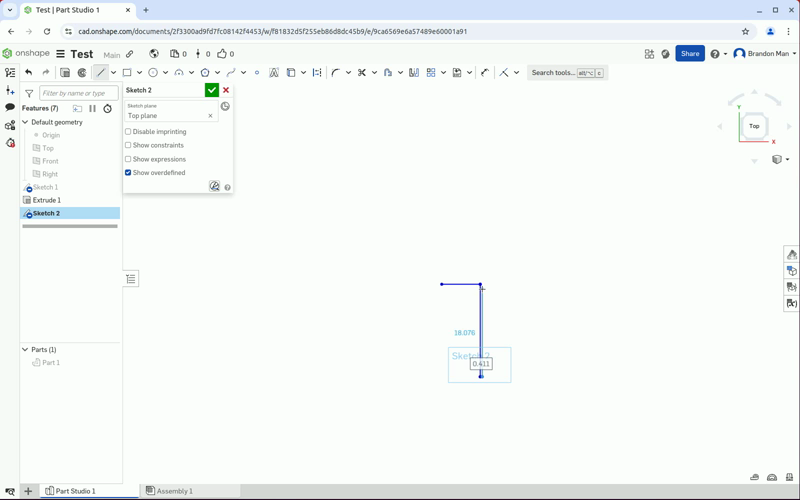
mouse_move(512, 288)
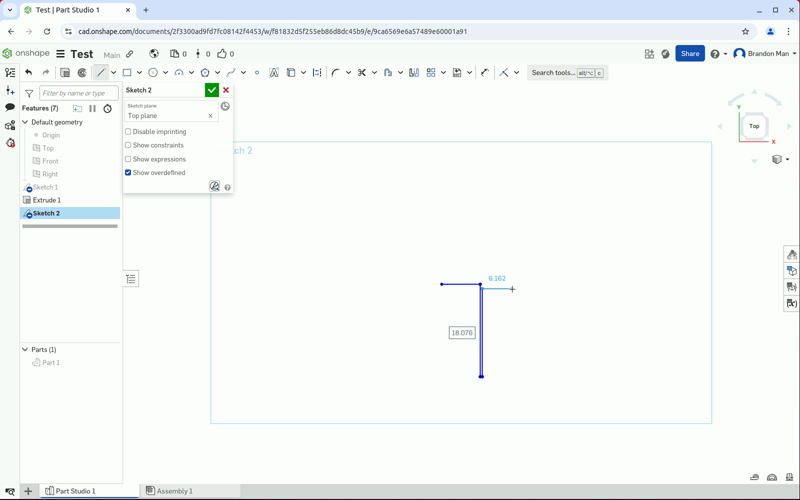
mouse_move(482, 284)
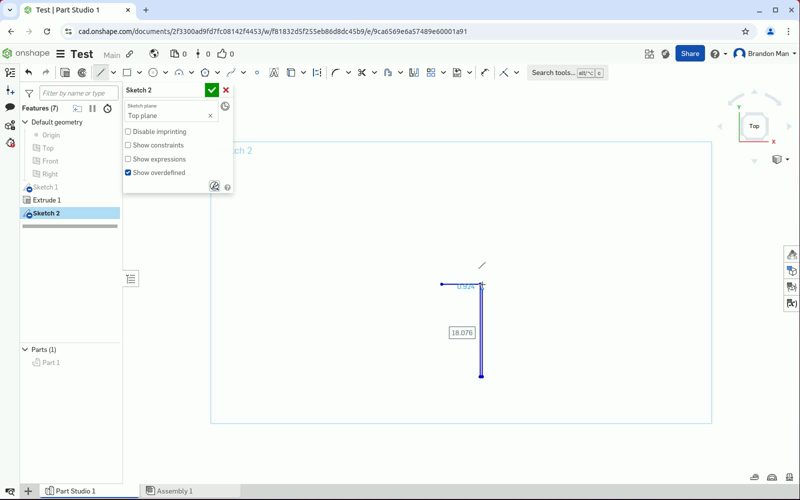
scroll(6)
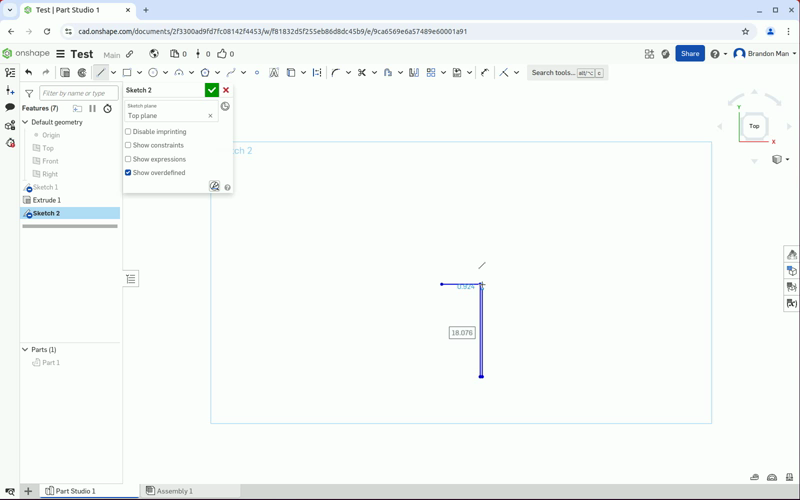
scroll(6)
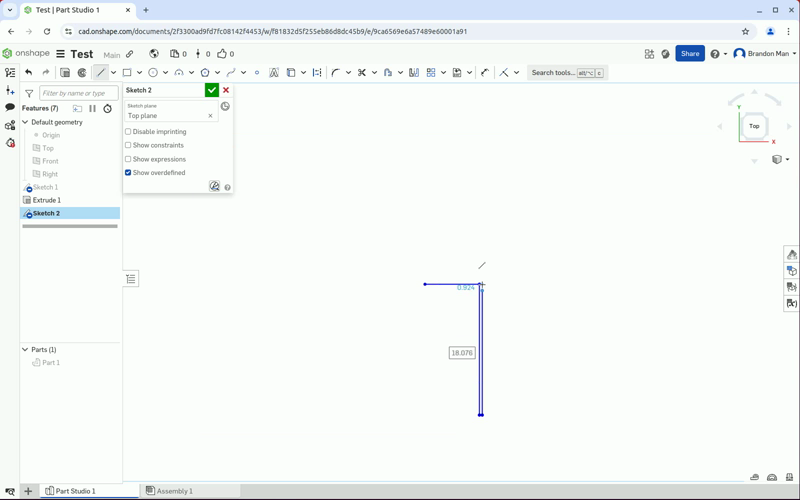
scroll(6)
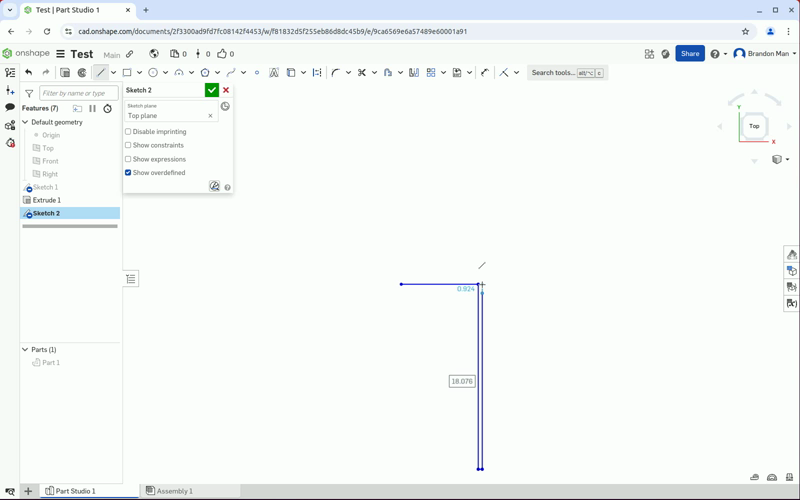
scroll(6)
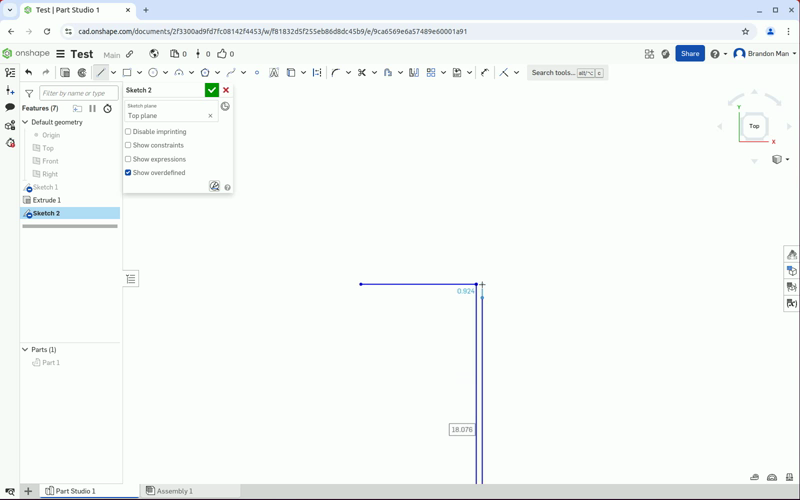
scroll(6)
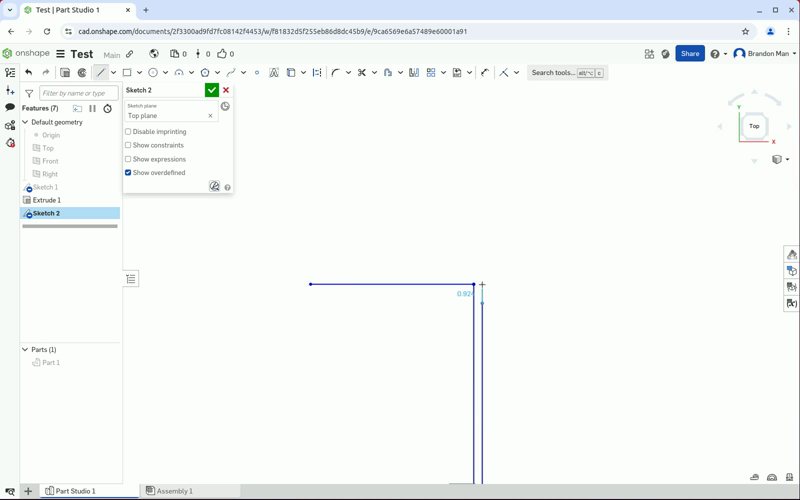
scroll(6)
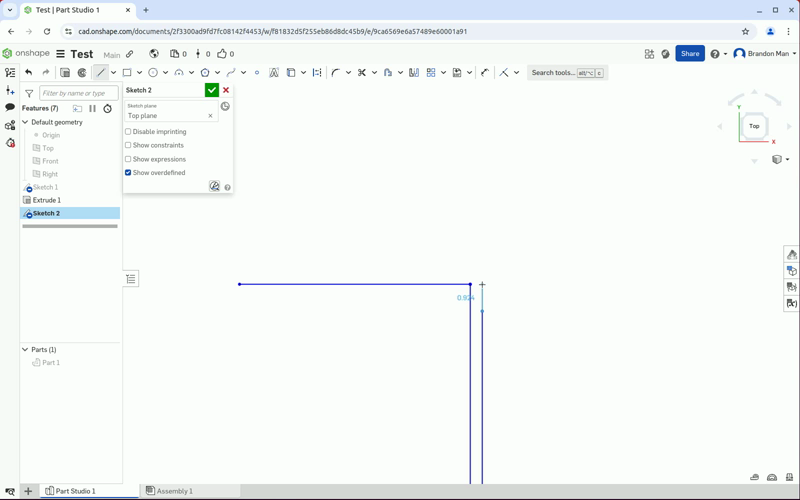
scroll(6)
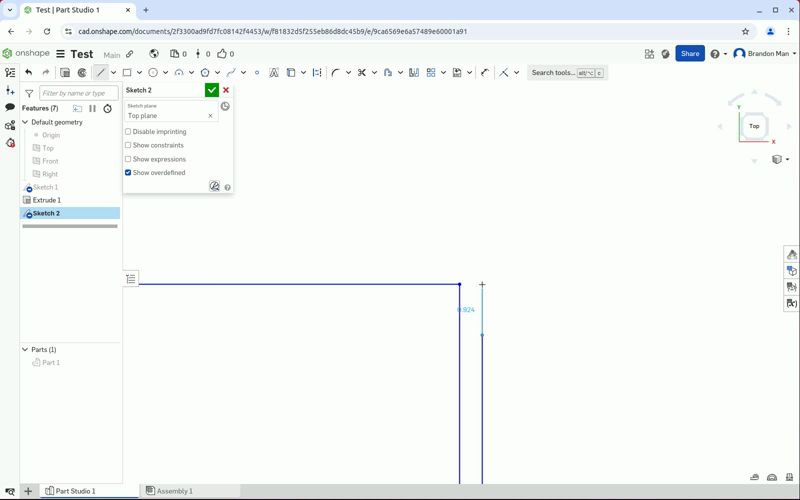
click(482, 284)
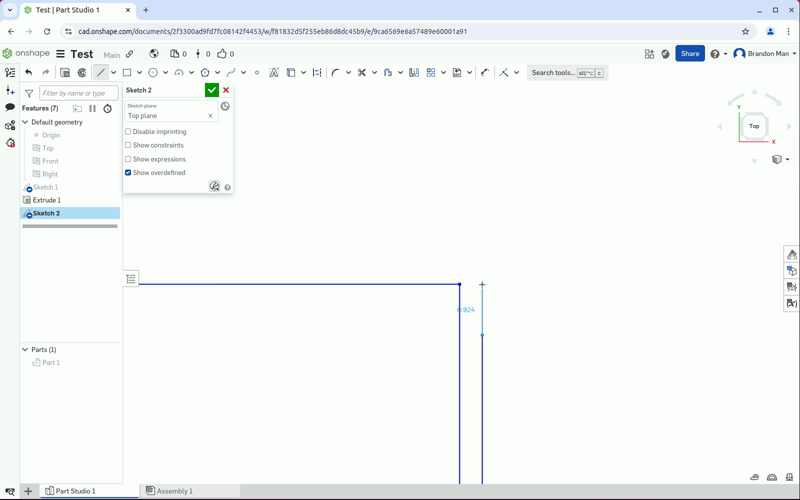
scroll(-6)
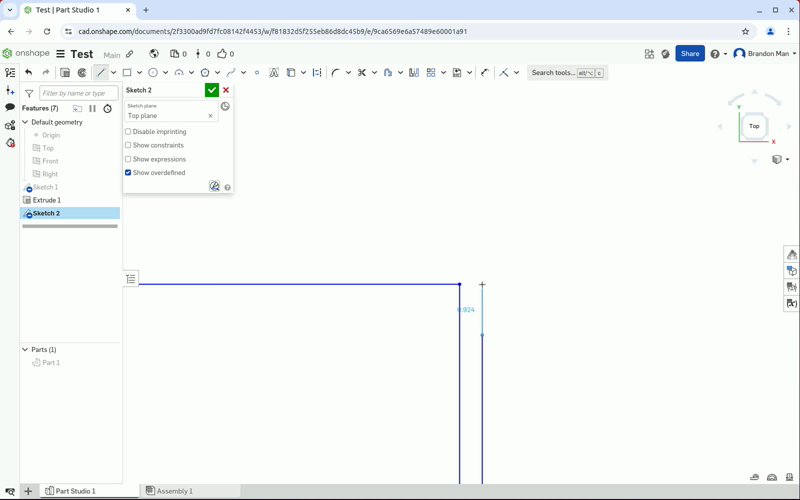
scroll(-6)
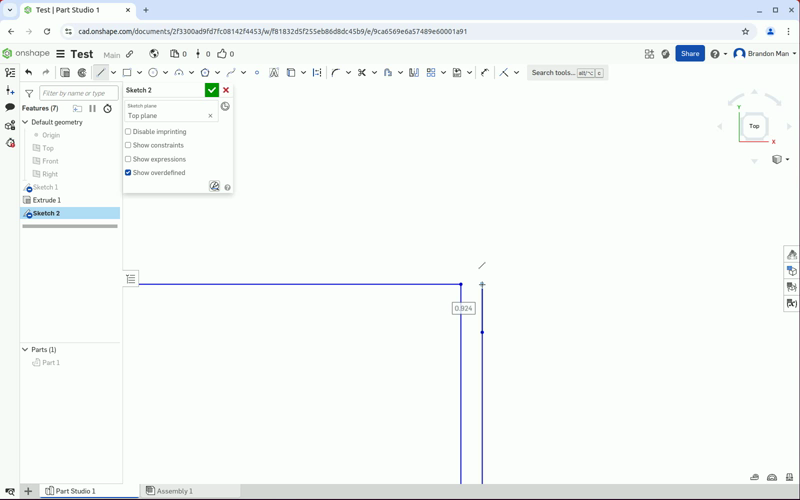
scroll(-6)
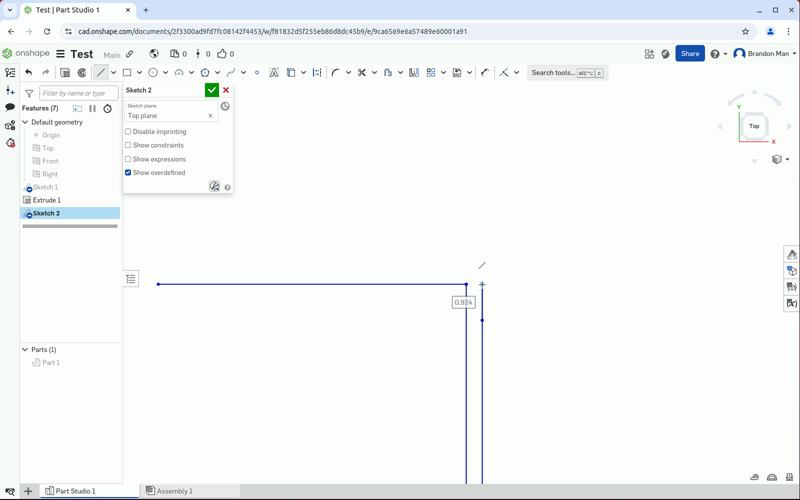
scroll(-6)
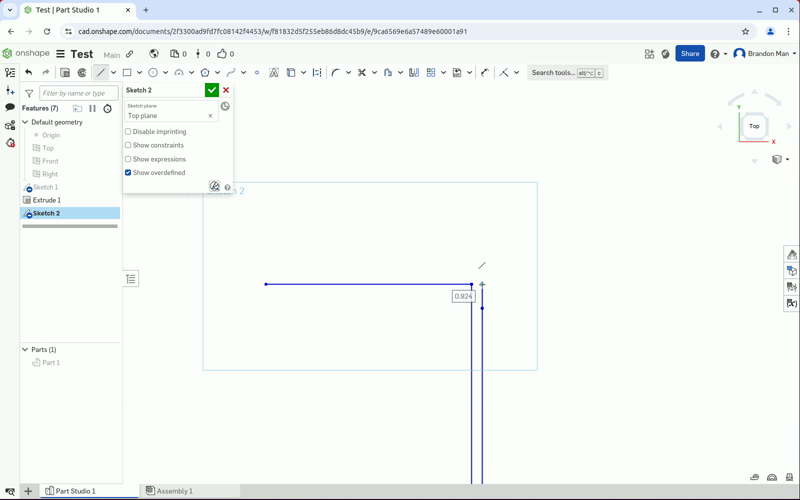
scroll(-6)
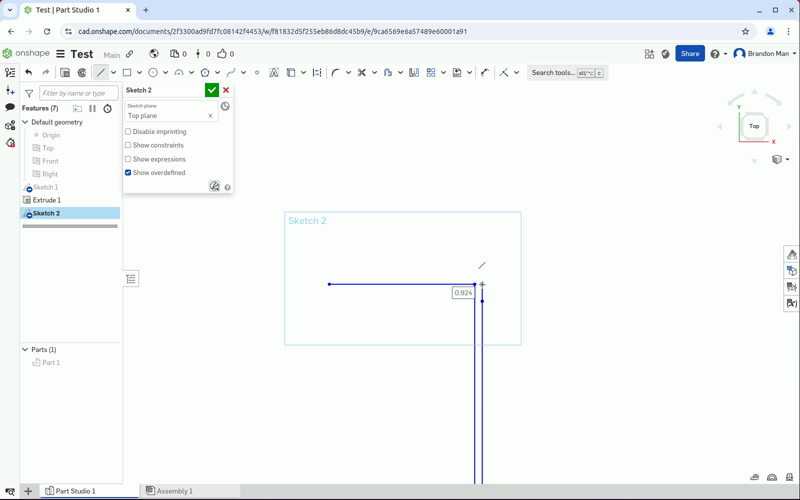
scroll(-6)
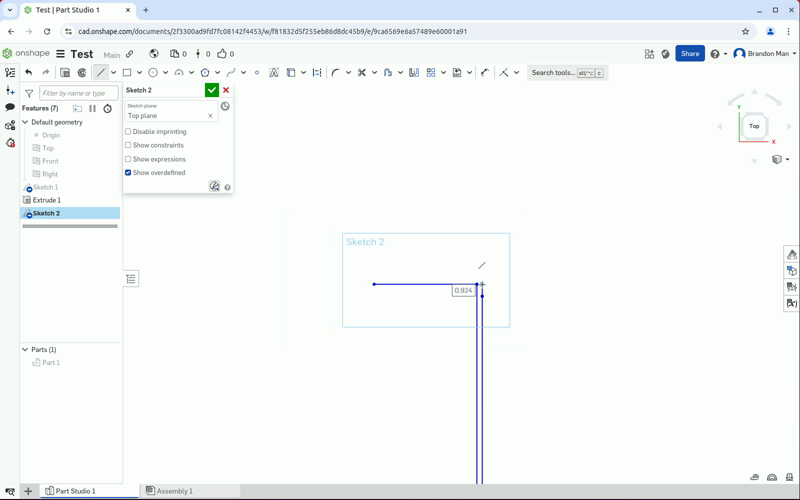
scroll(-6)
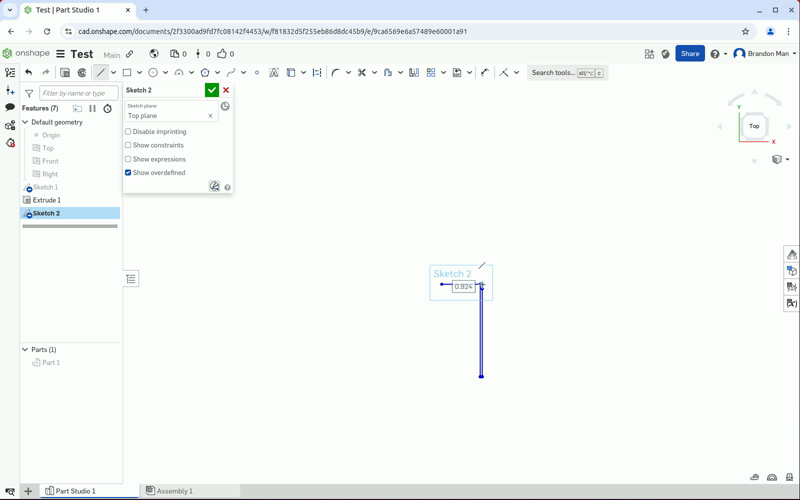
key_up(shift)
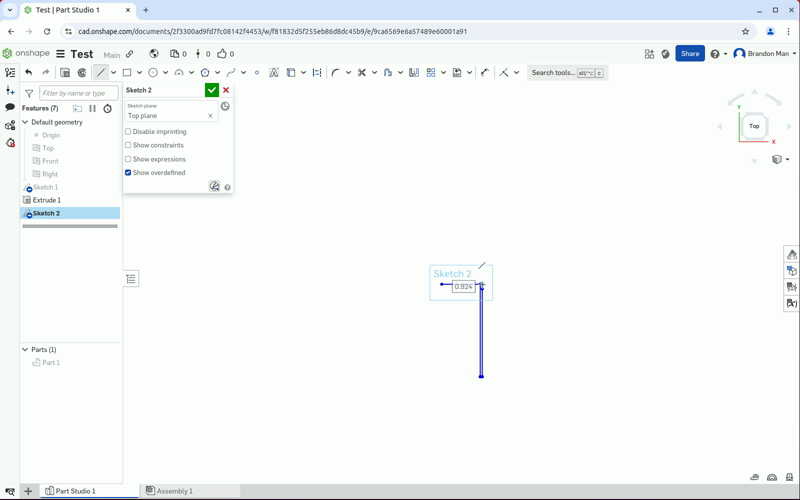
key_down(shift)
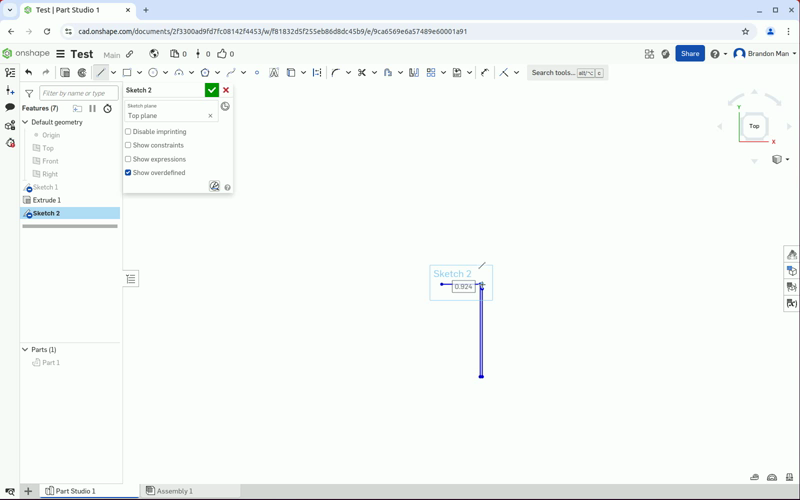
mouse_move(512, 284)
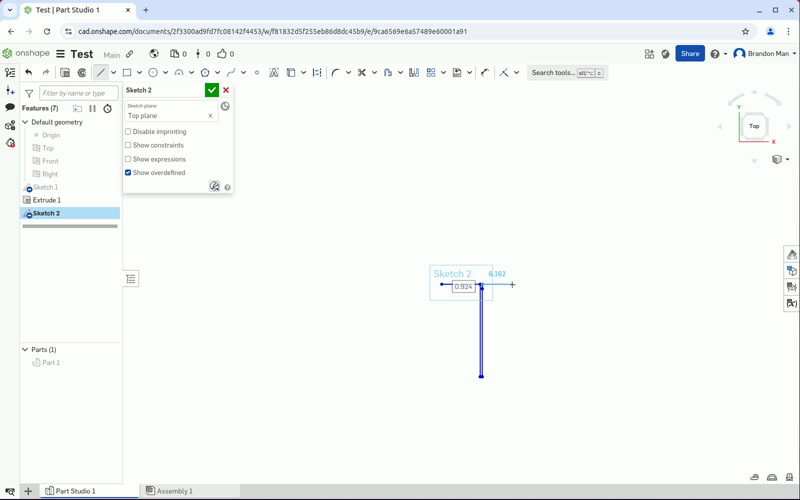
mouse_move(482, 282)
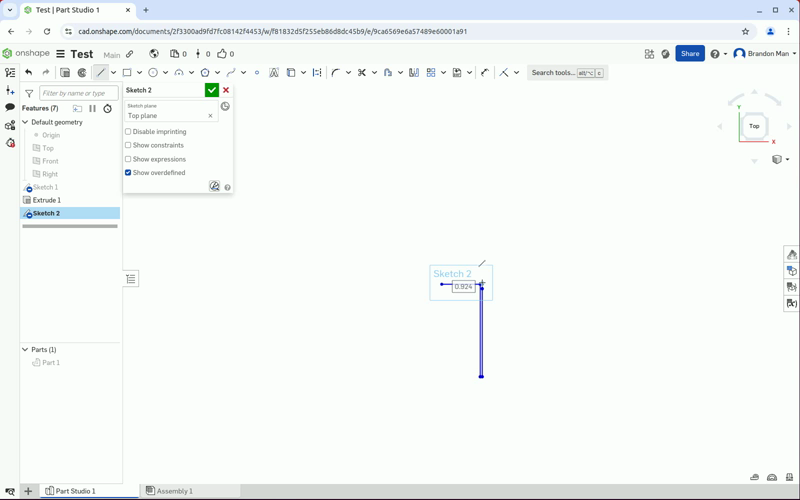
scroll(6)
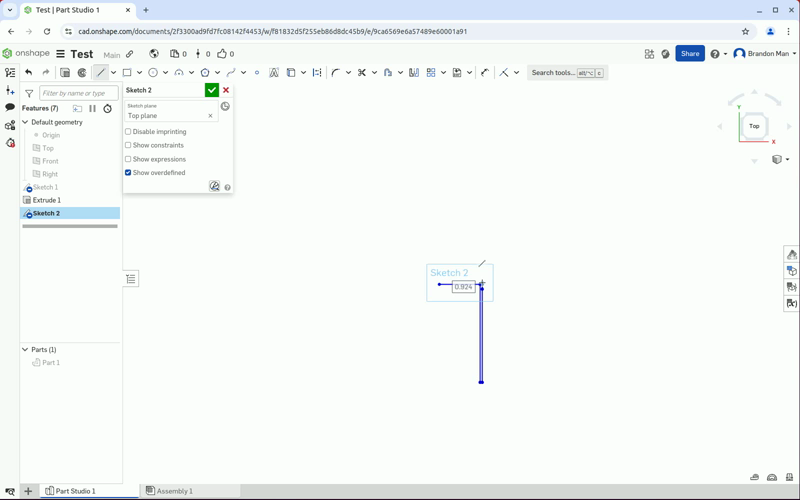
scroll(6)
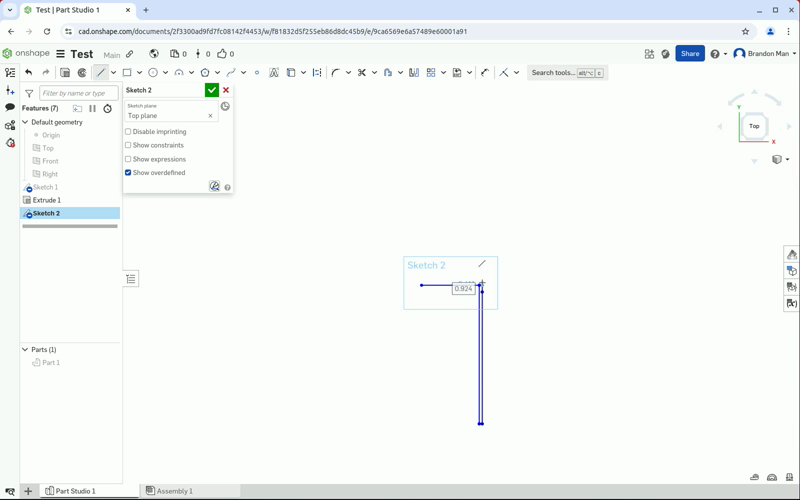
scroll(6)
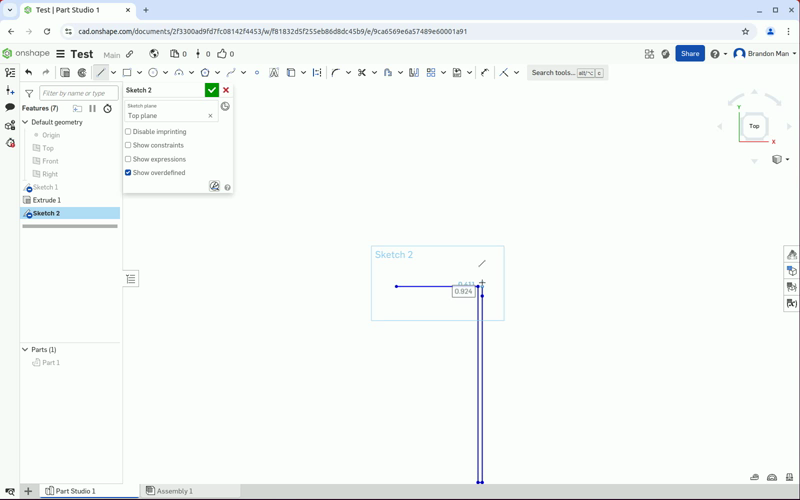
scroll(6)
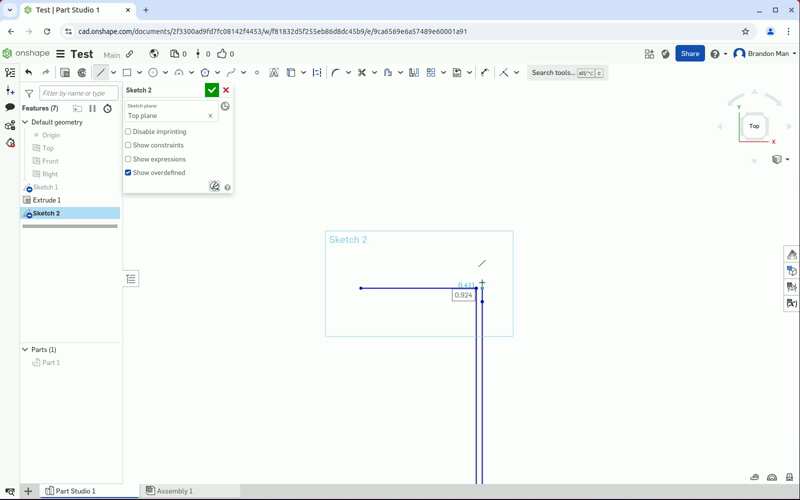
scroll(6)
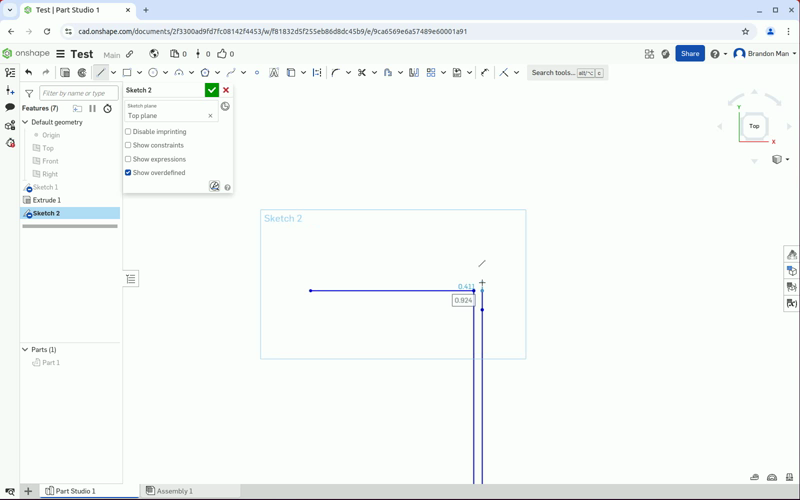
scroll(6)
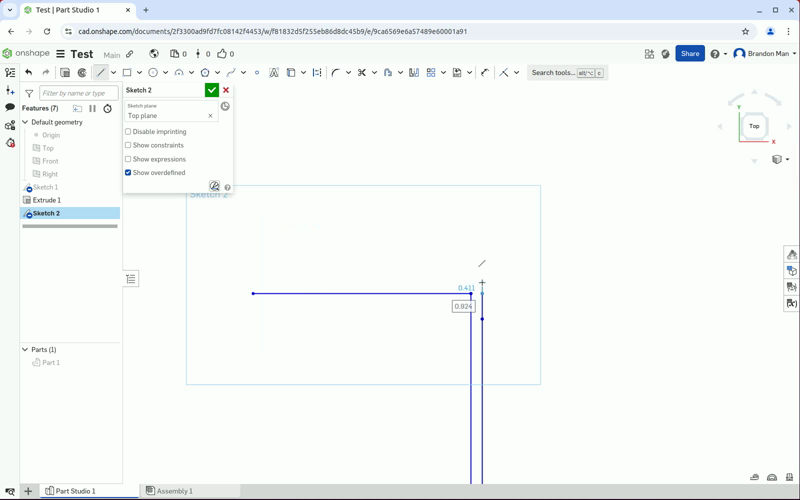
scroll(6)
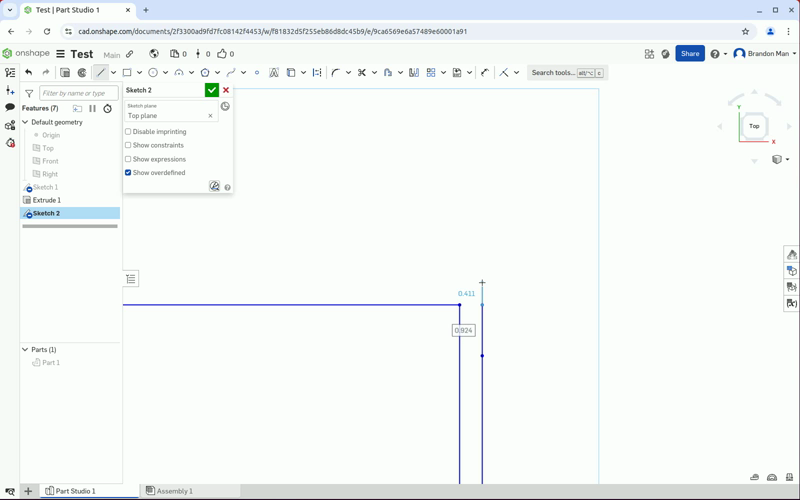
click(482, 282)
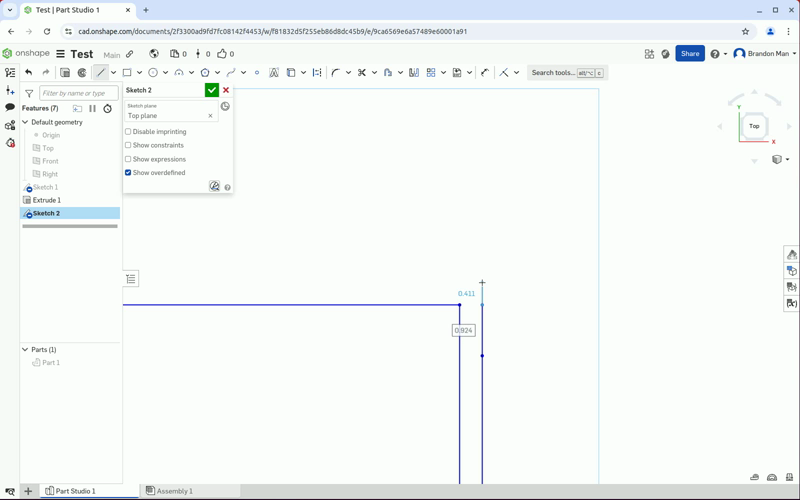
scroll(-6)
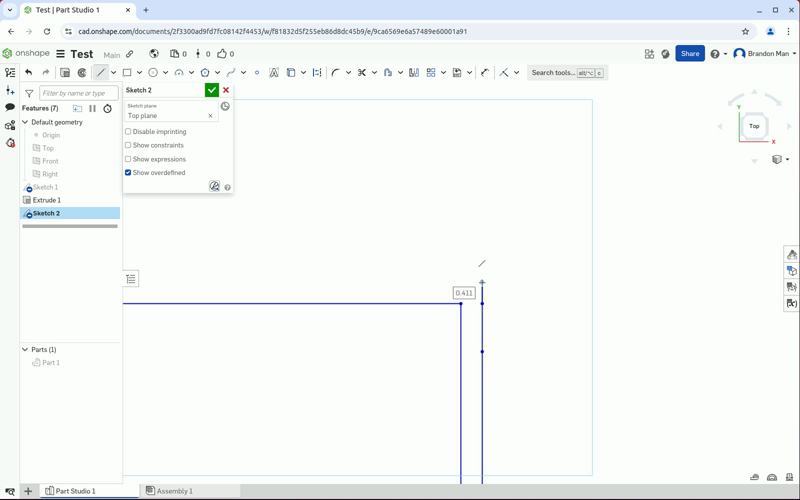
scroll(-6)
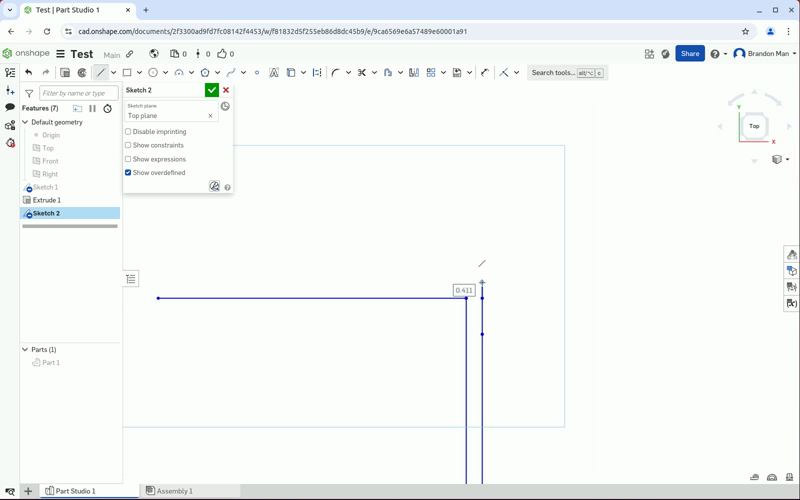
scroll(-6)
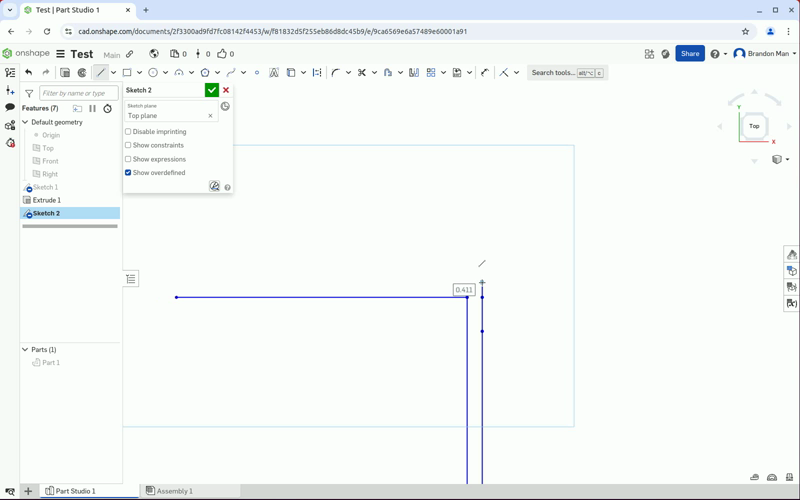
scroll(-6)
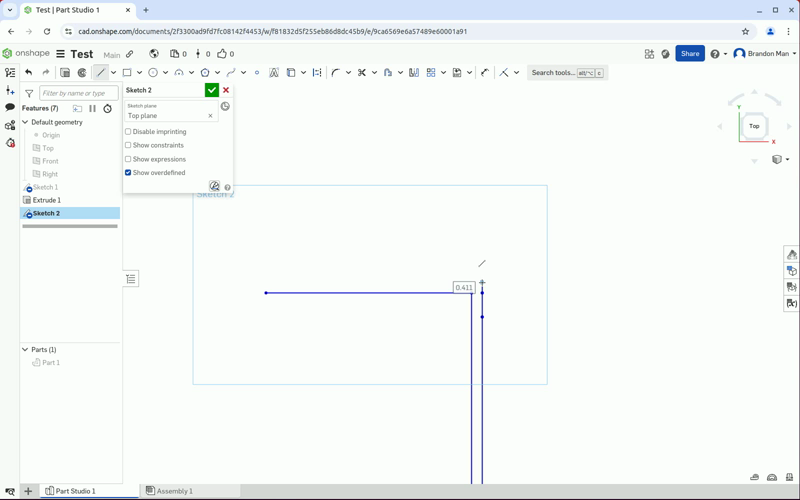
scroll(-6)
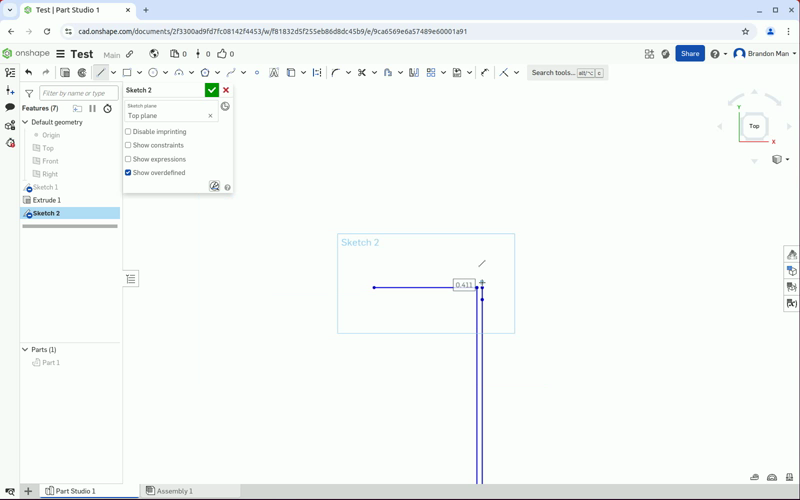
scroll(-6)
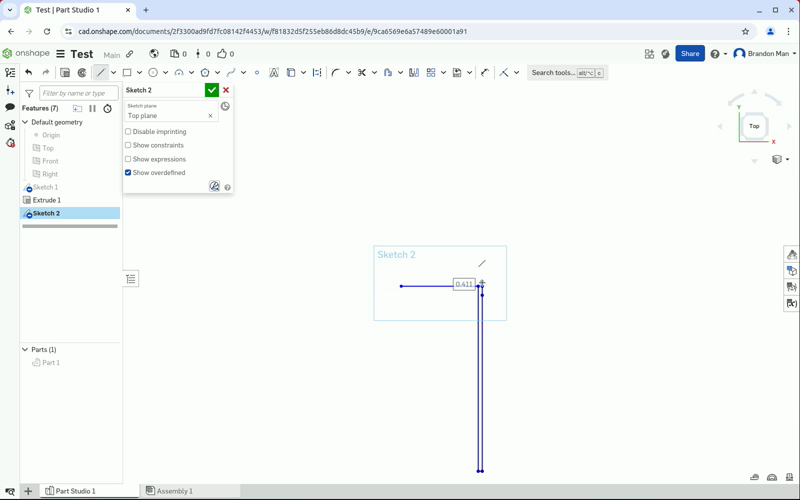
scroll(-6)
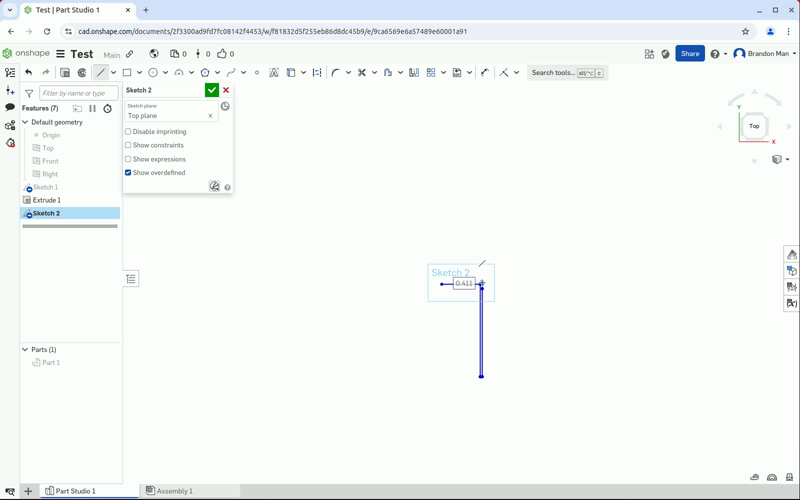
key_up(shift)
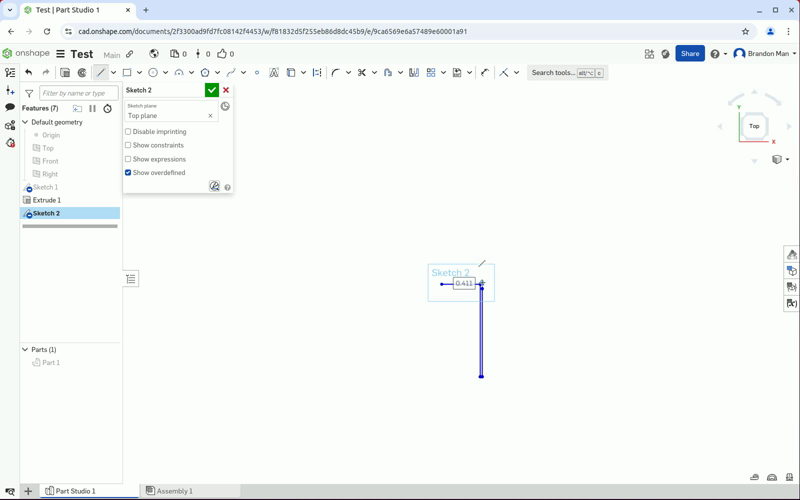
key_down(shift)
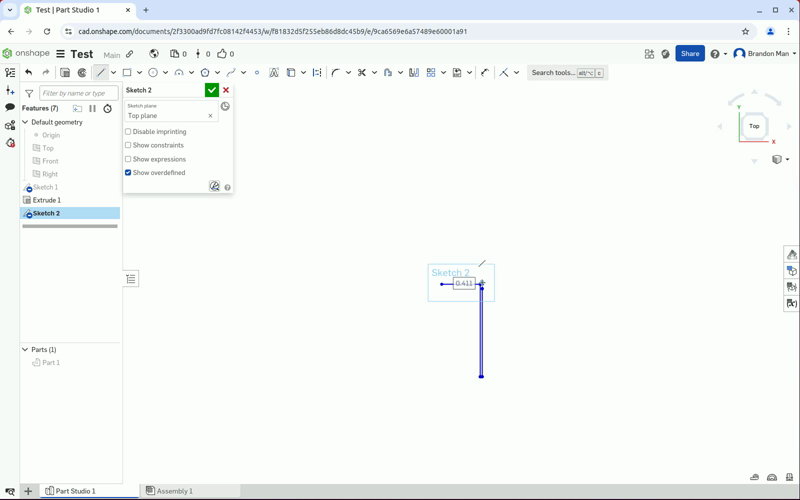
mouse_move(512, 282)
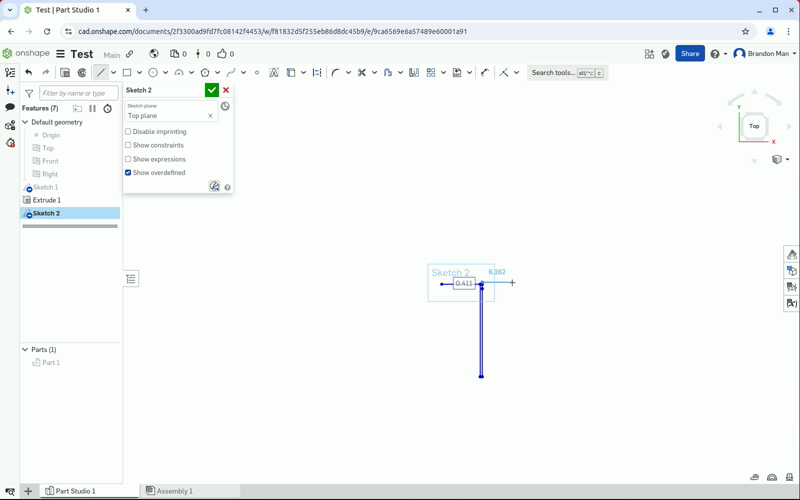
mouse_move(441, 282)
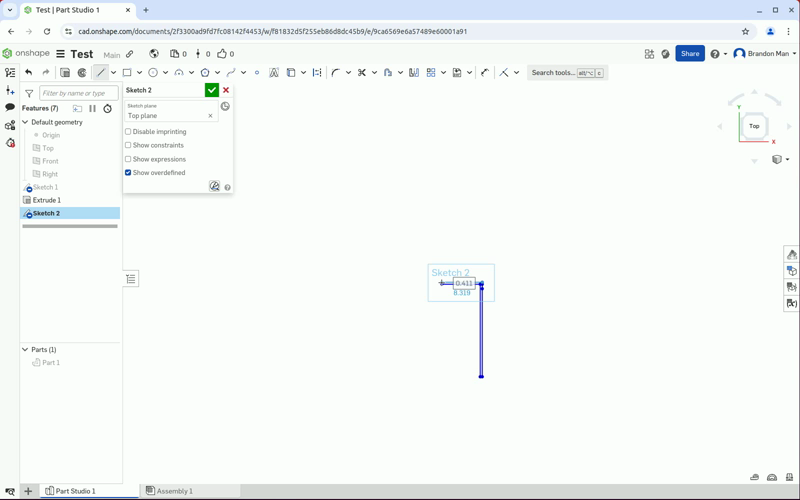
scroll(6)
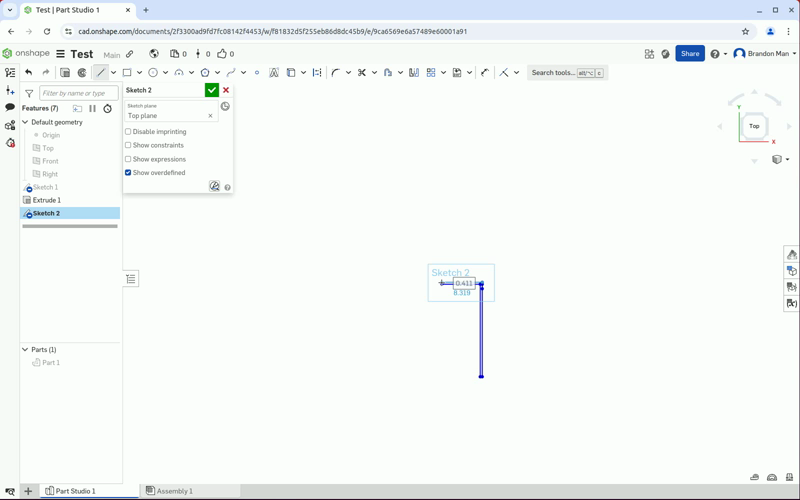
scroll(6)
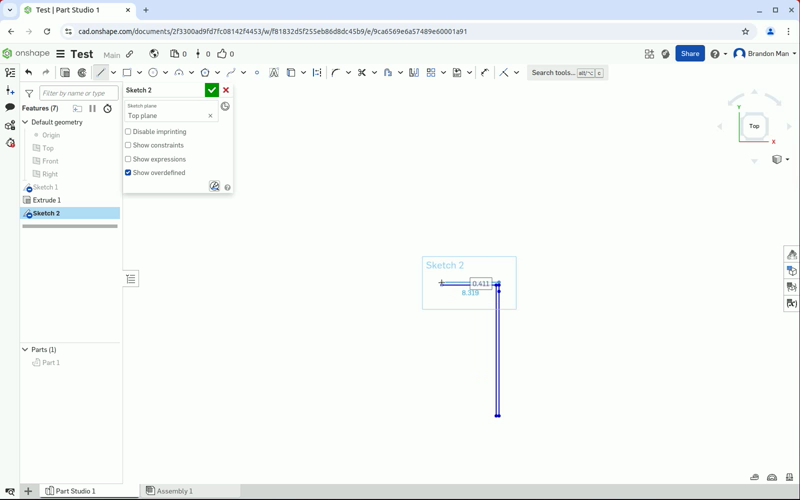
scroll(6)
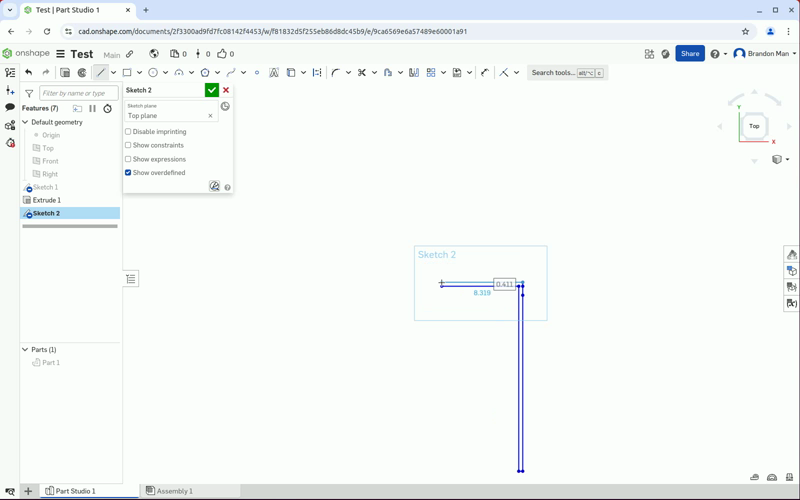
scroll(6)
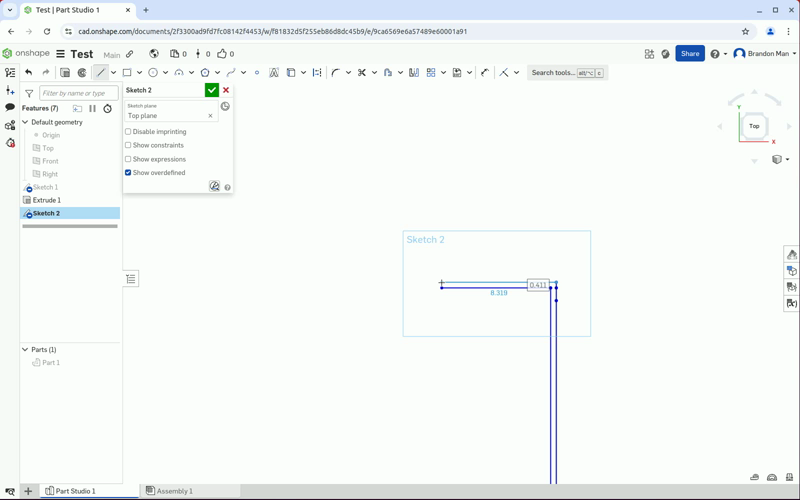
scroll(6)
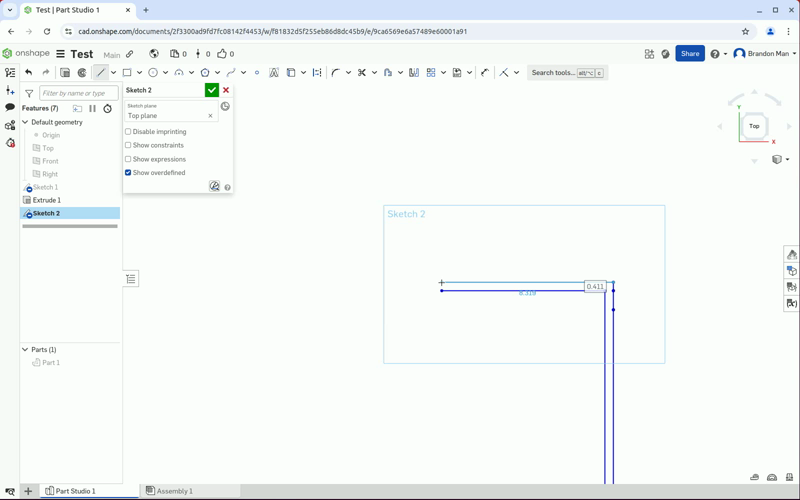
scroll(6)
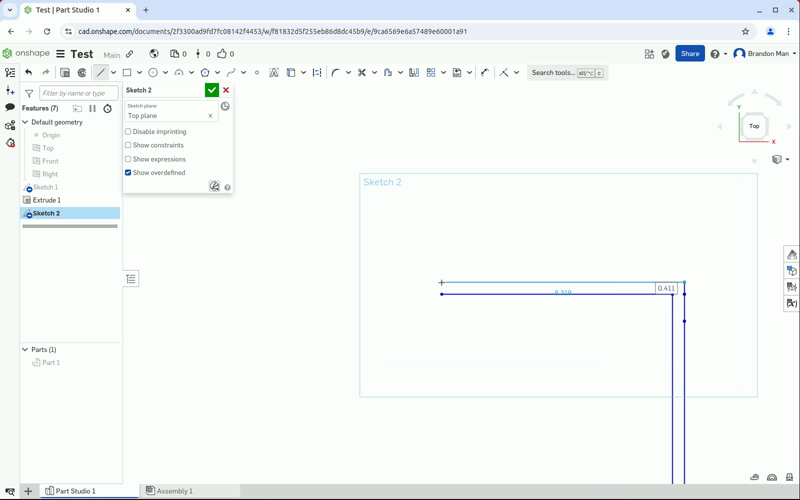
scroll(6)
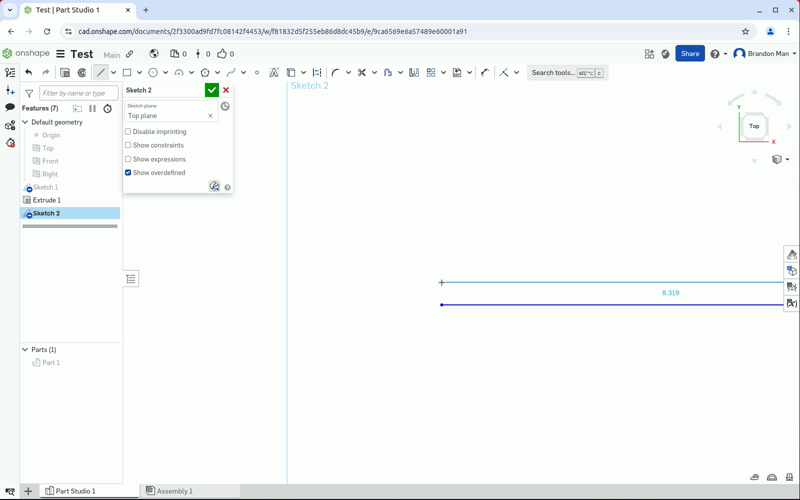
click(441, 282)
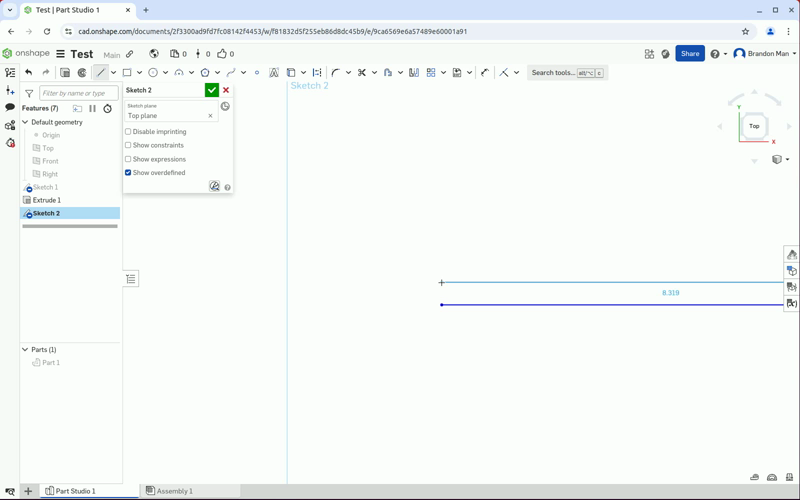
scroll(-6)
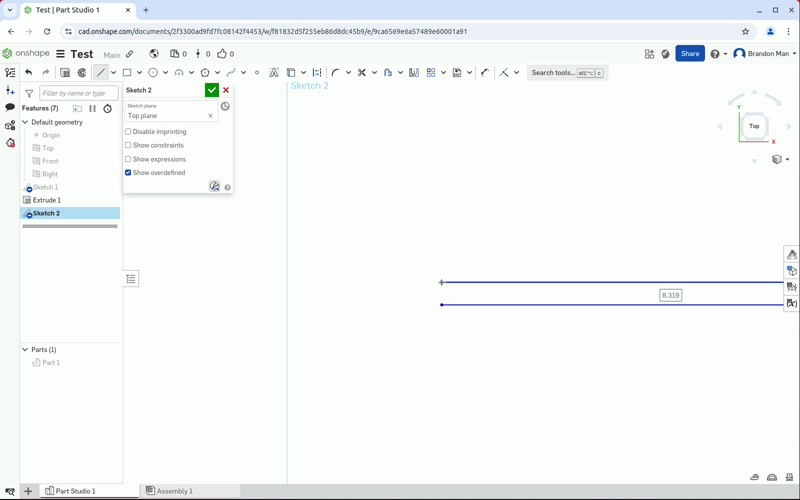
scroll(-6)
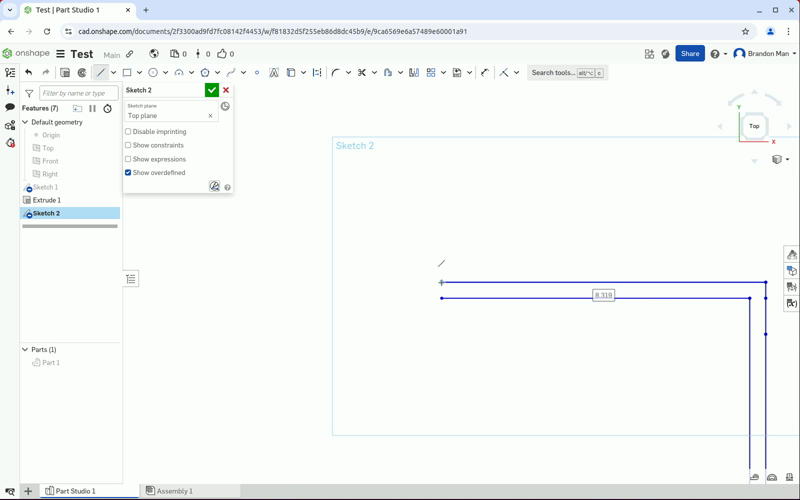
scroll(-6)
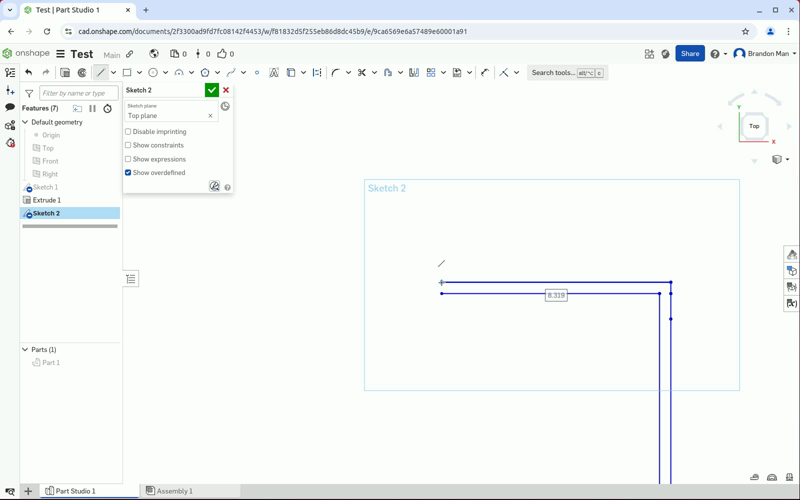
scroll(-6)
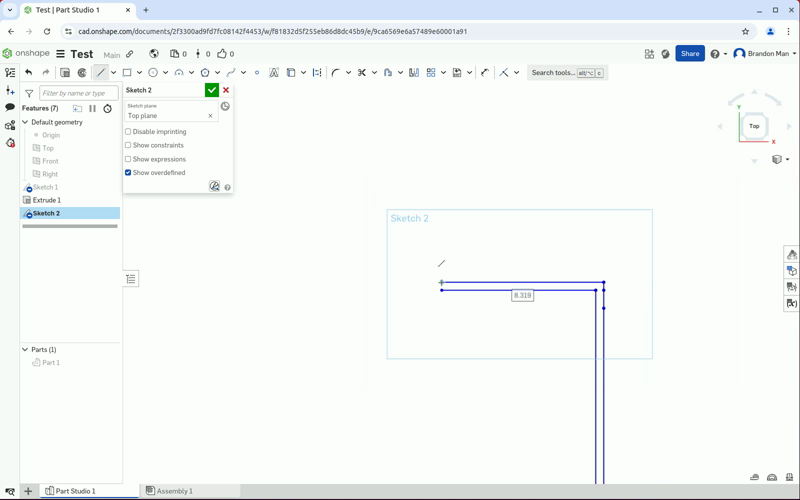
scroll(-6)
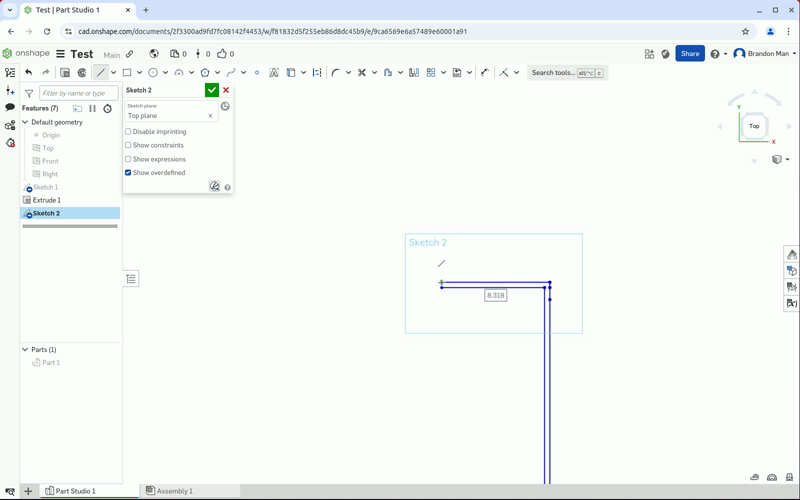
scroll(-6)
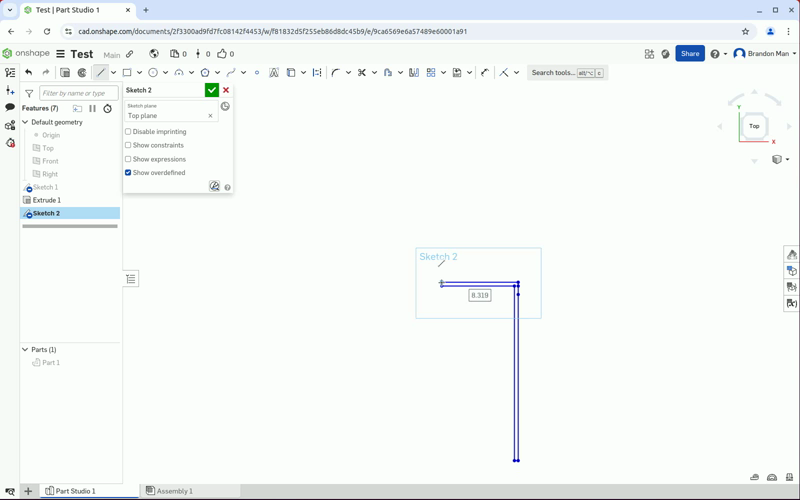
scroll(-6)
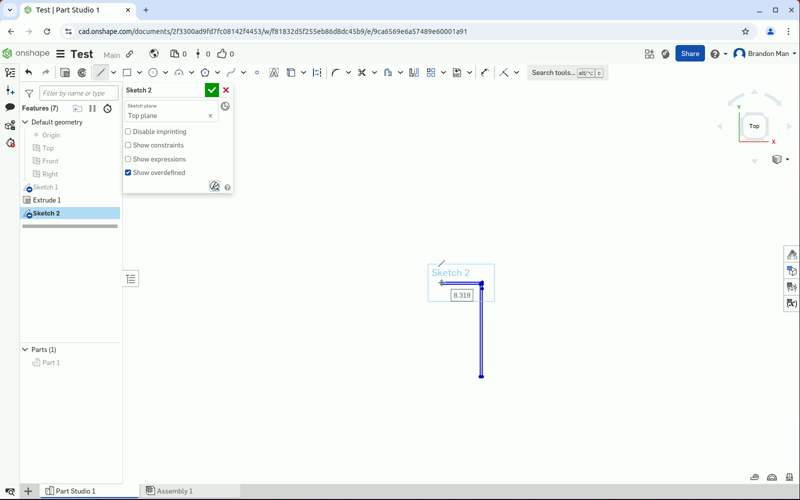
key_up(shift)
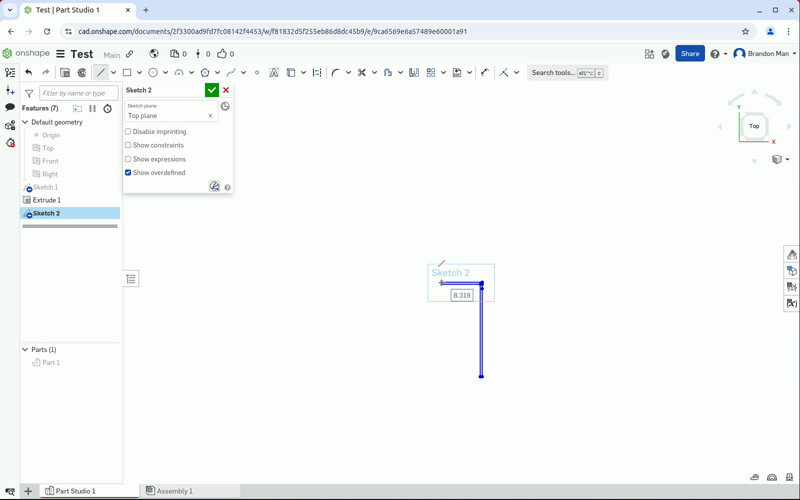
mouse_move(471, 282)
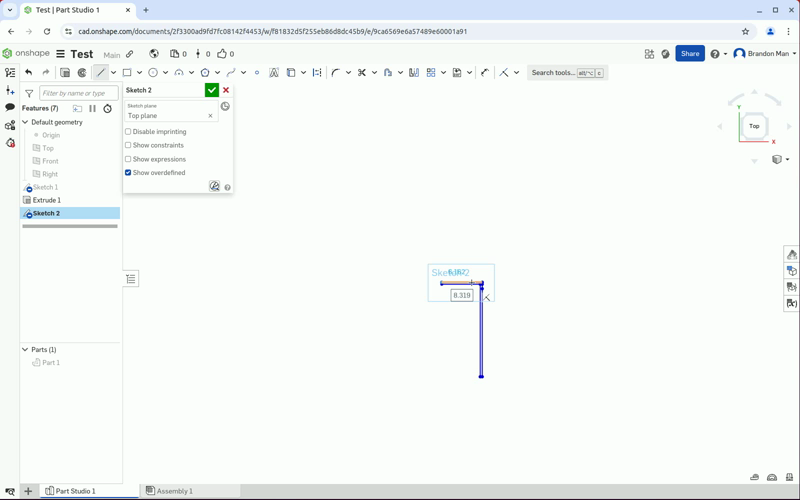
key_down(shift)
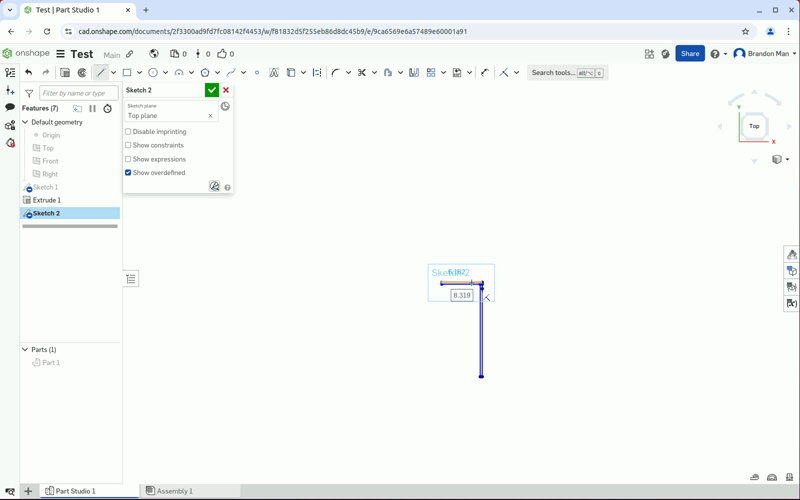
mouse_move(441, 284)
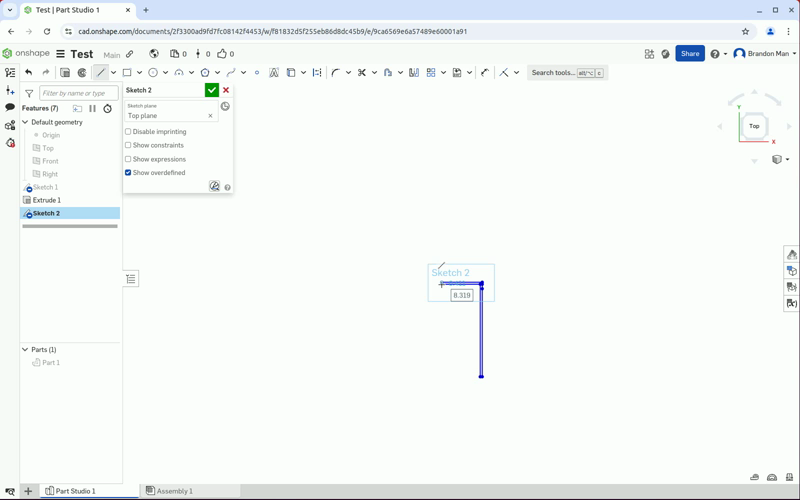
scroll(6)
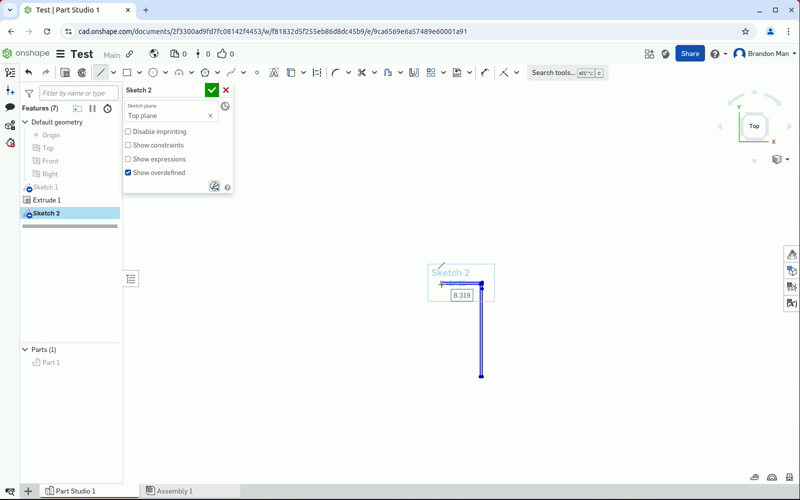
scroll(6)
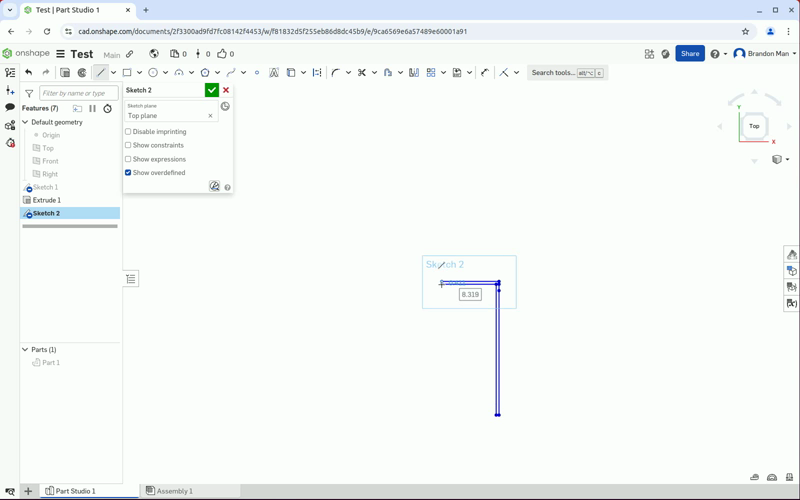
scroll(6)
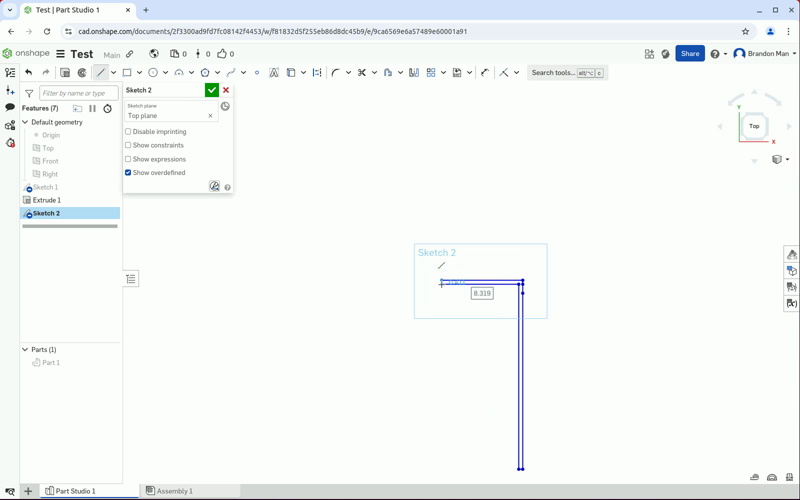
scroll(6)
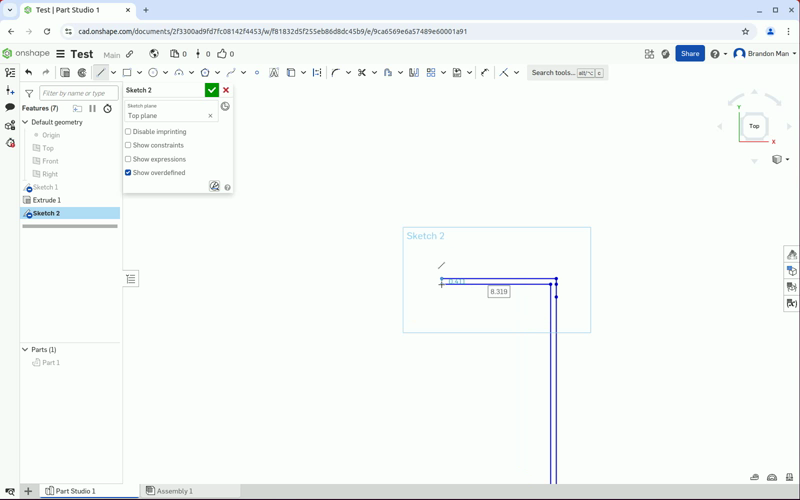
scroll(6)
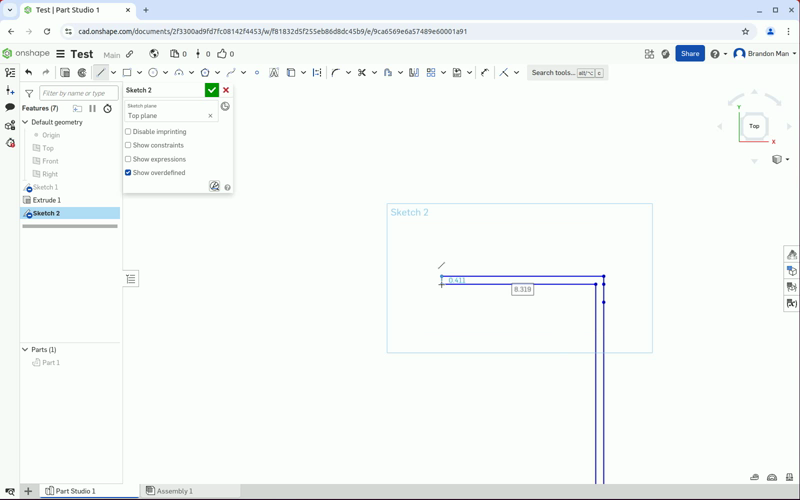
scroll(6)
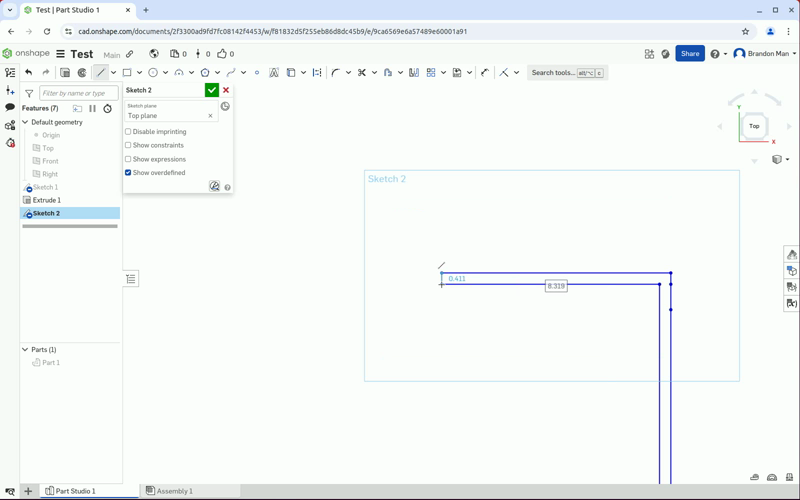
scroll(6)
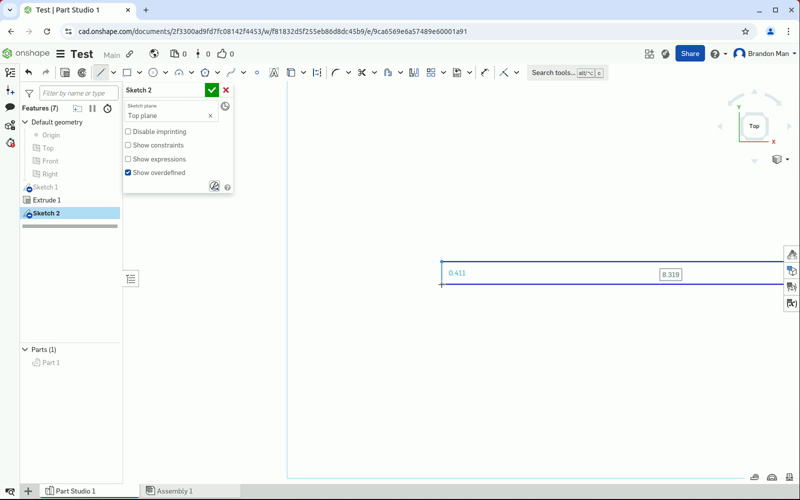
key_up(shift)
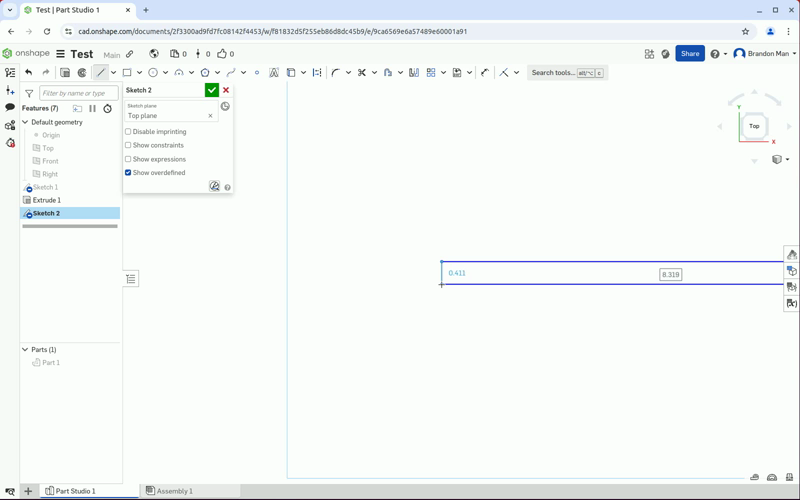
click(441, 284)
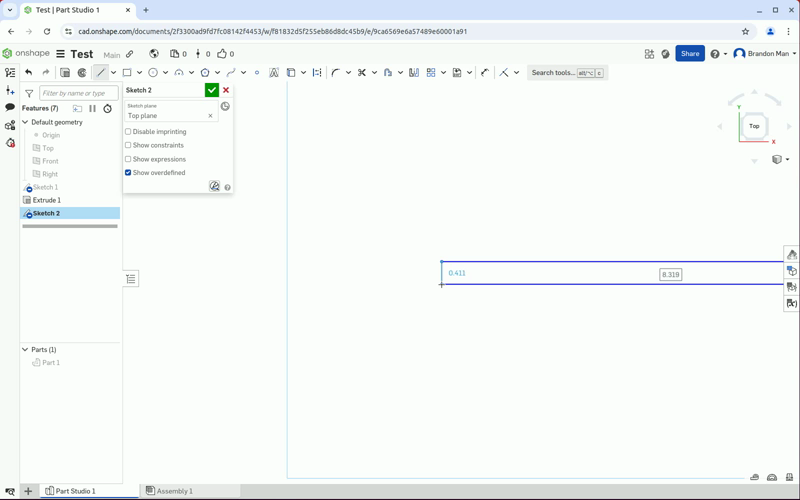
scroll(-6)
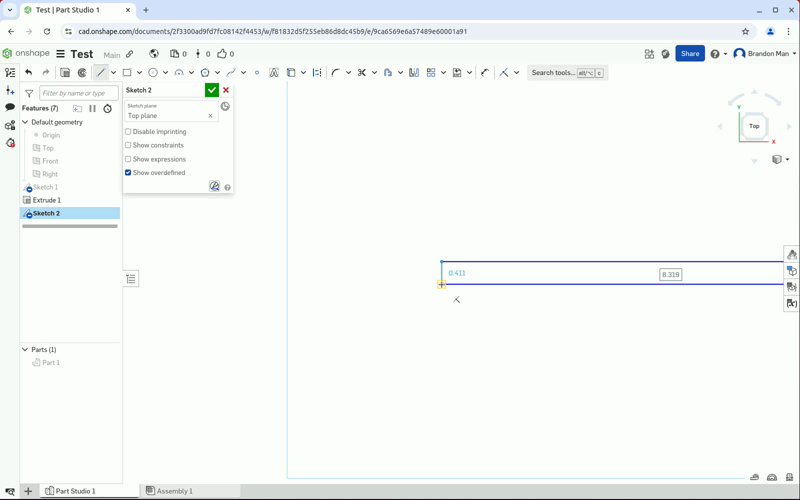
scroll(-6)
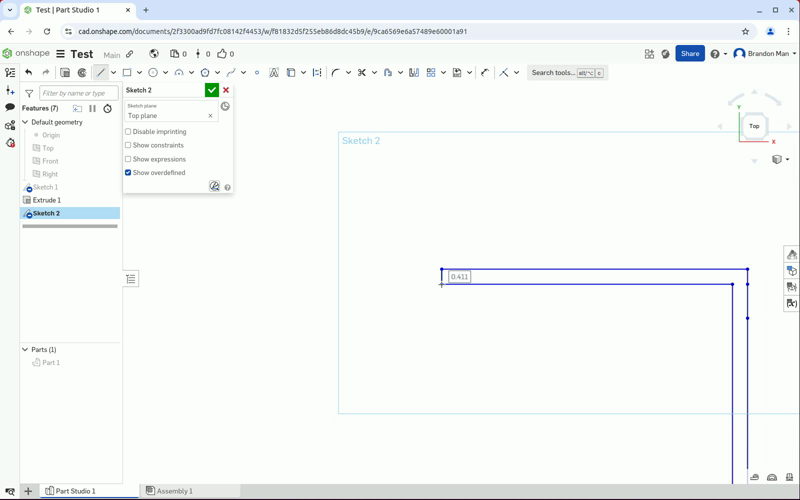
scroll(-6)
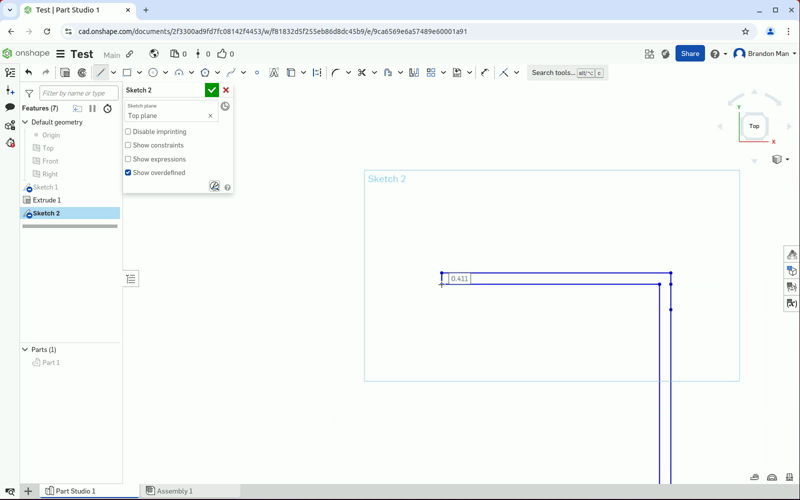
scroll(-6)
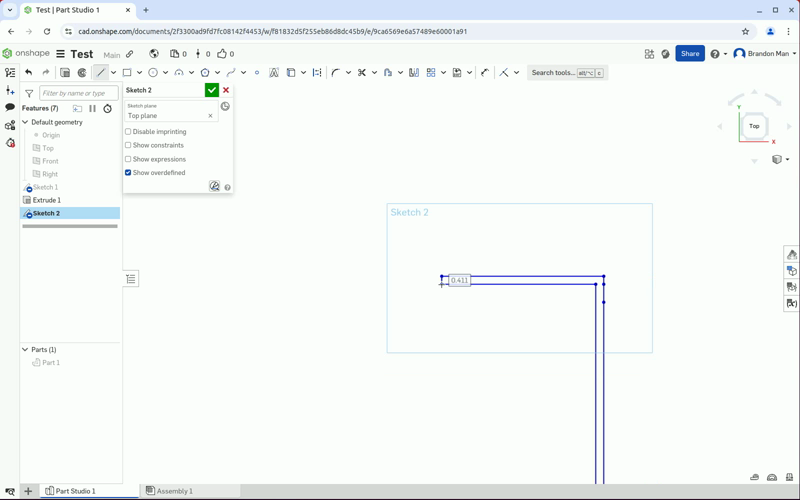
scroll(-6)
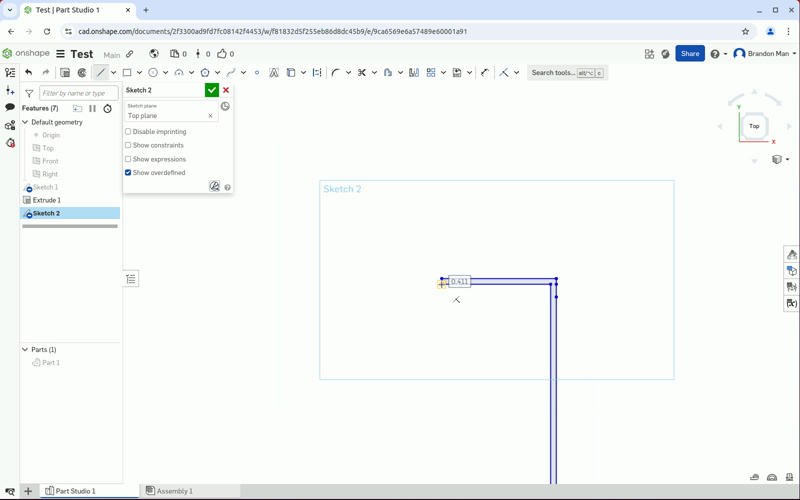
scroll(-6)
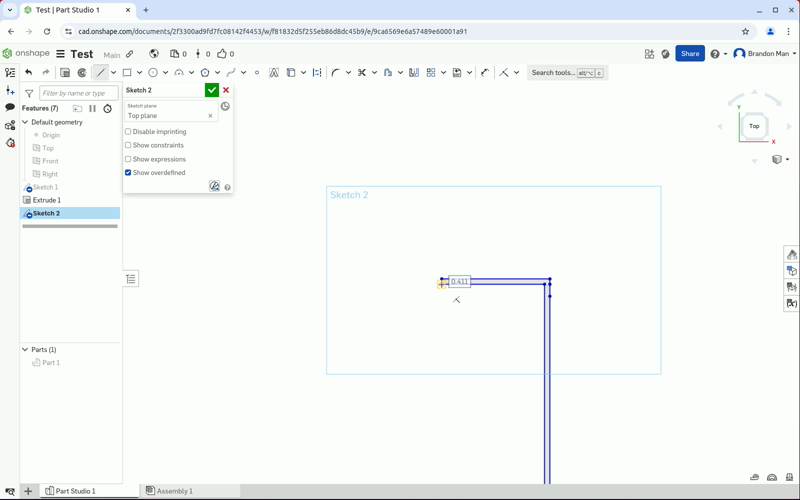
scroll(-6)
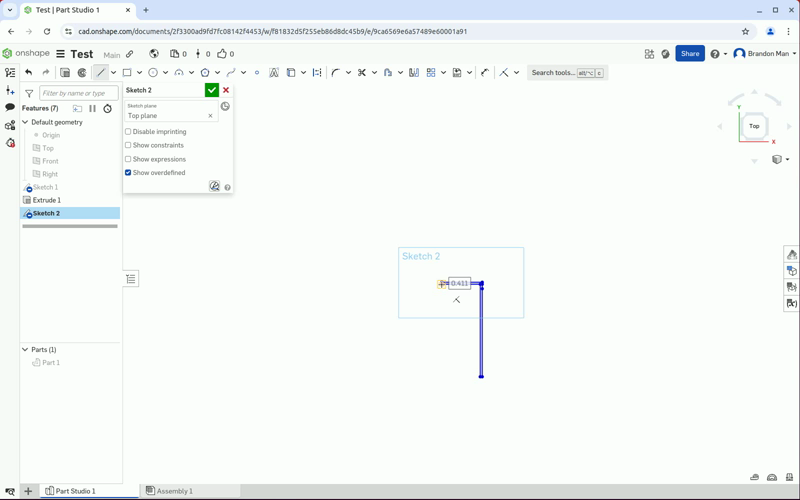
key(esc)
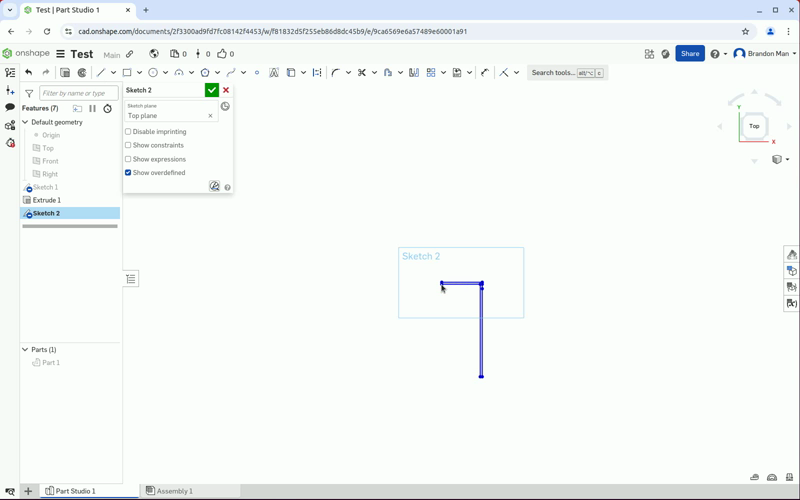
mouse_move(480, 367)
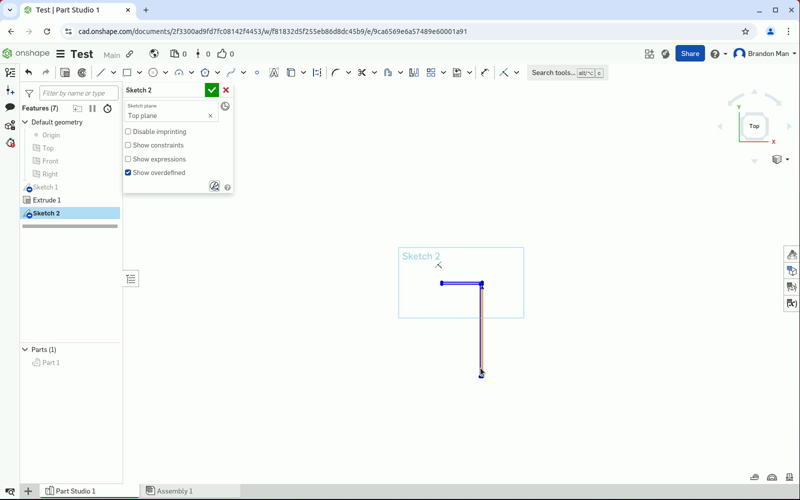
scroll(6)
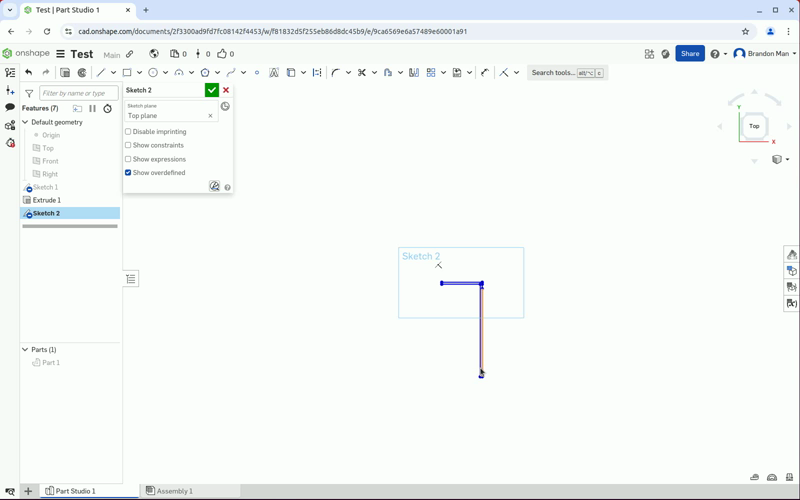
scroll(6)
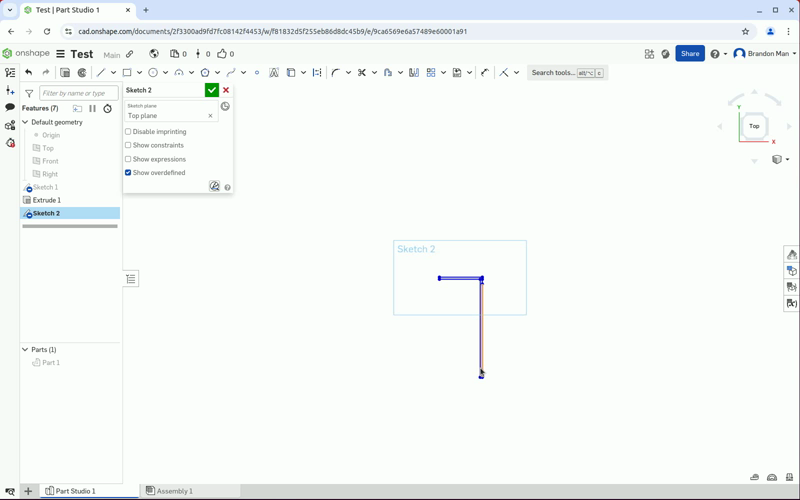
scroll(6)
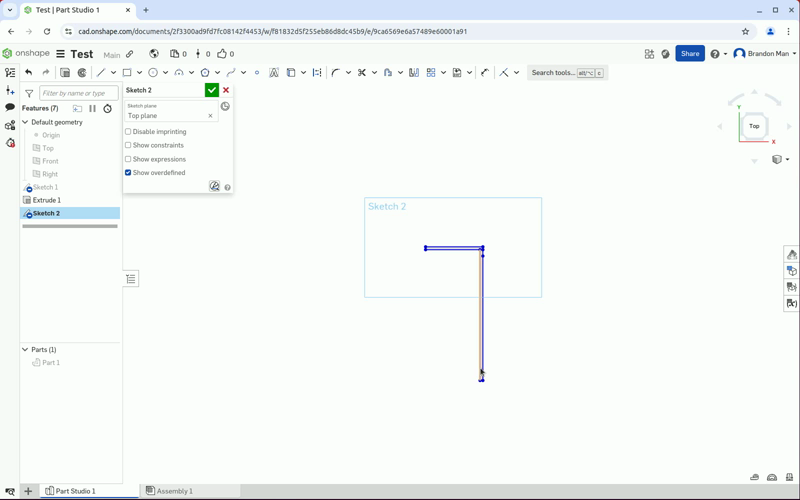
scroll(6)
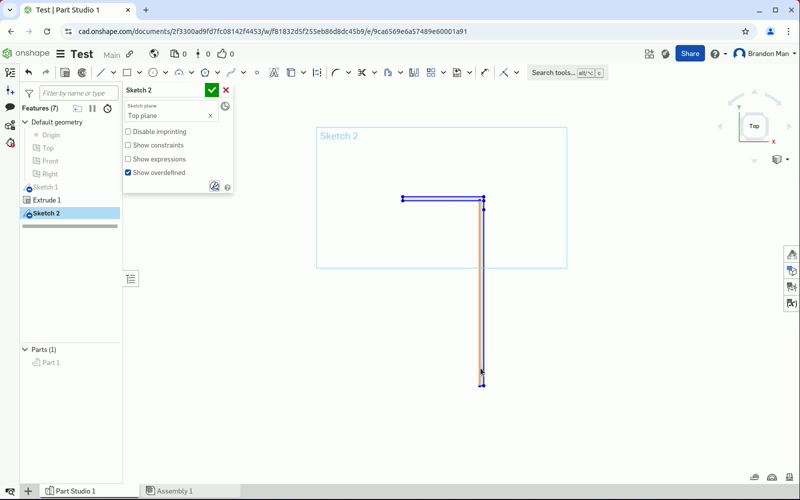
scroll(6)
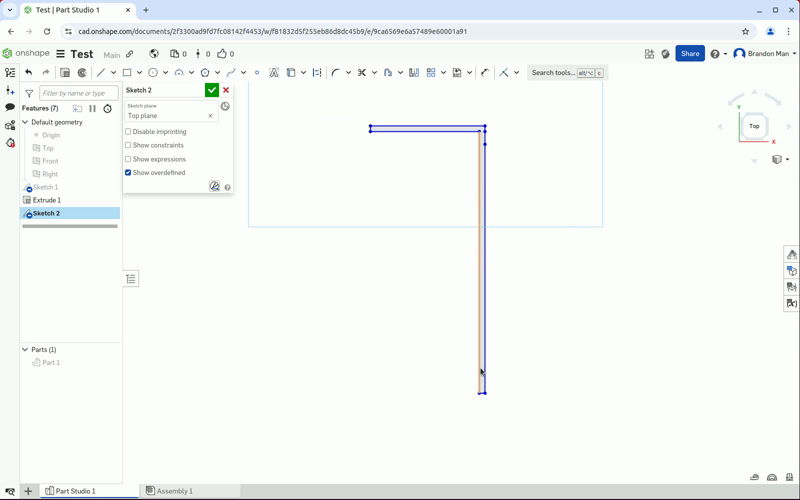
scroll(6)
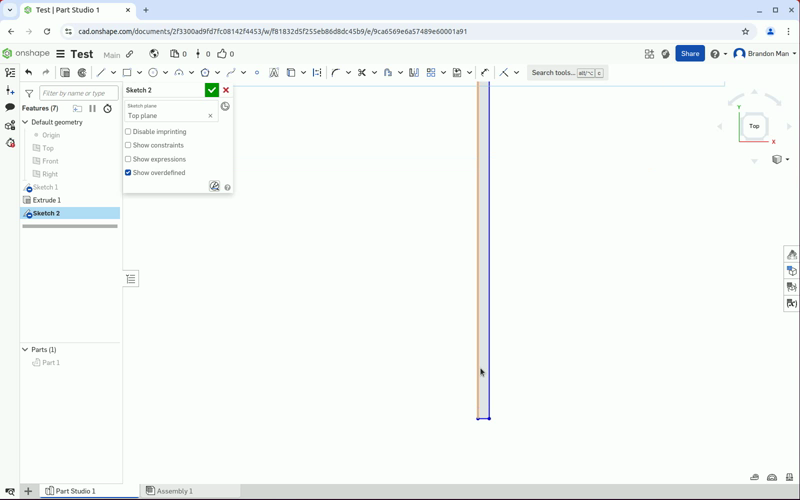
scroll(6)
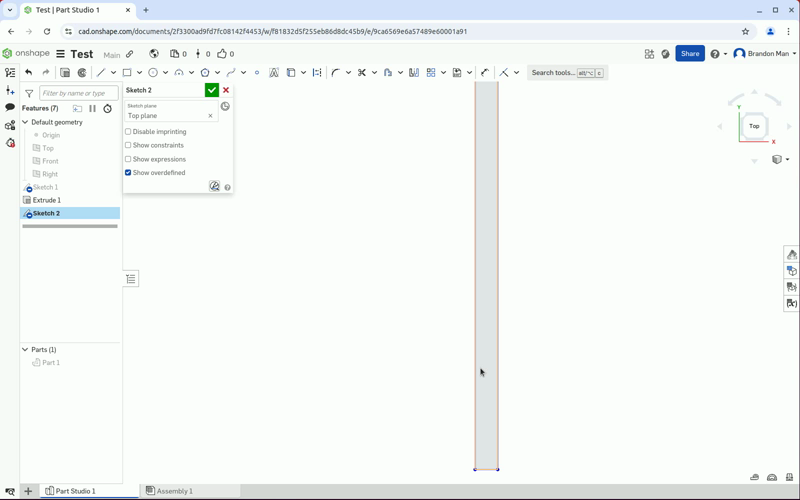
click(480, 367)
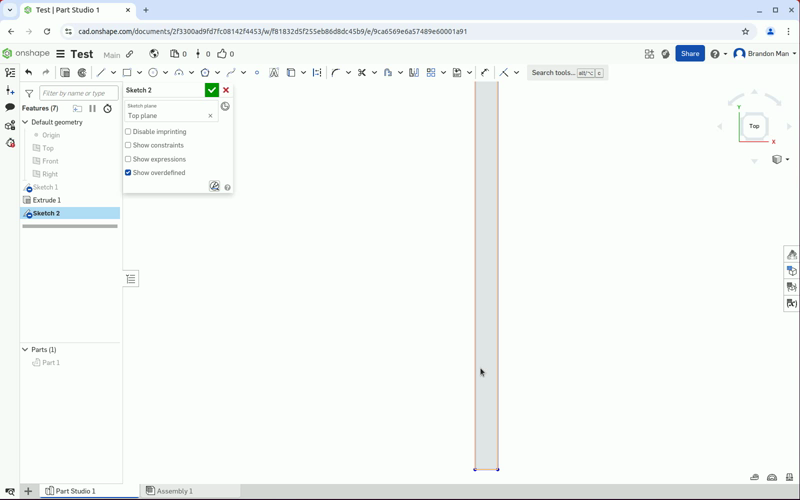
scroll(-6)
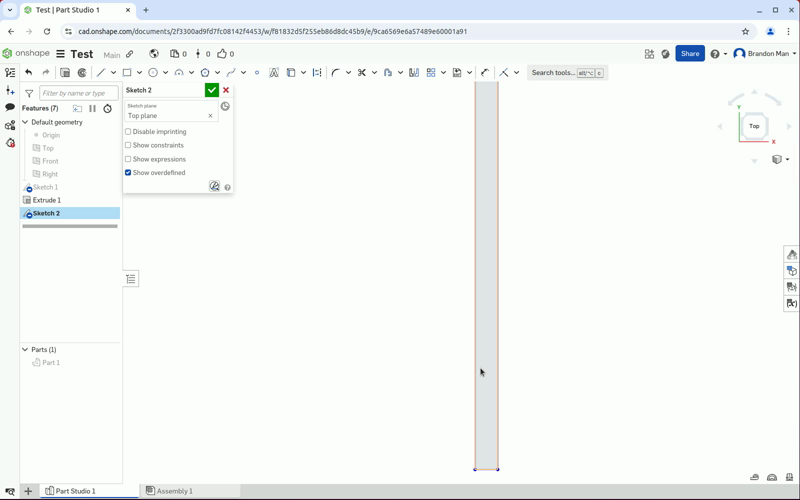
scroll(-6)
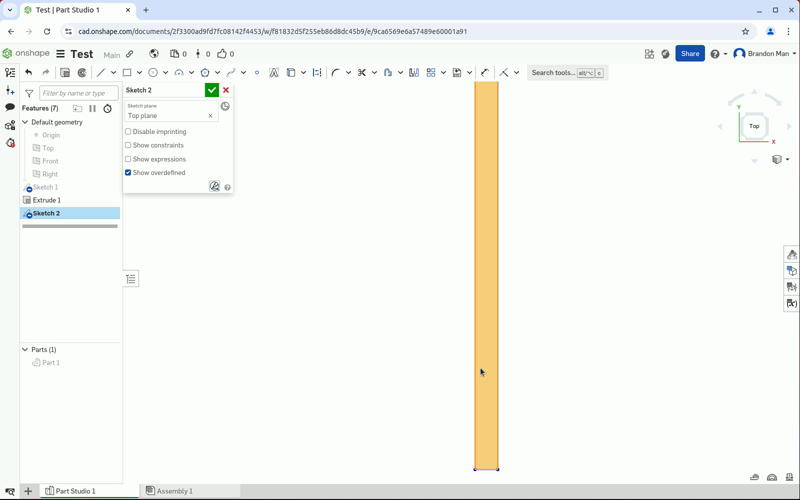
scroll(-6)
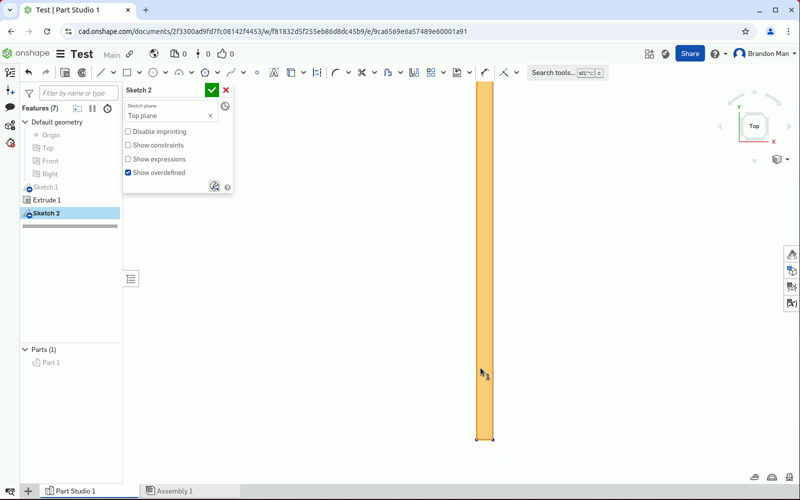
scroll(-6)
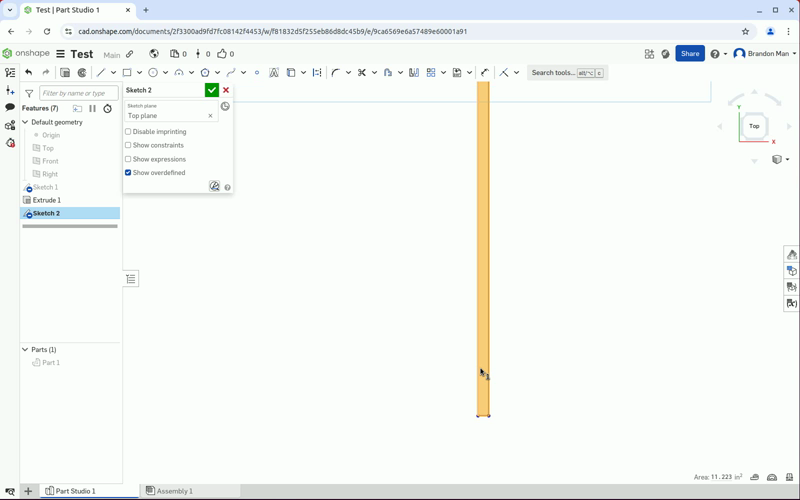
scroll(-6)
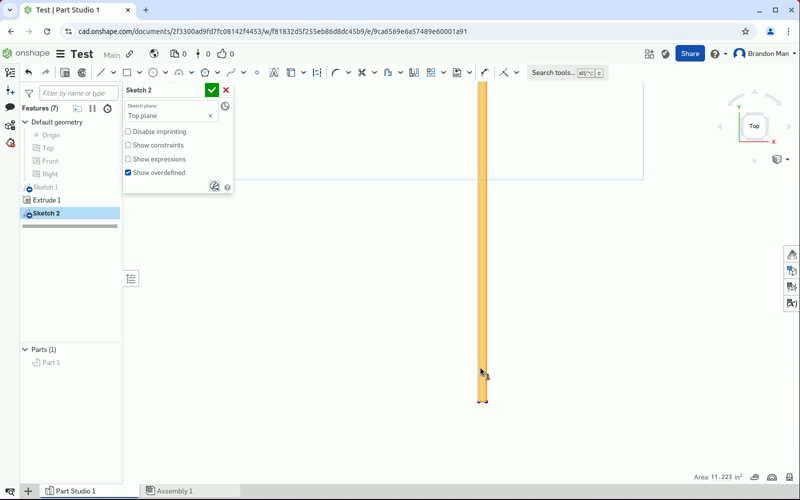
scroll(-6)
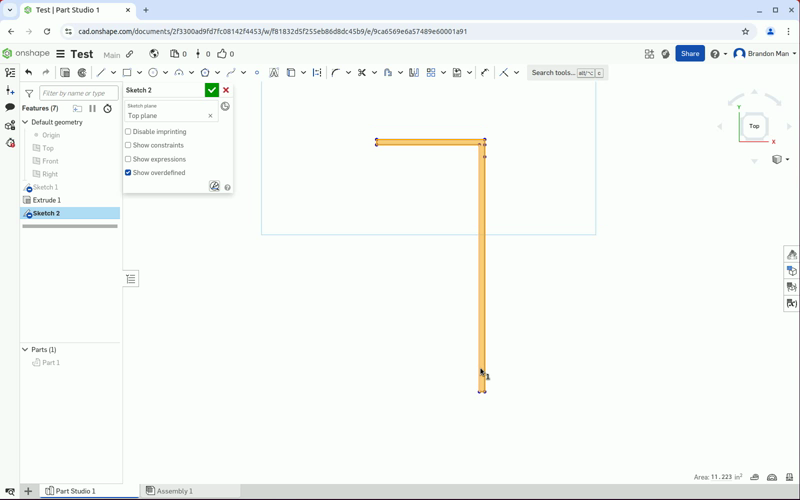
scroll(-6)
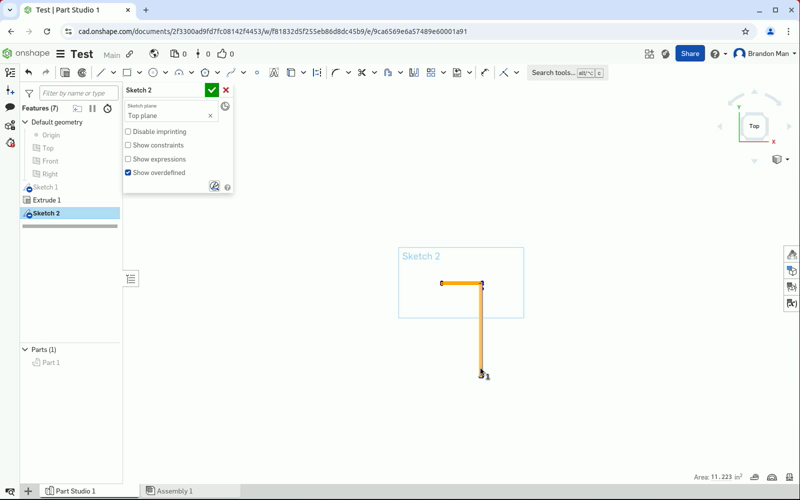
mouse_move(73, 352)
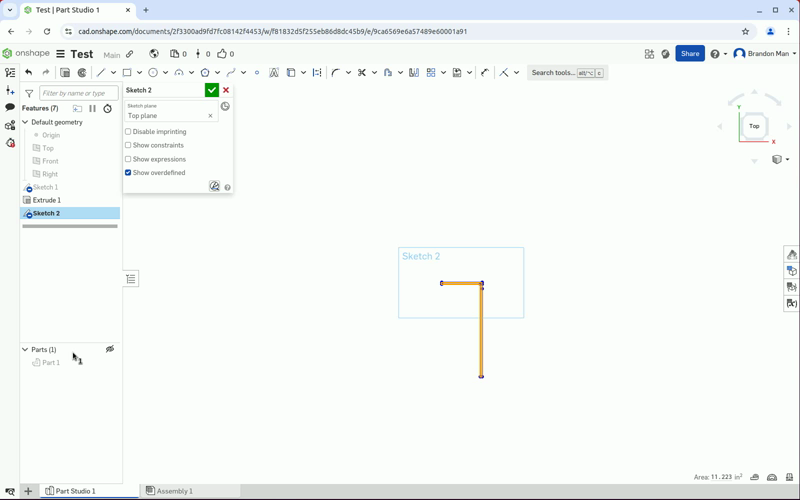
key(shift+y)
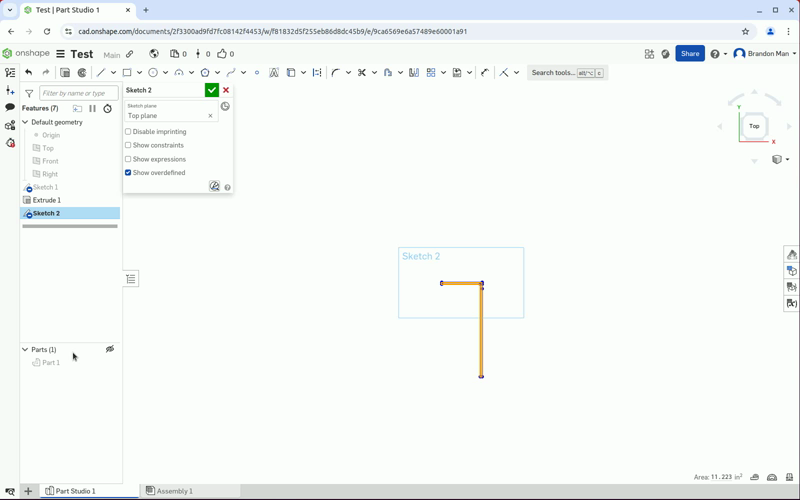
key(shift+e)
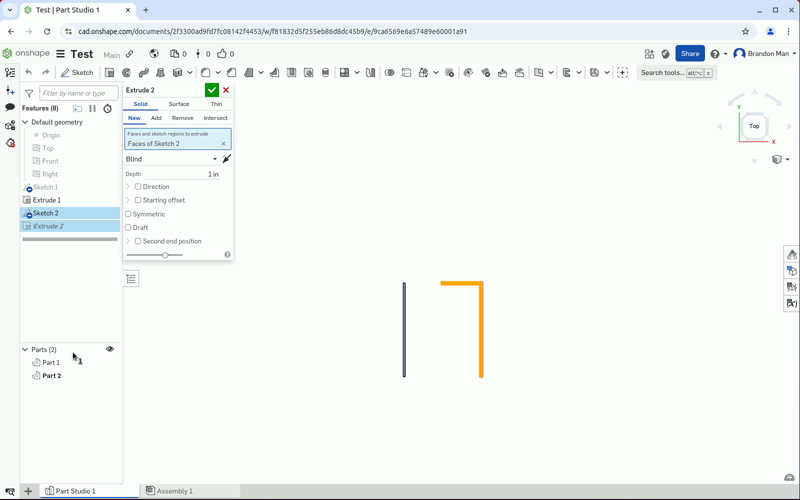
mouse_move(143, 106)
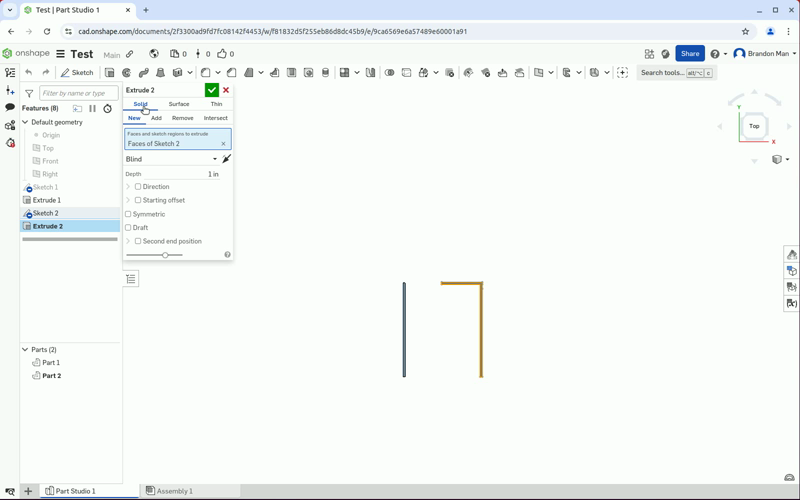
click(143, 106)
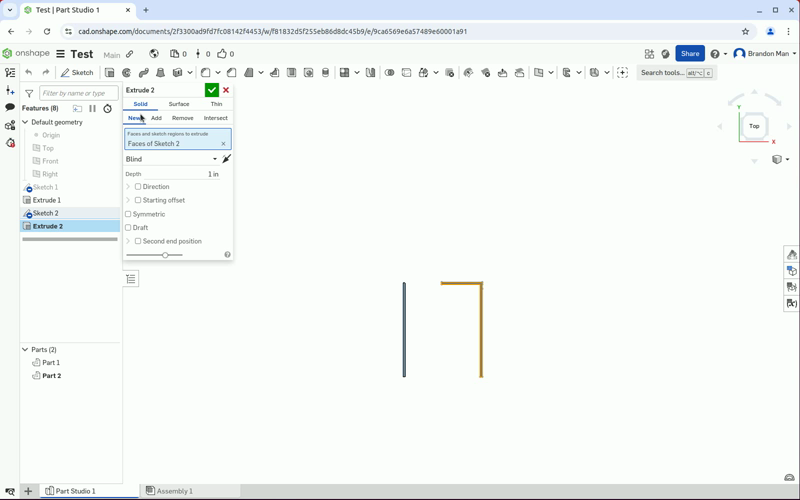
mouse_move(137, 120)
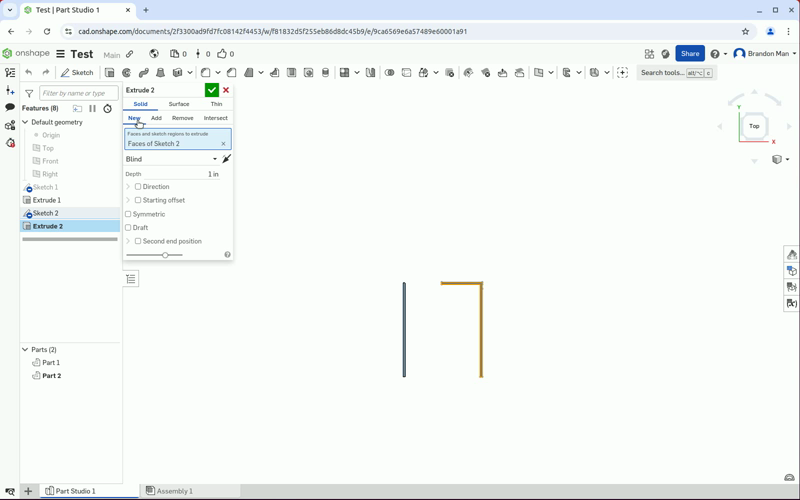
click(137, 120)
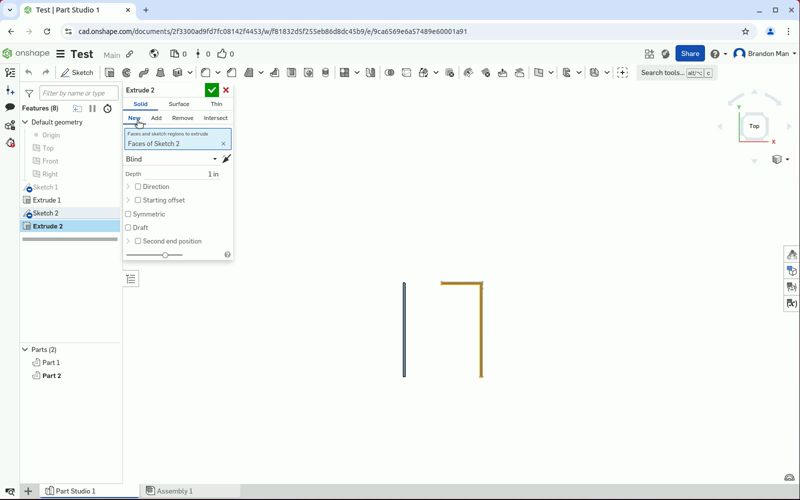
key(tab, 4)
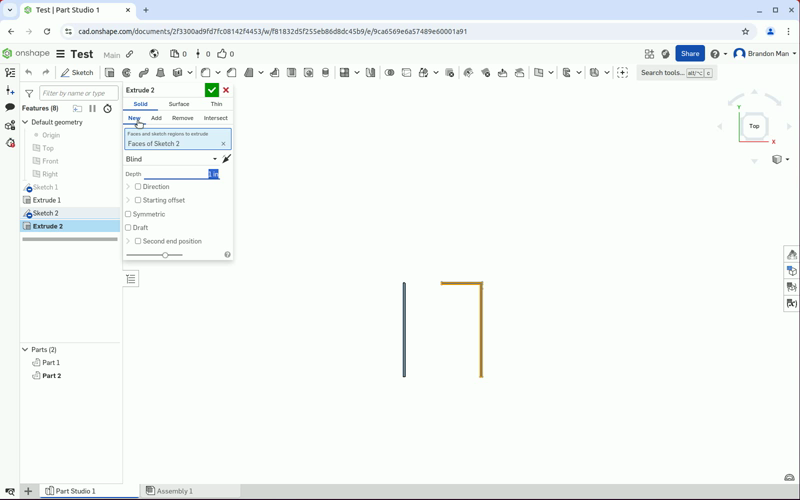
text(0.722)
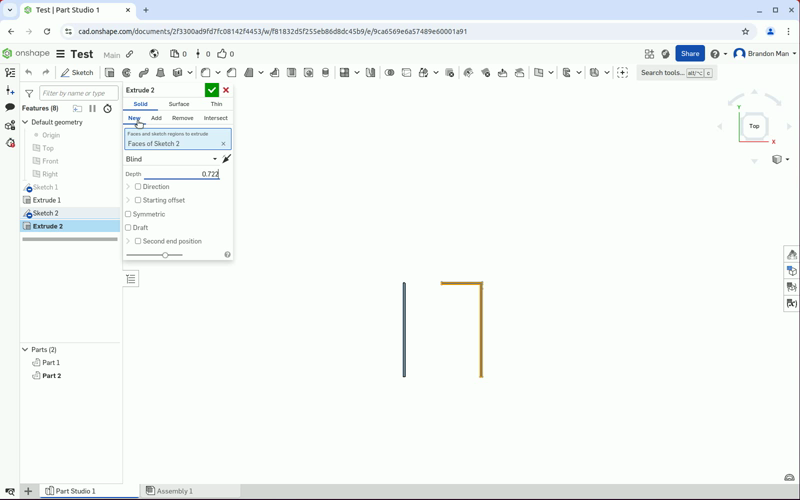
key(enter)
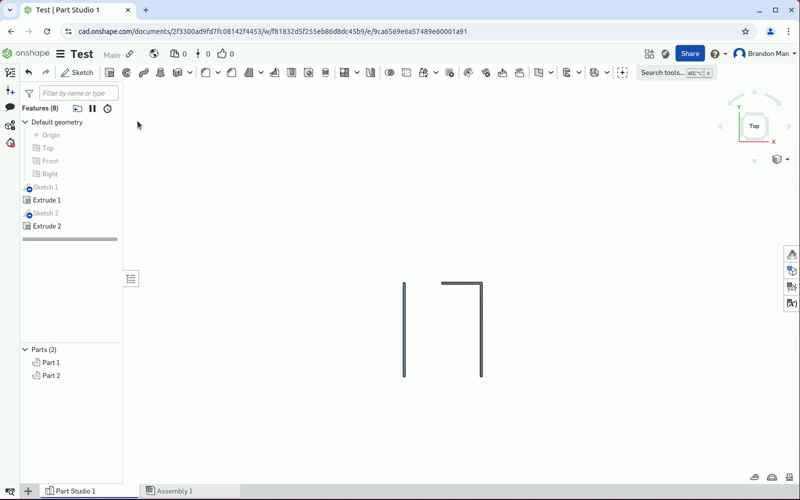
key(shift+h)
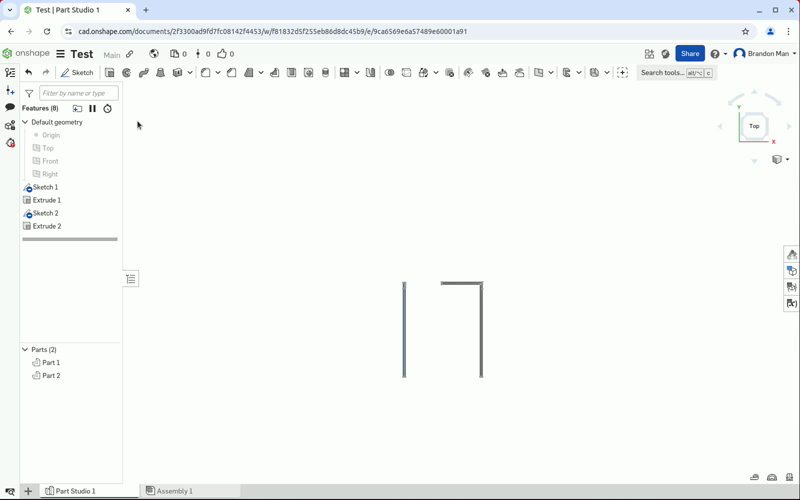
key(shift+h)
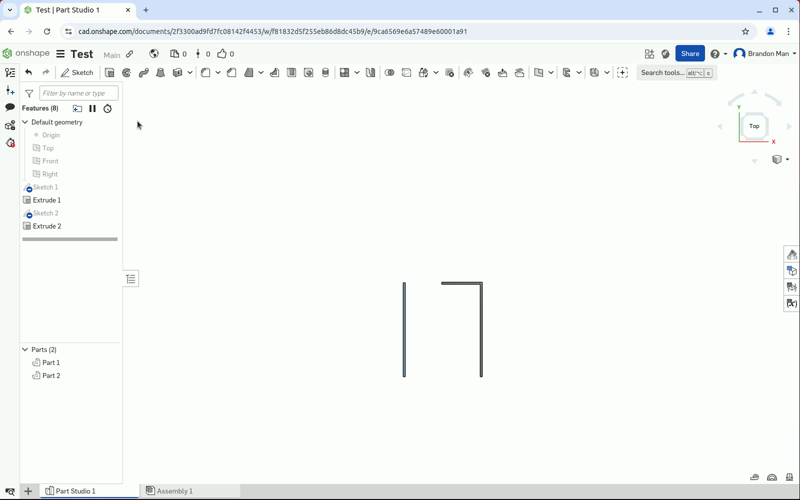
mouse_move(73, 189)
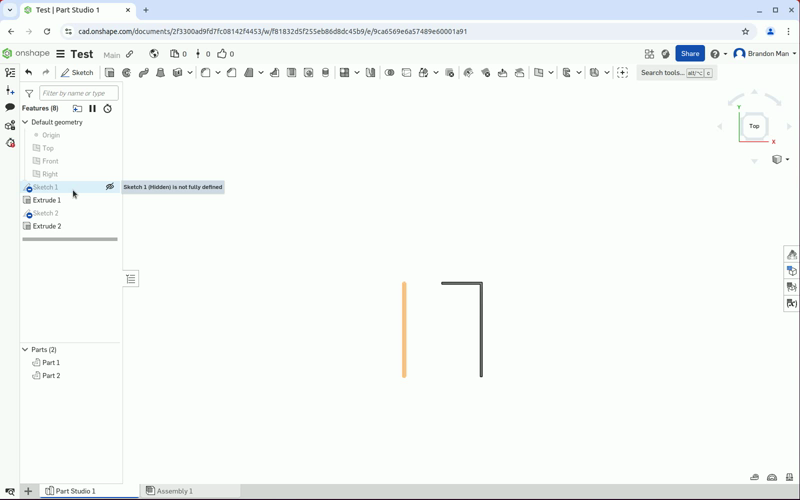
click(73, 189)
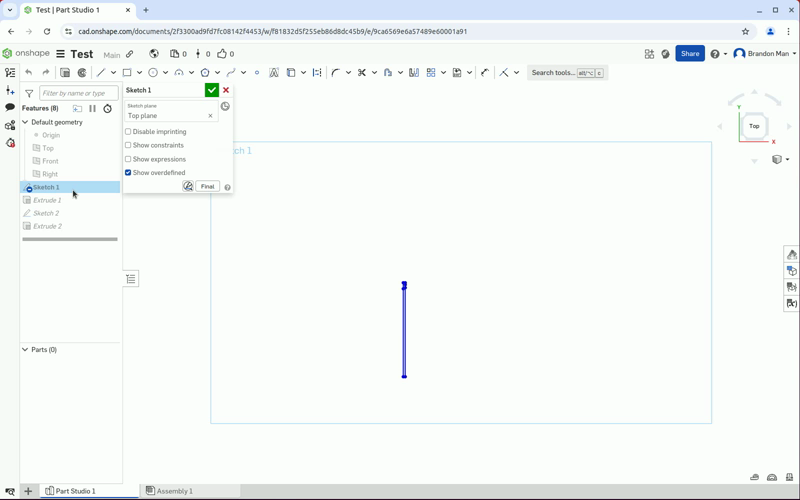
mouse_move(229, 92)
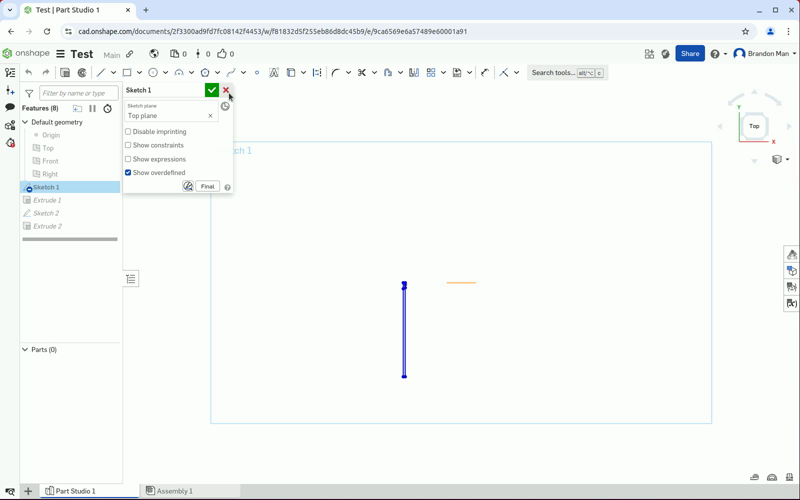
click(229, 92)
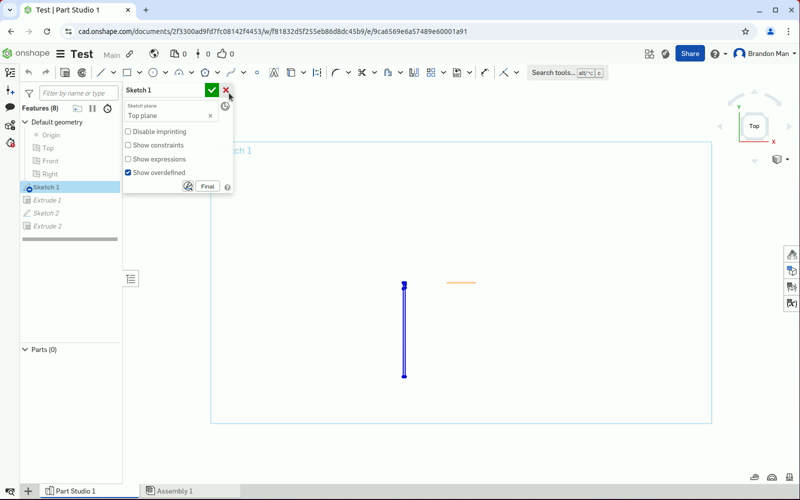
key(shift+s)
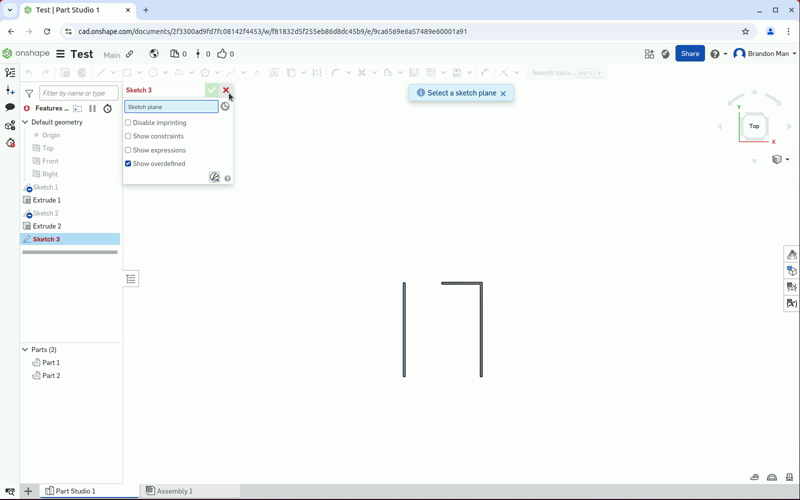
mouse_move(73, 150)
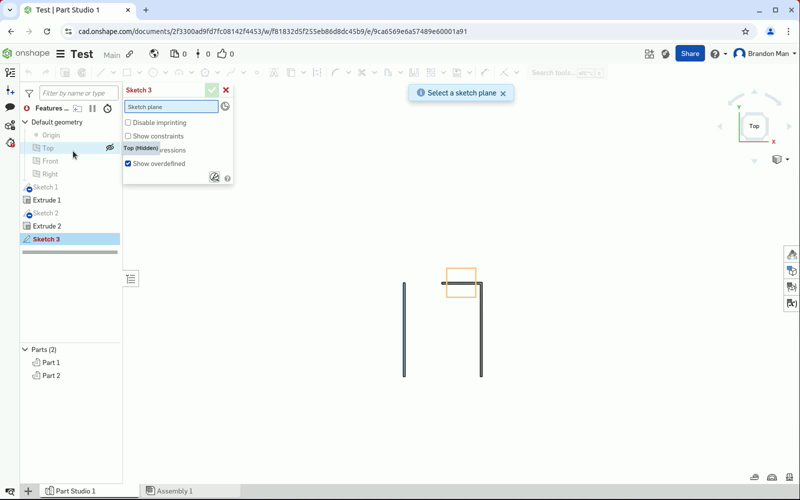
click(73, 150)
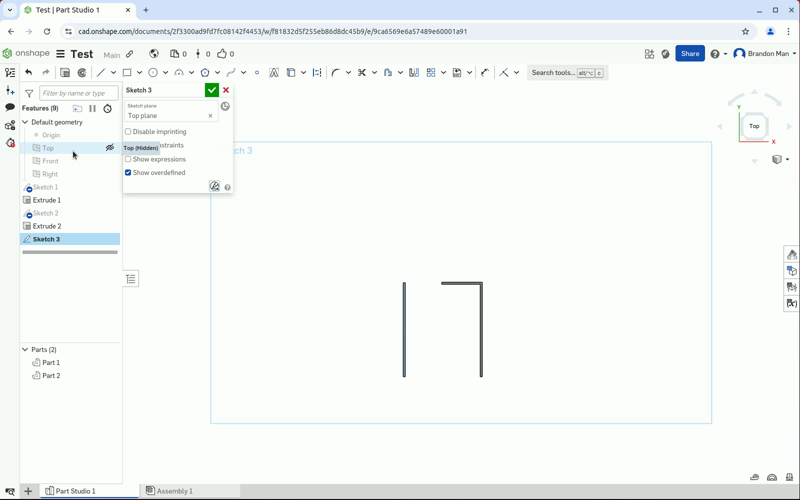
mouse_move(73, 352)
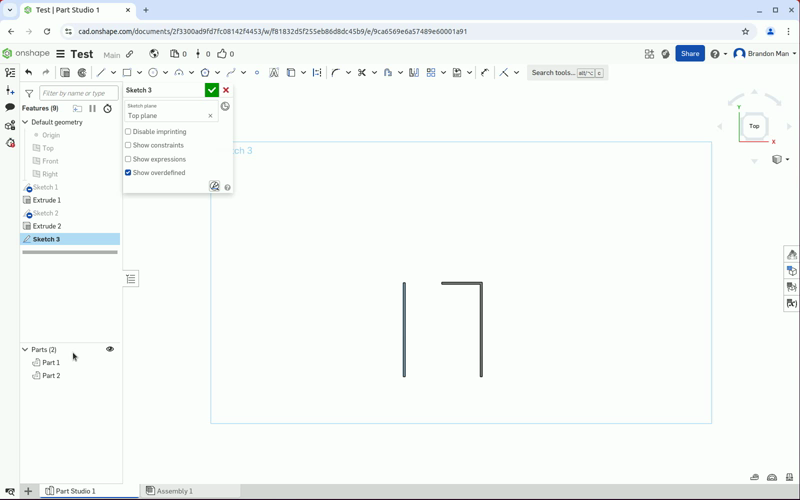
key(y)
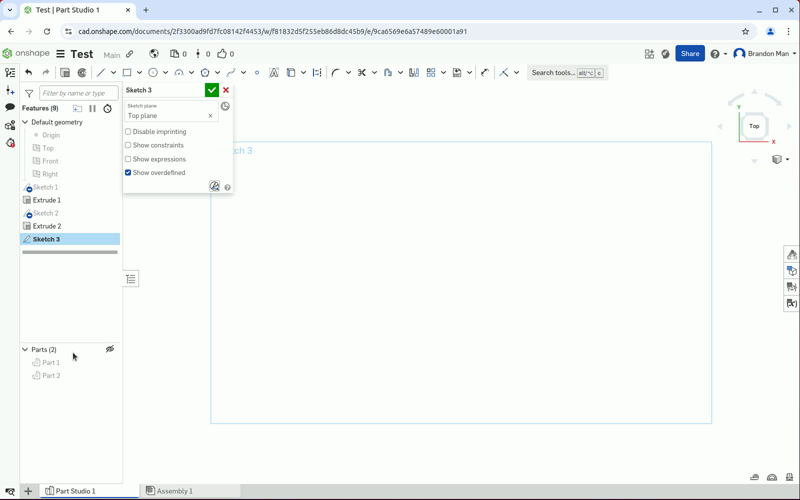
key(l)
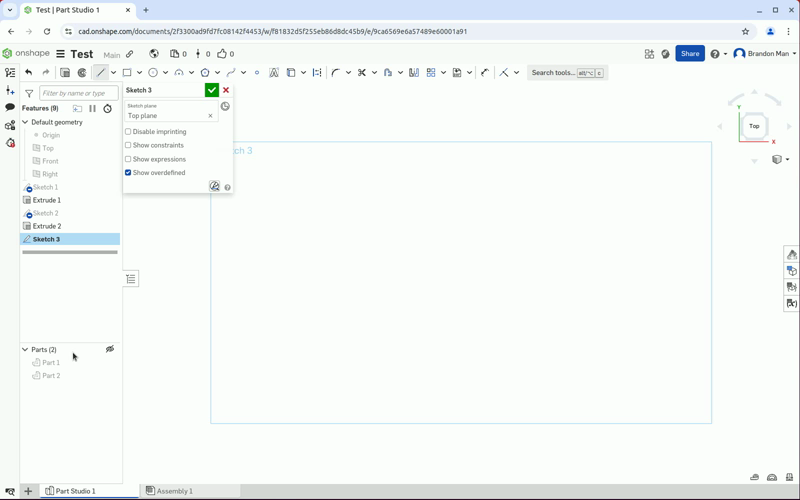
key_down(shift)
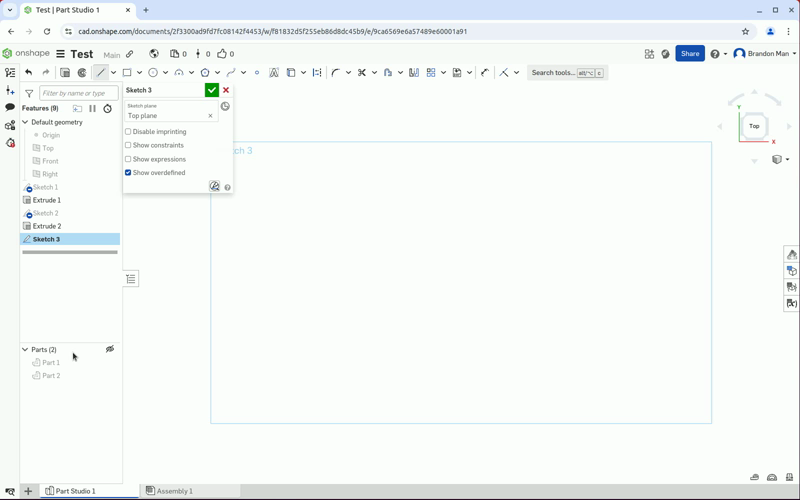
mouse_move(407, 376)
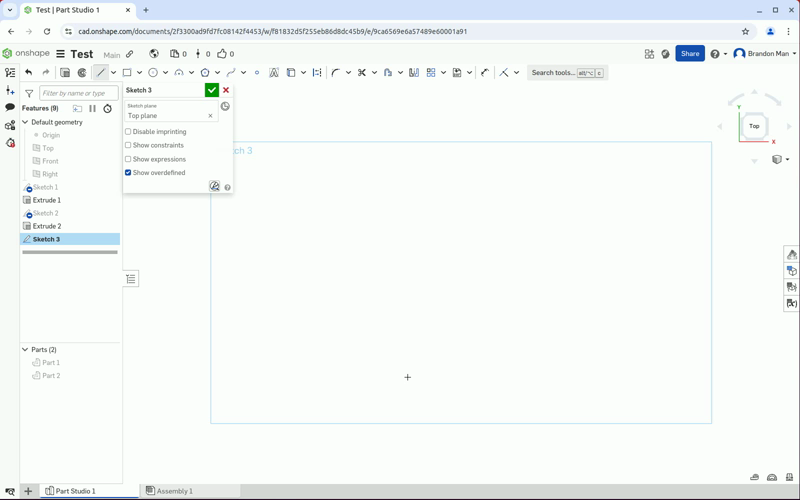
click(407, 376)
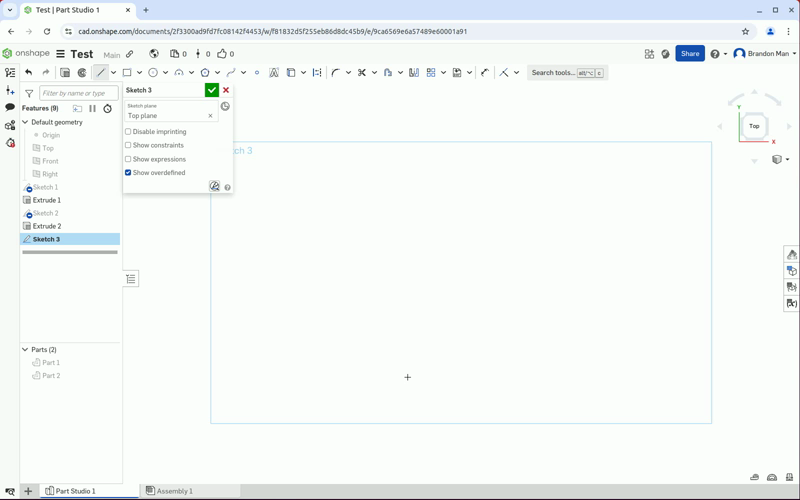
key_up(shift)
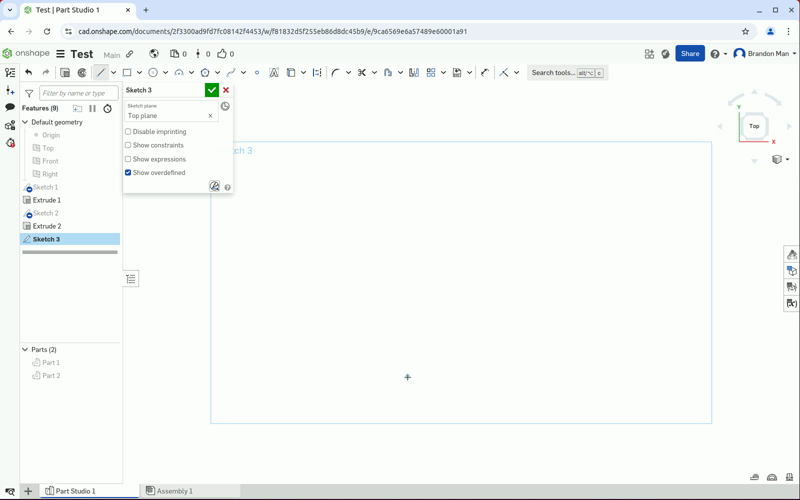
key_down(shift)
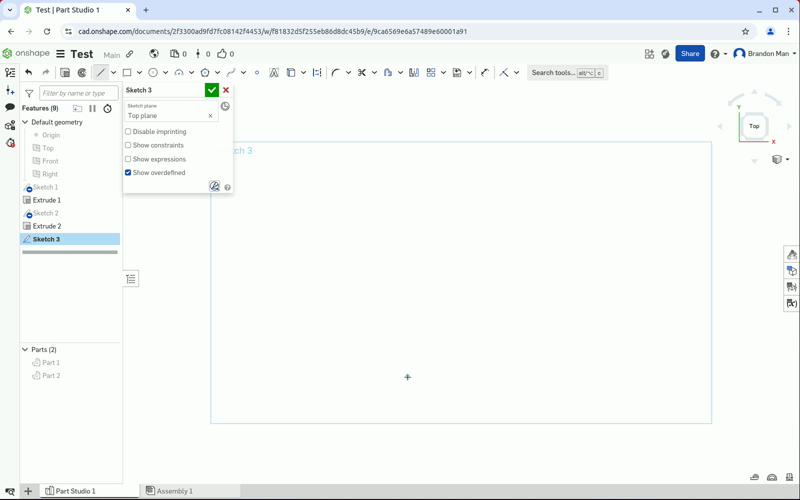
mouse_move(437, 376)
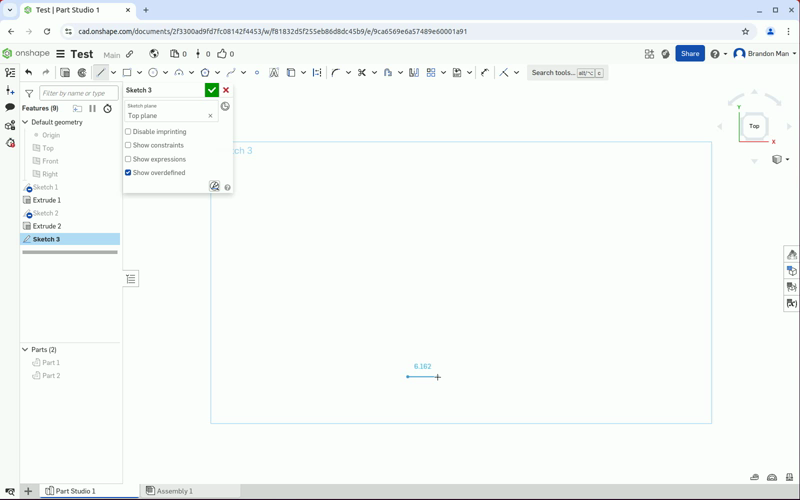
mouse_move(409, 376)
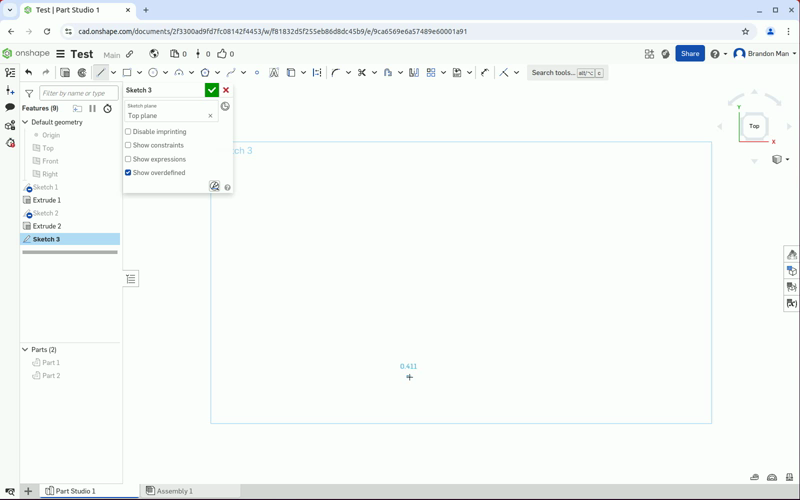
scroll(6)
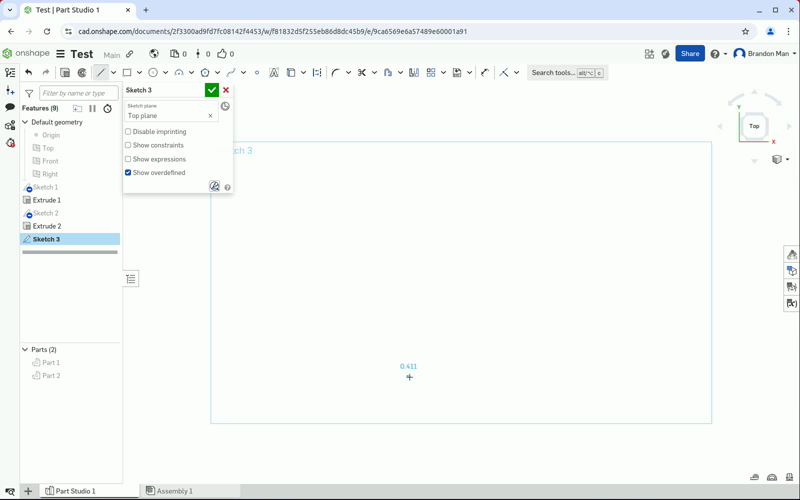
scroll(6)
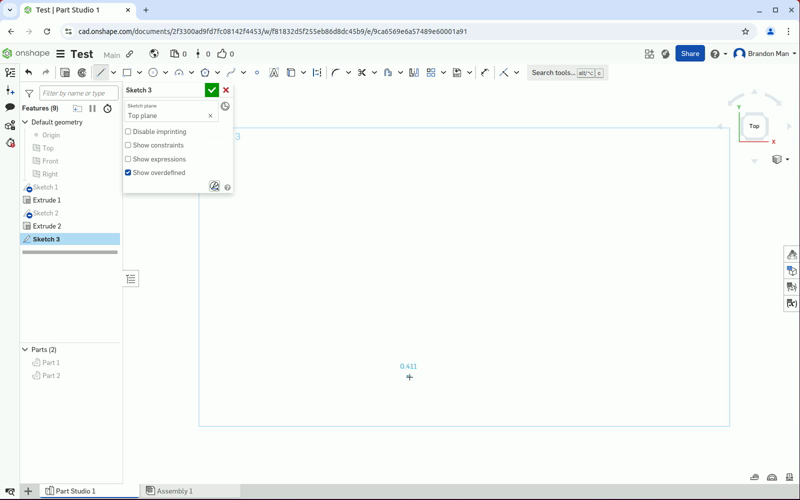
scroll(6)
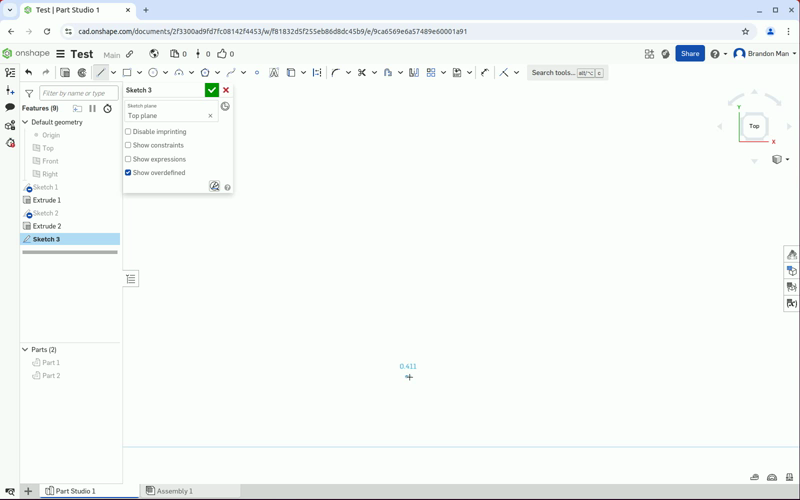
scroll(6)
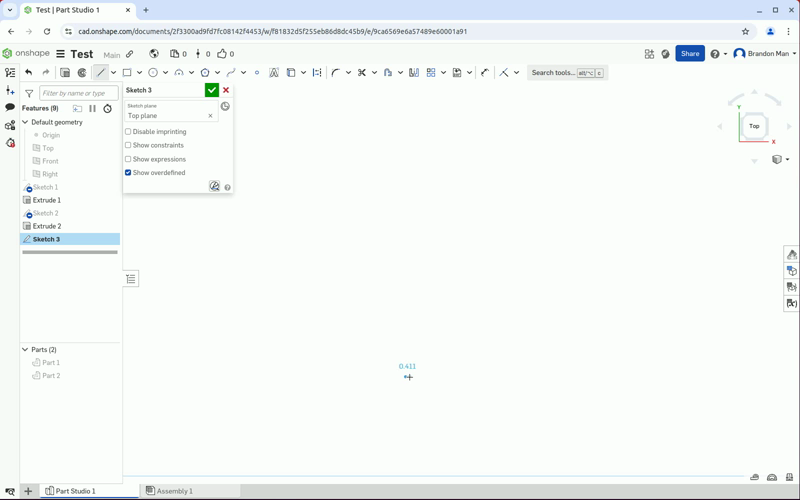
scroll(6)
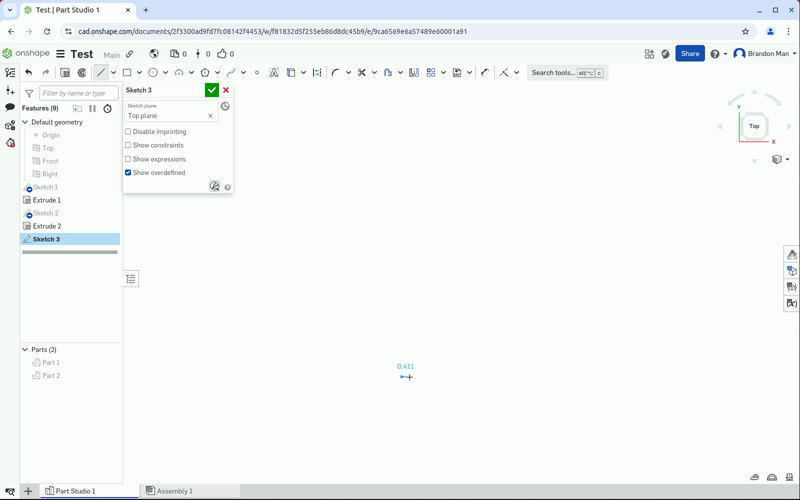
scroll(6)
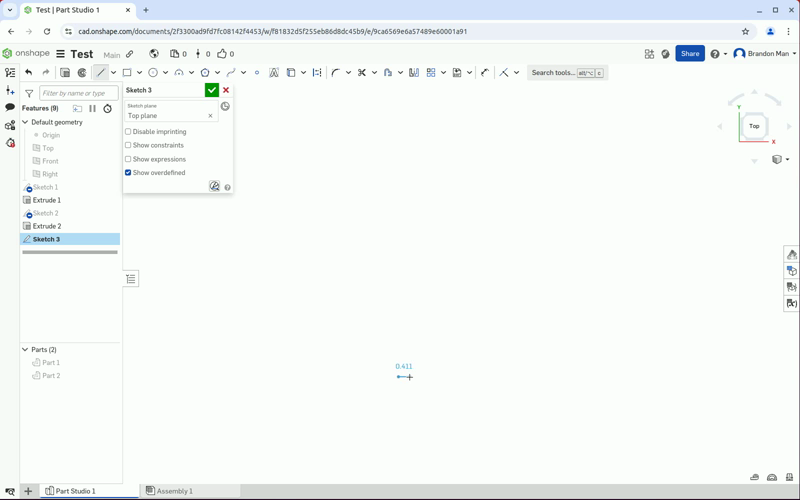
scroll(6)
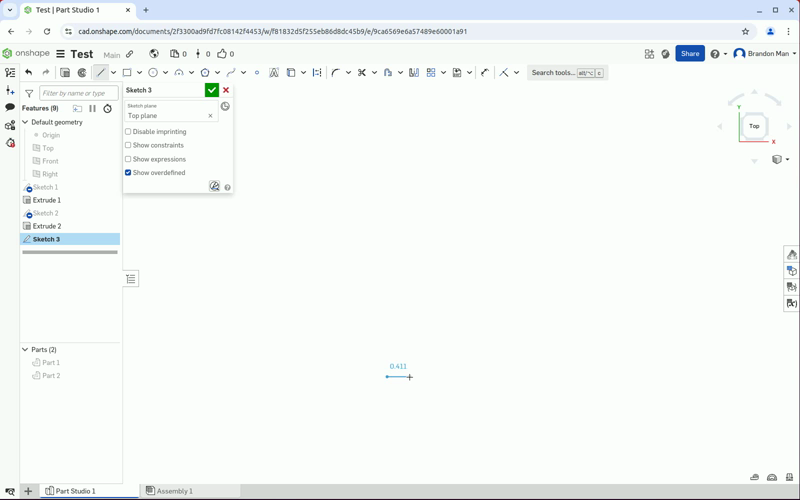
click(409, 376)
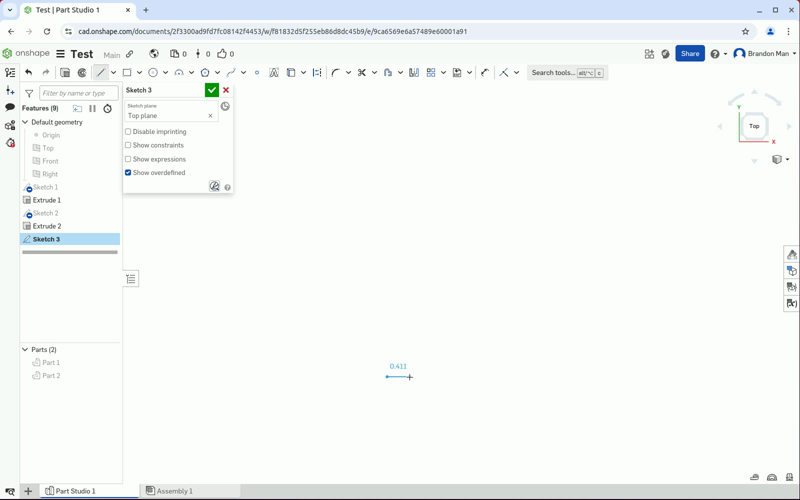
scroll(-6)
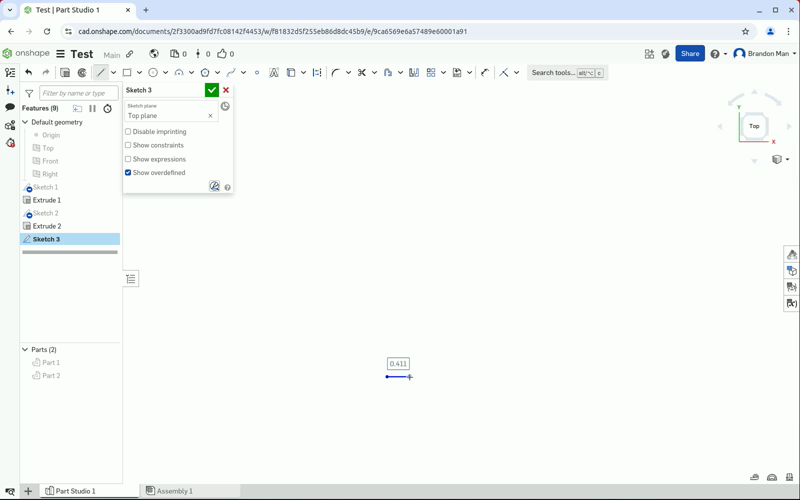
scroll(-6)
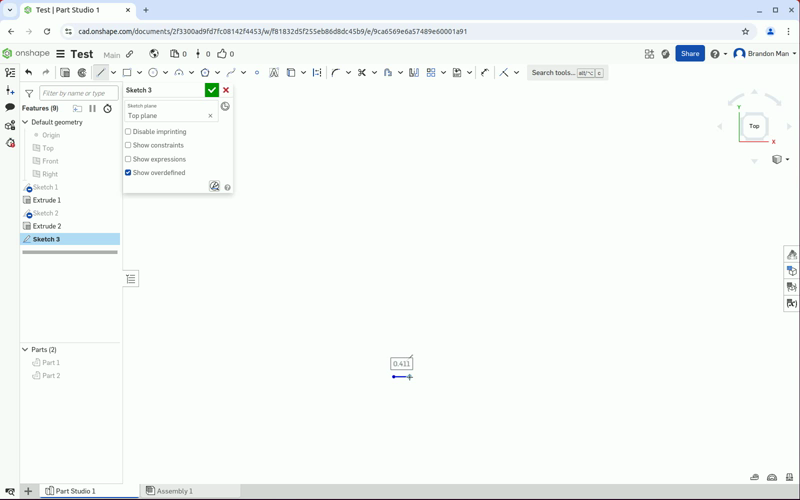
scroll(-6)
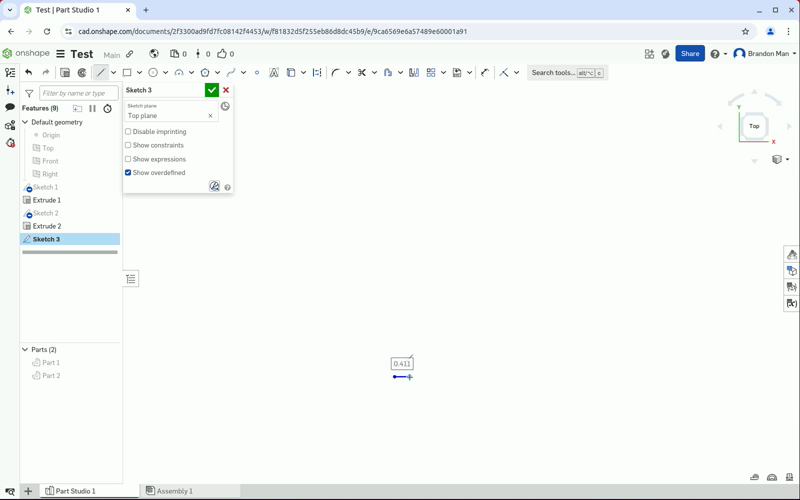
scroll(-6)
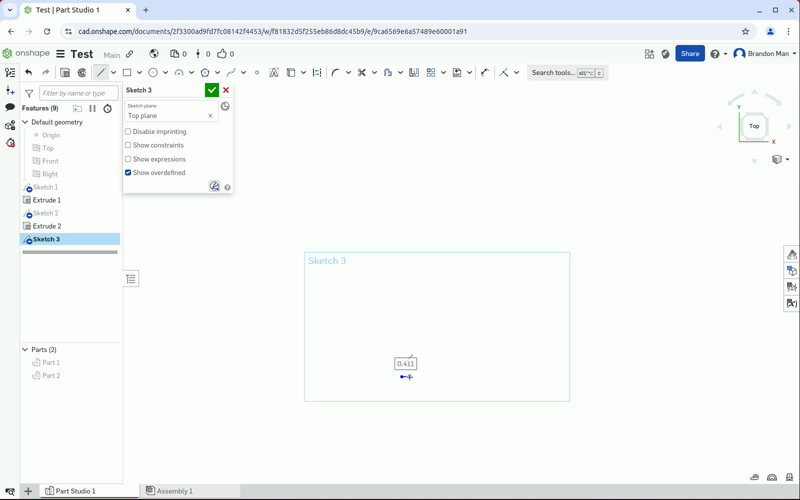
scroll(-6)
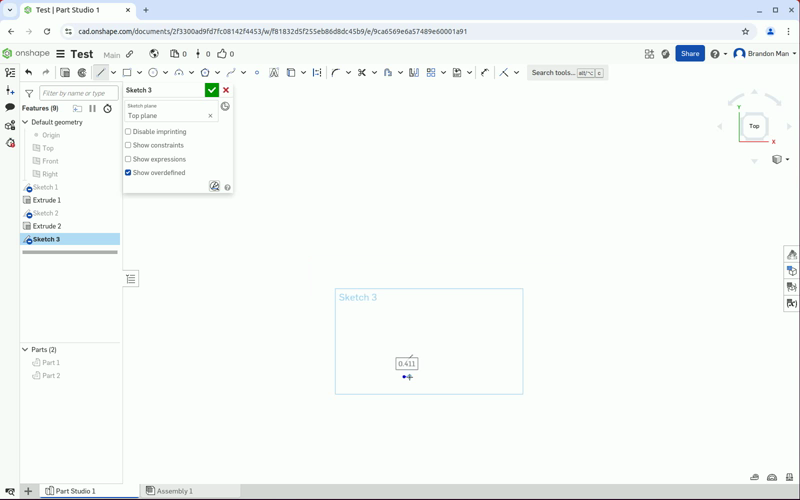
scroll(-6)
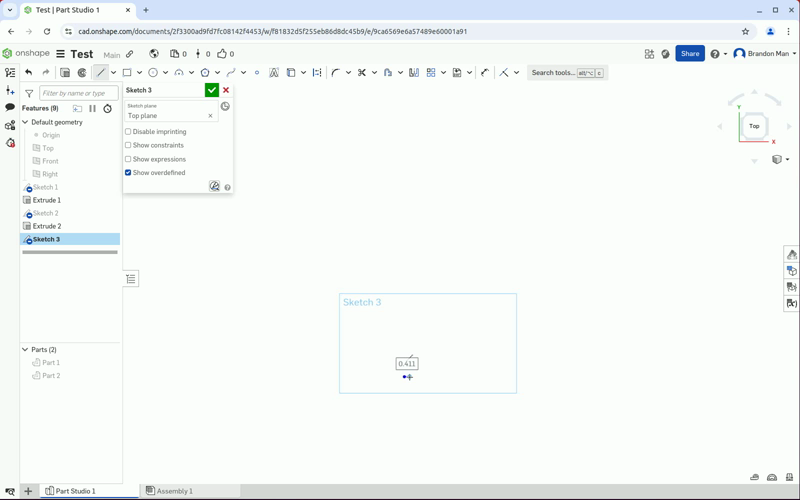
scroll(-6)
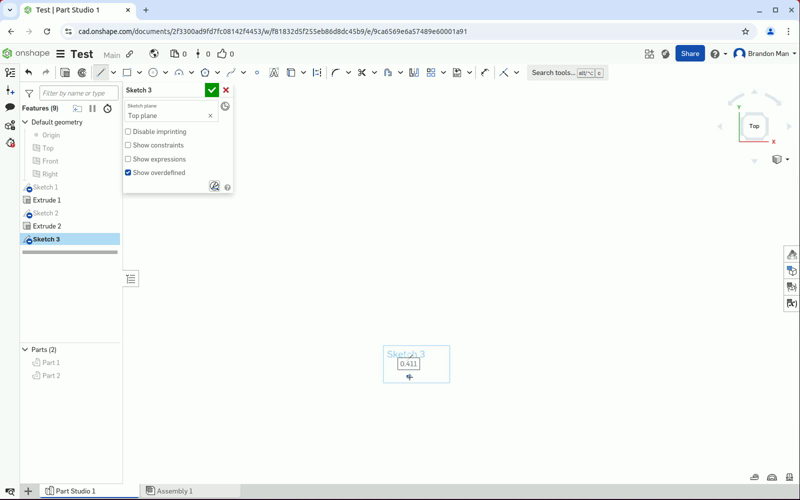
key_up(shift)
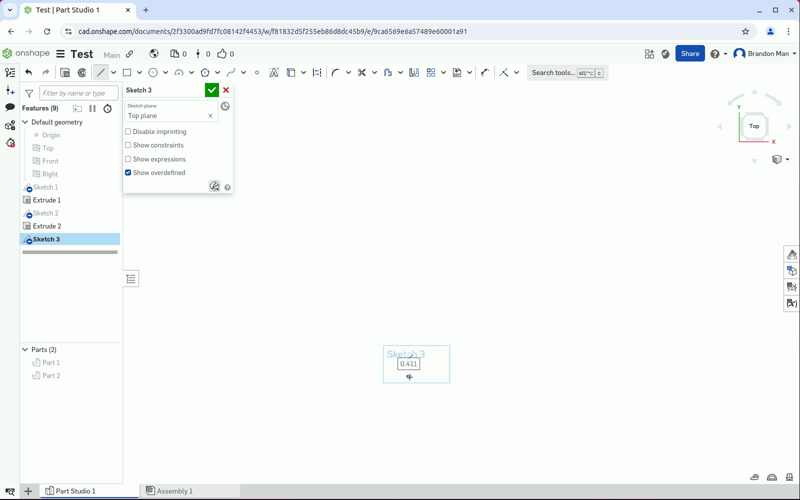
key_down(shift)
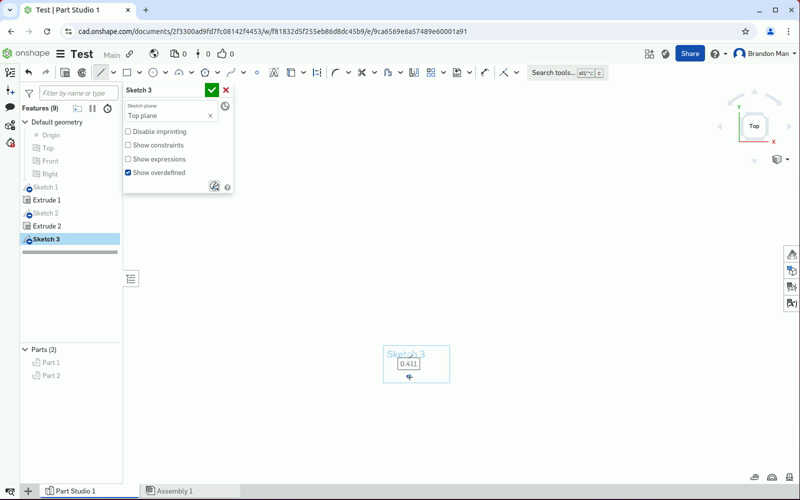
mouse_move(409, 289)
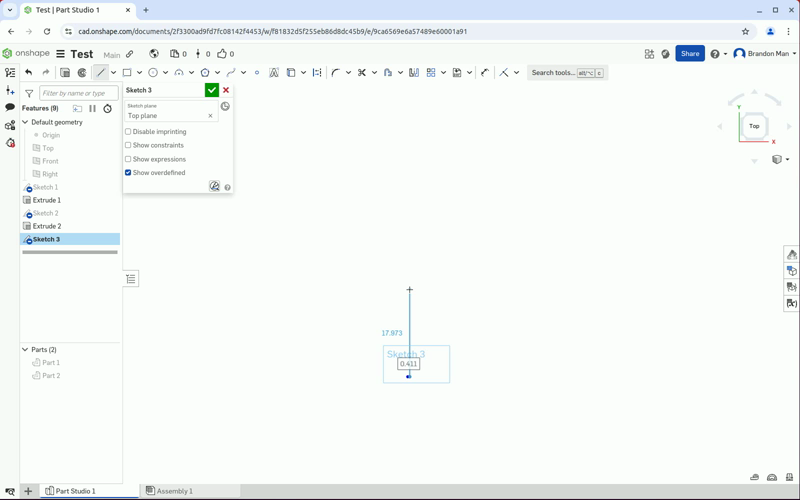
click(409, 289)
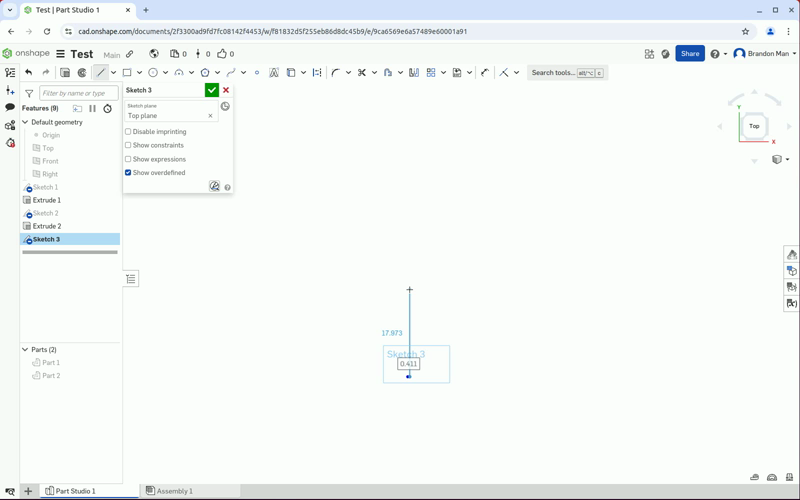
key_up(shift)
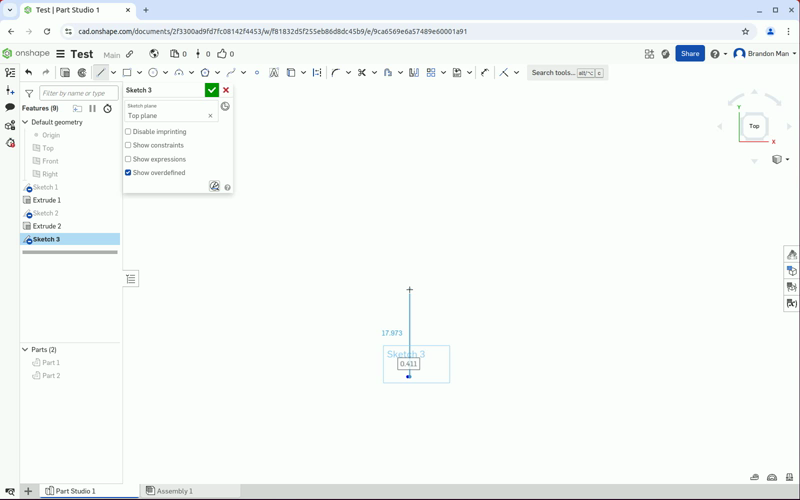
key_down(shift)
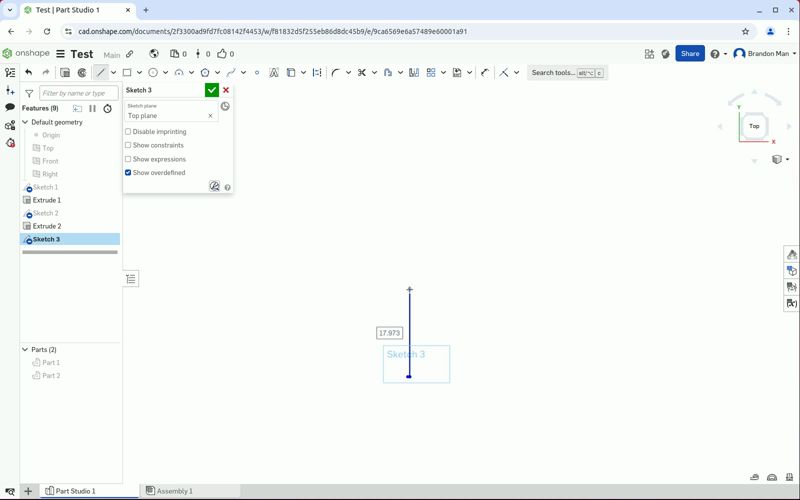
mouse_move(439, 289)
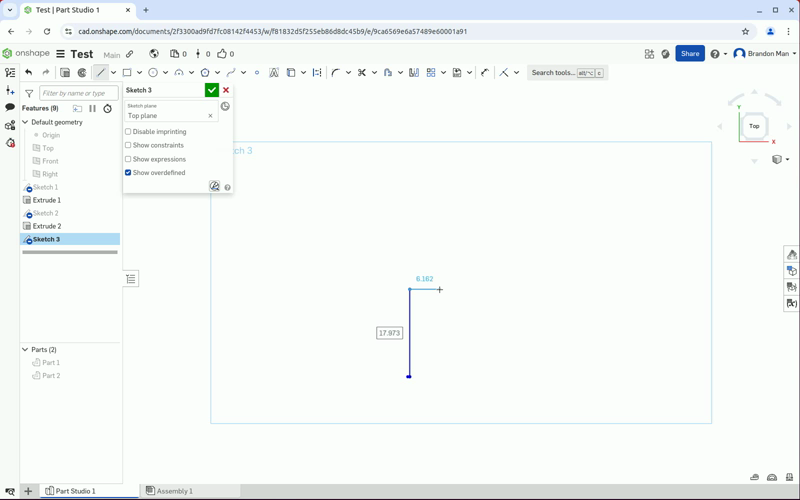
mouse_move(442, 289)
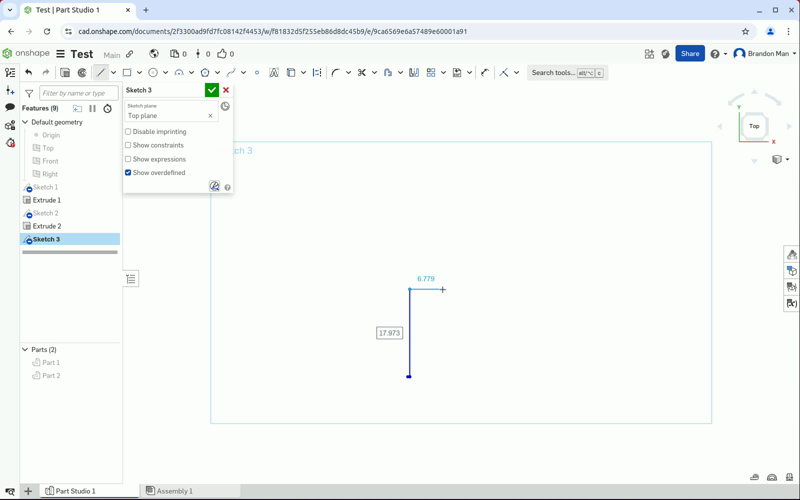
click(442, 289)
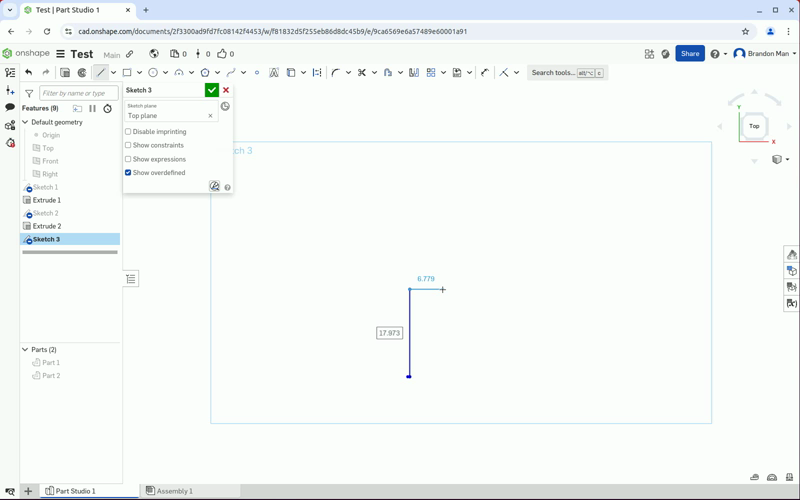
key_up(shift)
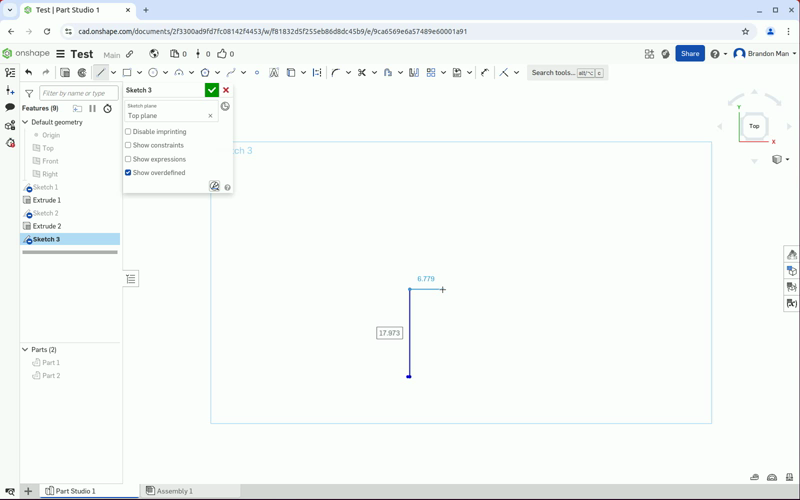
key_down(shift)
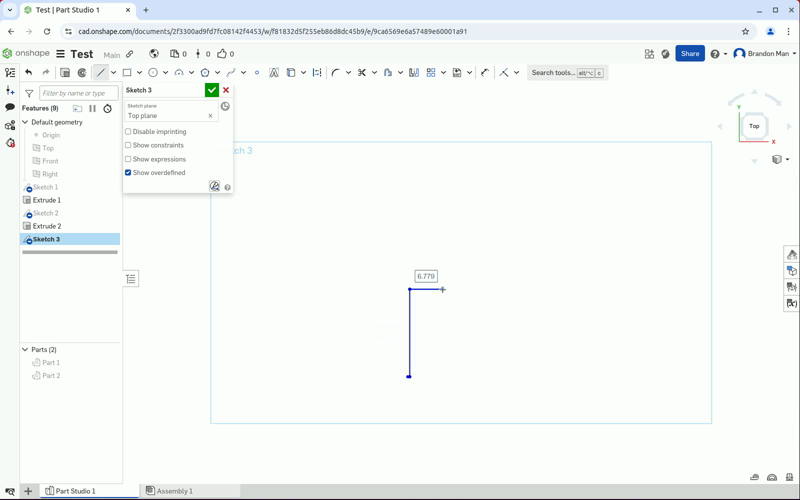
mouse_move(472, 289)
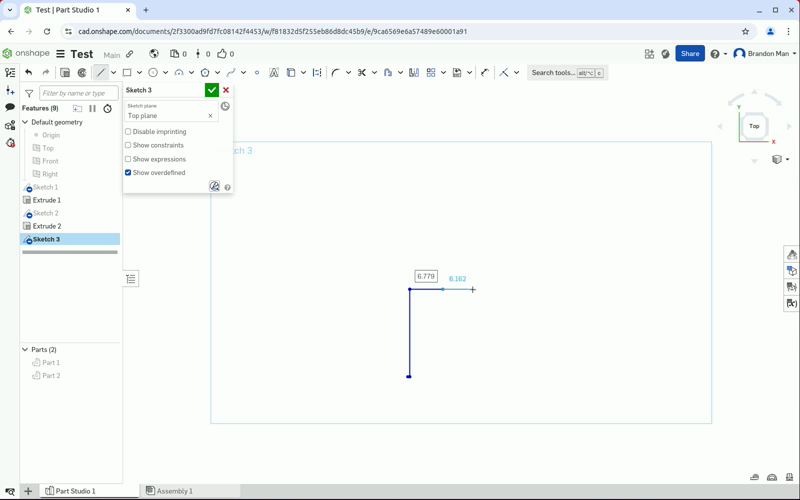
mouse_move(442, 287)
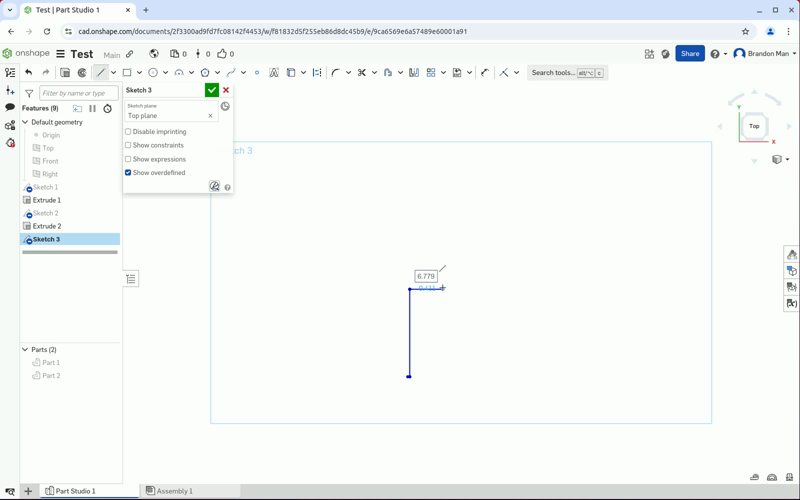
scroll(6)
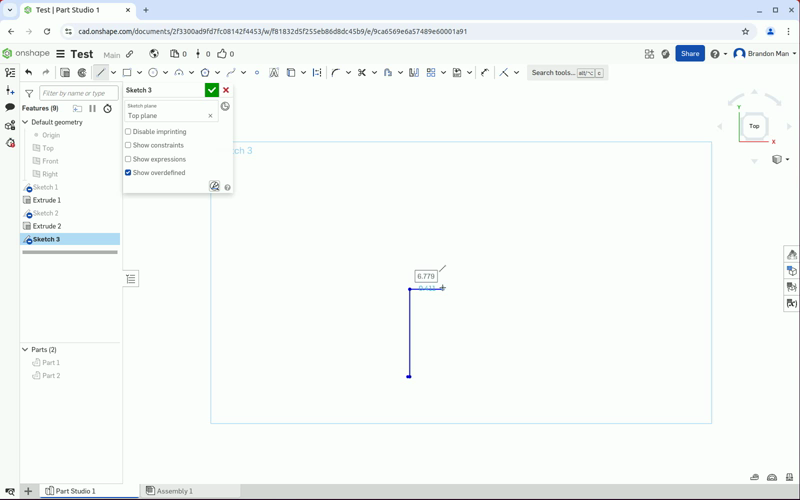
scroll(6)
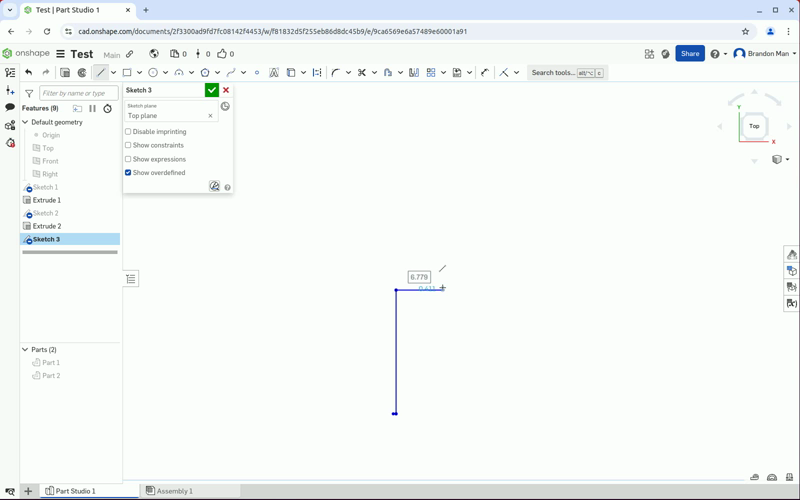
scroll(6)
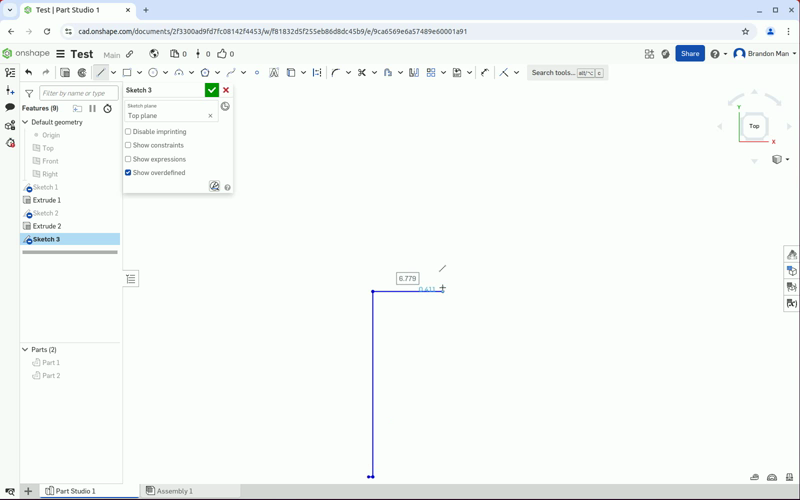
scroll(6)
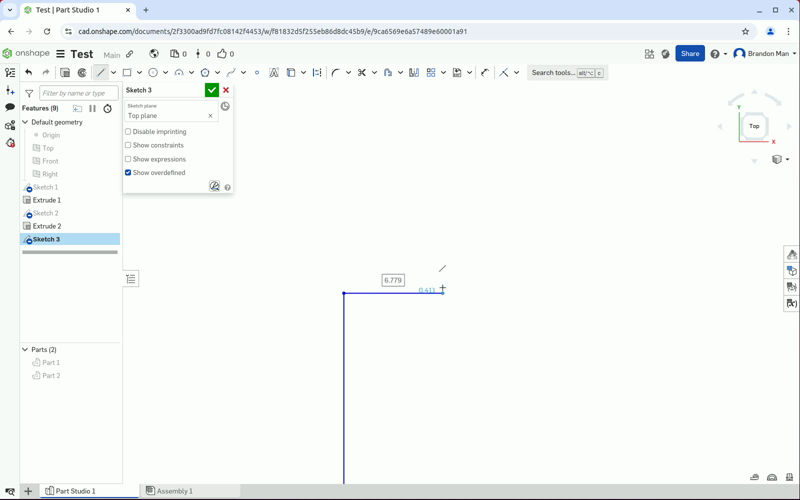
scroll(6)
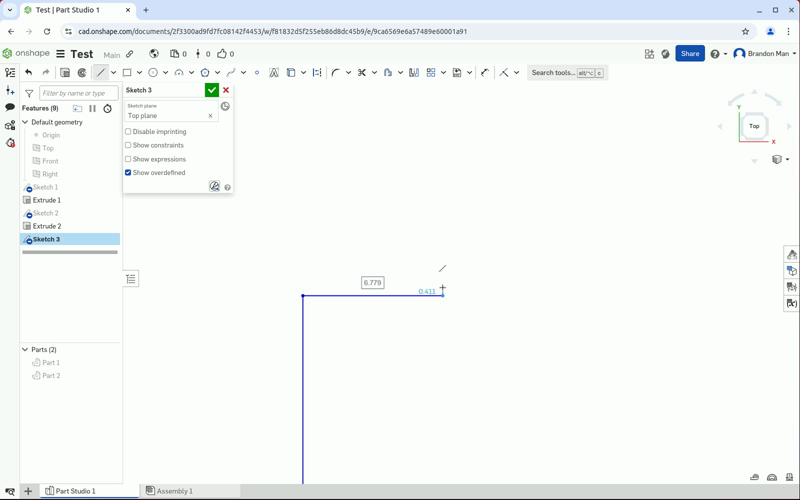
scroll(6)
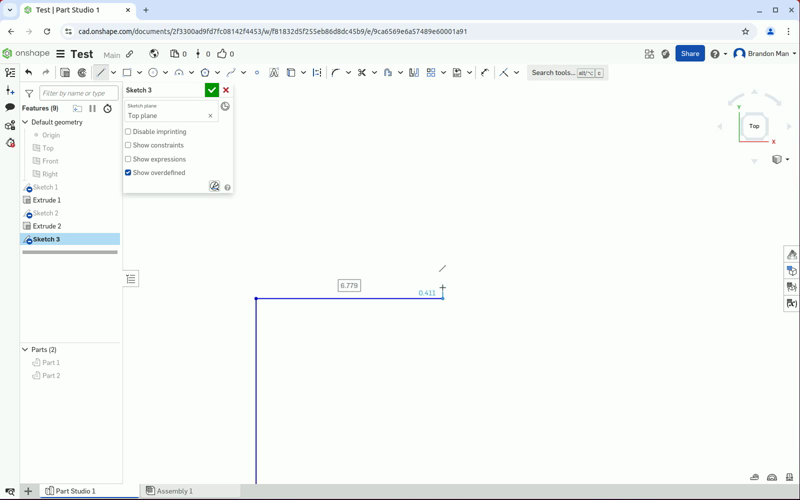
scroll(6)
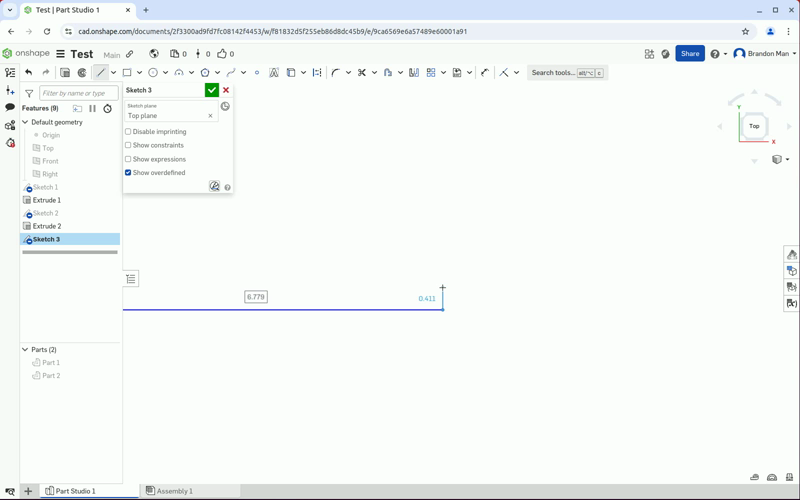
click(442, 287)
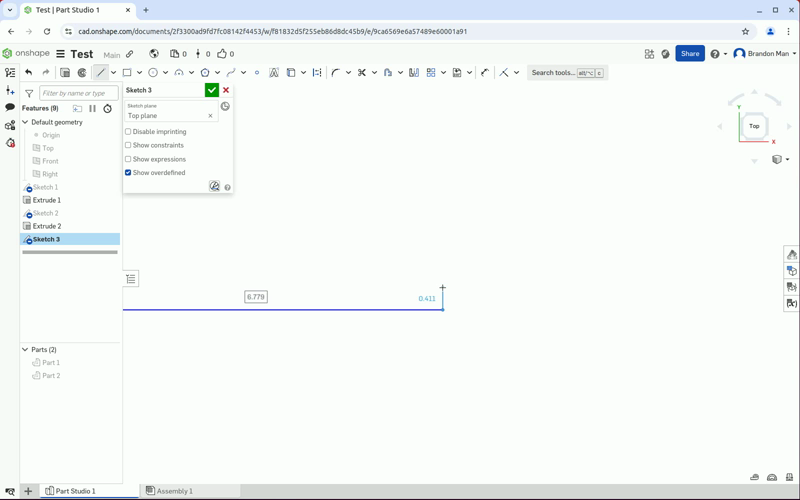
scroll(-6)
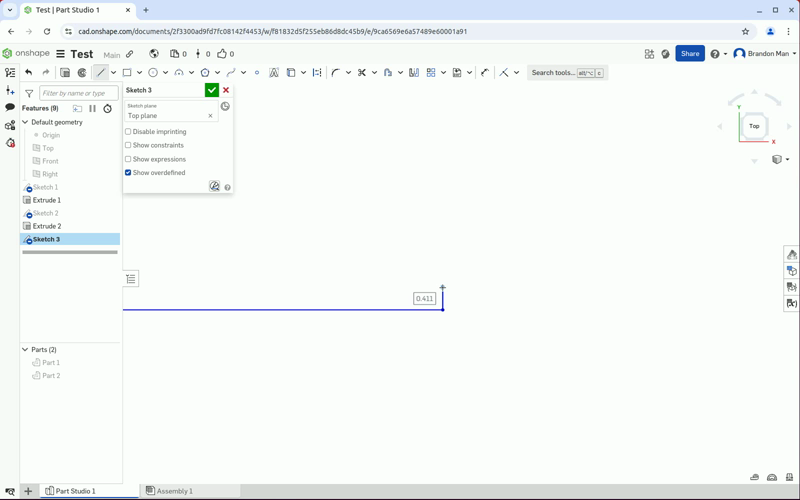
scroll(-6)
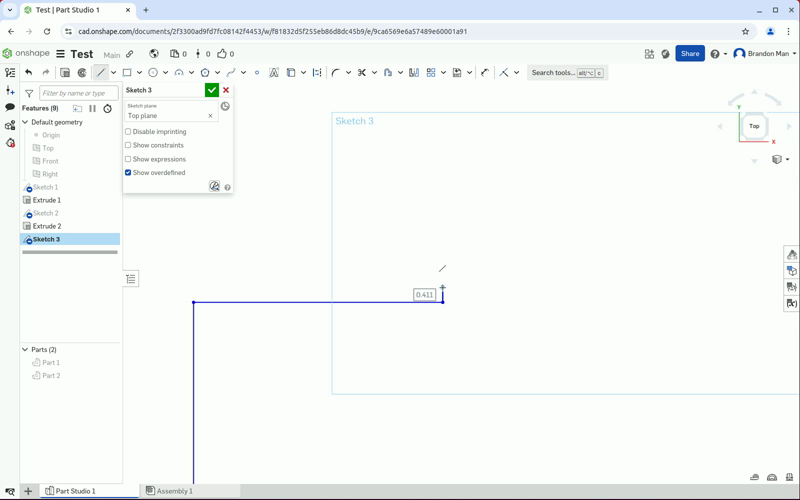
scroll(-6)
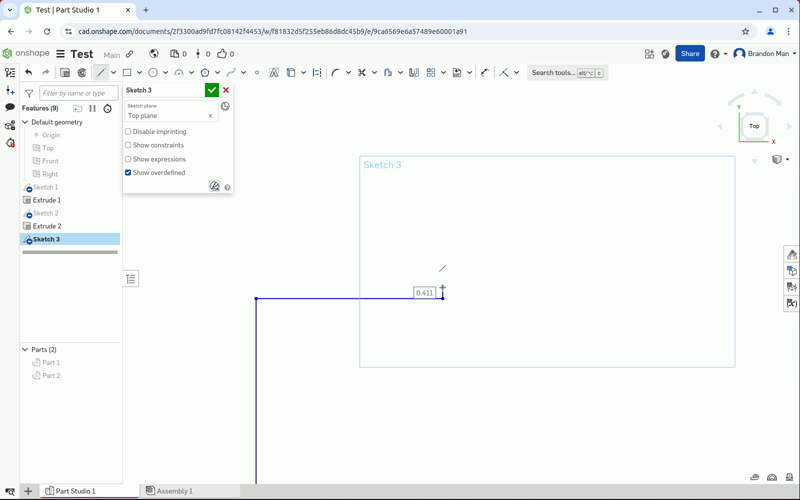
scroll(-6)
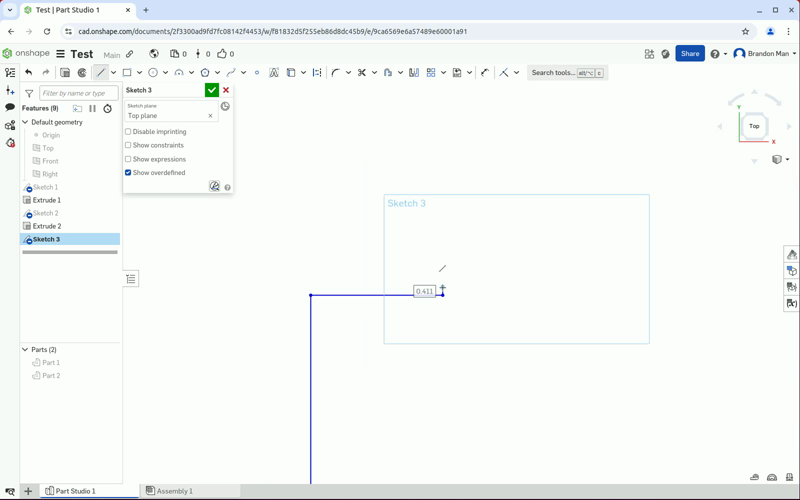
scroll(-6)
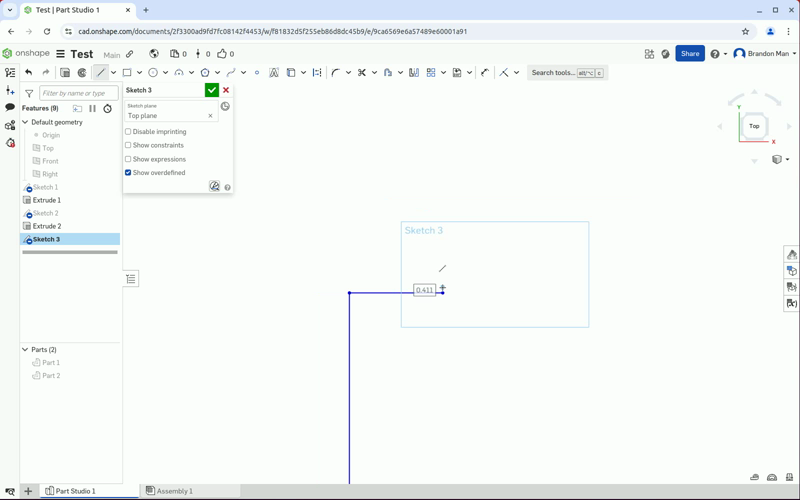
scroll(-6)
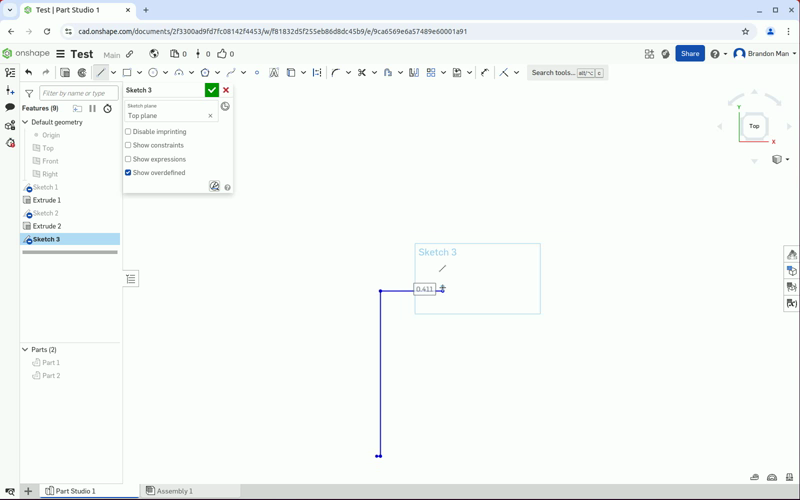
scroll(-6)
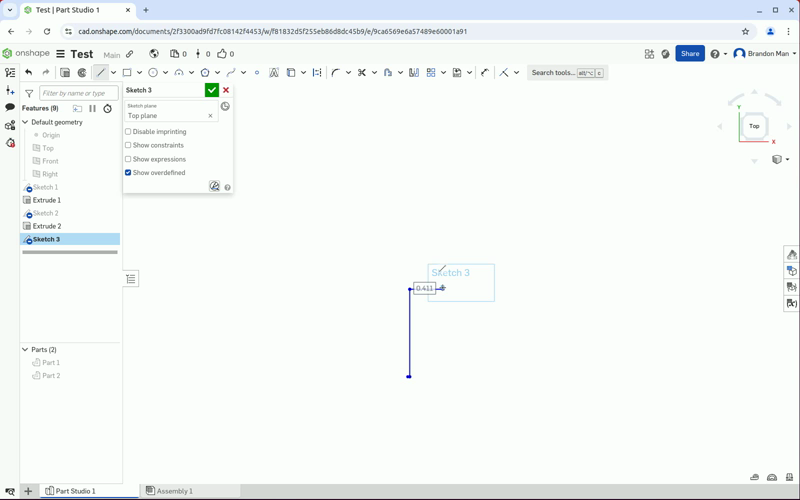
key_up(shift)
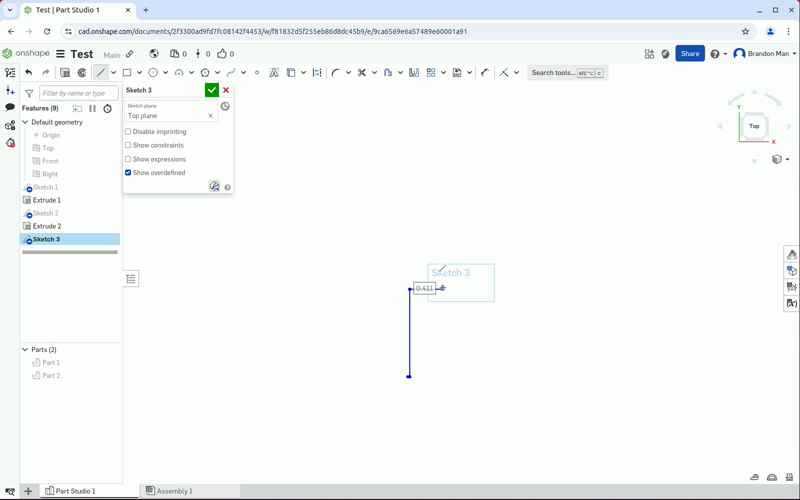
key_down(shift)
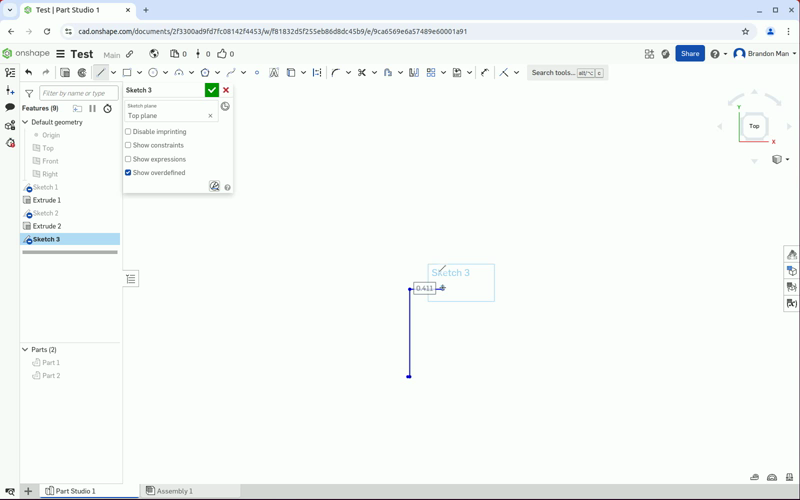
mouse_move(472, 287)
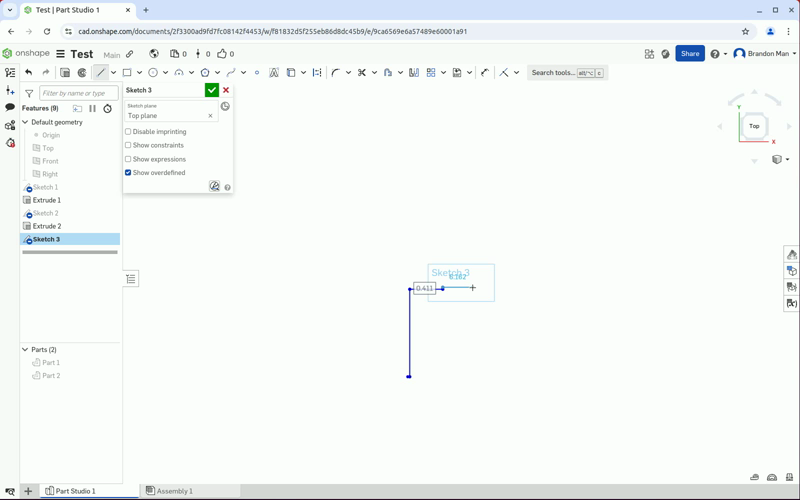
mouse_move(407, 287)
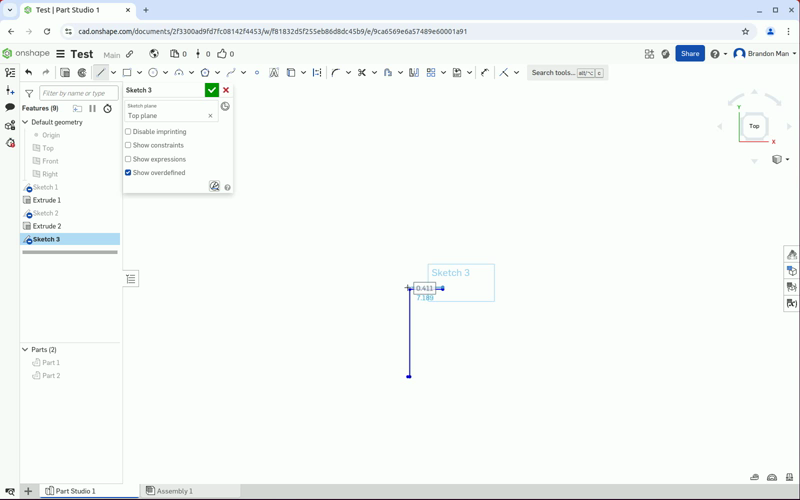
scroll(6)
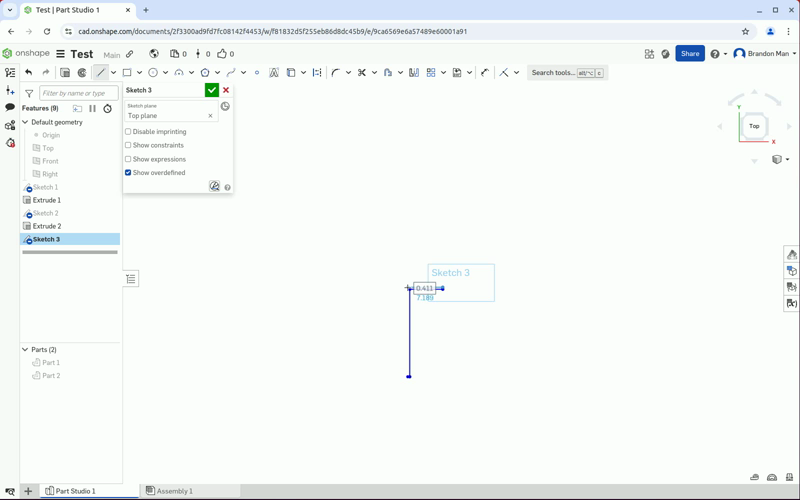
scroll(6)
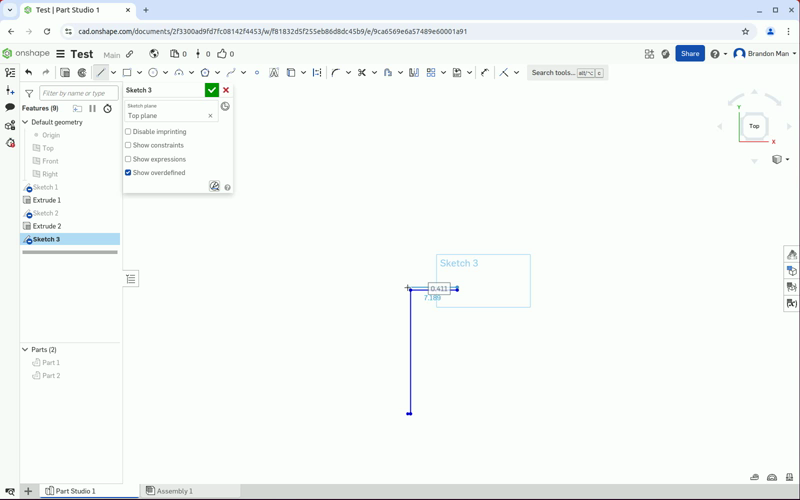
scroll(6)
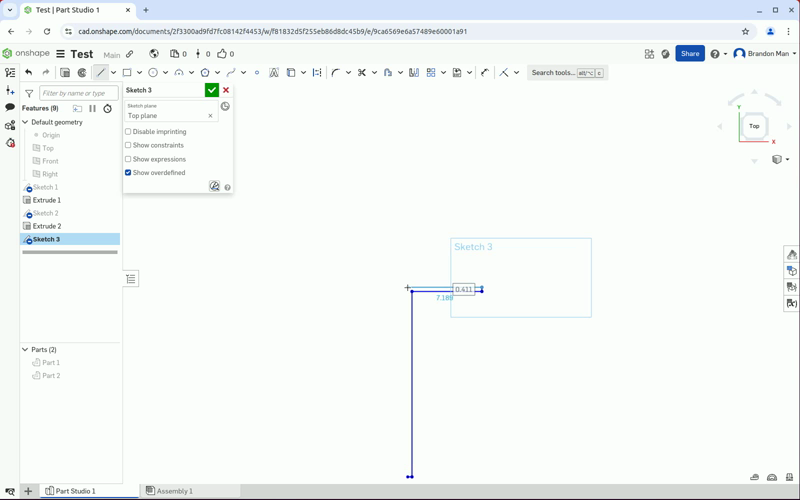
scroll(6)
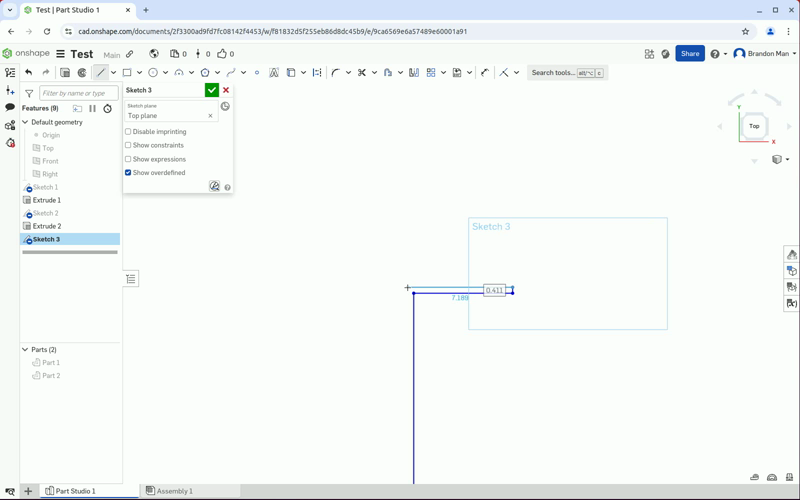
scroll(6)
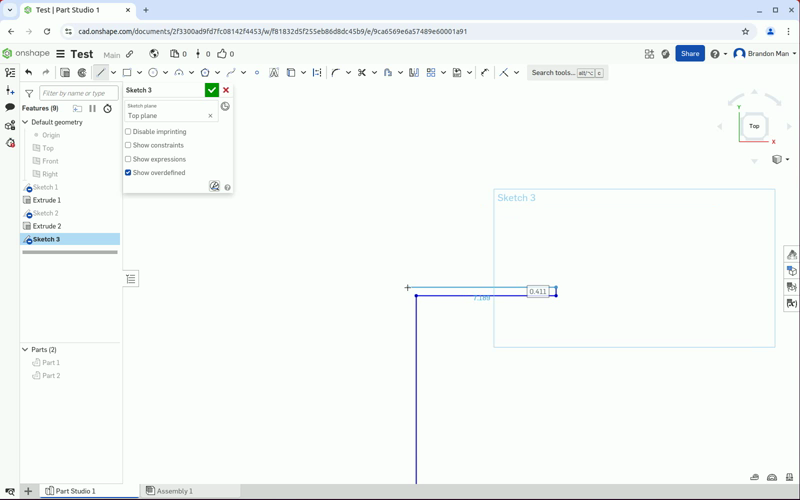
scroll(6)
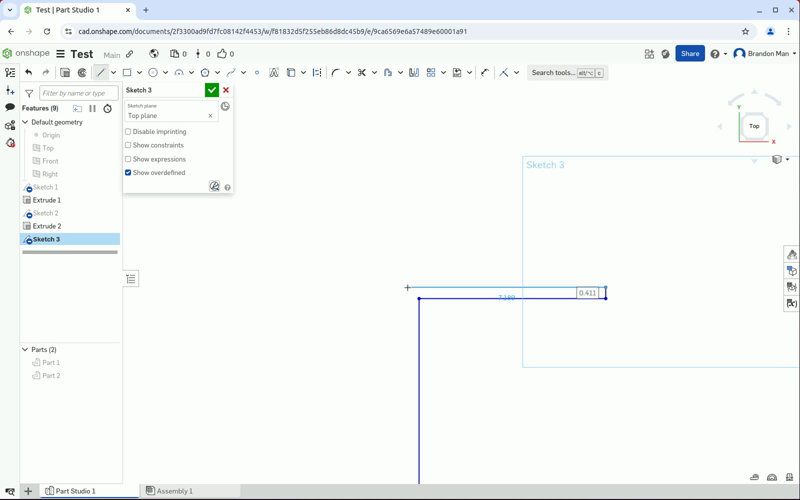
scroll(6)
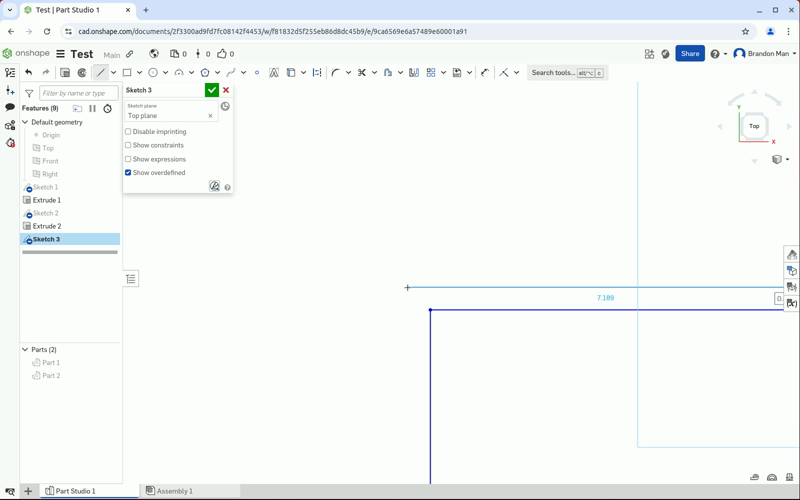
click(407, 287)
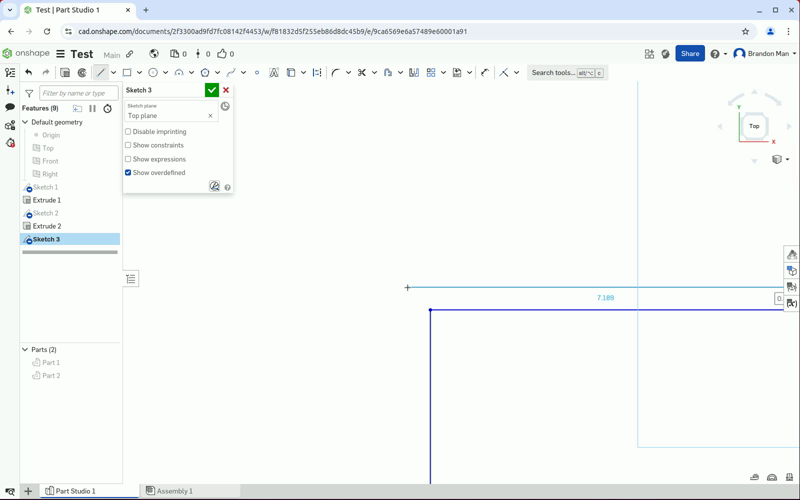
scroll(-6)
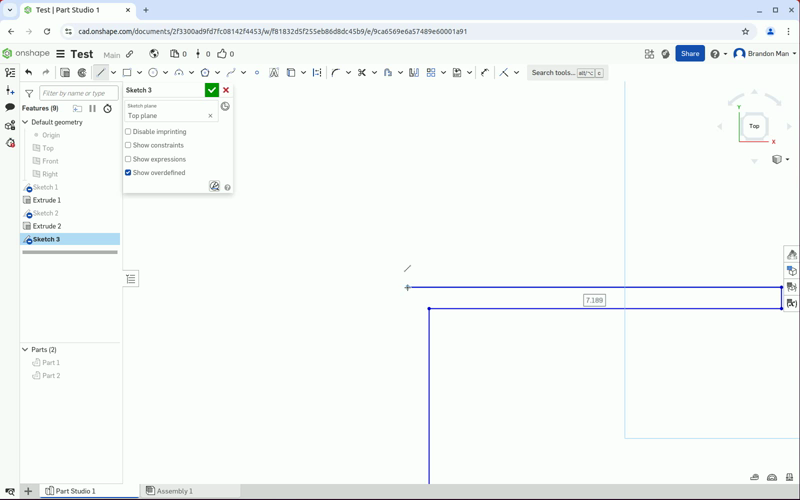
scroll(-6)
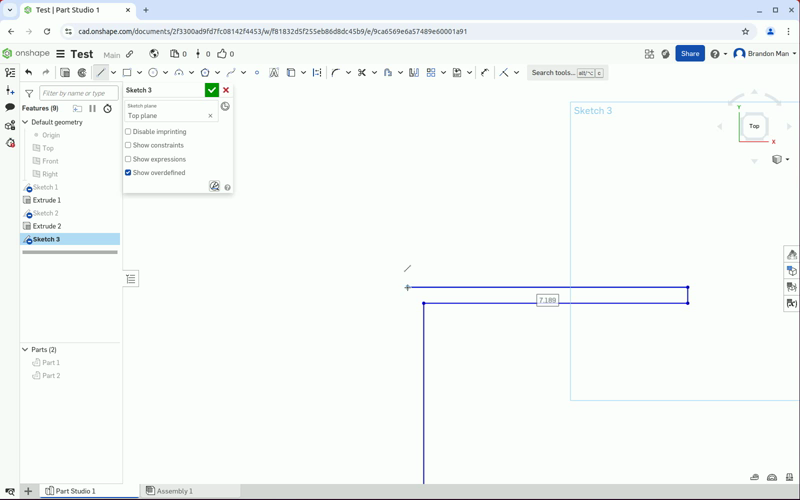
scroll(-6)
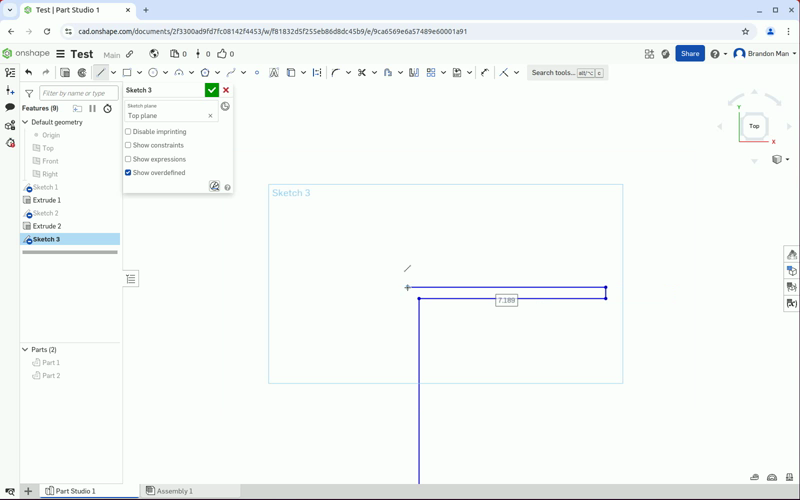
scroll(-6)
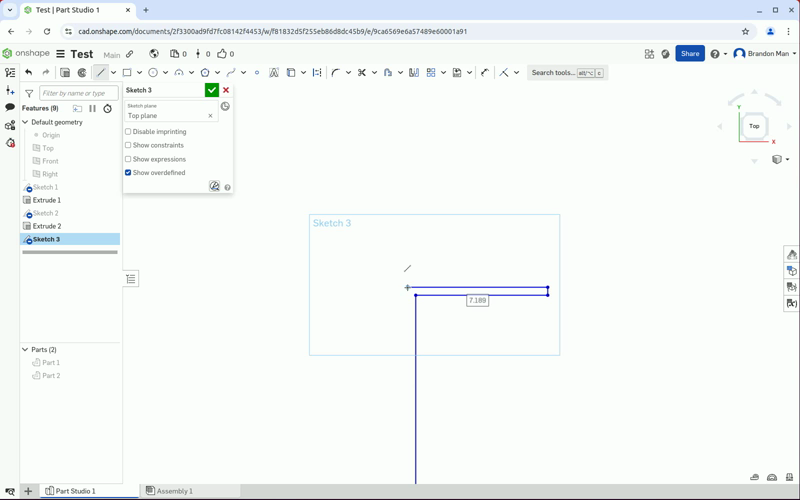
scroll(-6)
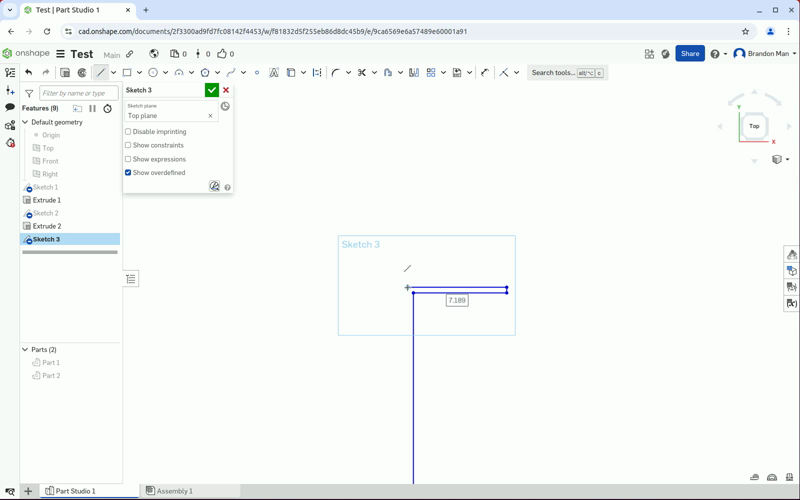
scroll(-6)
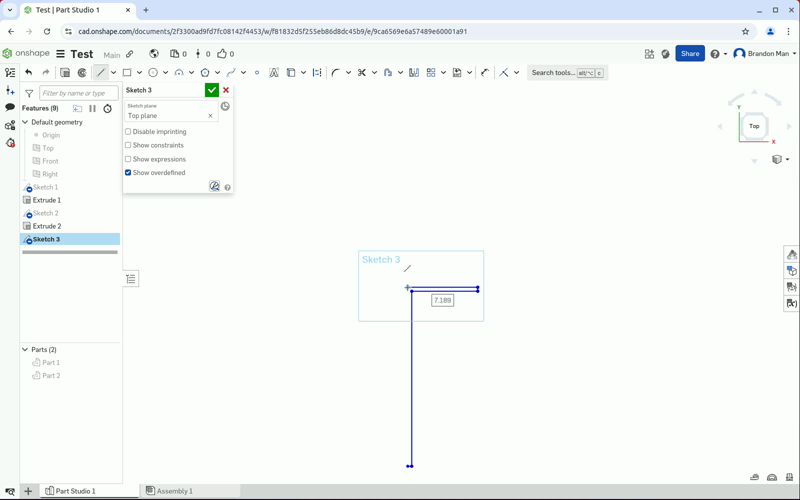
scroll(-6)
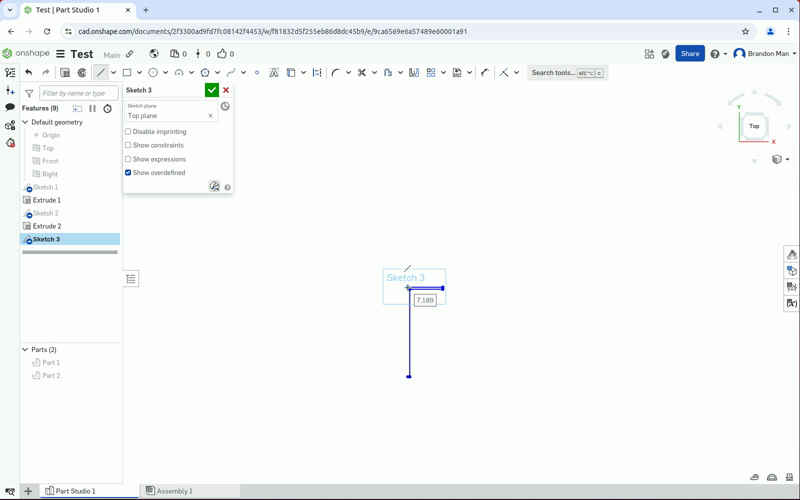
key_up(shift)
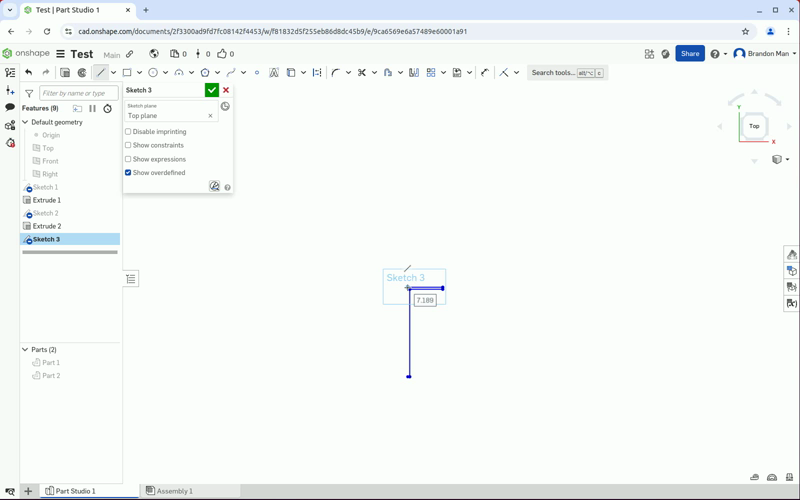
key_down(shift)
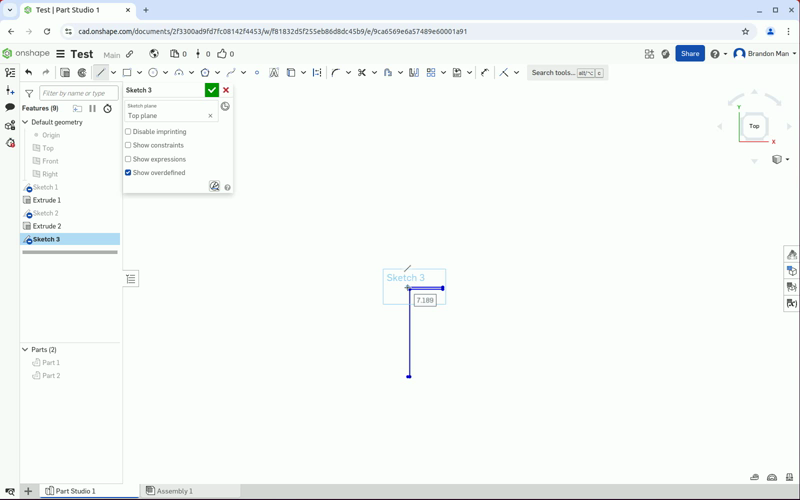
mouse_move(407, 376)
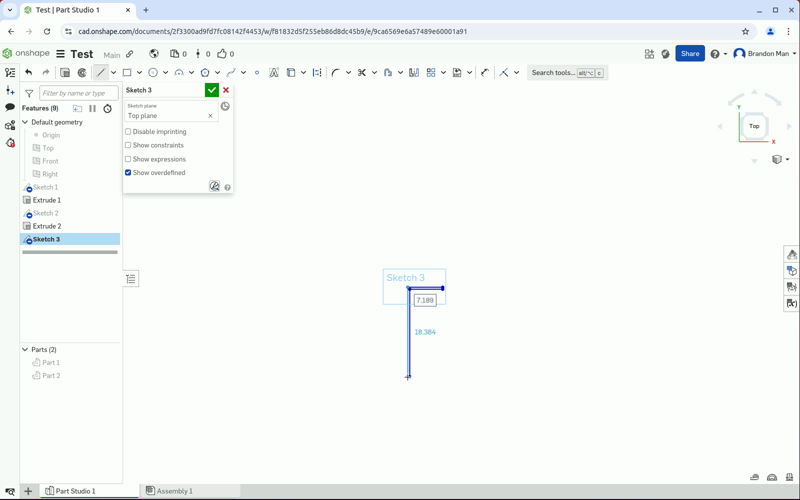
scroll(6)
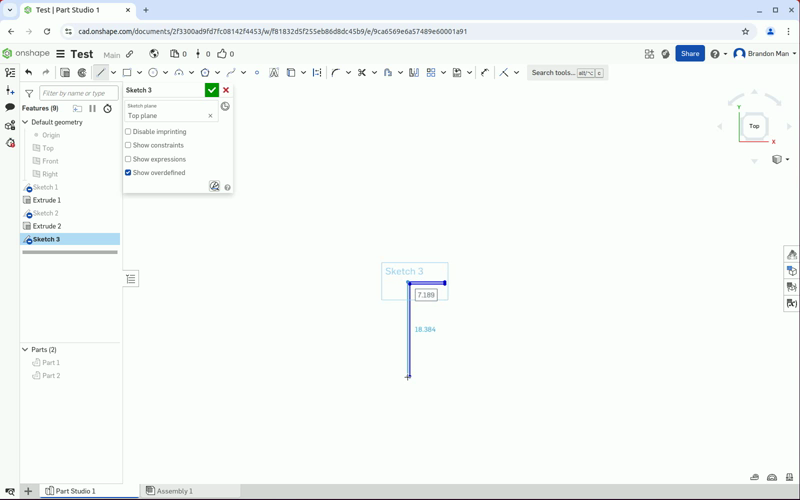
scroll(6)
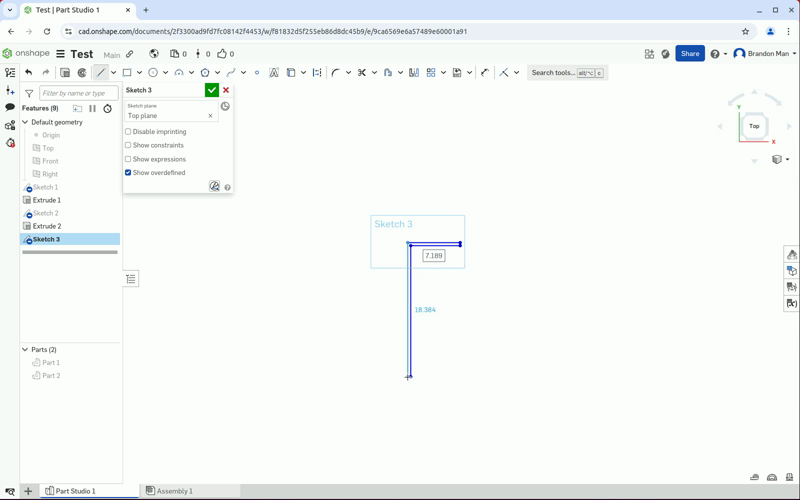
scroll(6)
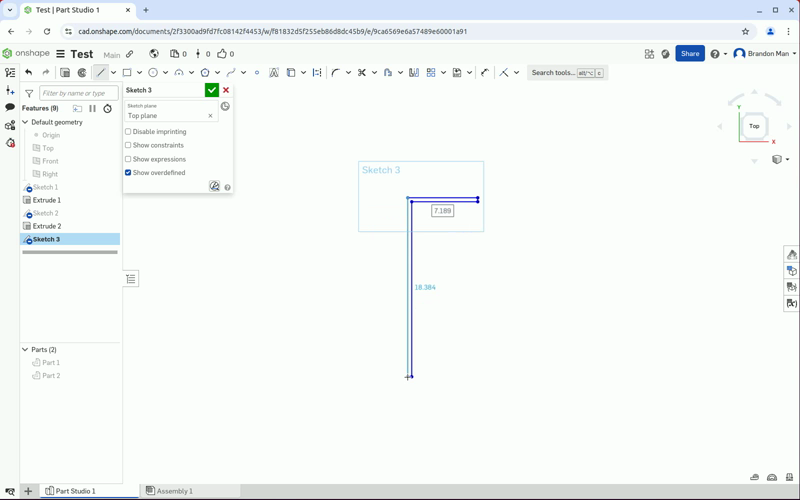
scroll(6)
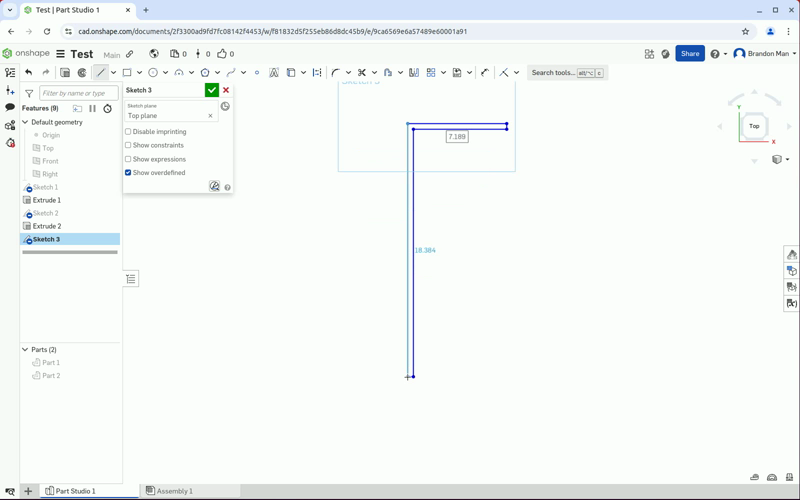
scroll(6)
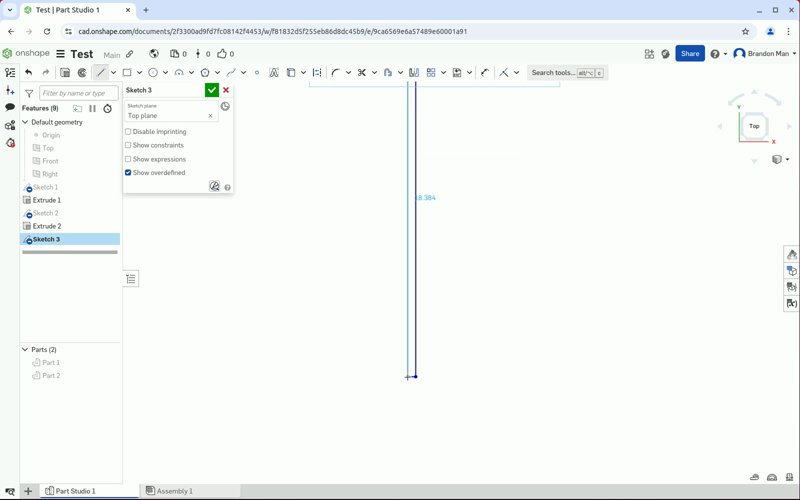
scroll(6)
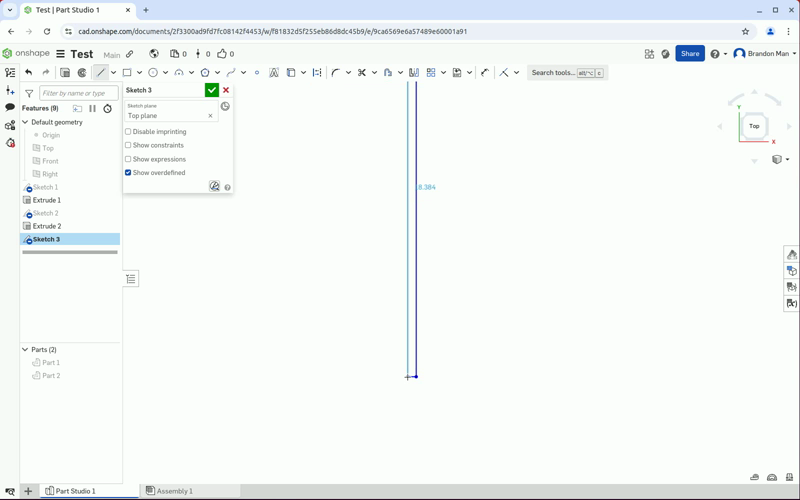
scroll(6)
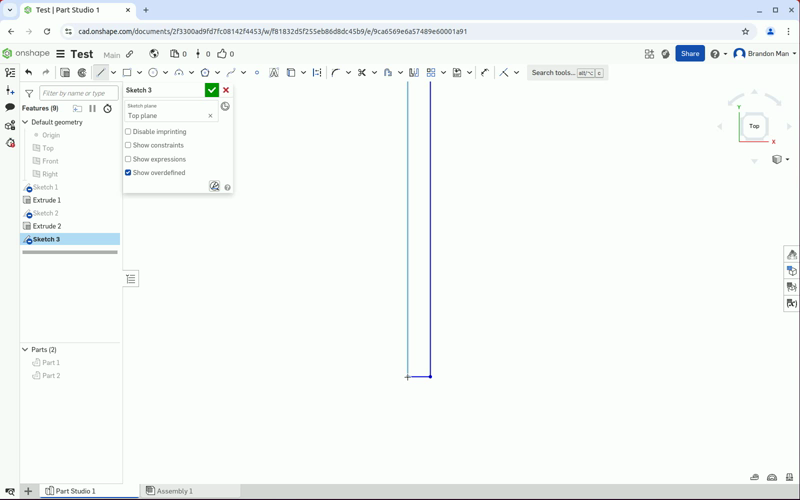
key_up(shift)
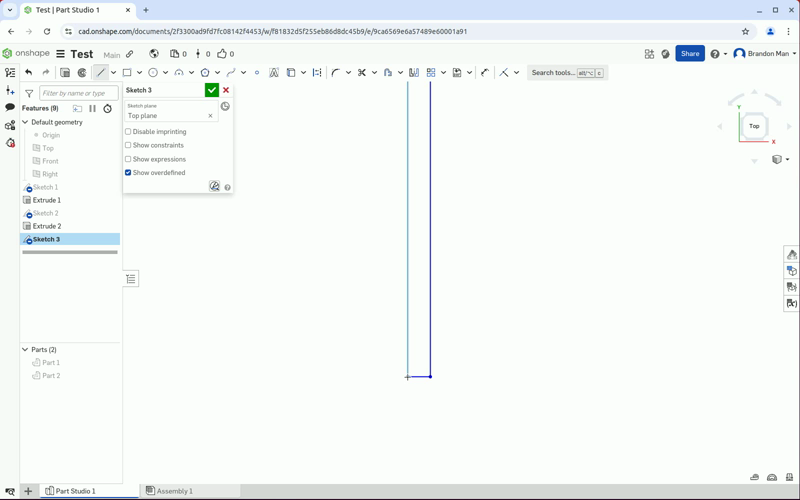
click(407, 376)
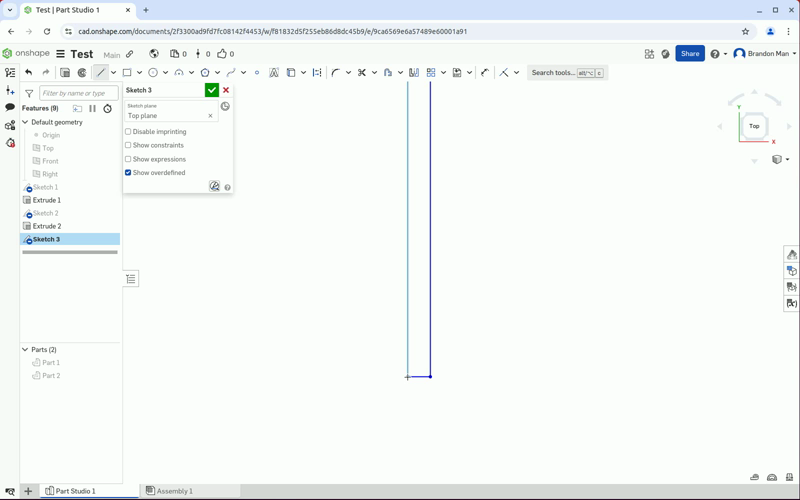
scroll(-6)
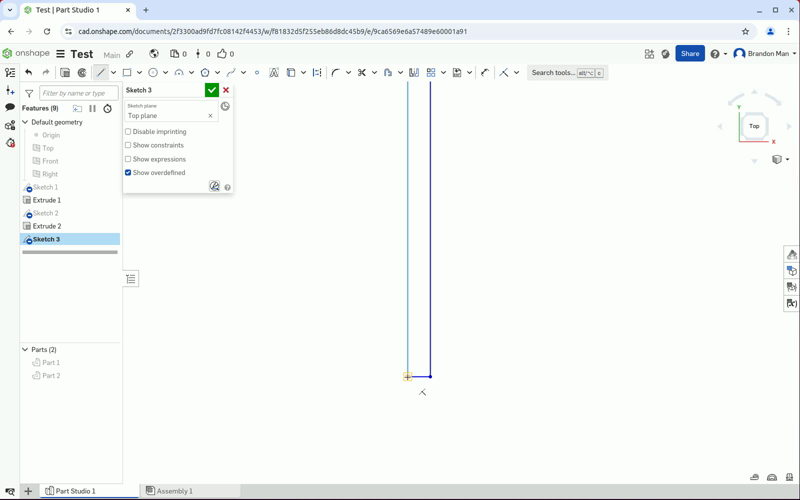
scroll(-6)
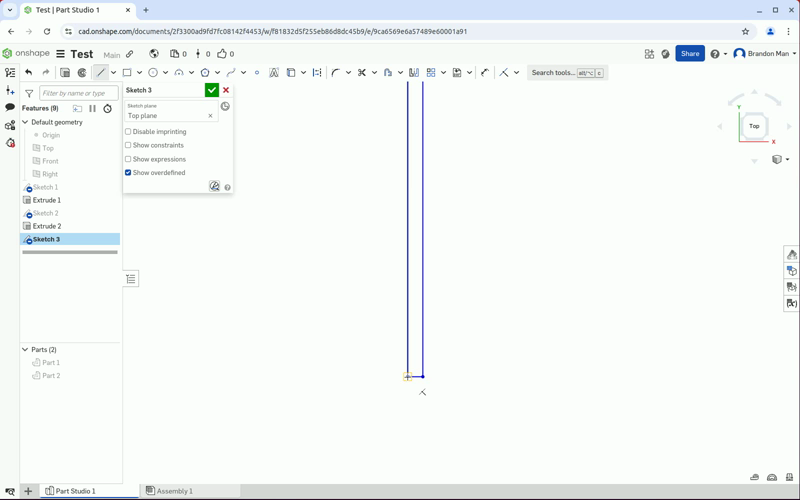
scroll(-6)
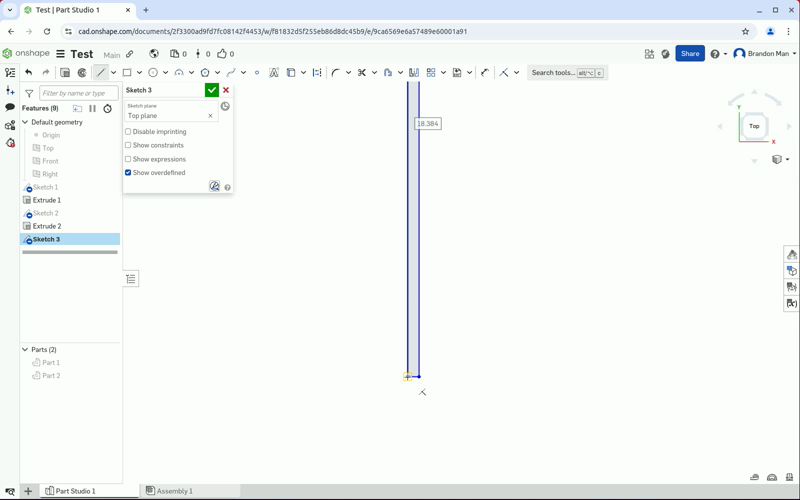
scroll(-6)
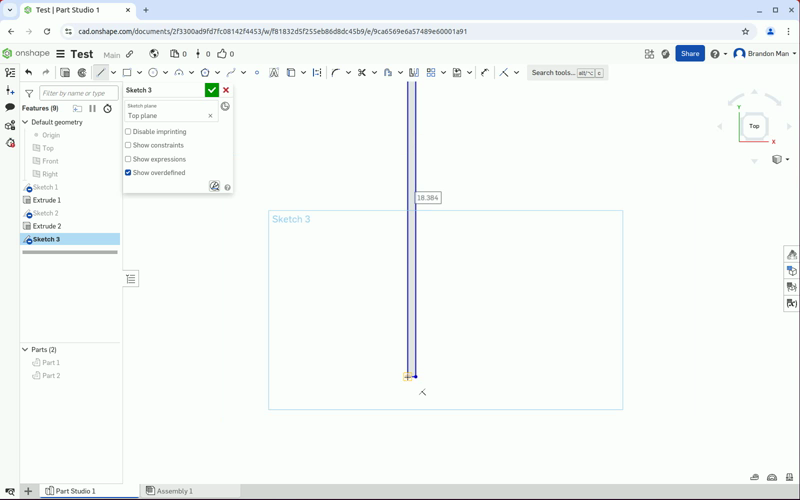
scroll(-6)
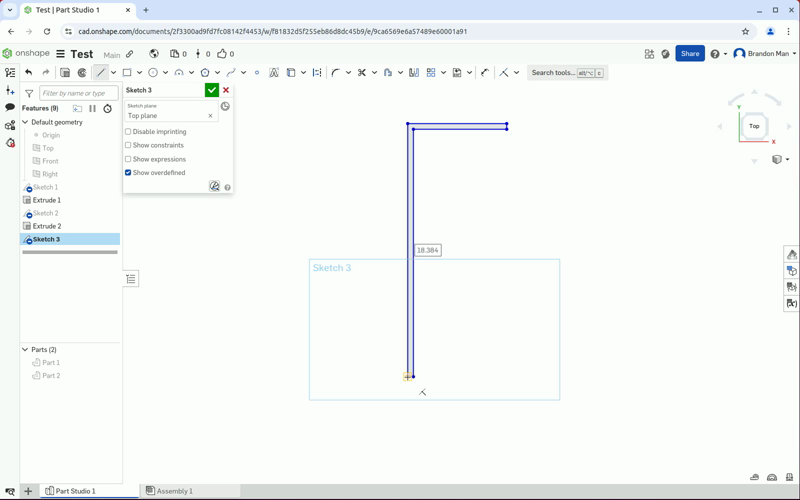
scroll(-6)
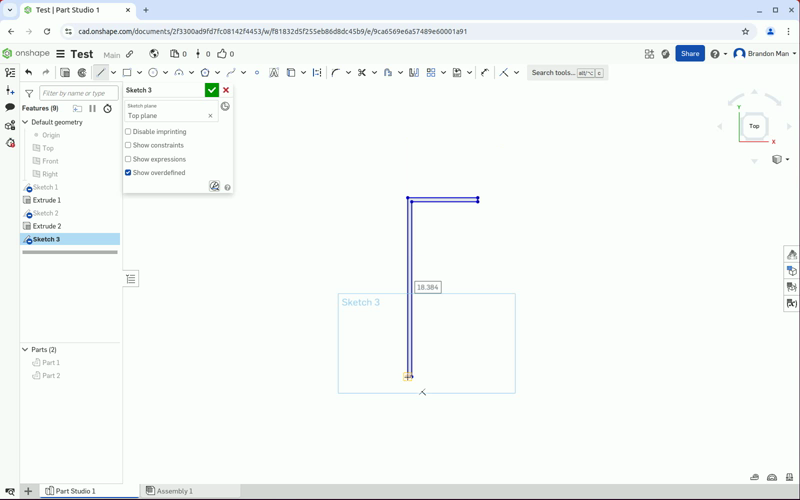
scroll(-6)
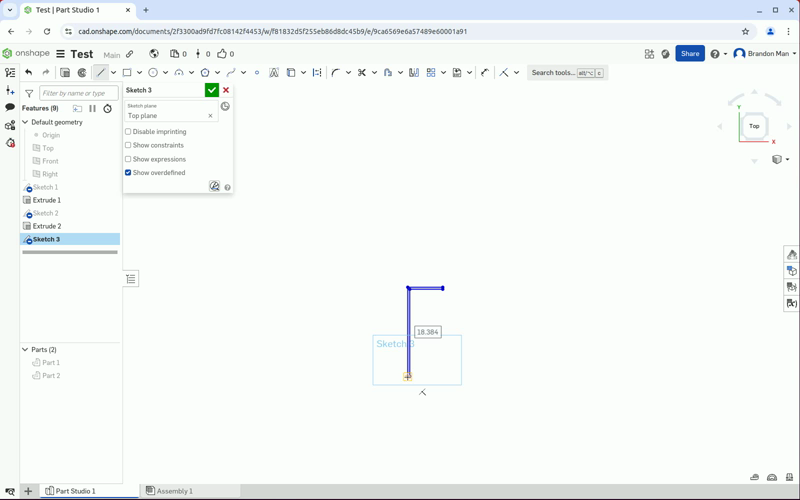
key(esc)
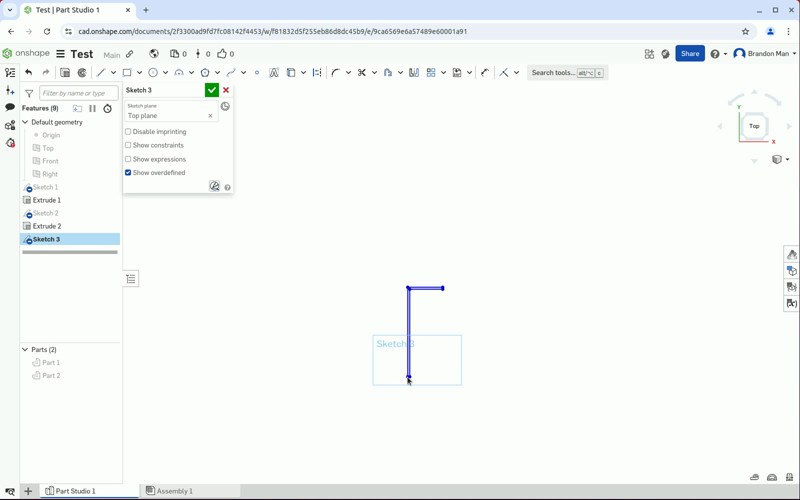
mouse_move(431, 287)
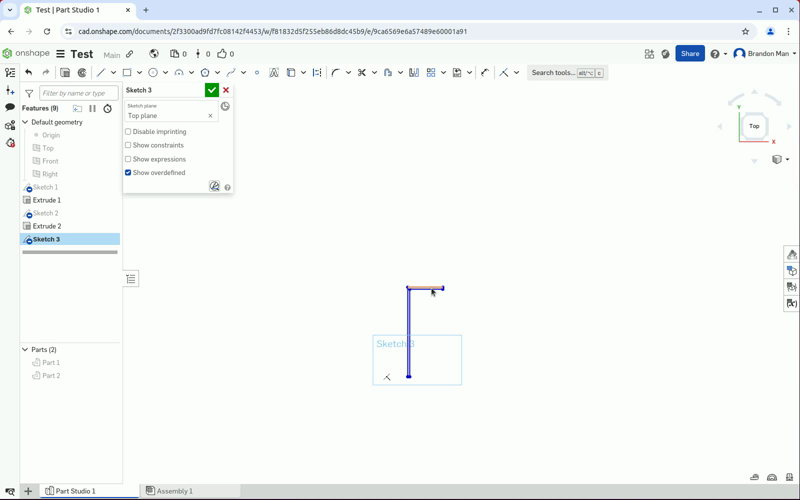
scroll(6)
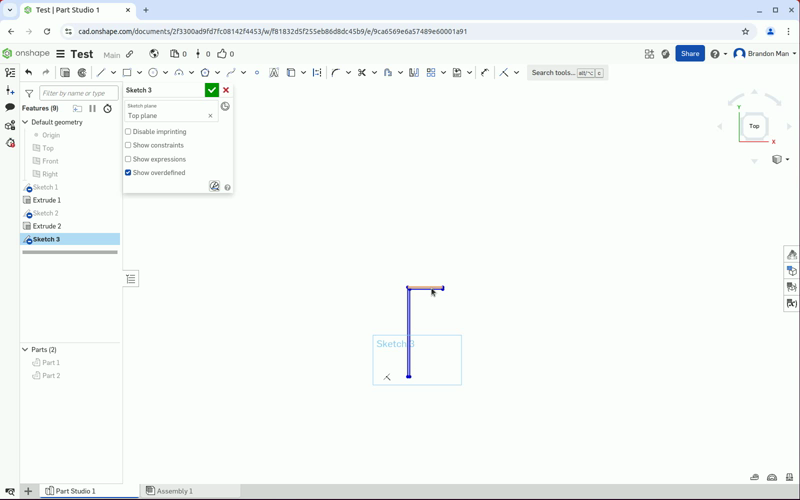
scroll(6)
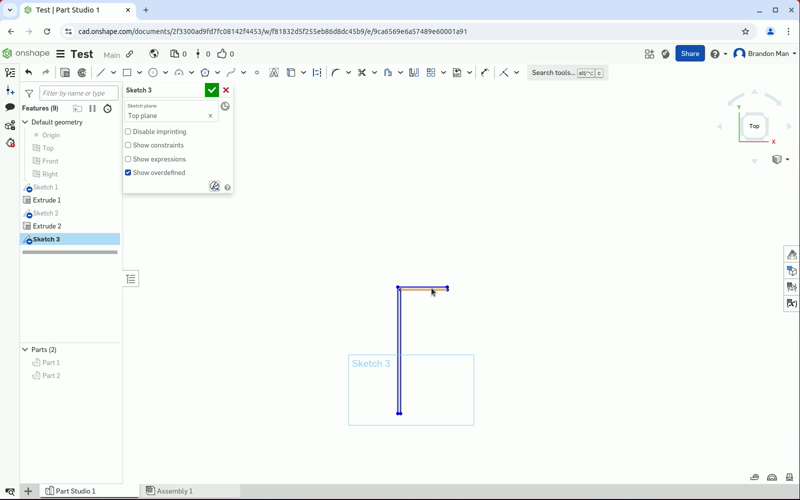
scroll(6)
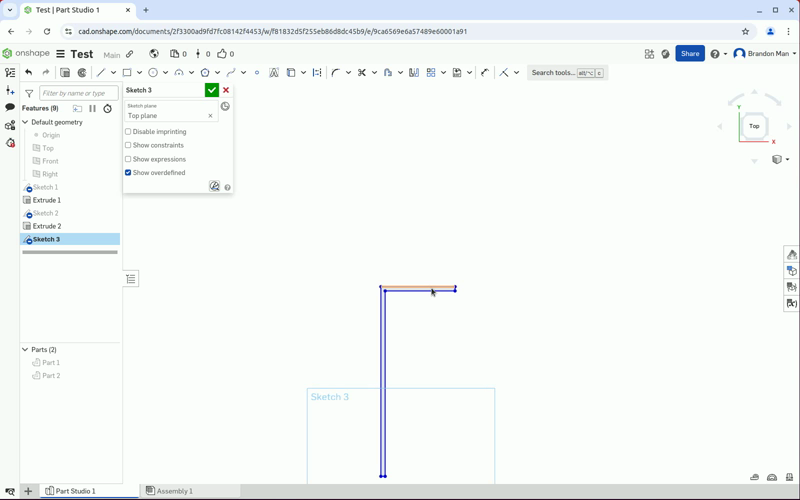
scroll(6)
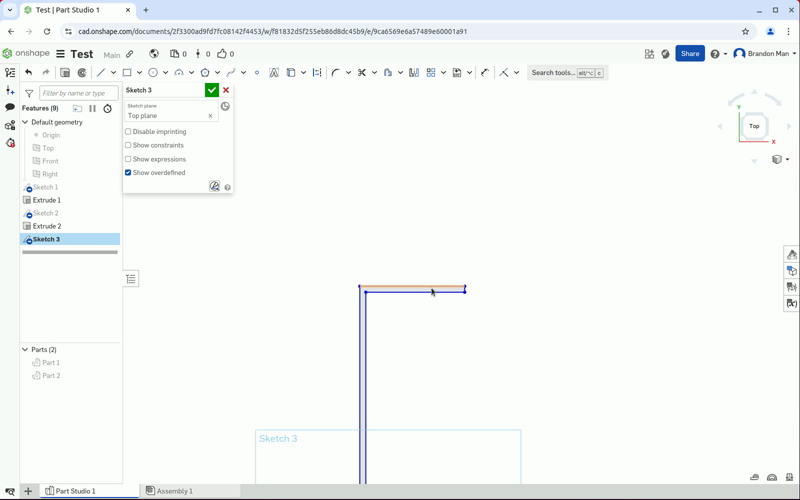
scroll(6)
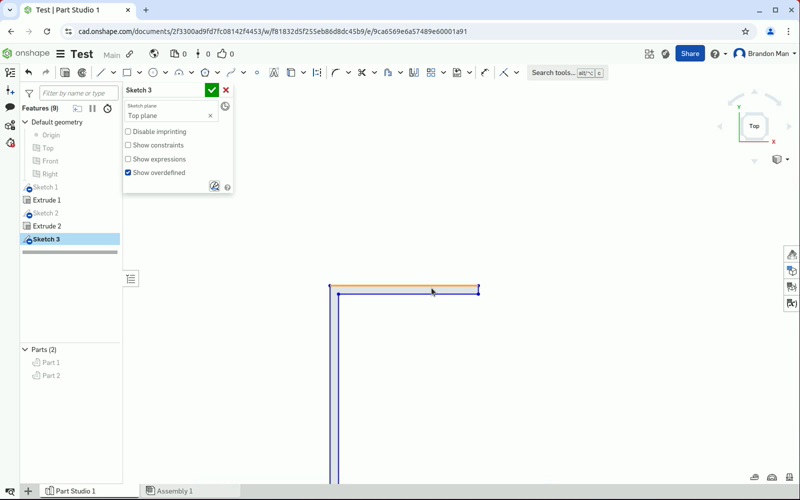
scroll(6)
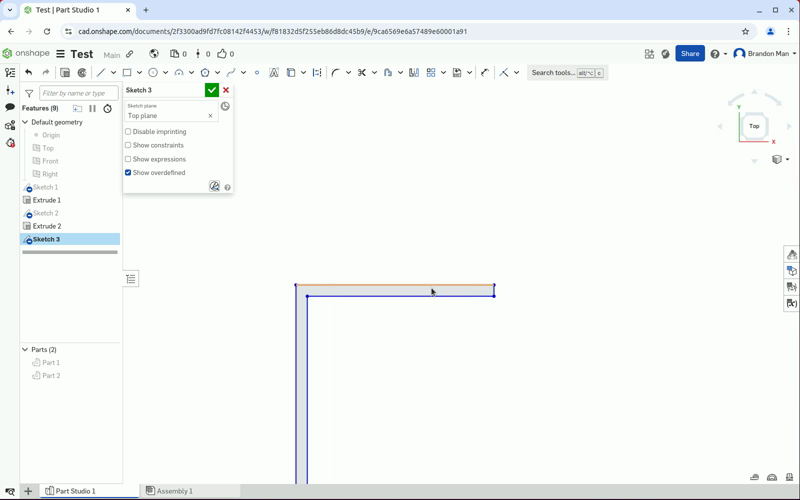
scroll(6)
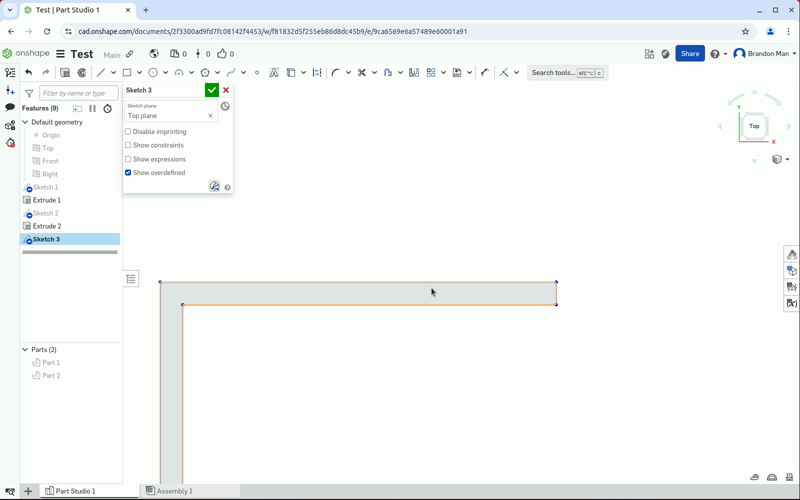
click(431, 287)
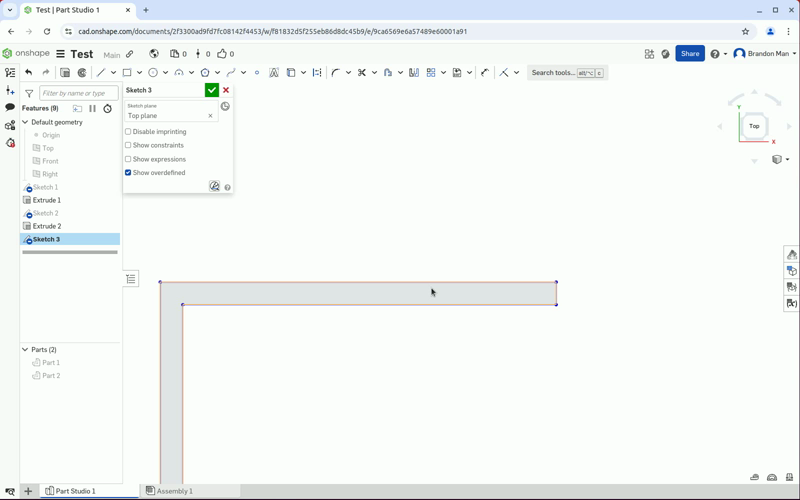
scroll(-6)
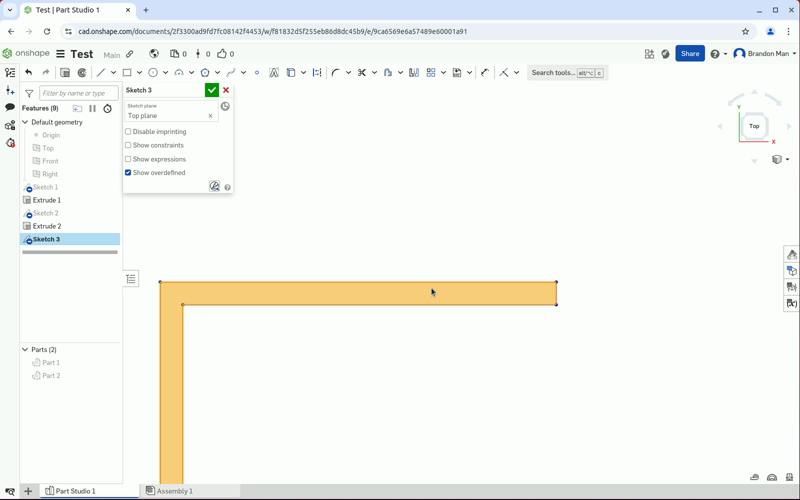
scroll(-6)
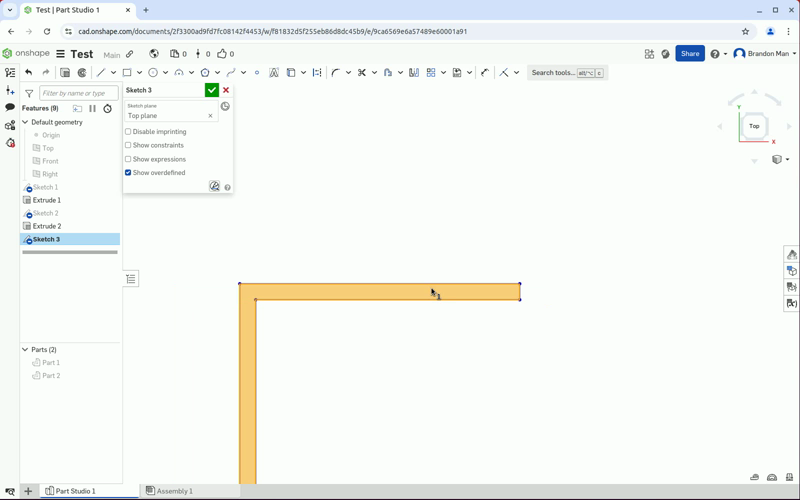
scroll(-6)
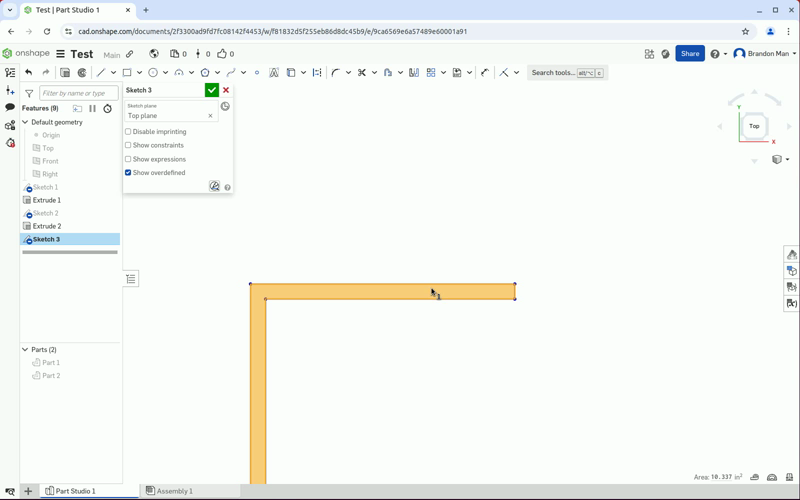
scroll(-6)
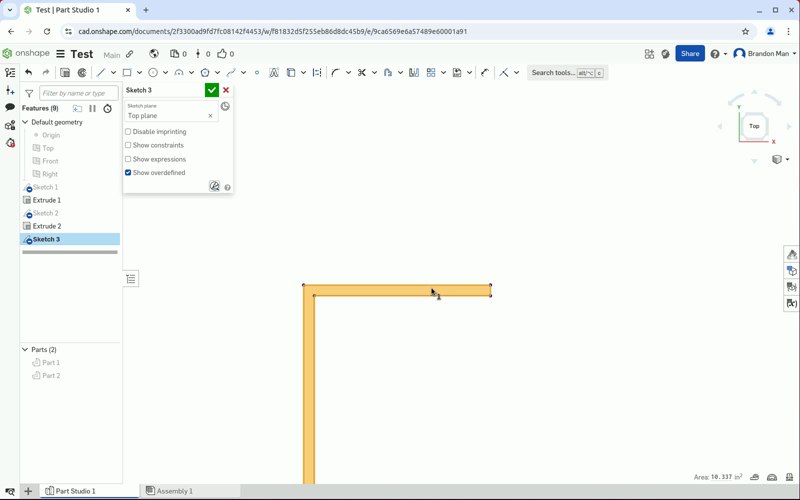
scroll(-6)
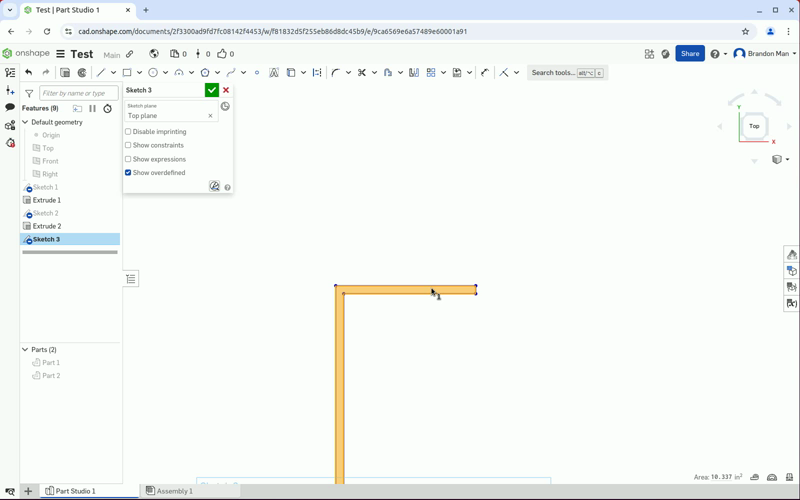
scroll(-6)
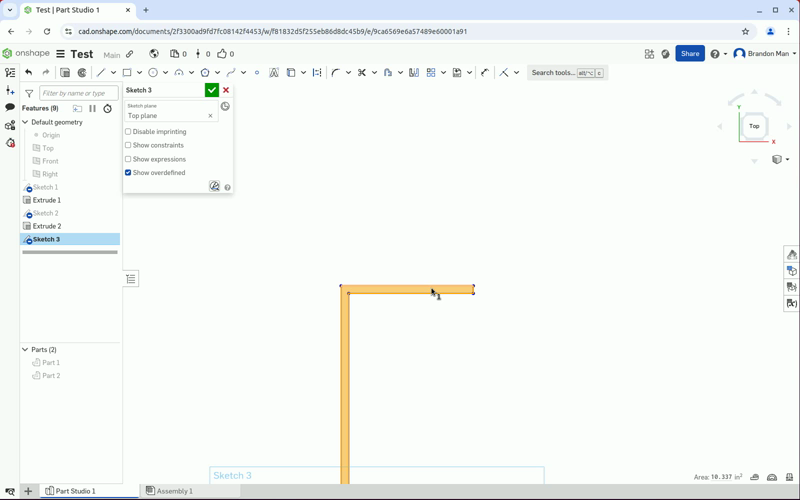
scroll(-6)
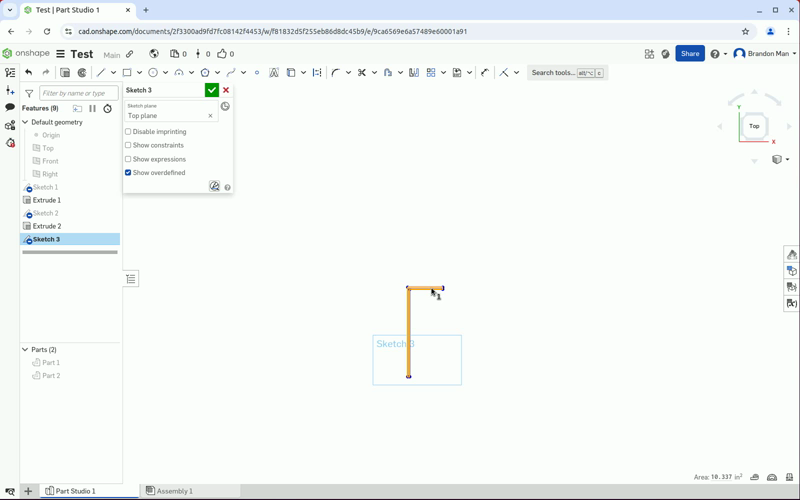
mouse_move(73, 352)
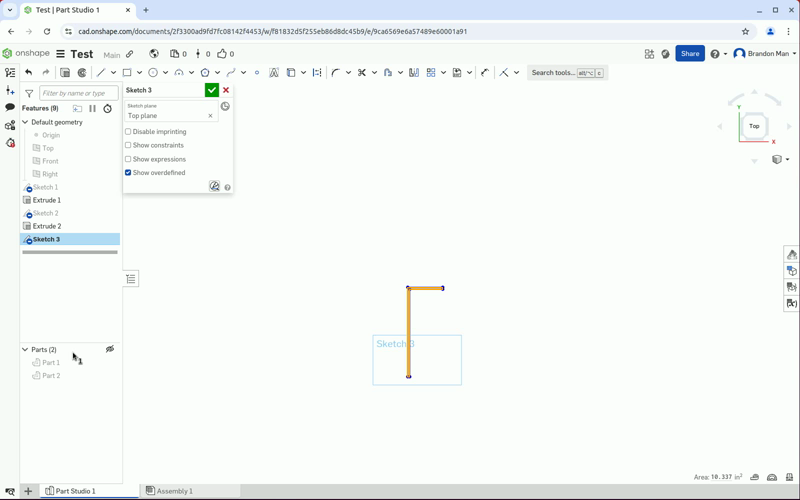
key(shift+y)
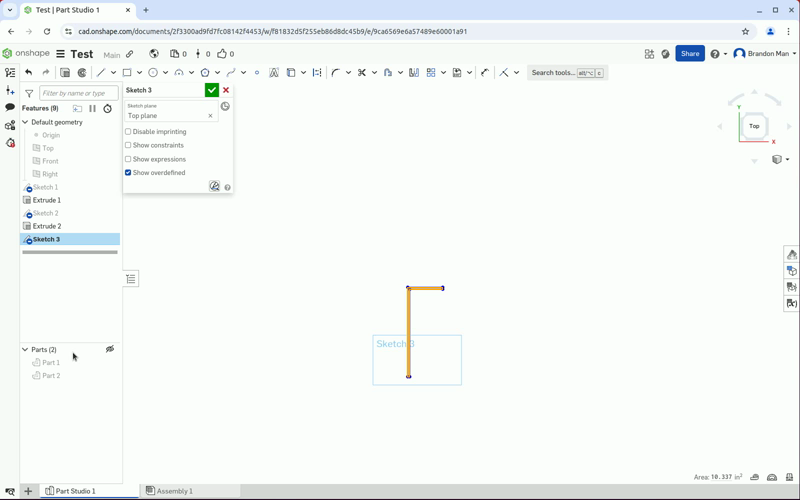
key(shift+e)
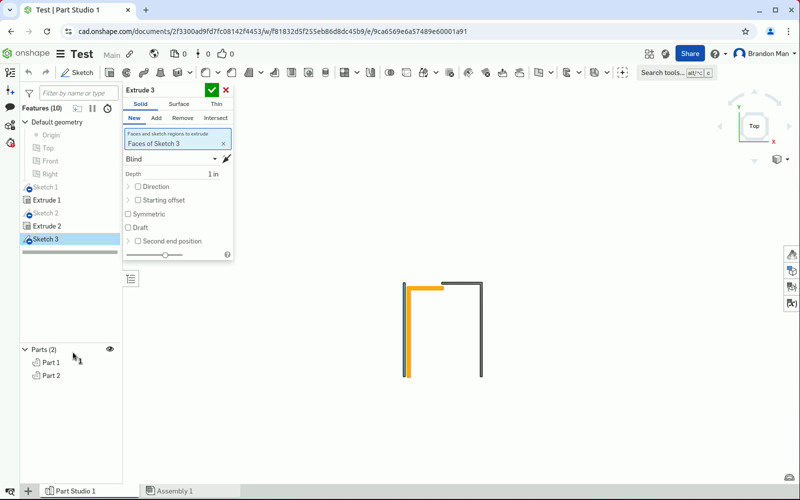
mouse_move(143, 106)
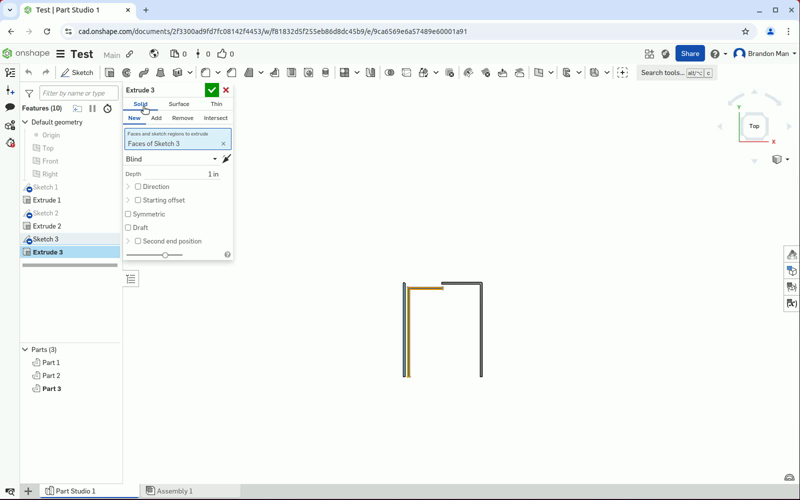
click(143, 106)
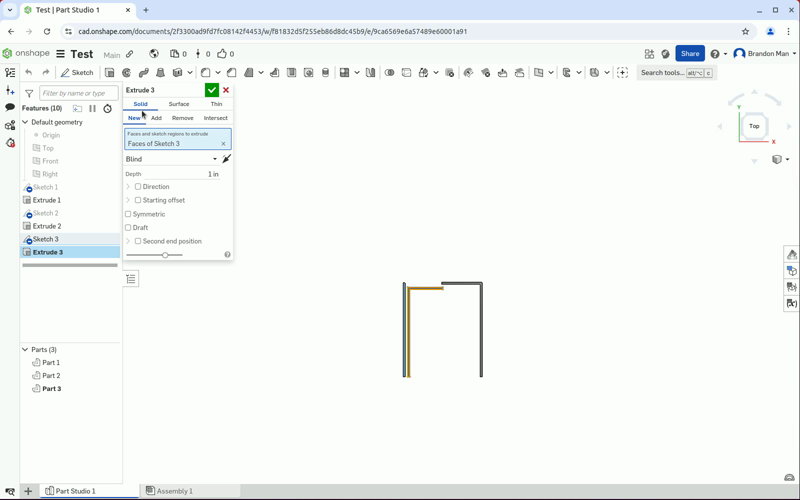
mouse_move(137, 120)
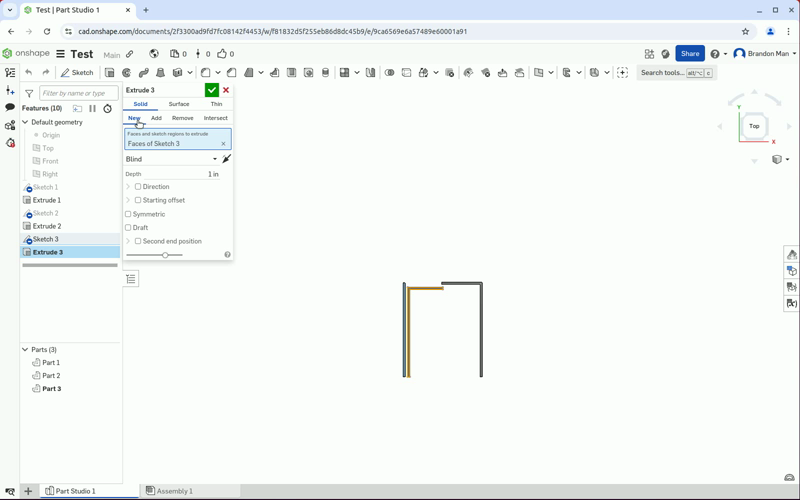
click(137, 120)
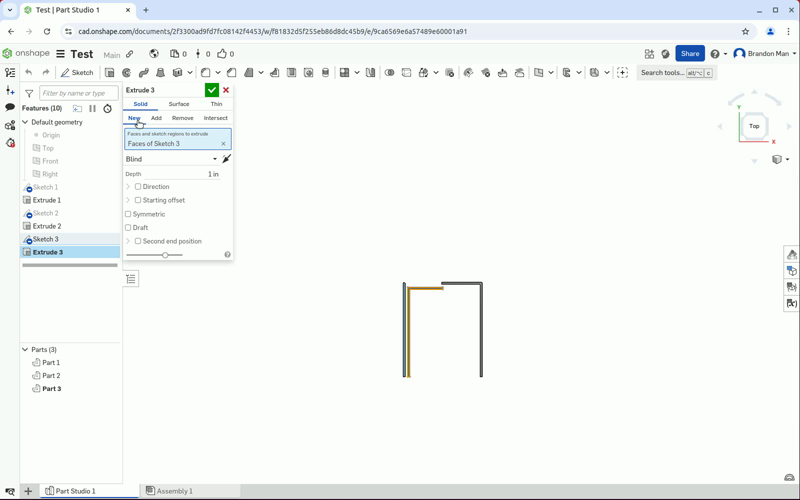
key(tab, 4)
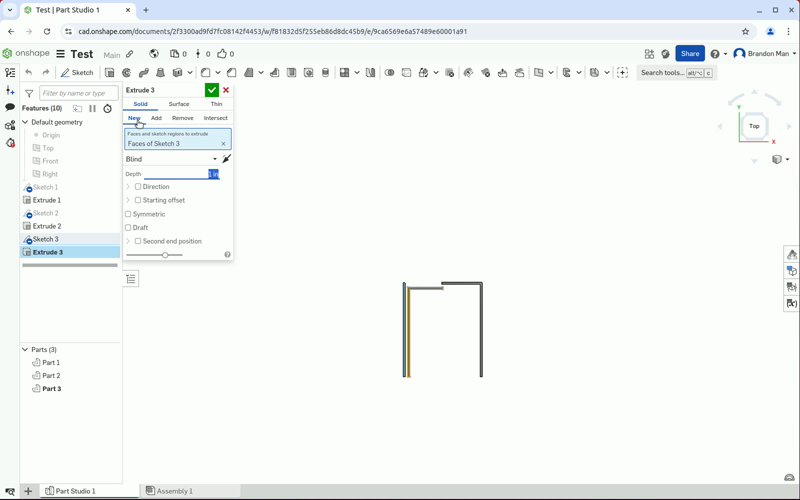
text(0.722)
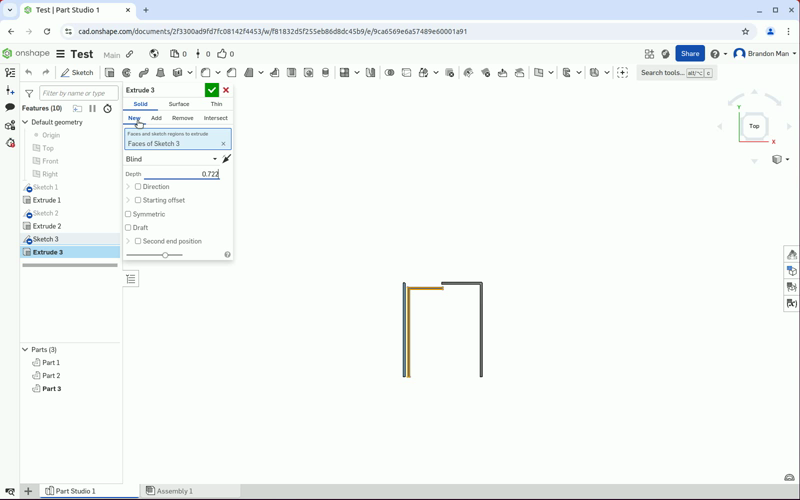
key(enter)
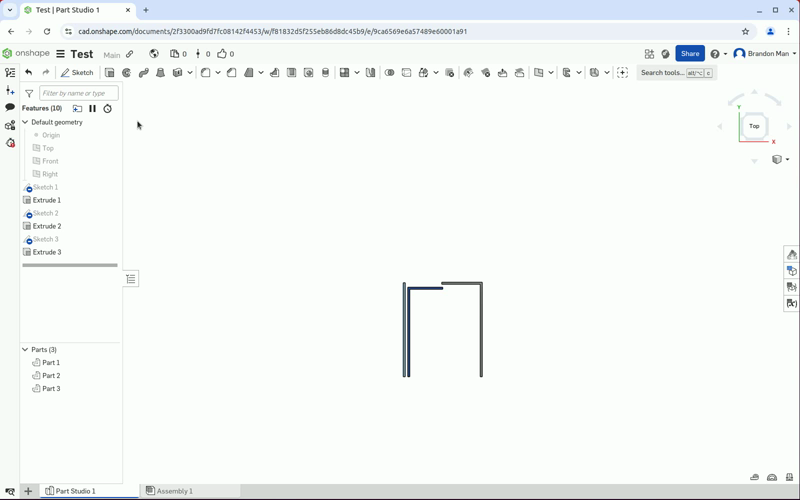
key(shift+h)
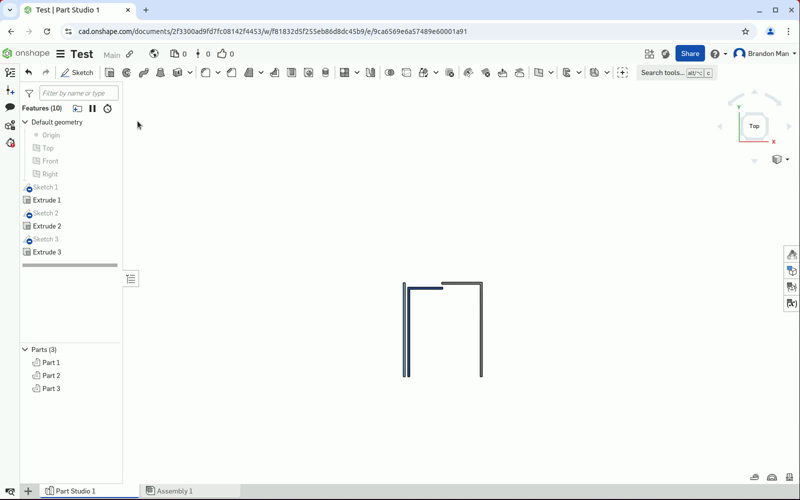
key(shift+h)
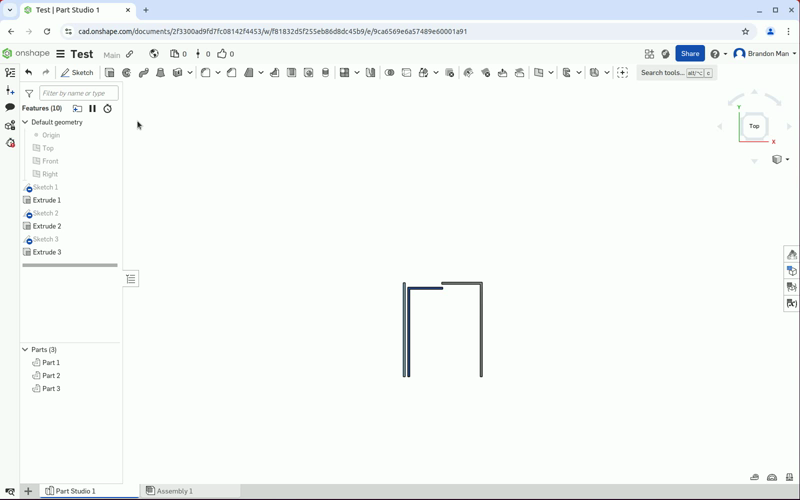
mouse_move(73, 189)
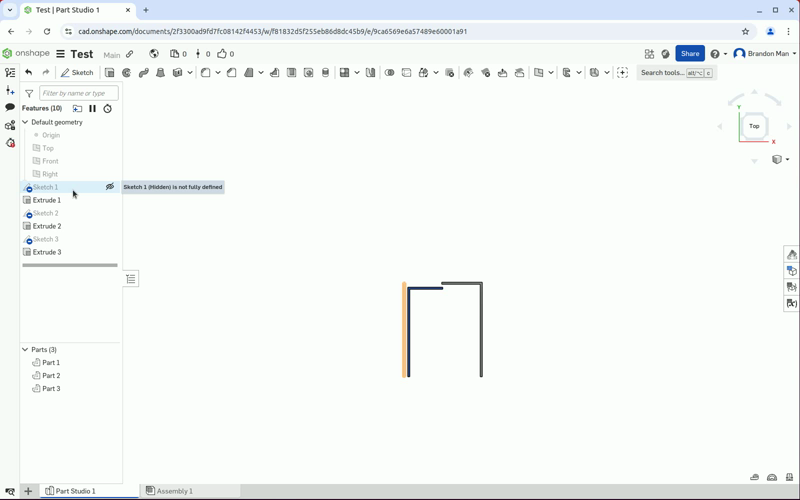
click(73, 189)
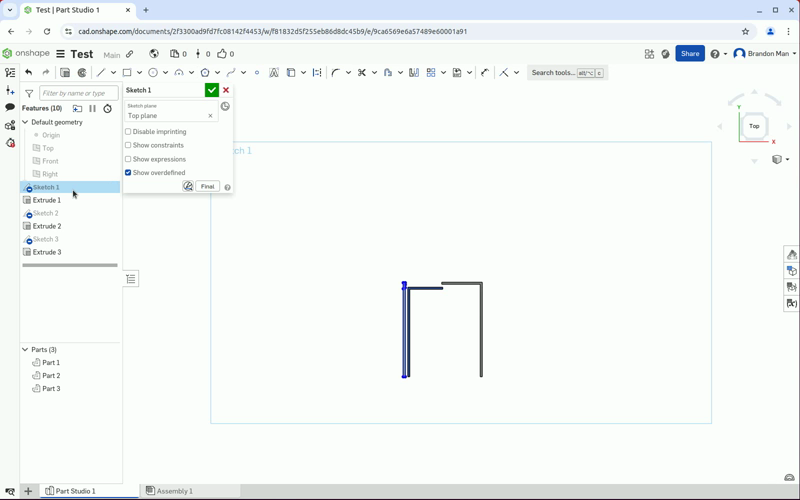
mouse_move(229, 92)
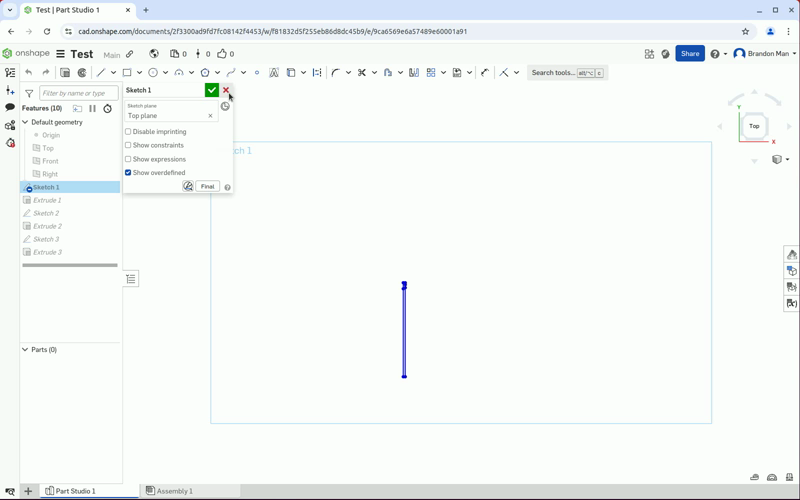
click(229, 92)
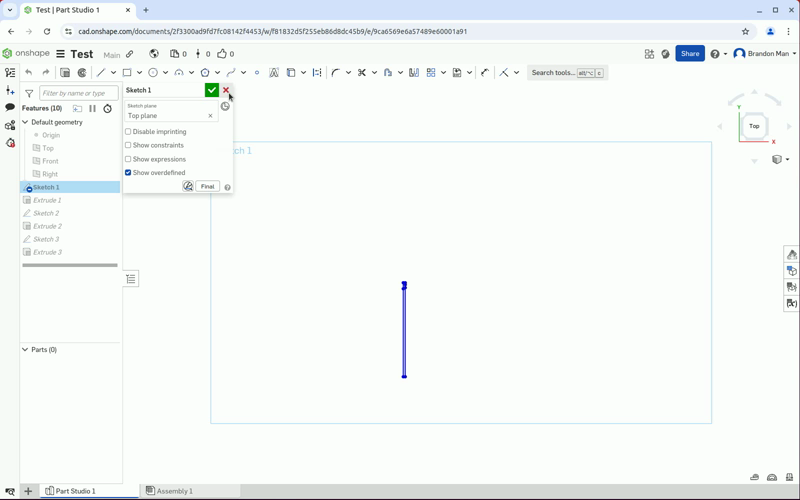
key(shift+s)
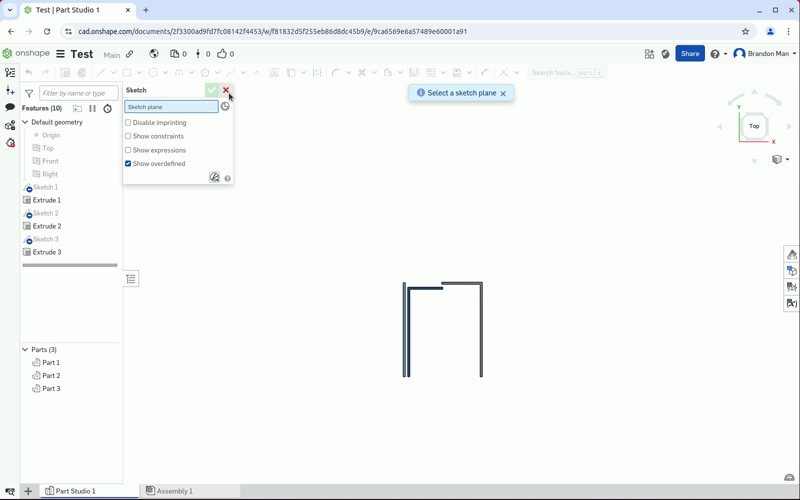
mouse_move(73, 150)
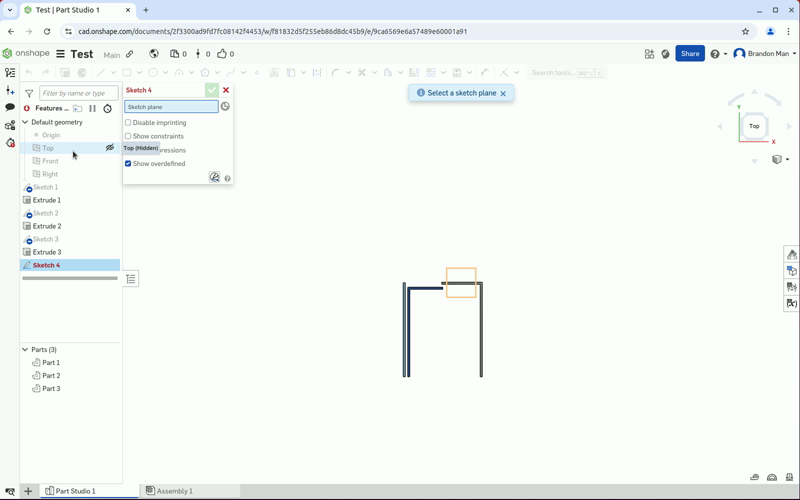
click(73, 150)
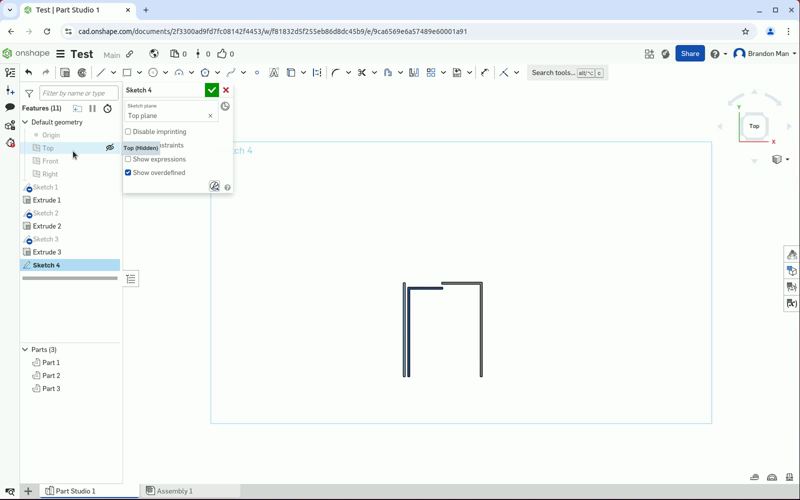
mouse_move(73, 352)
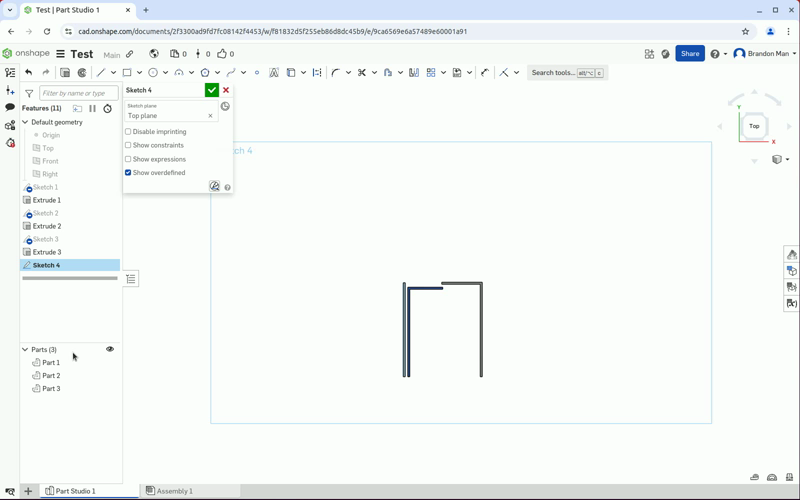
key(y)
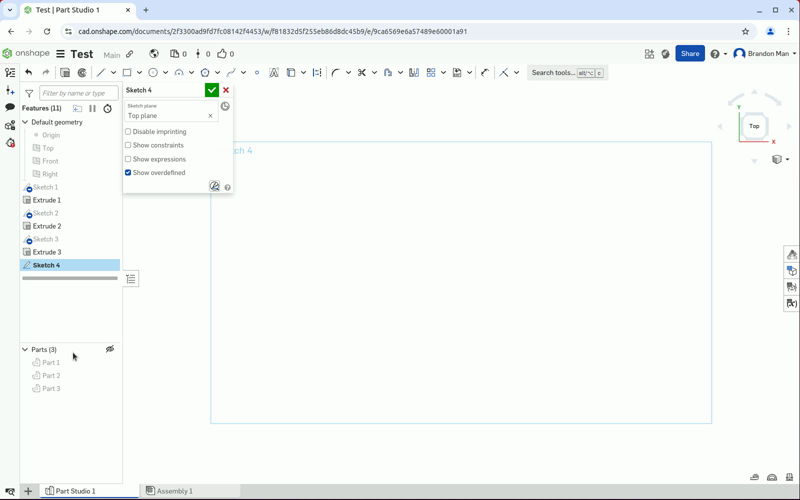
key(l)
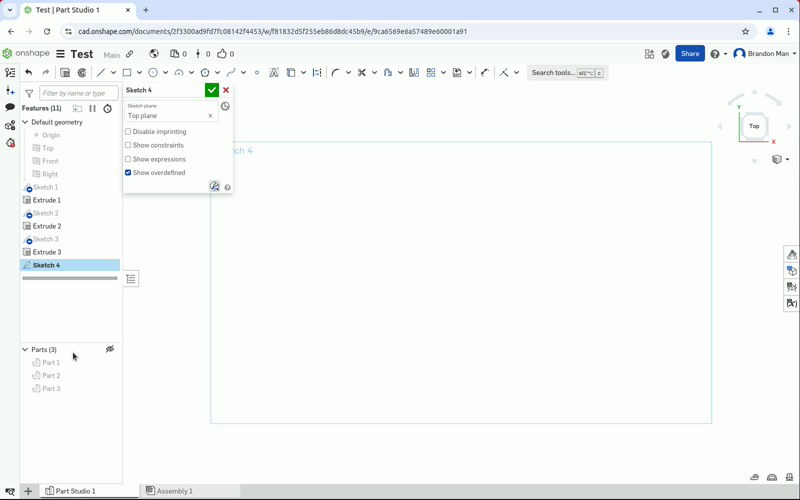
key_down(shift)
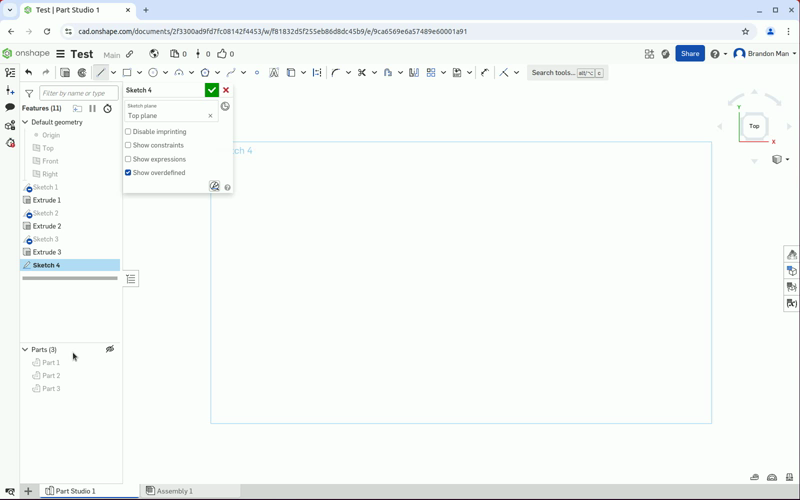
mouse_move(441, 288)
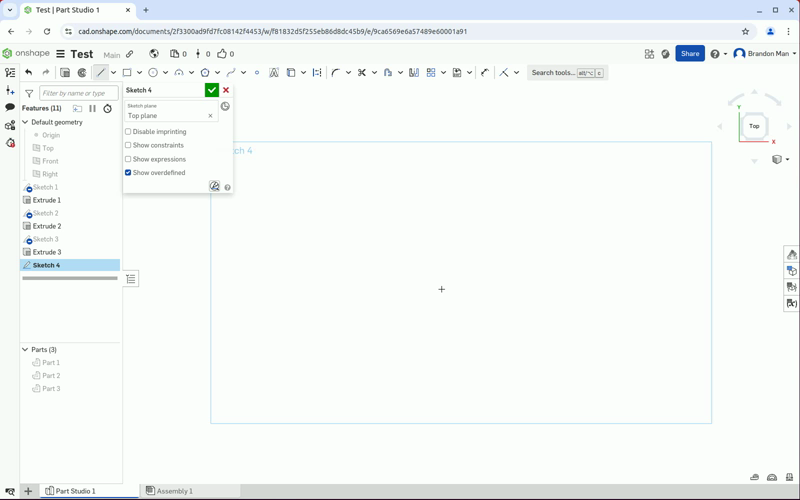
click(441, 288)
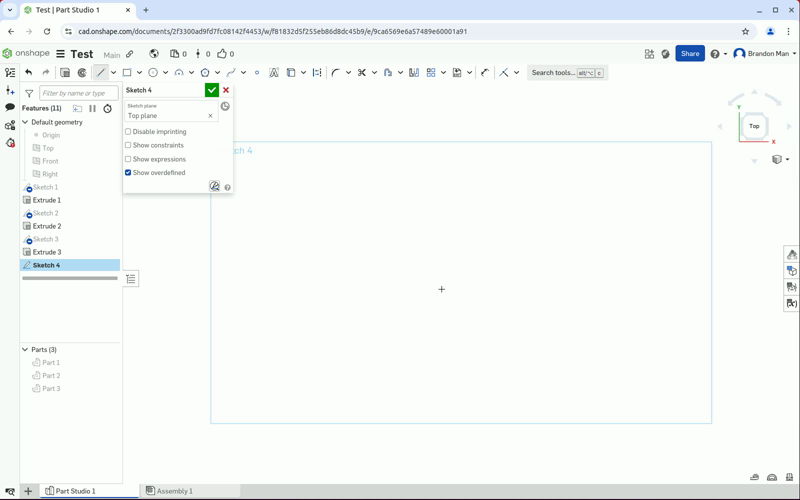
key_up(shift)
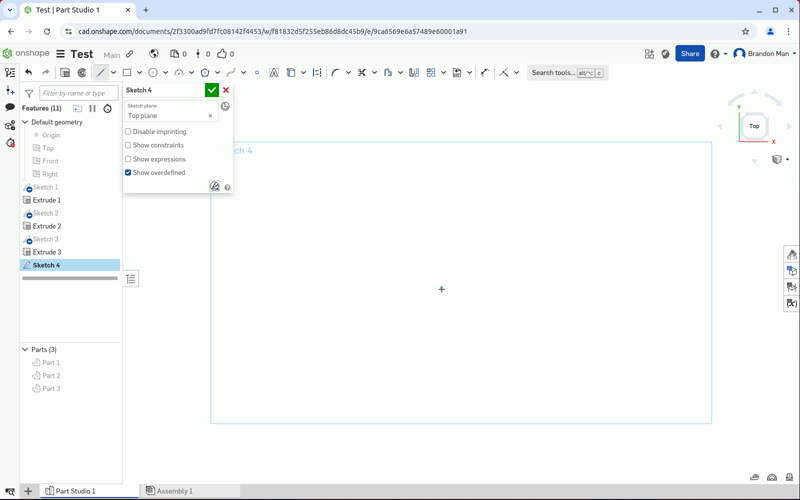
key_down(shift)
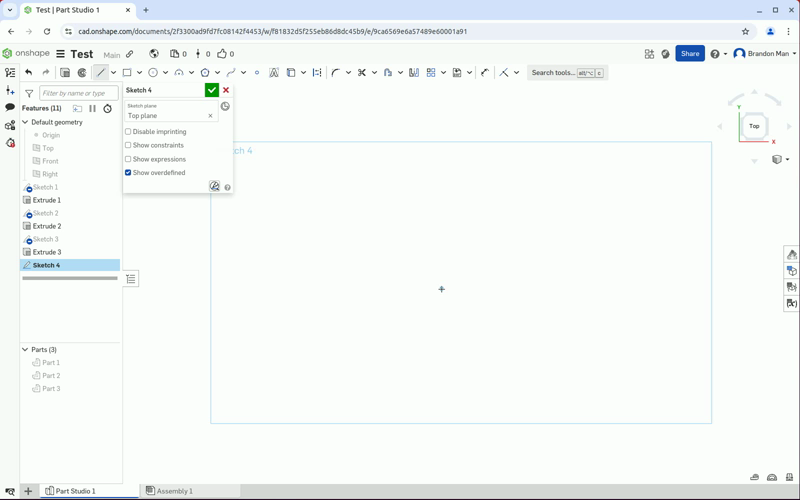
mouse_move(471, 288)
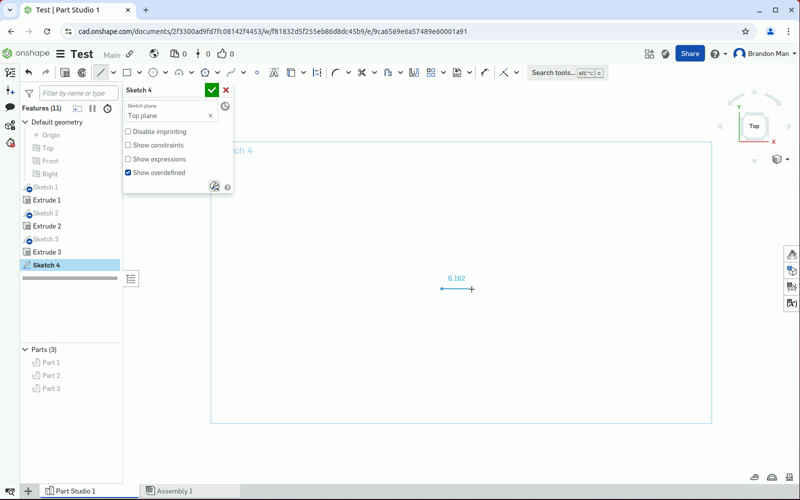
mouse_move(475, 288)
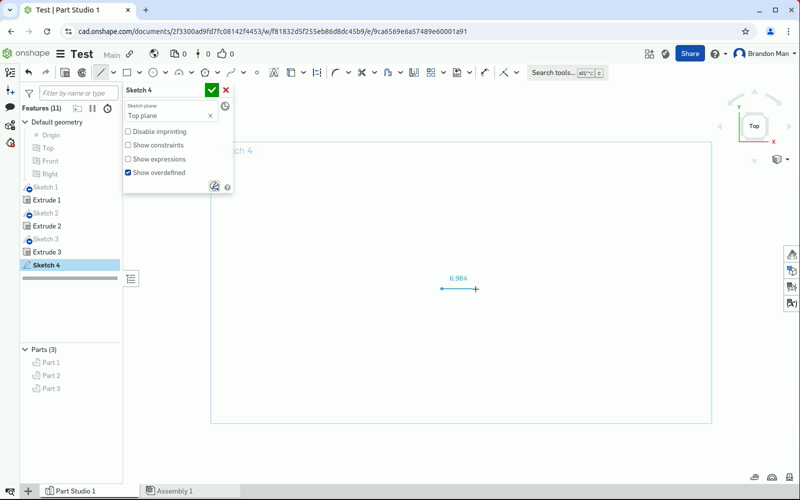
click(475, 288)
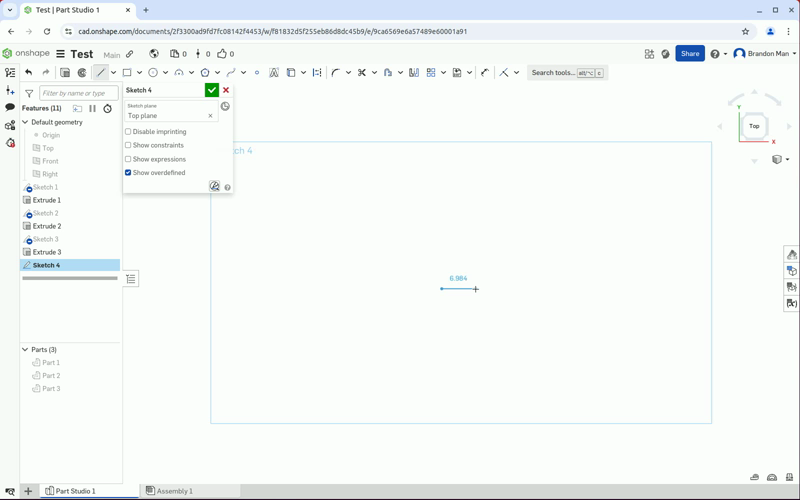
key_up(shift)
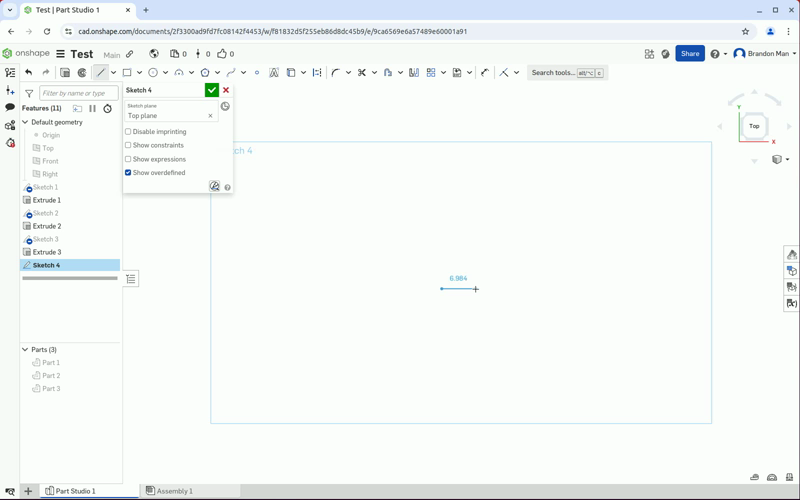
key_down(shift)
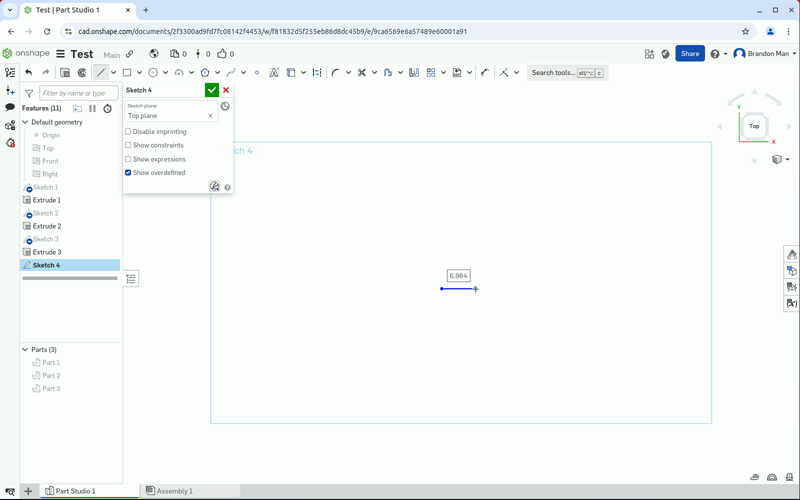
mouse_move(475, 376)
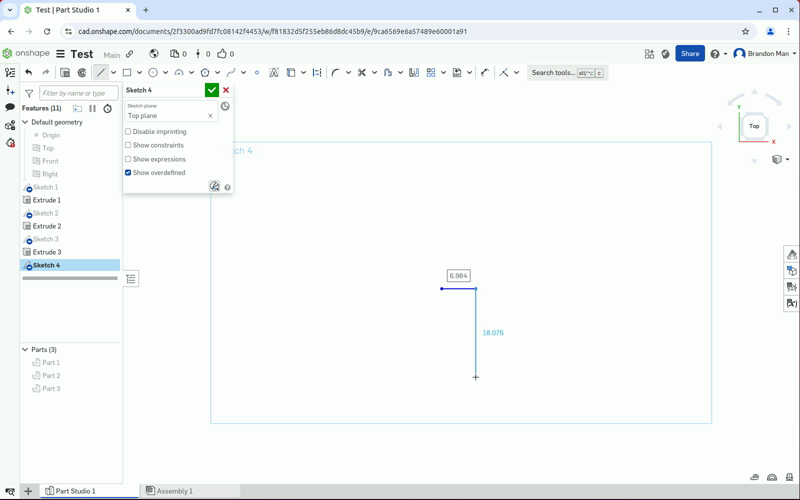
click(475, 376)
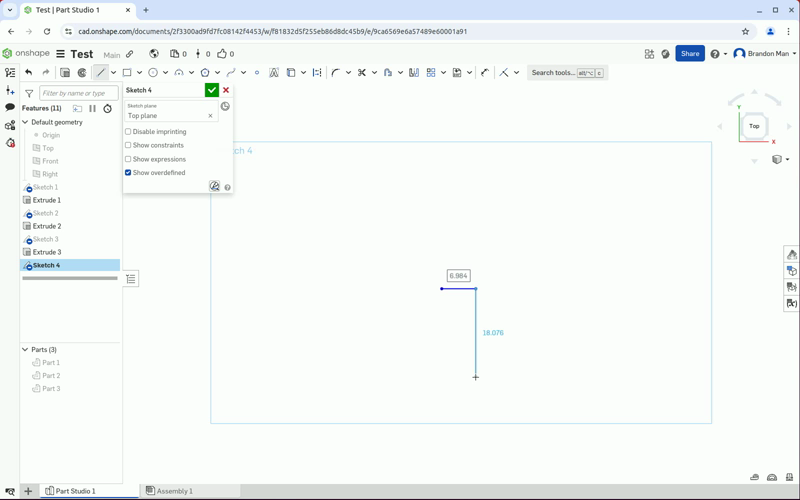
key_up(shift)
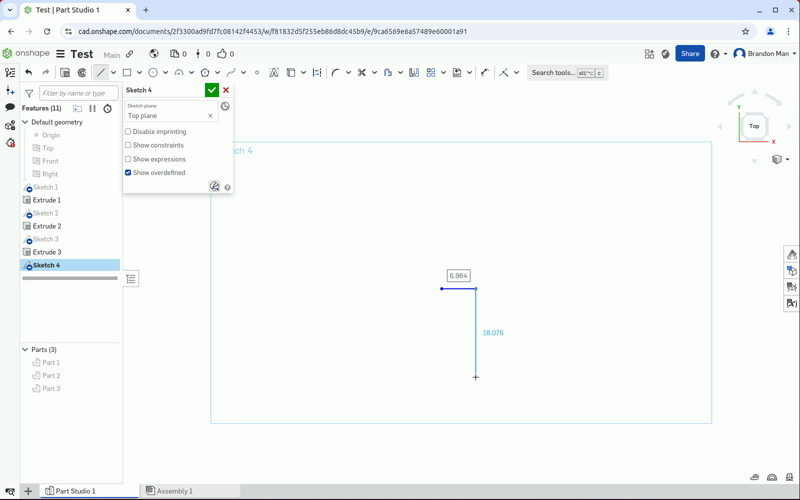
key_down(shift)
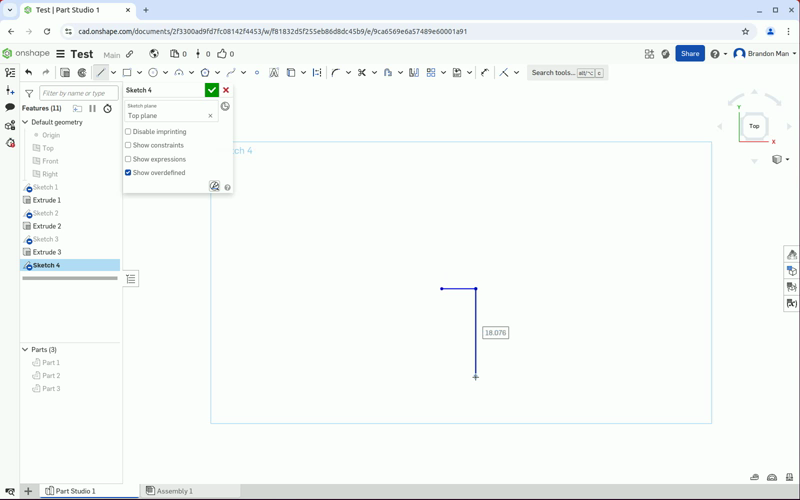
mouse_move(505, 376)
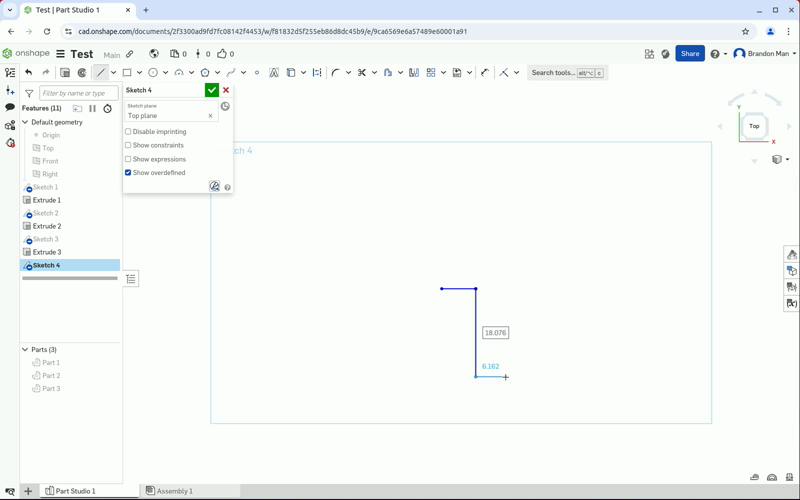
mouse_move(477, 376)
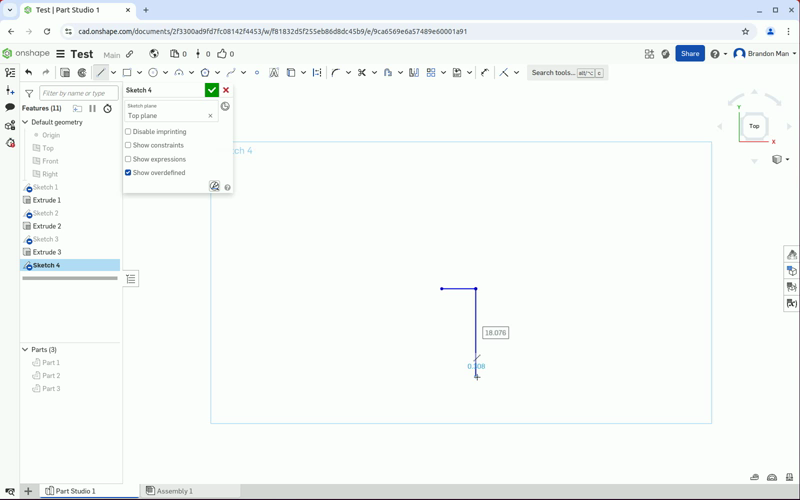
scroll(6)
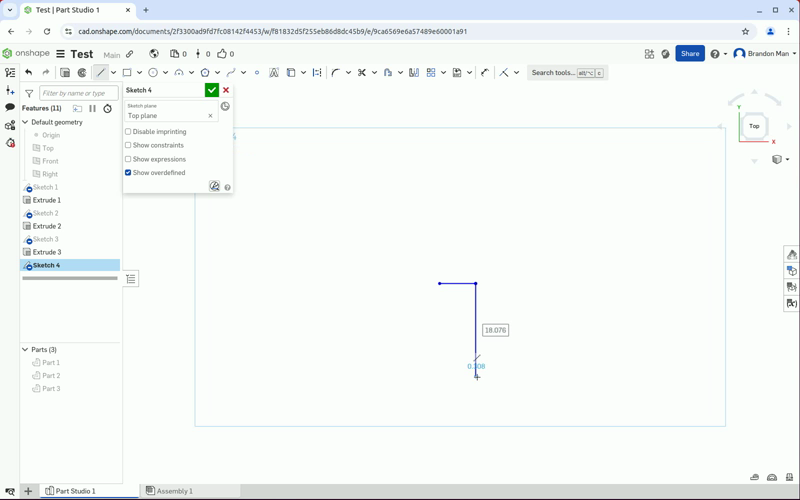
scroll(6)
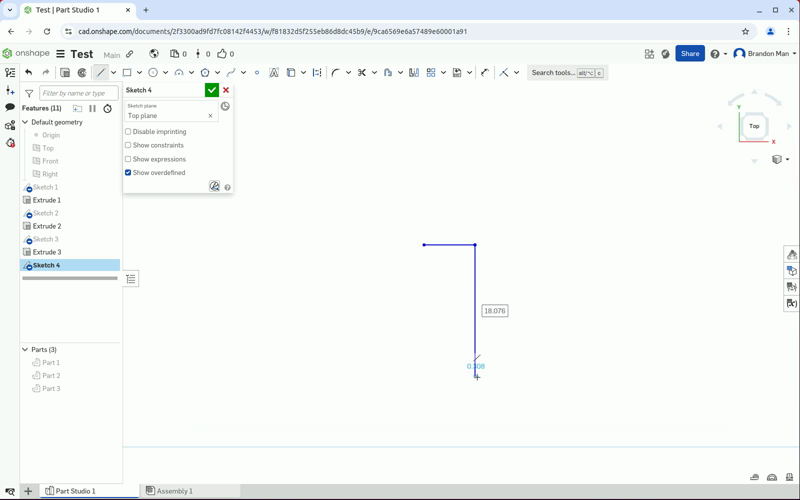
scroll(6)
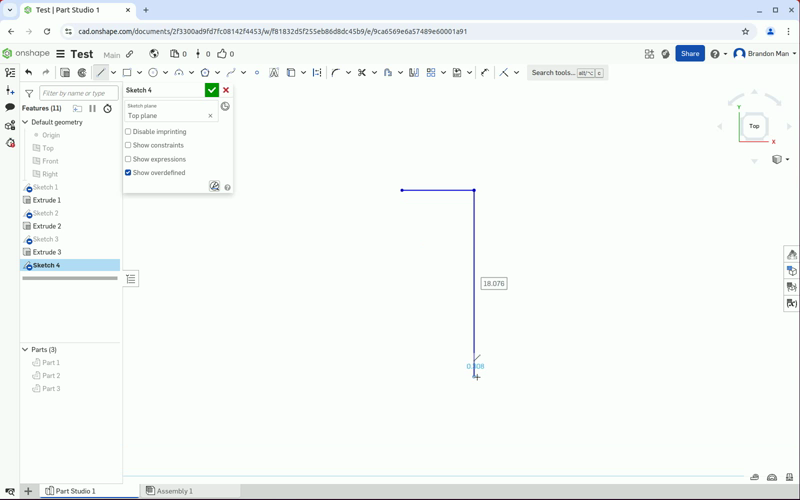
scroll(6)
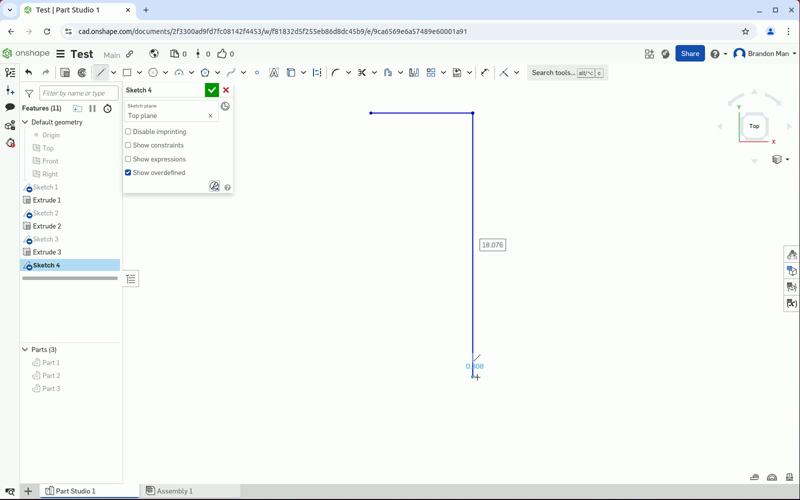
scroll(6)
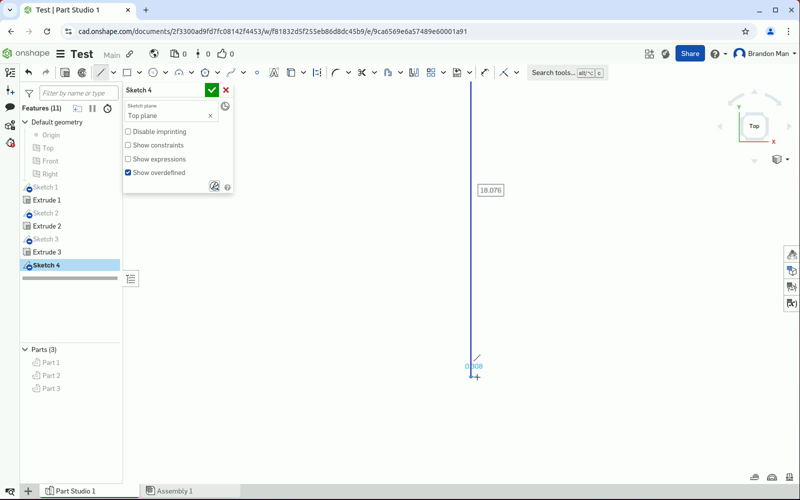
scroll(6)
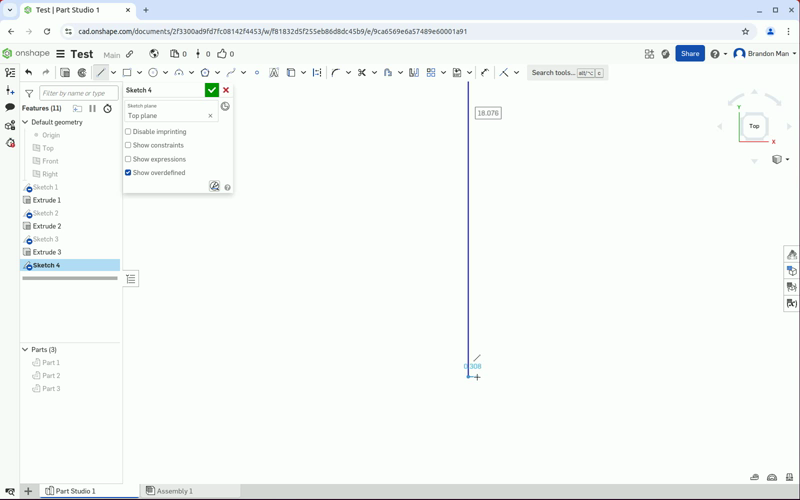
scroll(6)
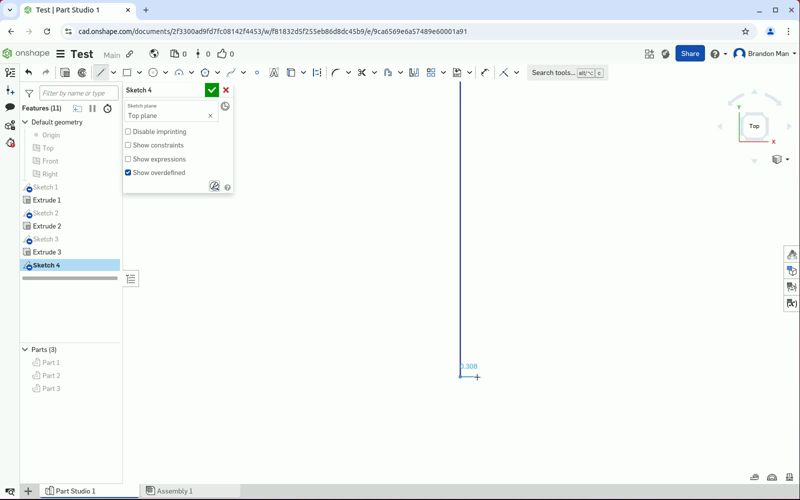
click(477, 376)
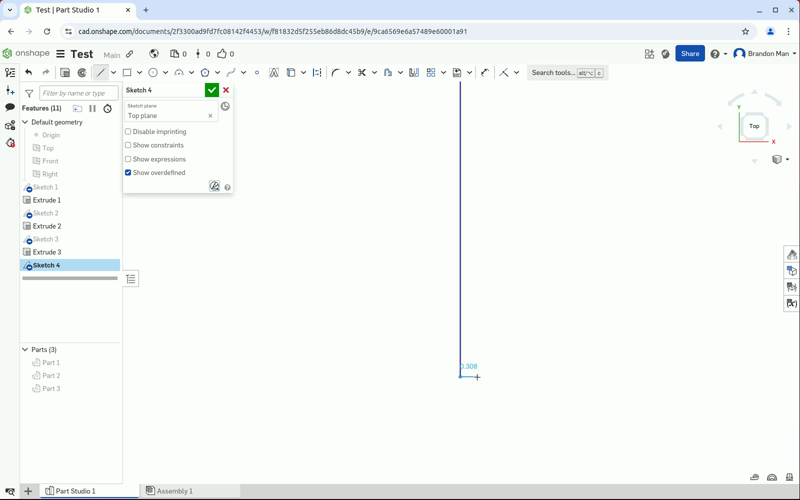
scroll(-6)
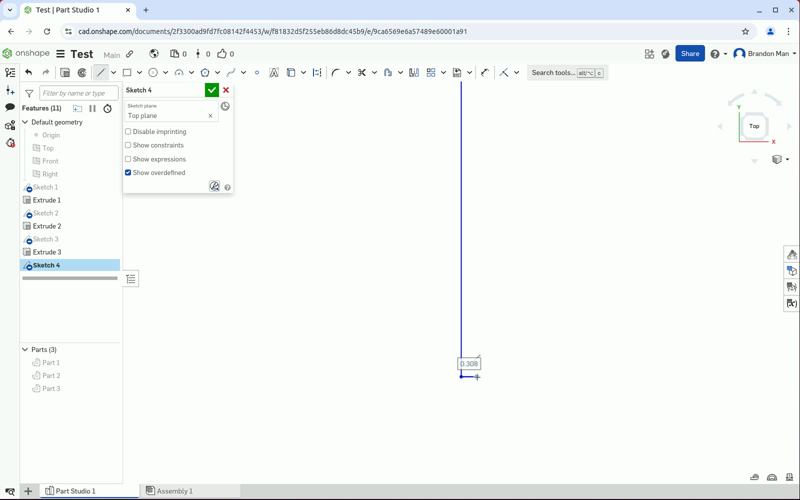
scroll(-6)
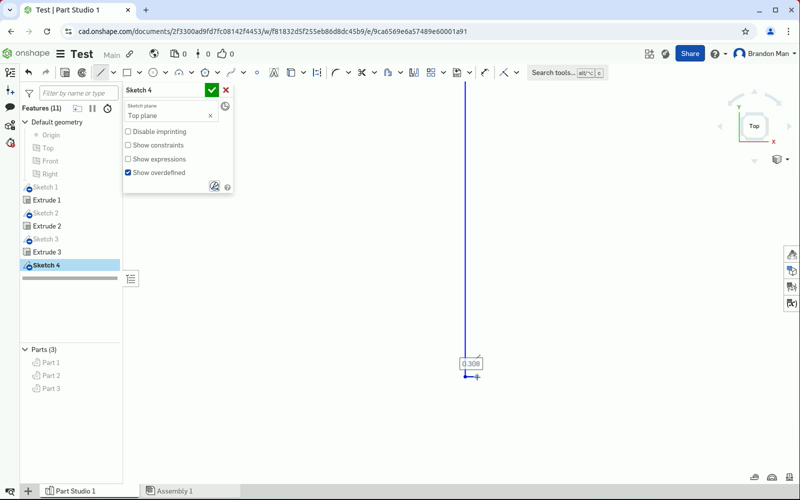
scroll(-6)
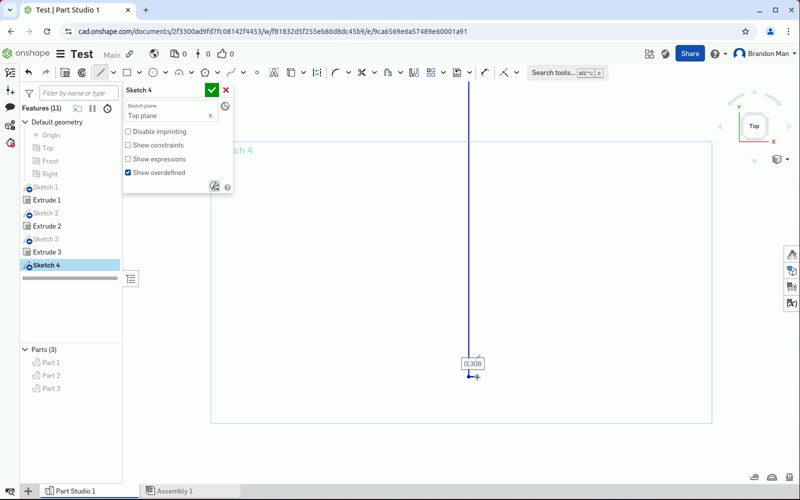
scroll(-6)
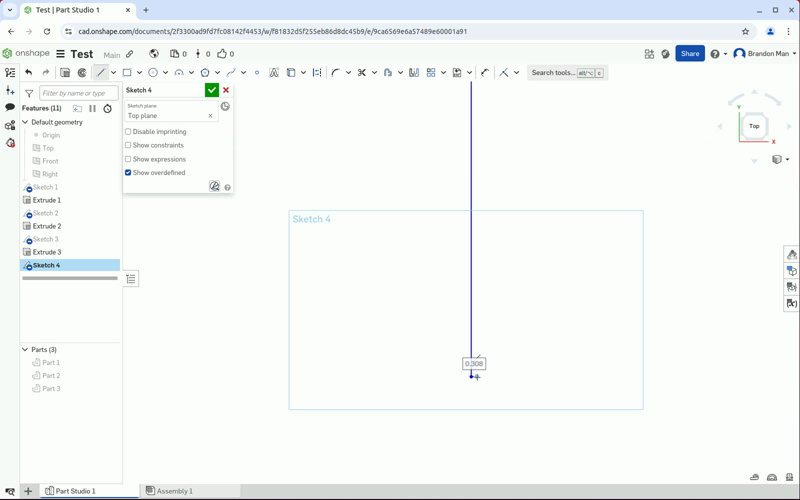
scroll(-6)
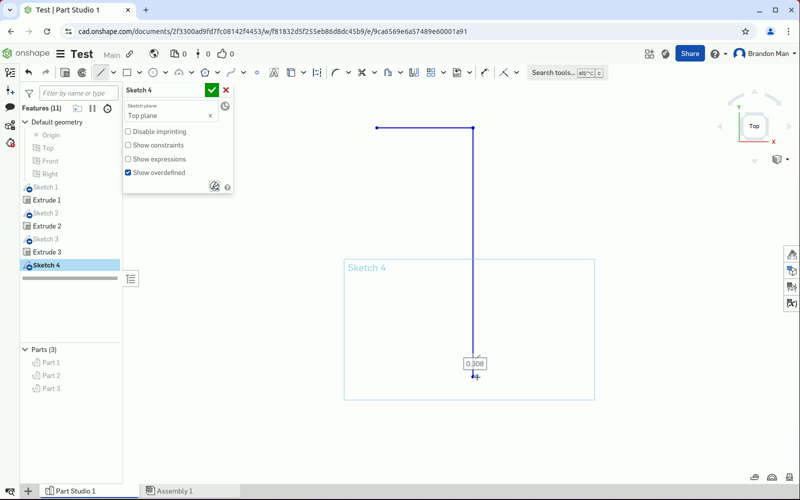
scroll(-6)
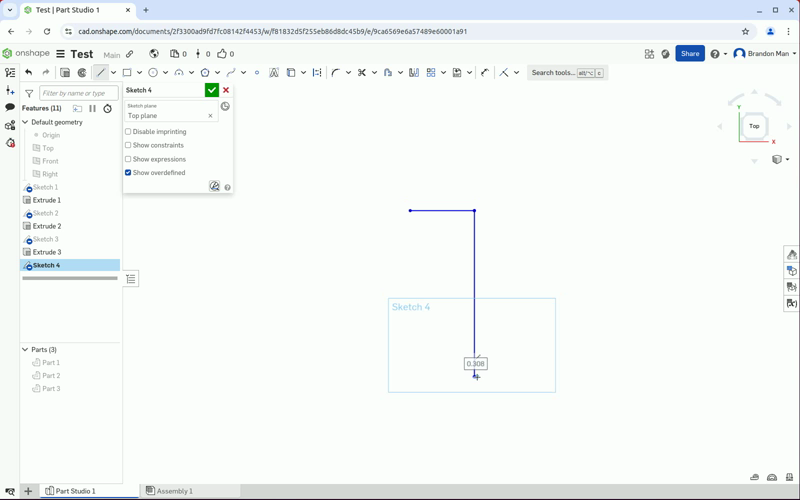
scroll(-6)
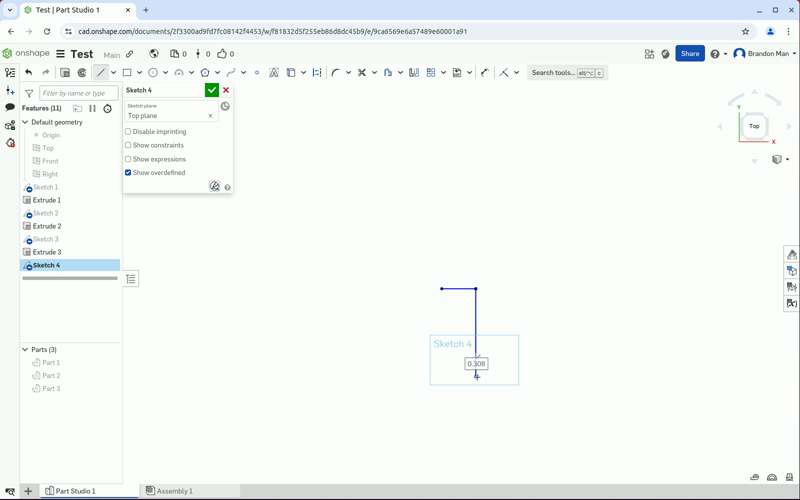
key_up(shift)
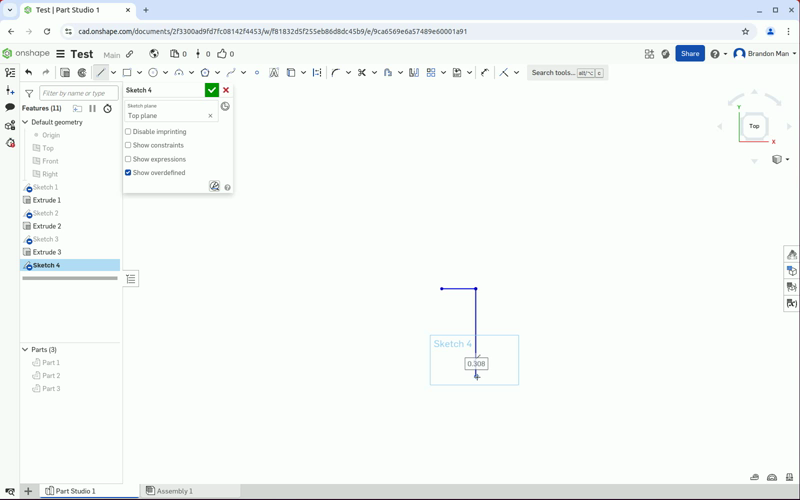
key_down(shift)
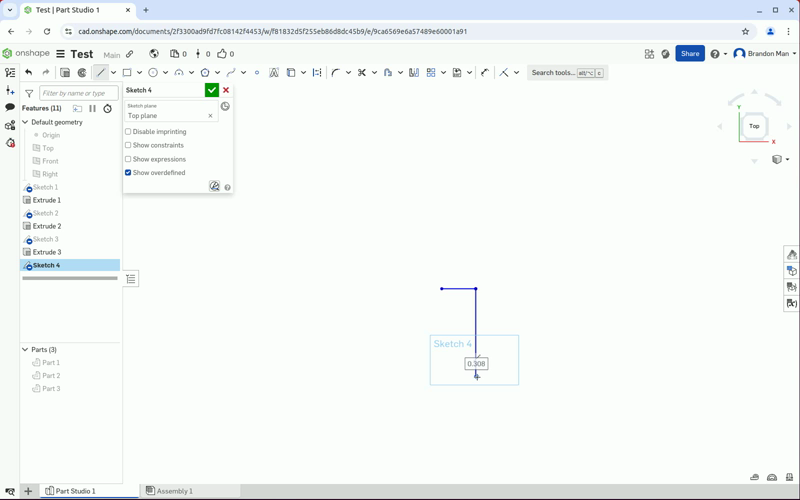
mouse_move(477, 286)
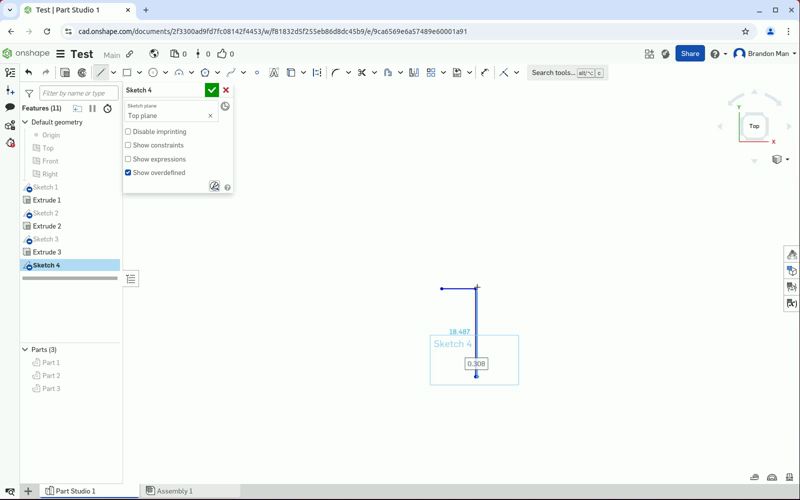
scroll(6)
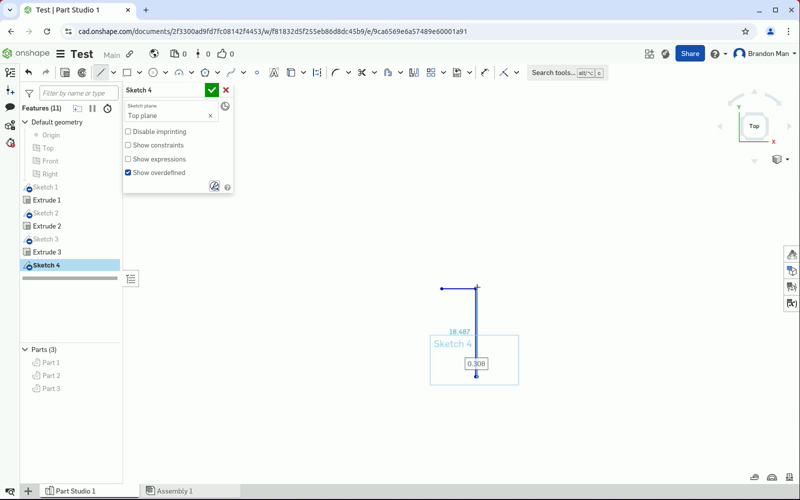
scroll(6)
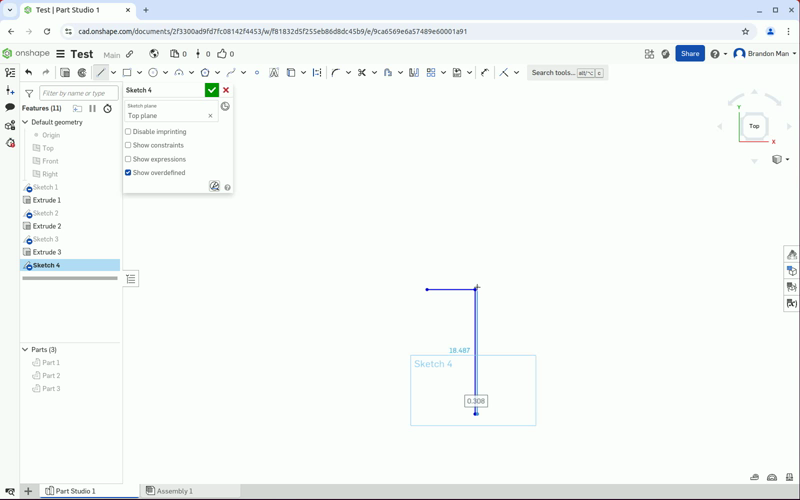
scroll(6)
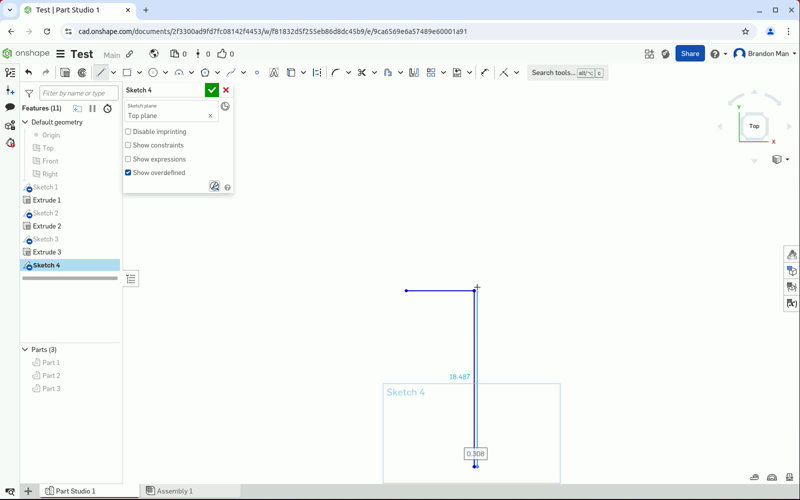
scroll(6)
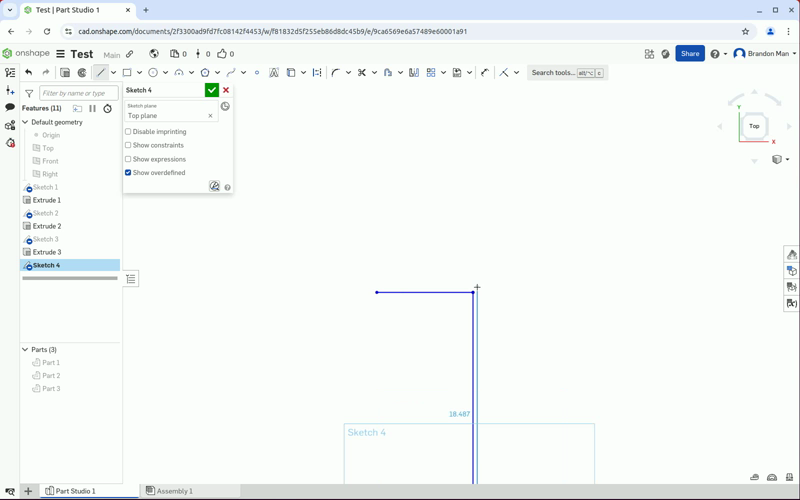
scroll(6)
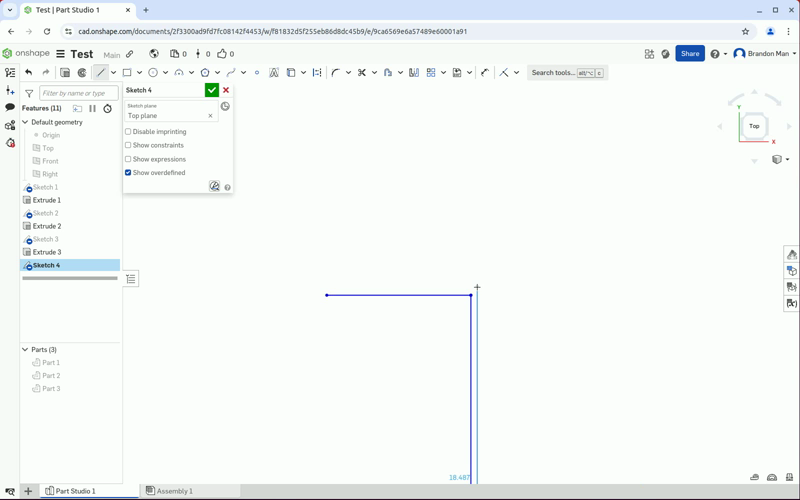
scroll(6)
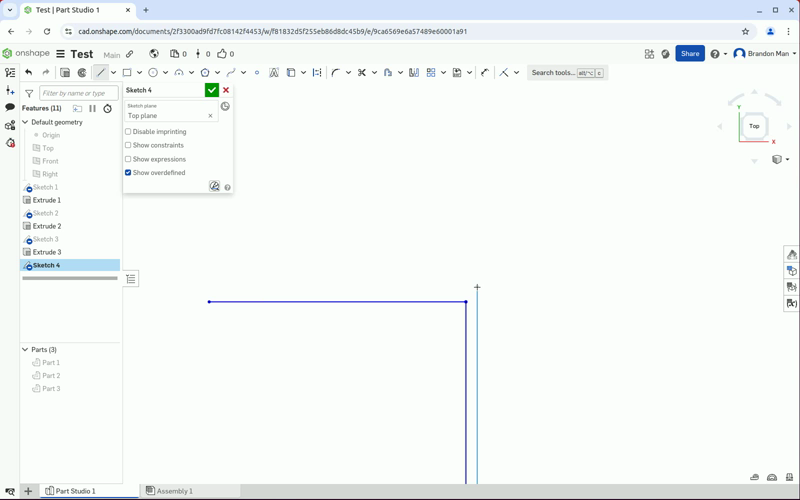
scroll(6)
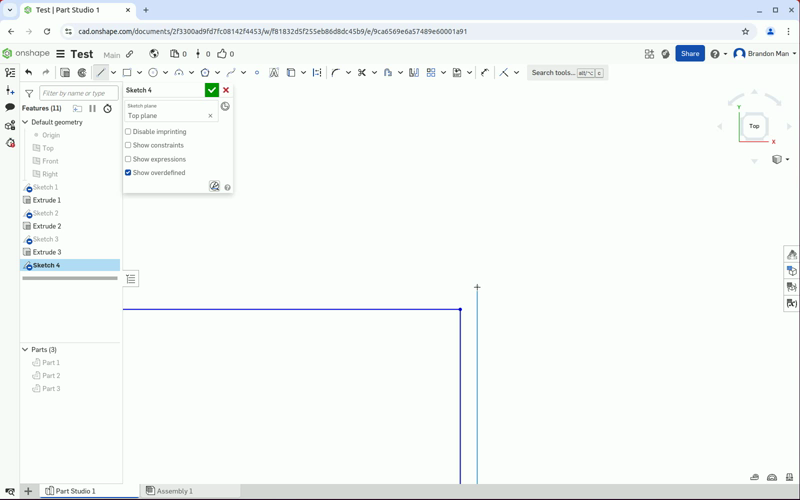
click(477, 286)
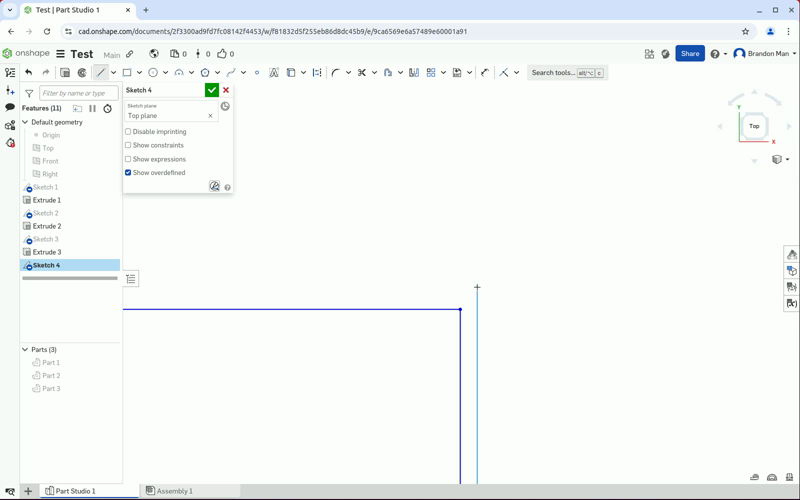
scroll(-6)
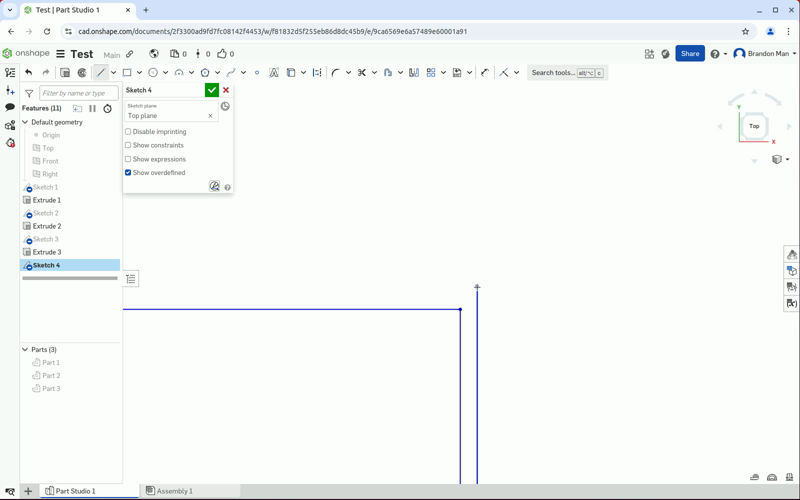
scroll(-6)
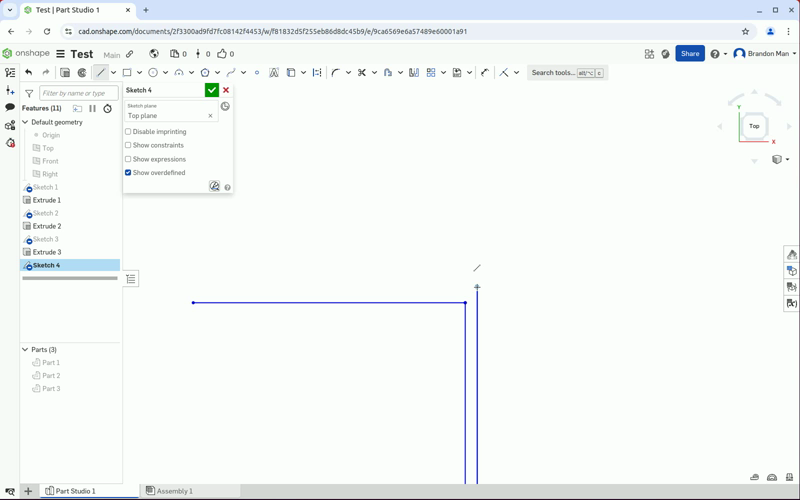
scroll(-6)
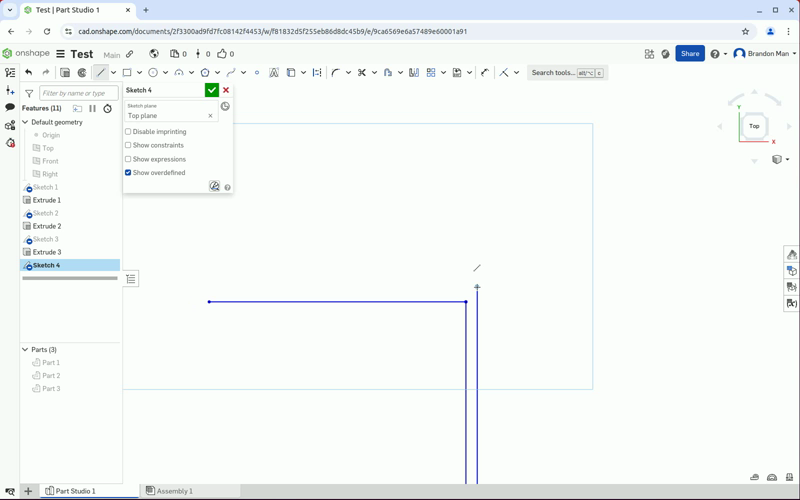
scroll(-6)
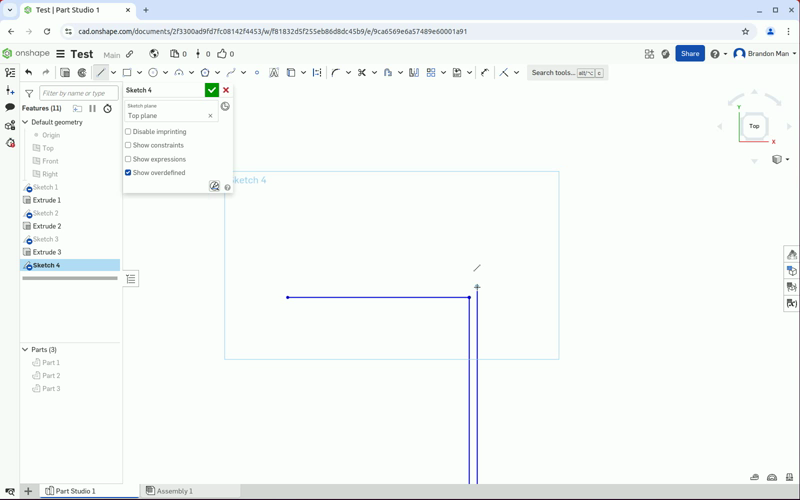
scroll(-6)
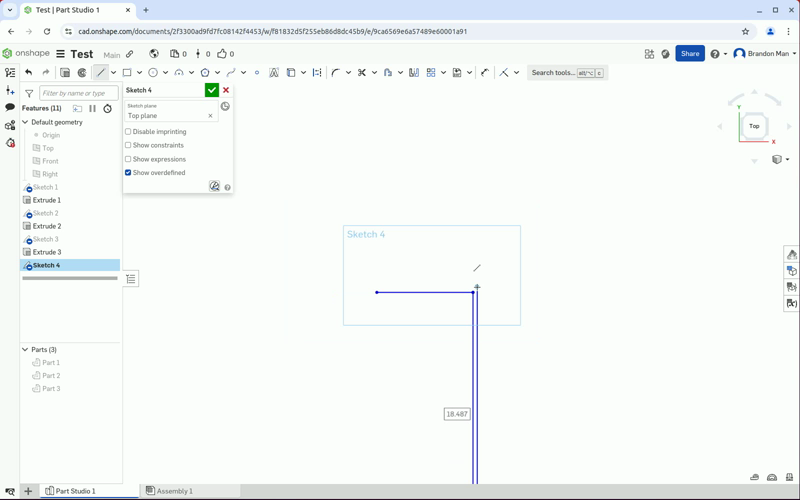
scroll(-6)
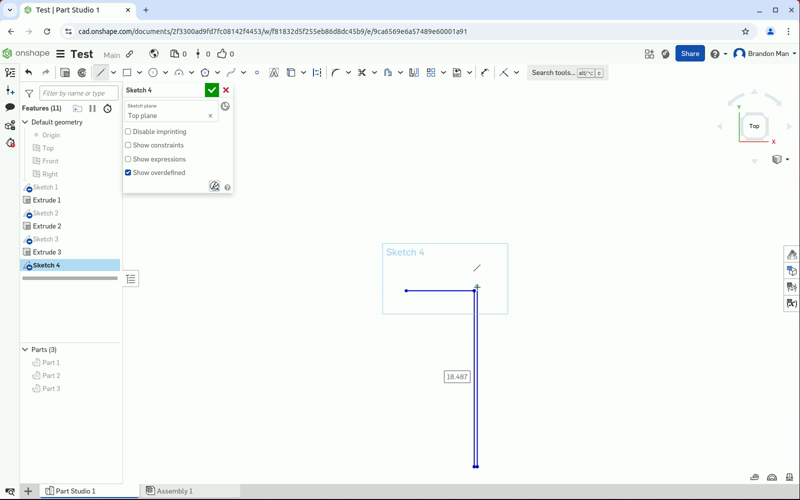
scroll(-6)
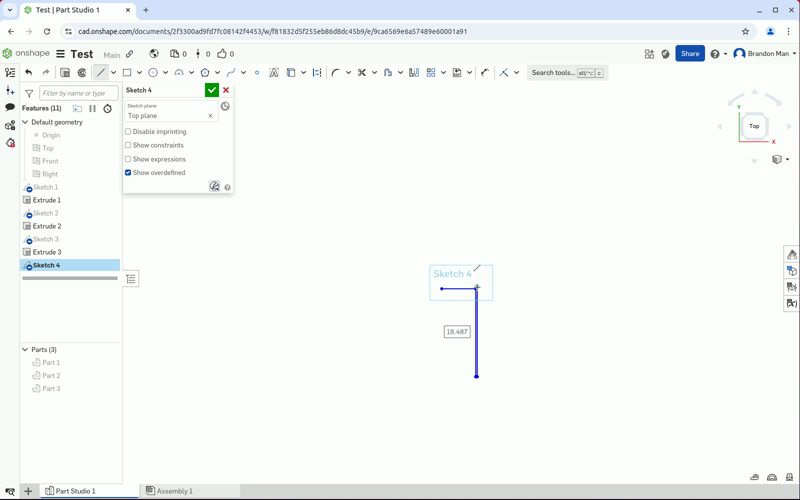
key_up(shift)
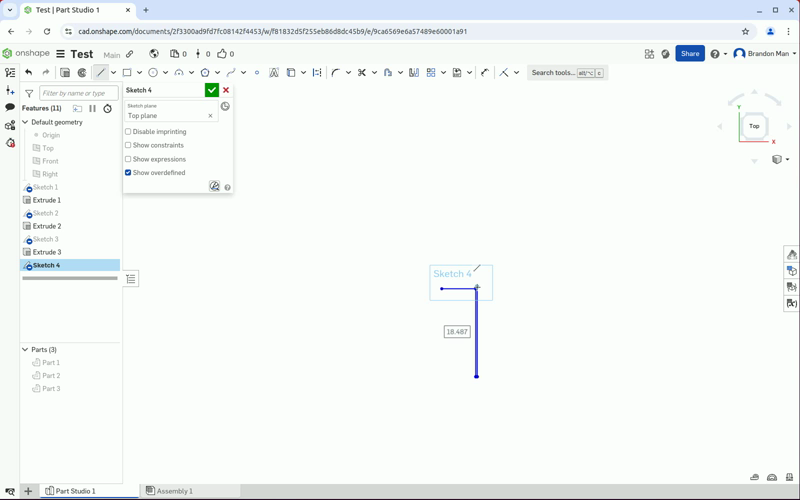
key_down(shift)
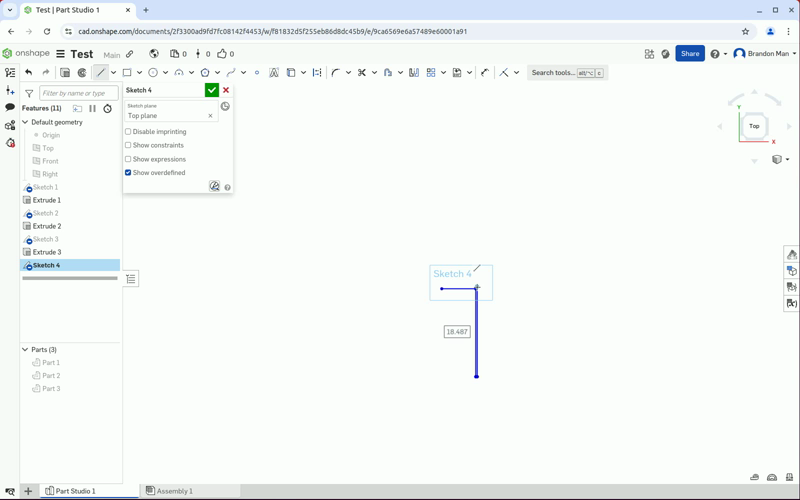
mouse_move(507, 286)
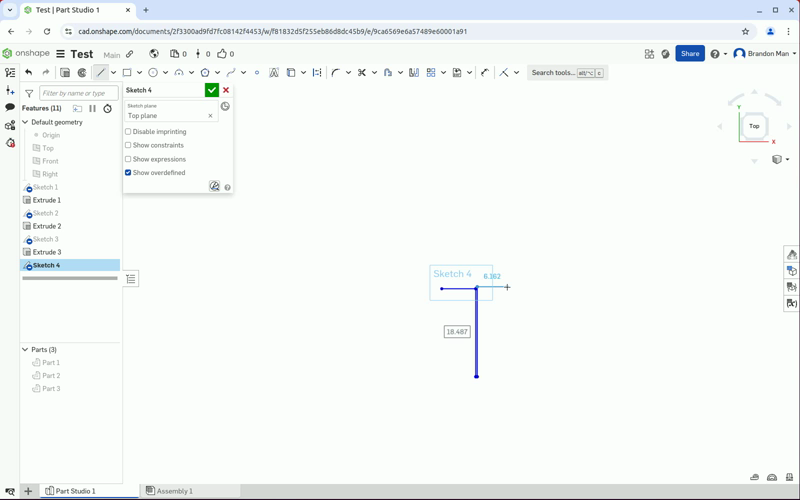
mouse_move(441, 286)
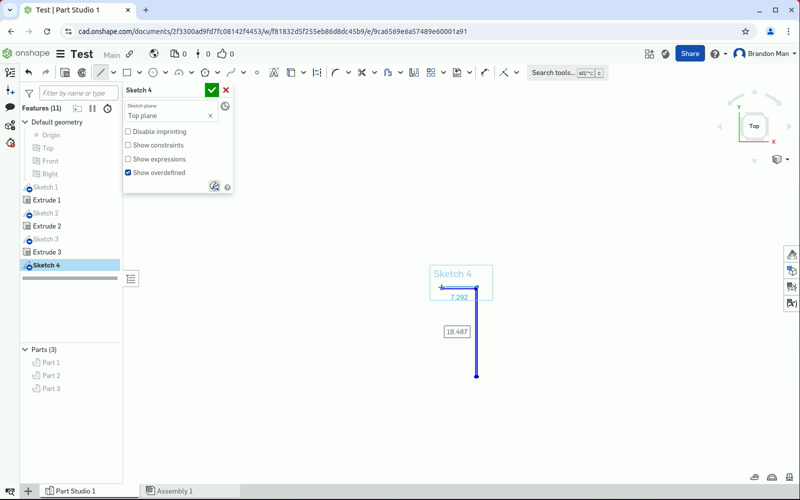
scroll(6)
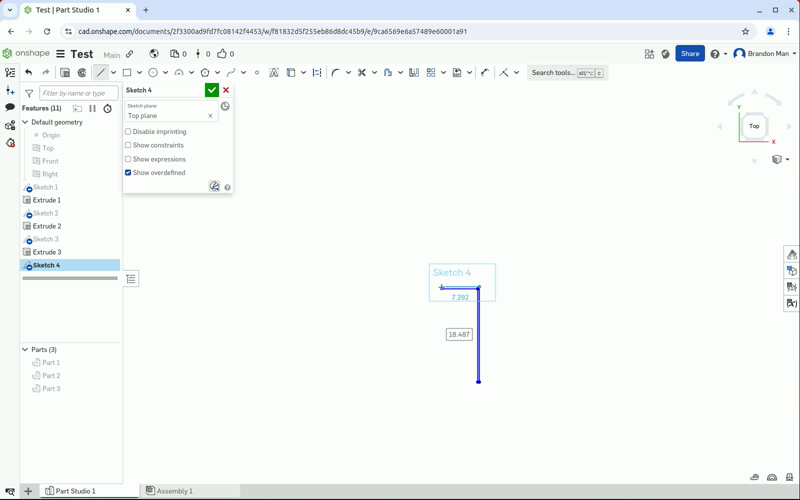
scroll(6)
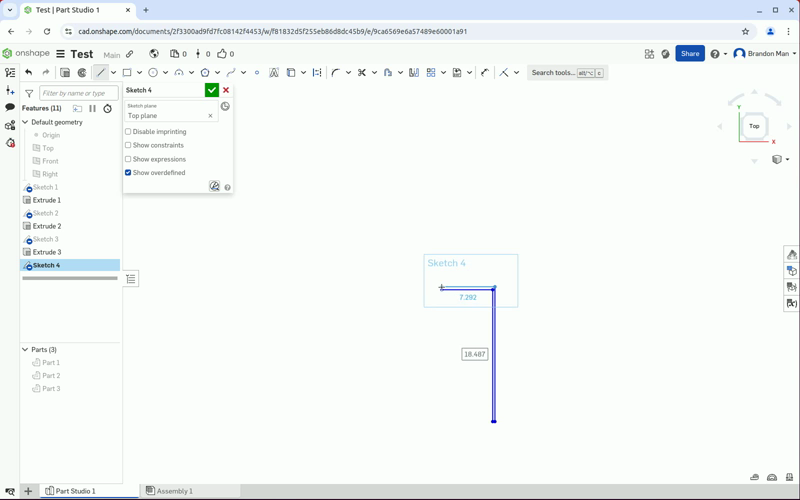
scroll(6)
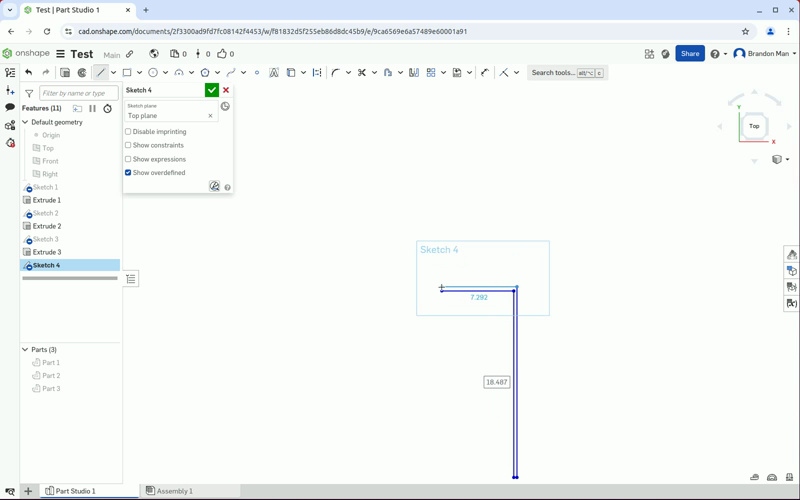
scroll(6)
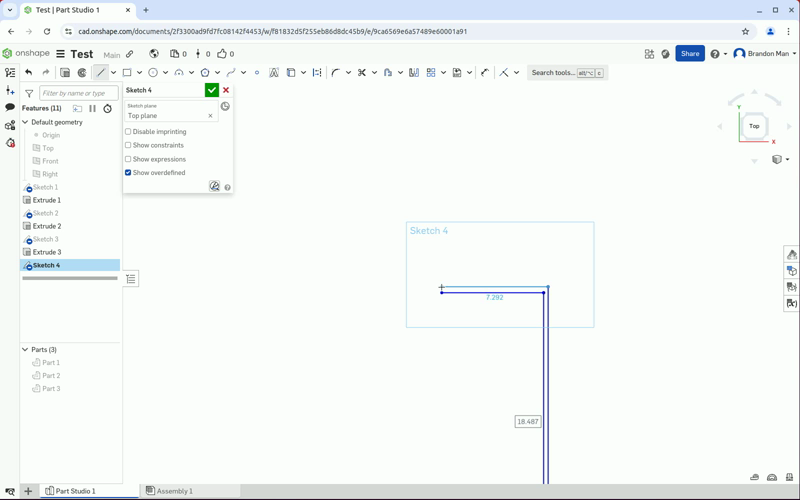
scroll(6)
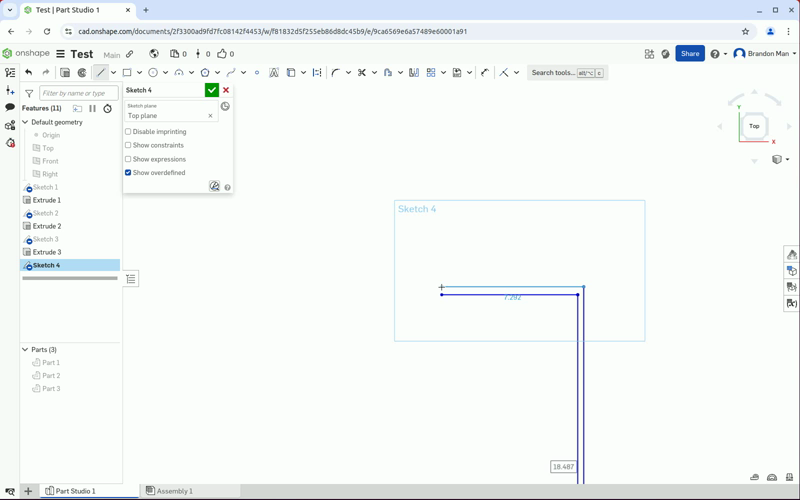
scroll(6)
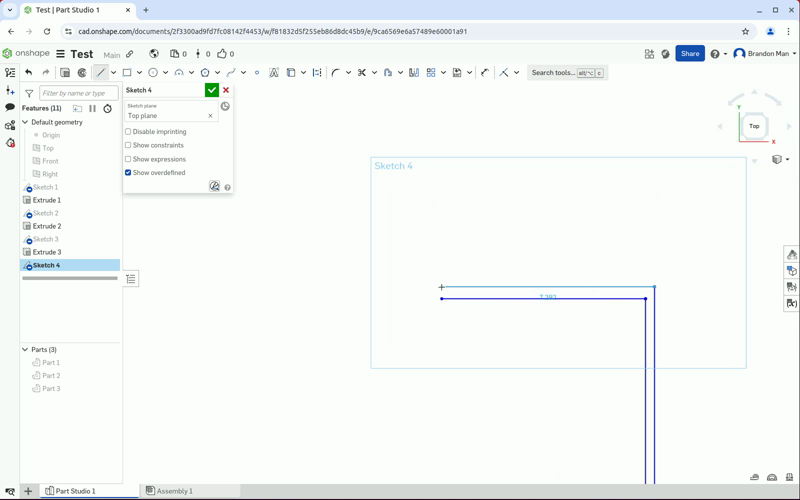
scroll(6)
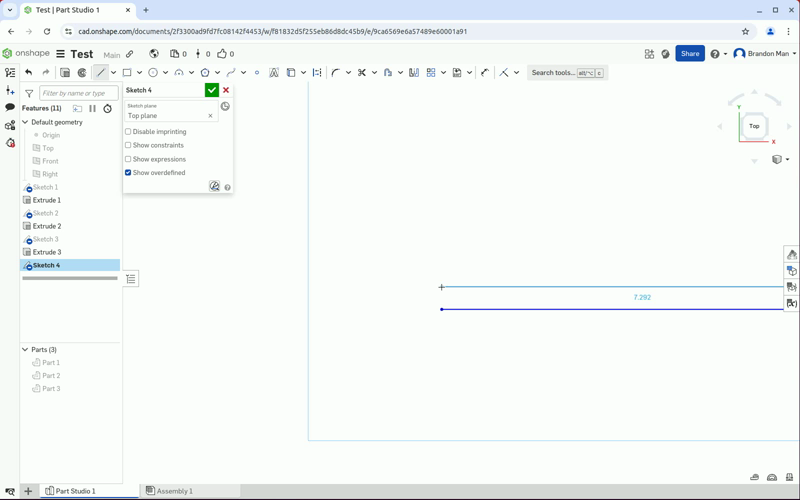
click(441, 286)
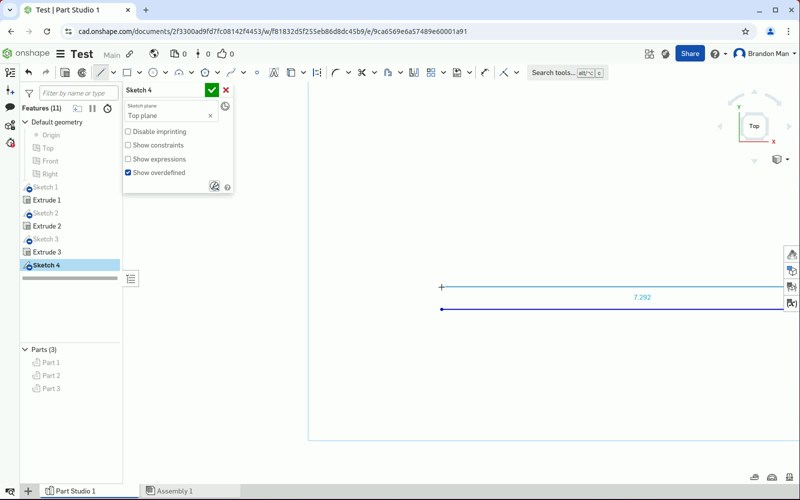
scroll(-6)
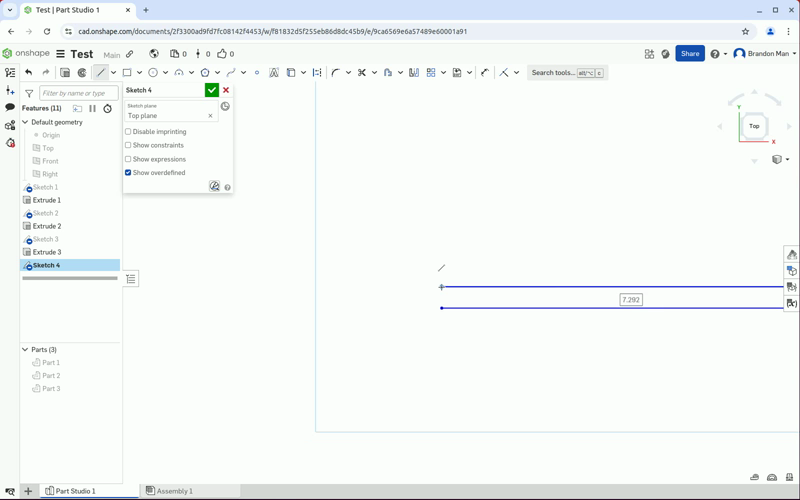
scroll(-6)
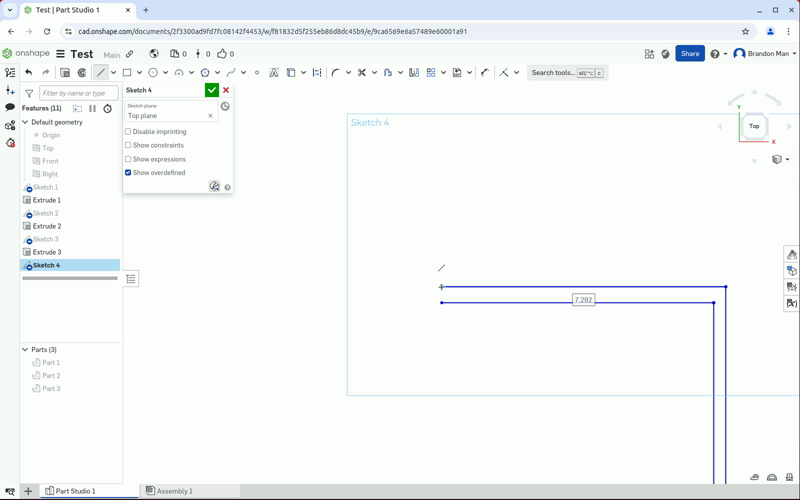
scroll(-6)
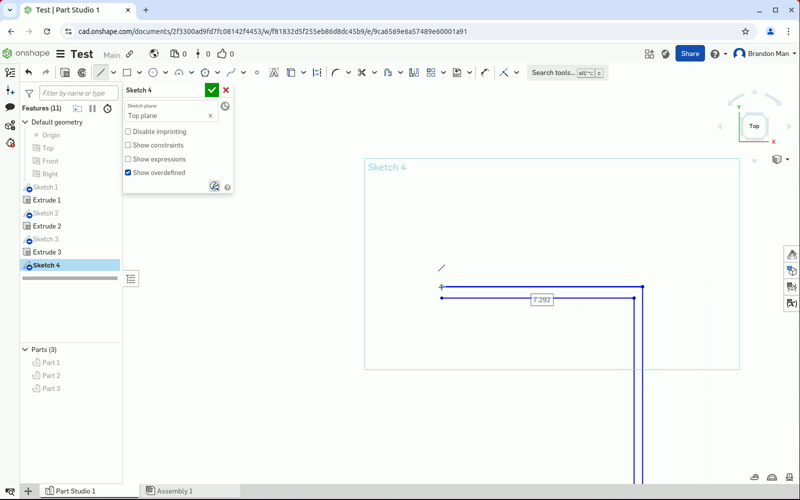
scroll(-6)
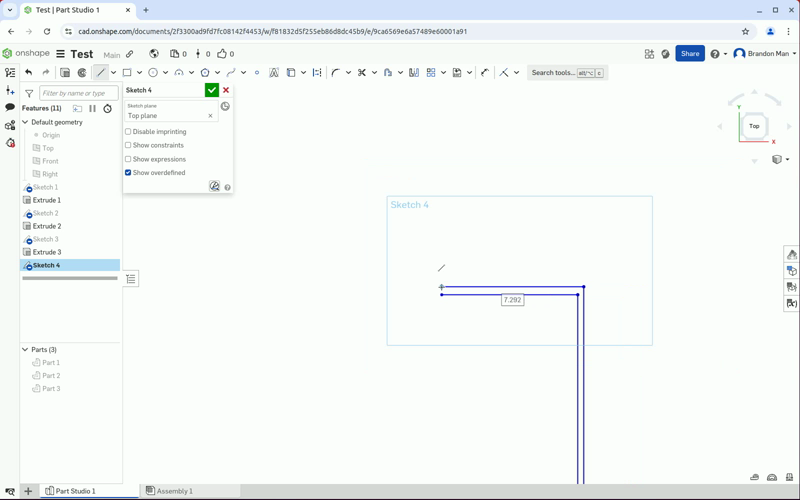
scroll(-6)
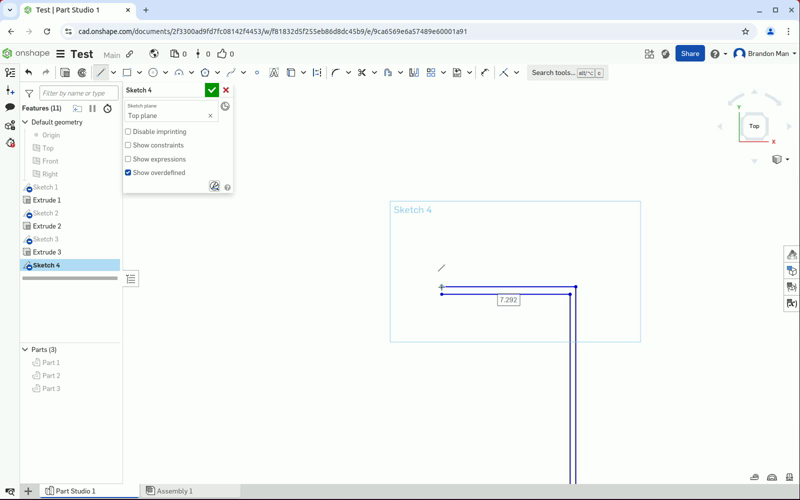
scroll(-6)
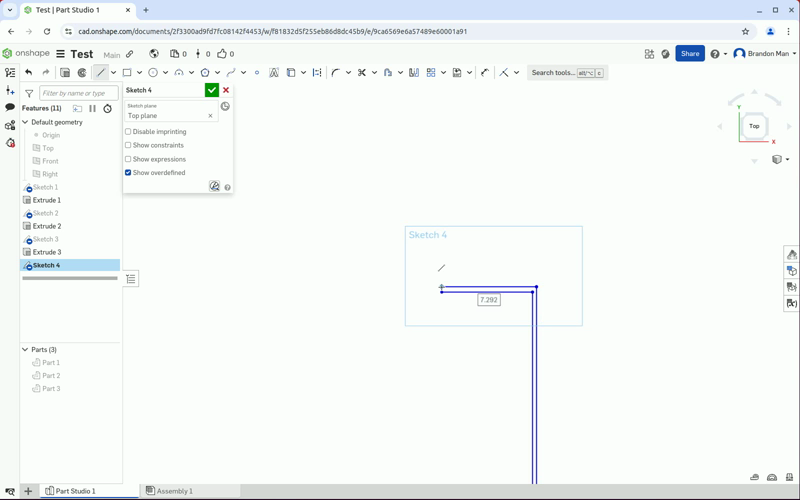
scroll(-6)
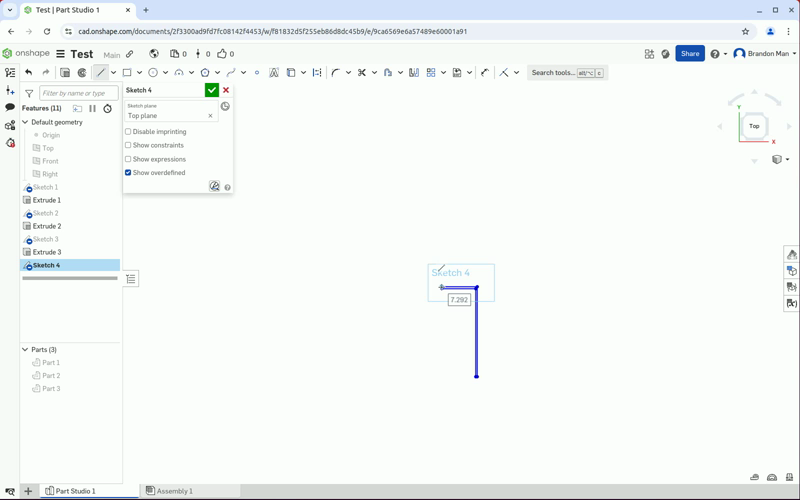
key_up(shift)
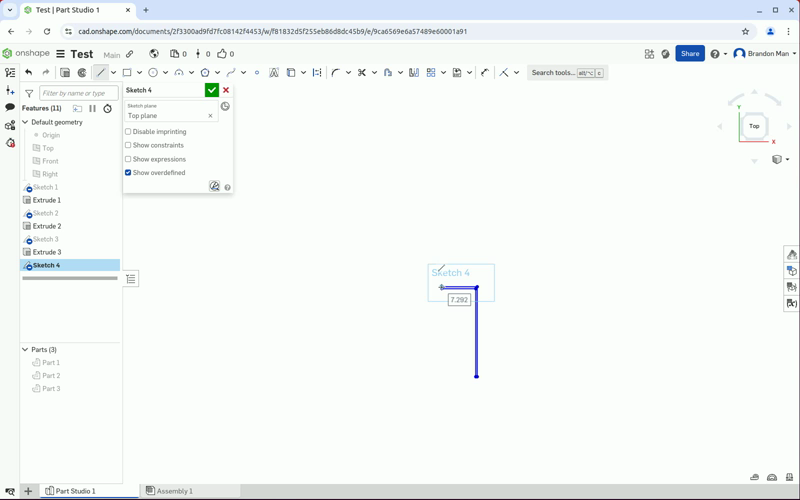
mouse_move(471, 286)
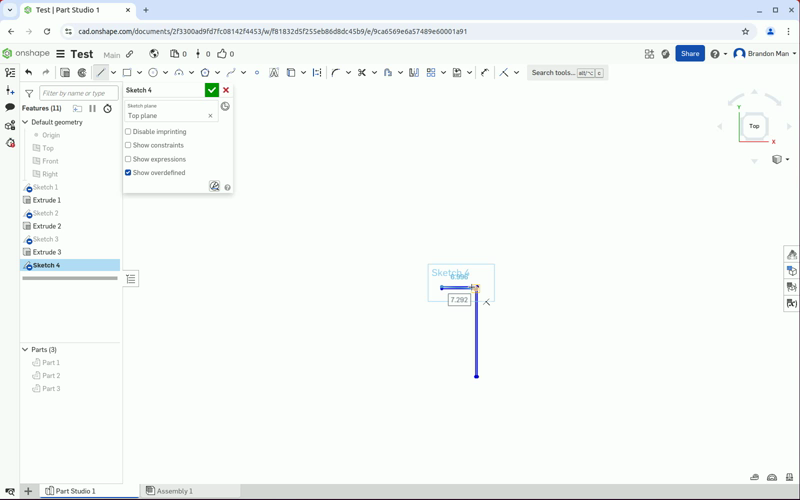
key_down(shift)
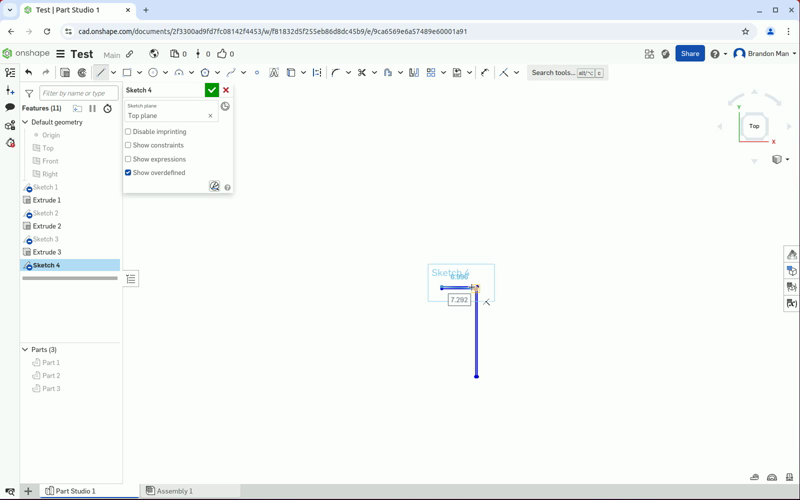
mouse_move(441, 288)
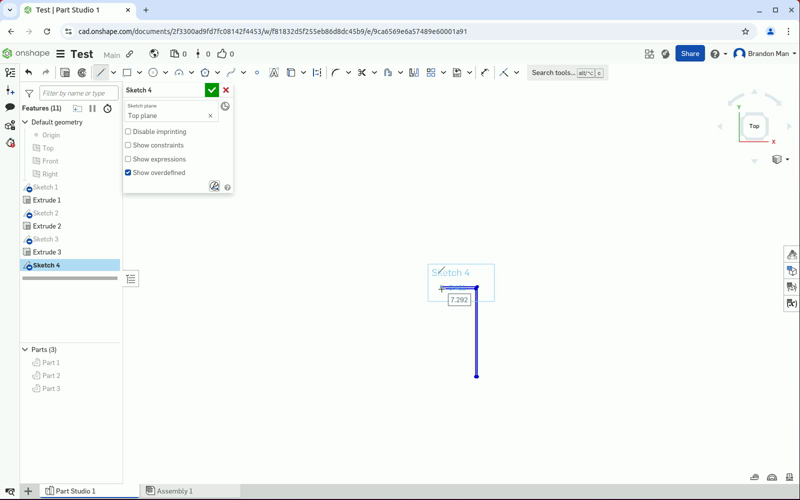
scroll(6)
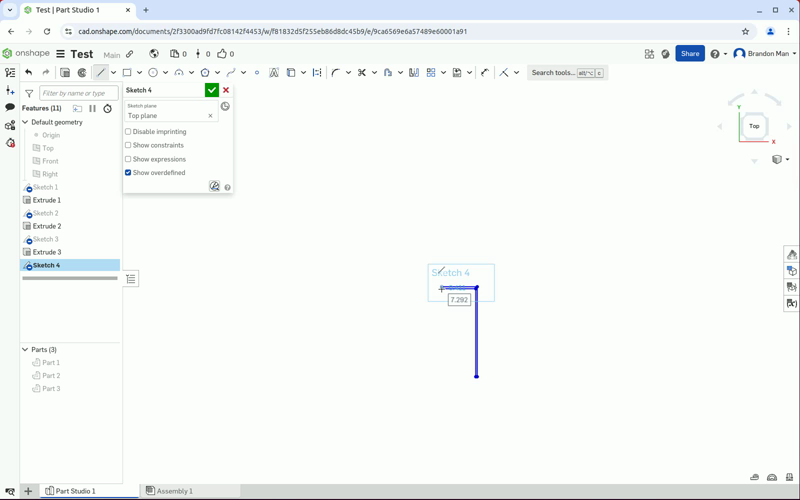
scroll(6)
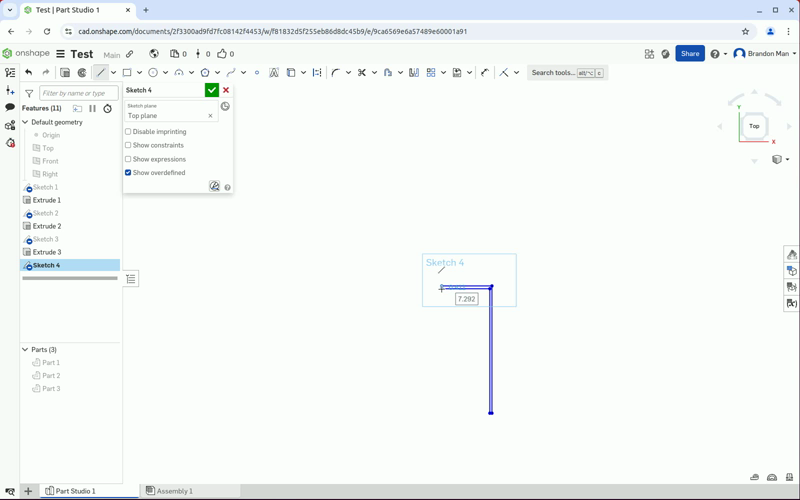
scroll(6)
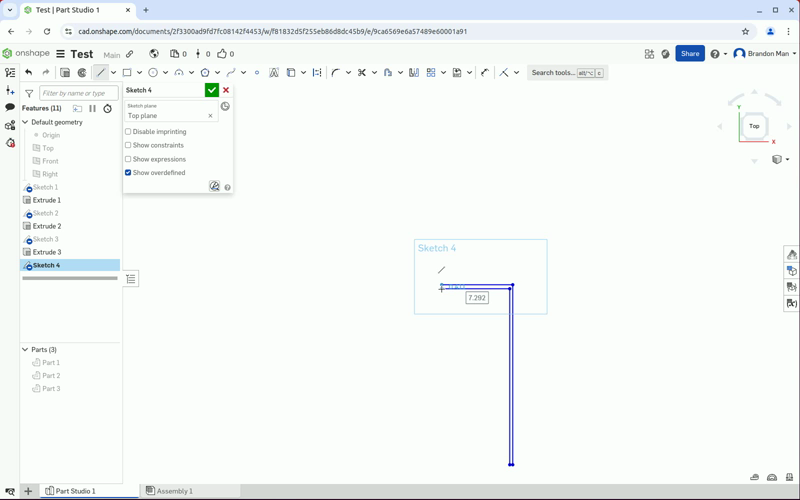
scroll(6)
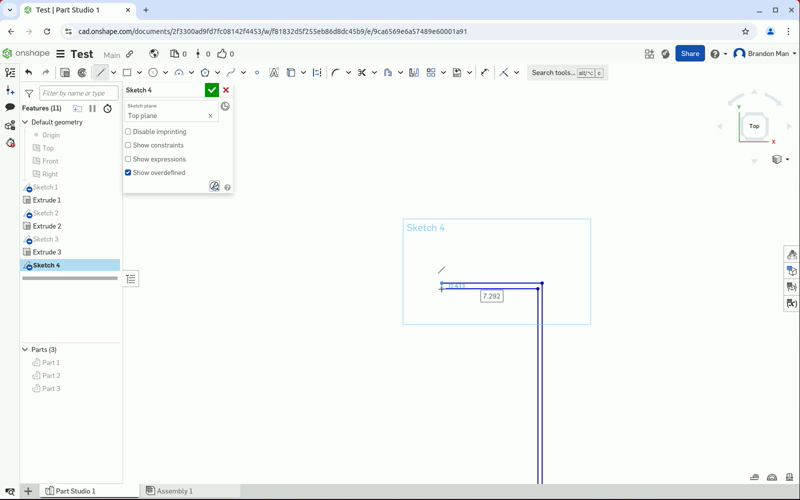
scroll(6)
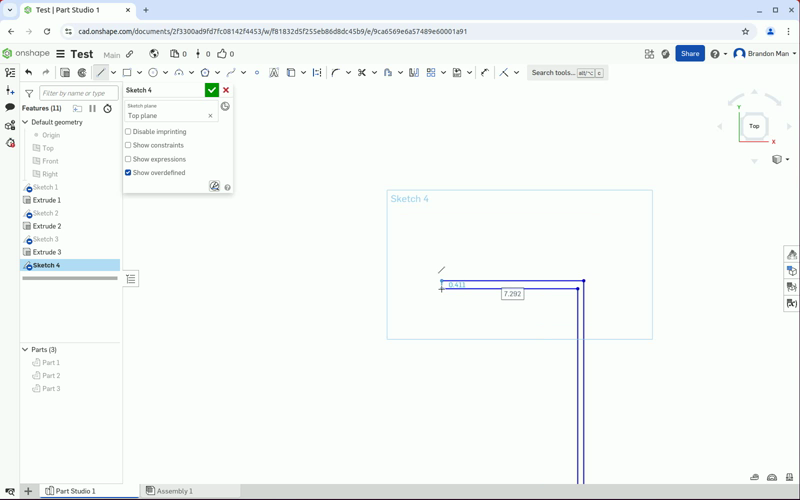
scroll(6)
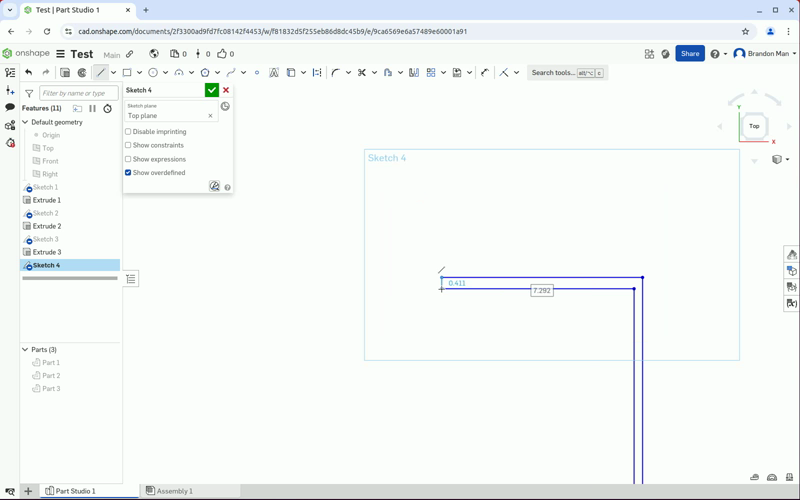
scroll(6)
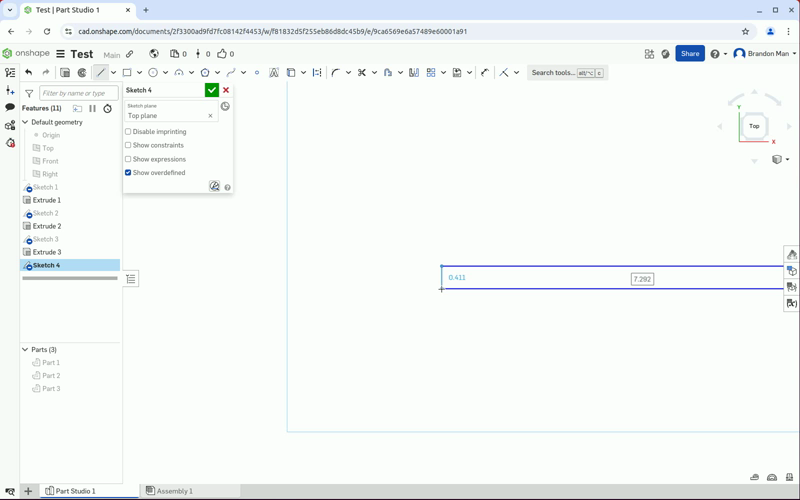
key_up(shift)
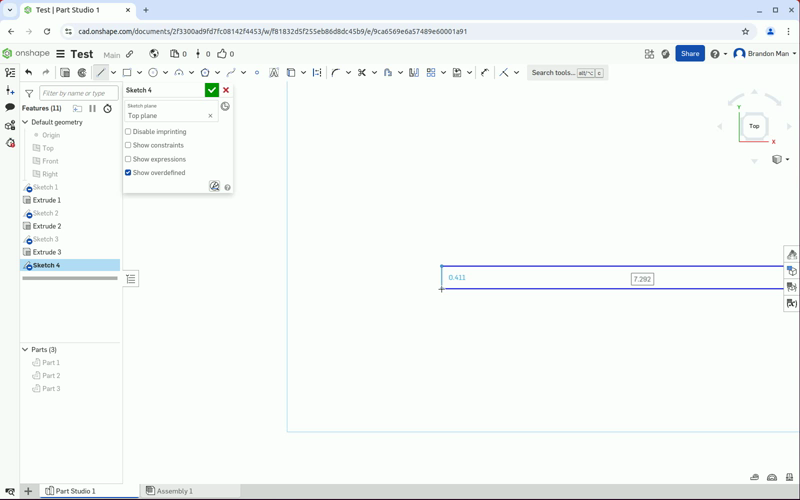
click(441, 288)
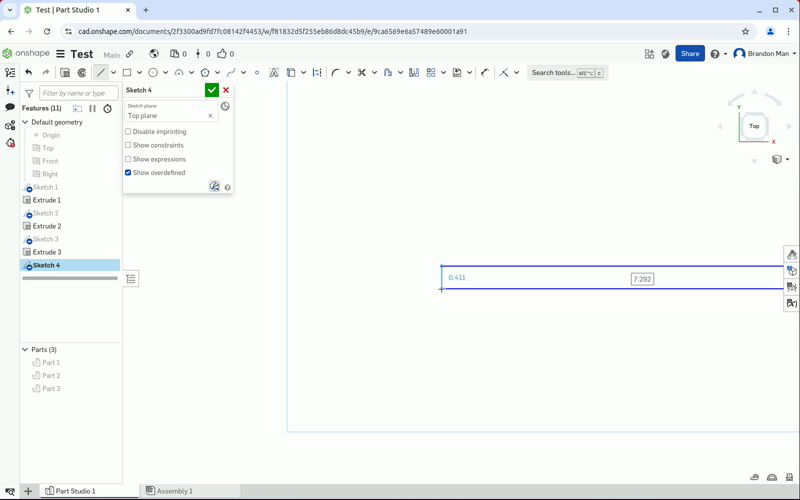
scroll(-6)
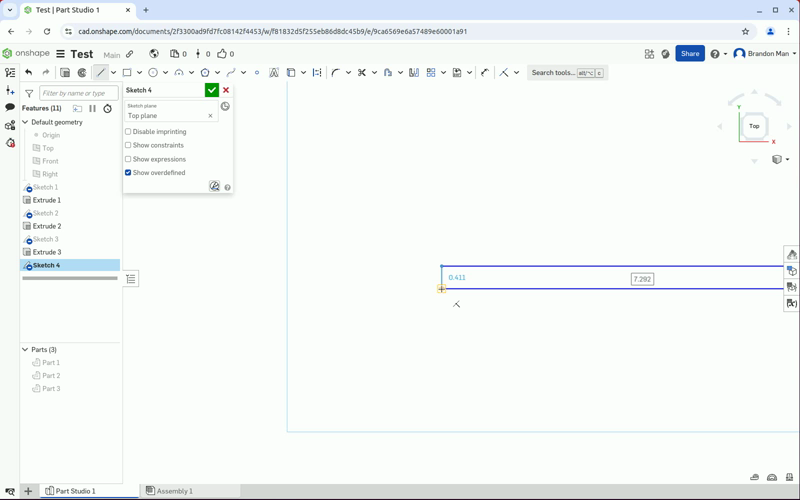
scroll(-6)
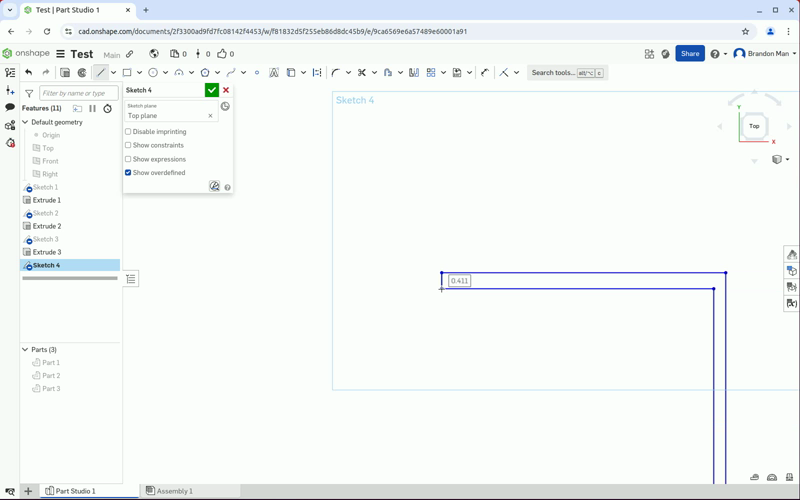
scroll(-6)
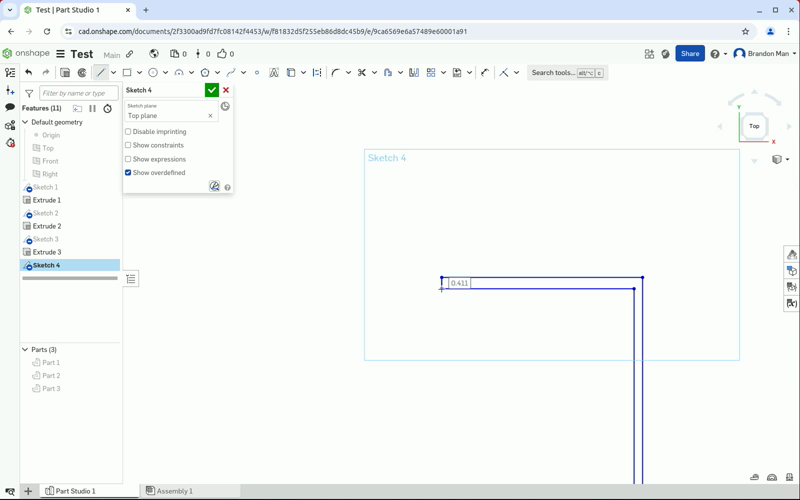
scroll(-6)
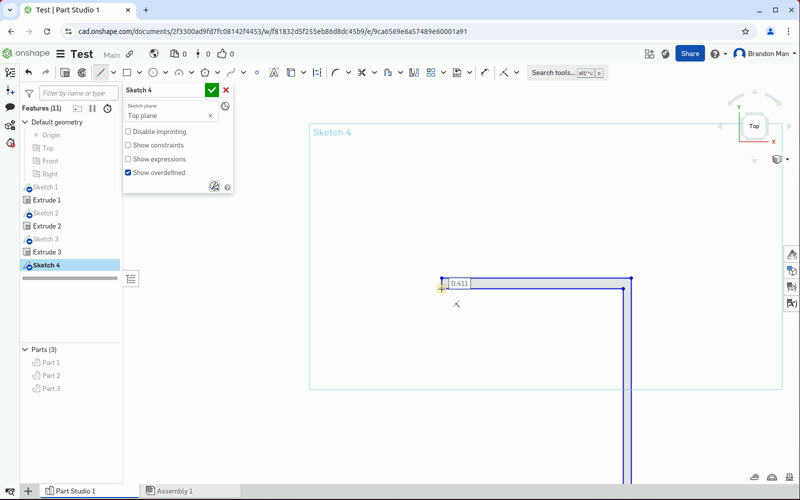
scroll(-6)
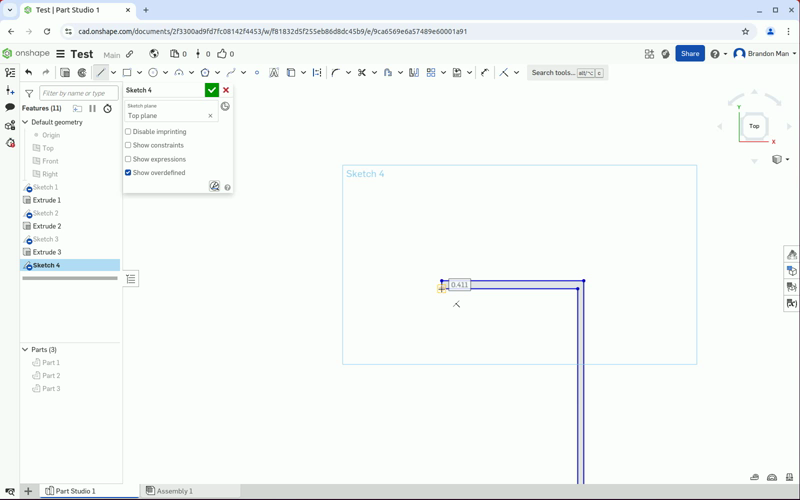
scroll(-6)
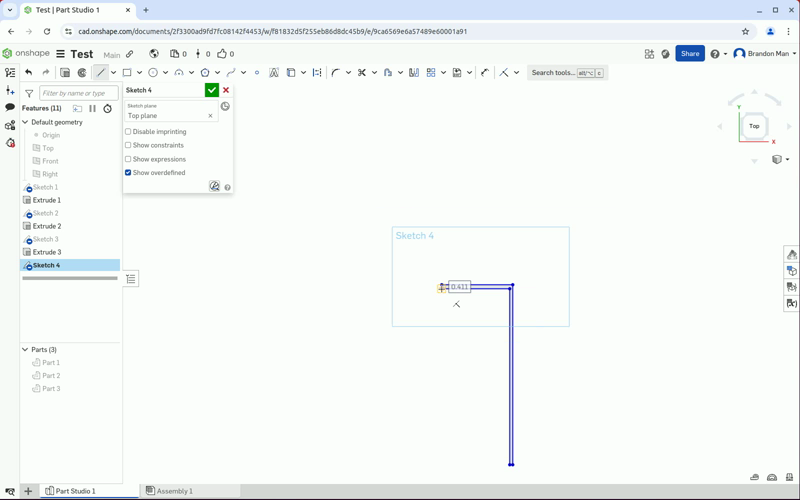
scroll(-6)
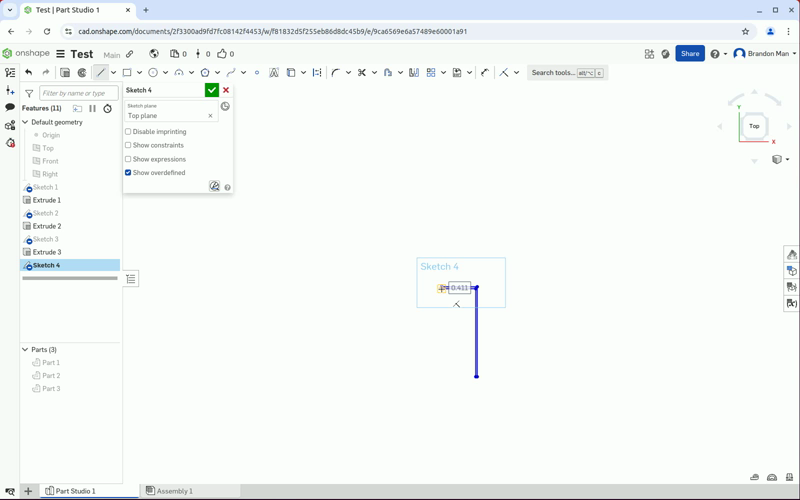
key(esc)
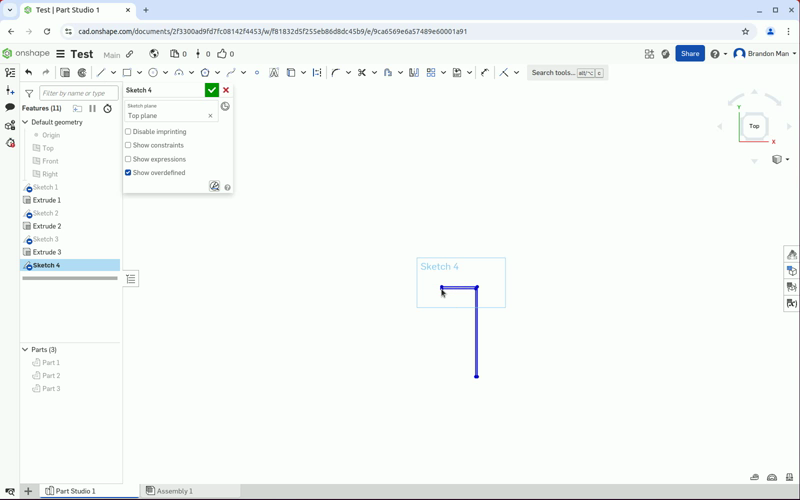
mouse_move(448, 287)
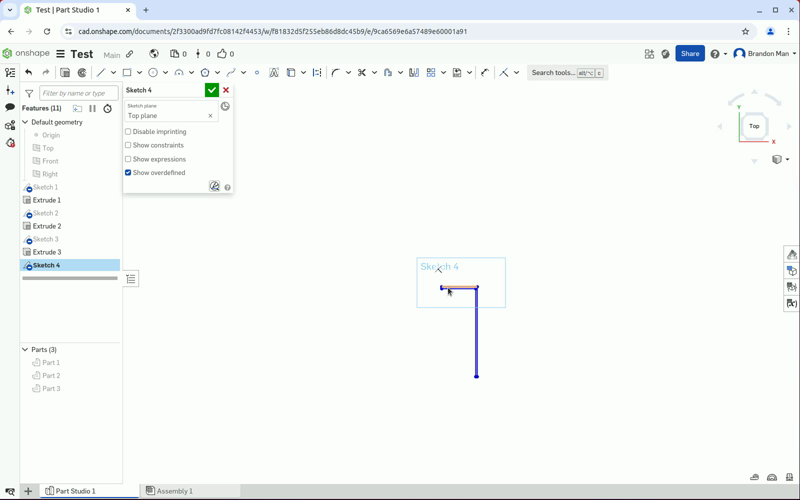
scroll(6)
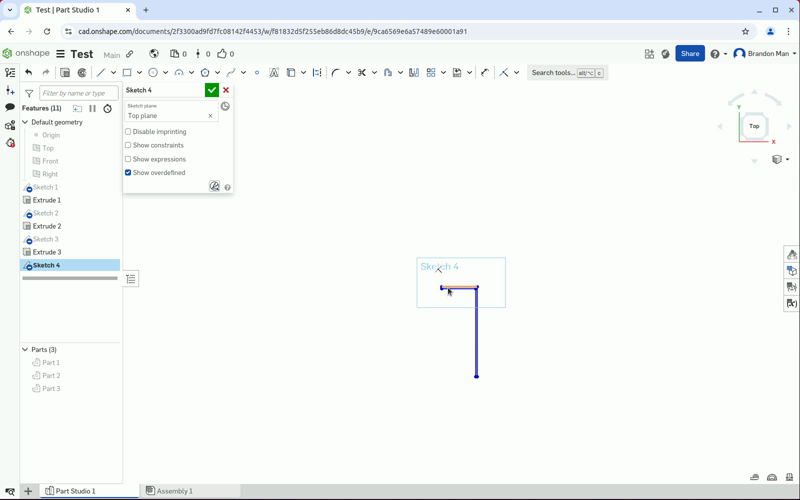
scroll(6)
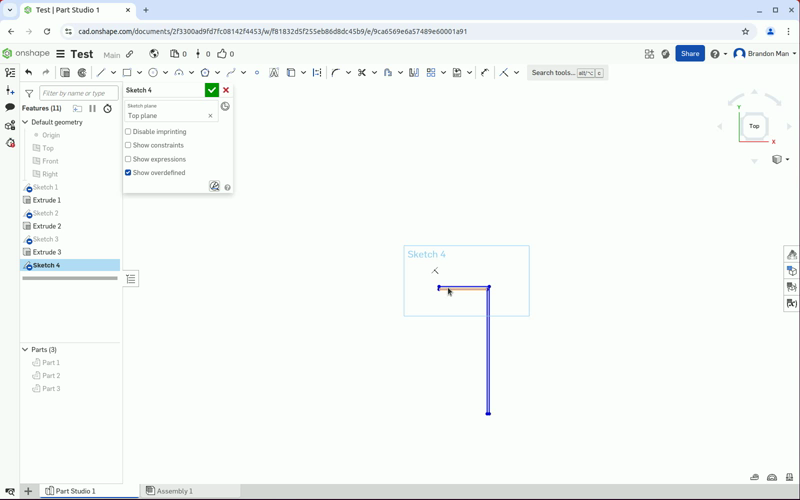
scroll(6)
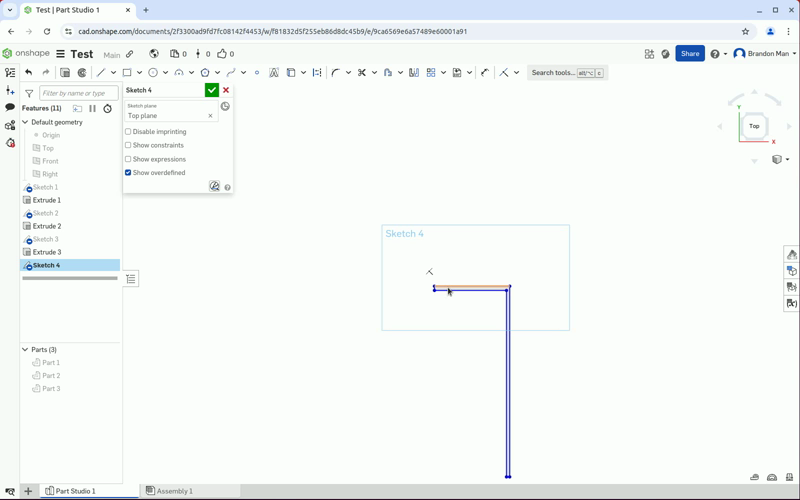
scroll(6)
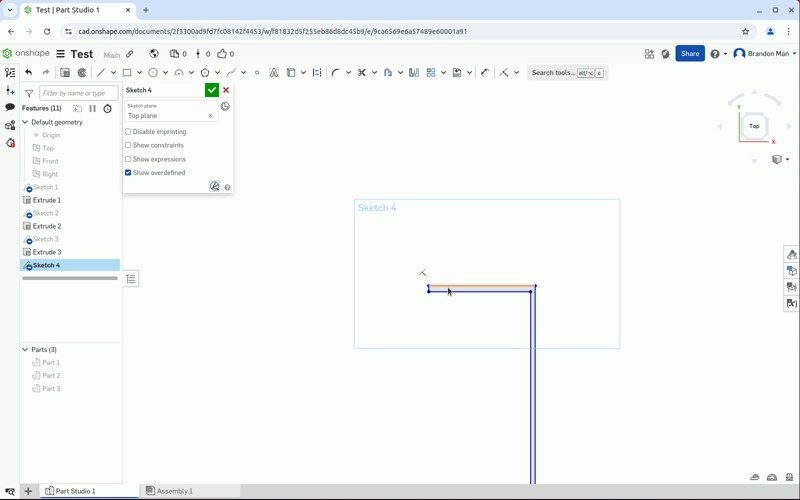
scroll(6)
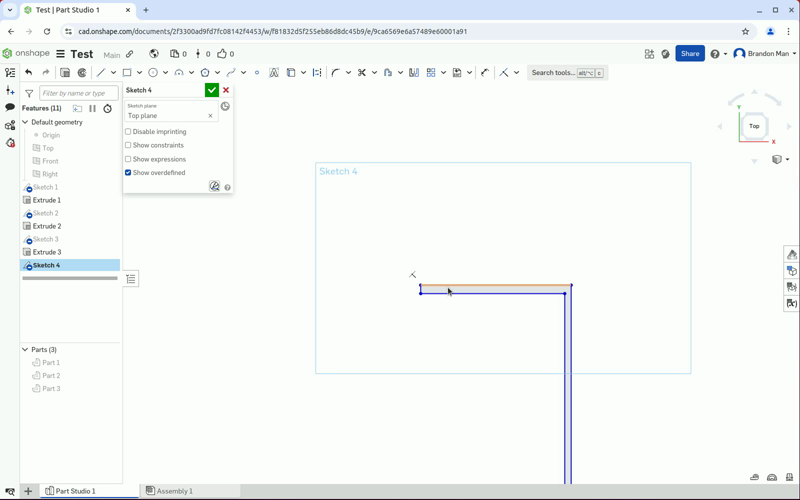
scroll(6)
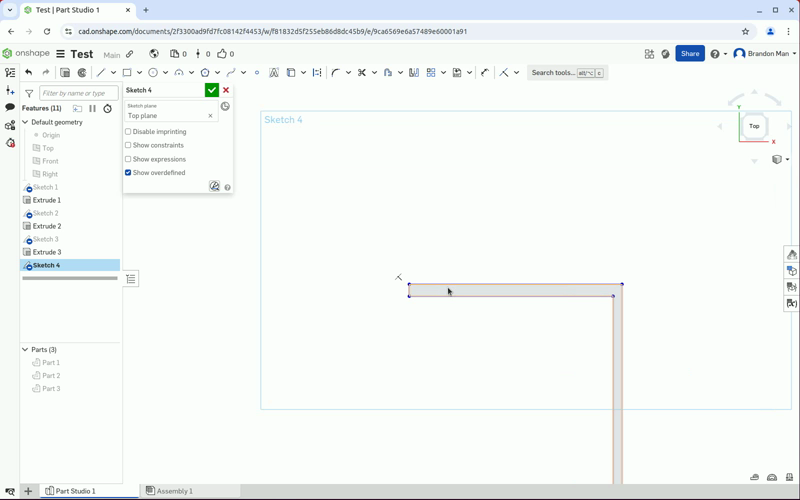
scroll(6)
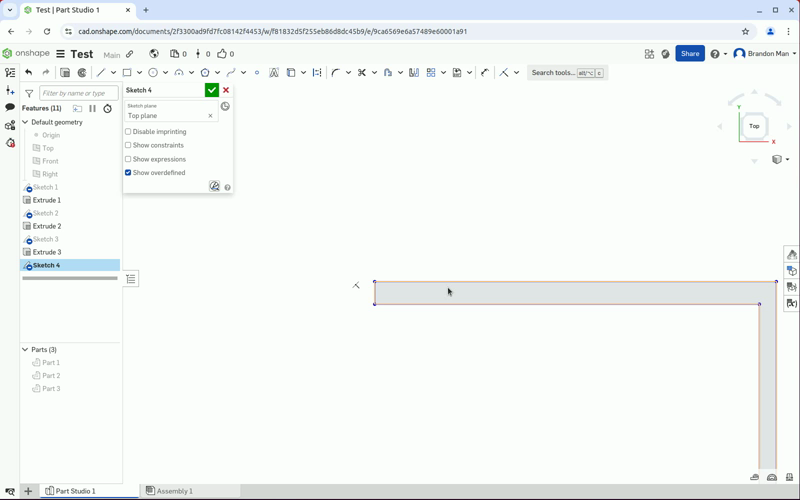
click(448, 287)
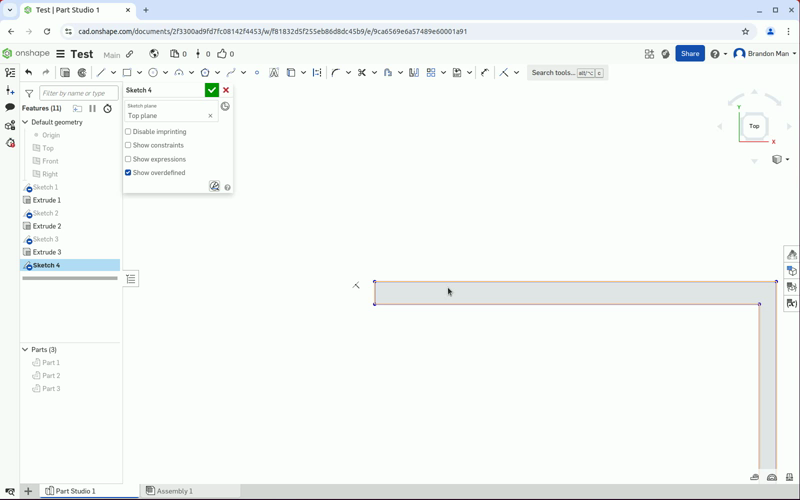
scroll(-6)
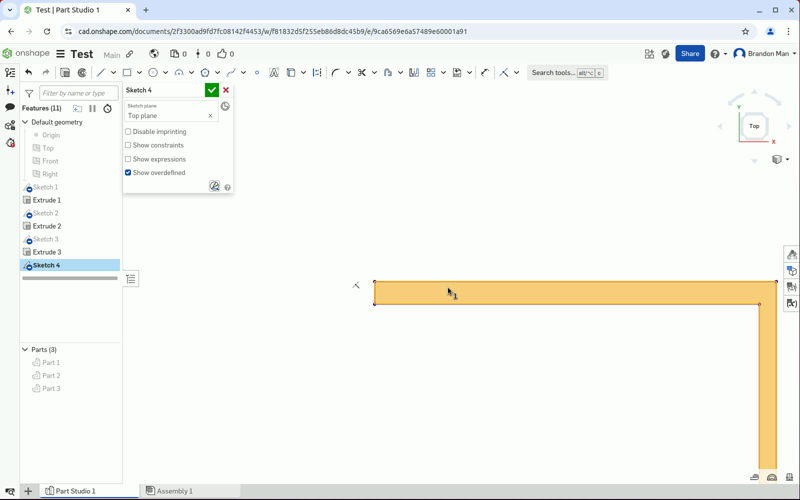
scroll(-6)
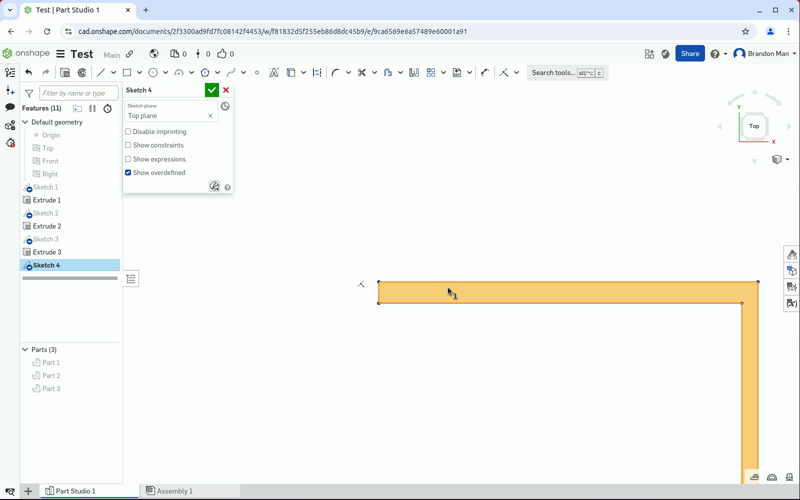
scroll(-6)
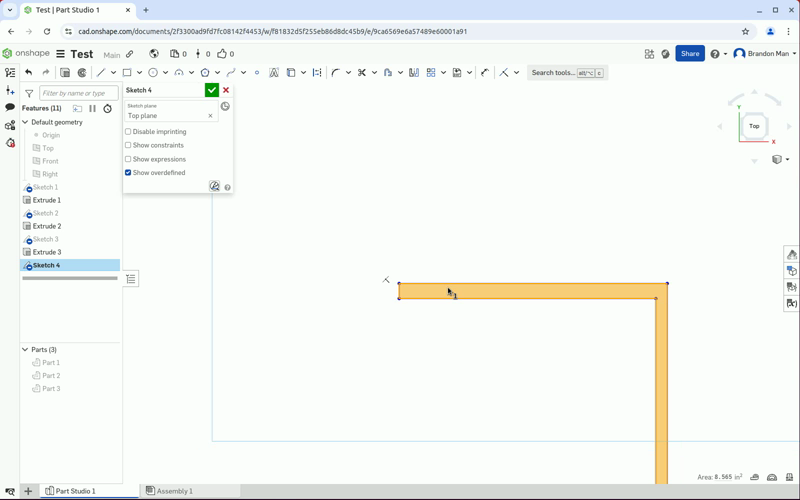
scroll(-6)
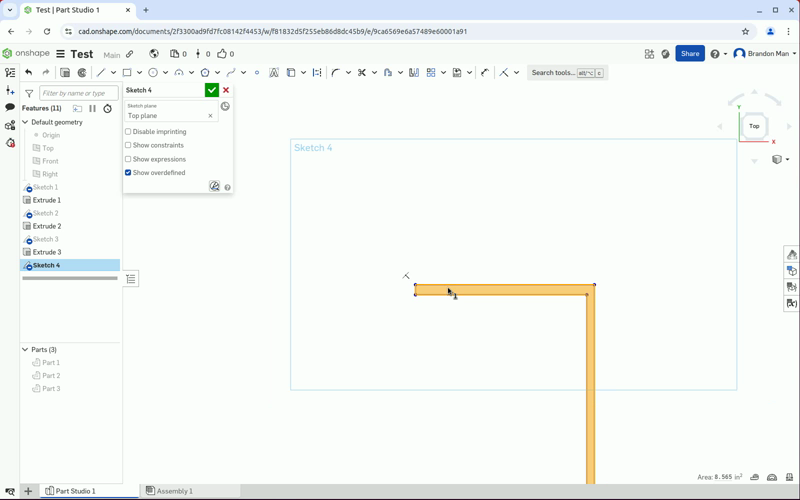
scroll(-6)
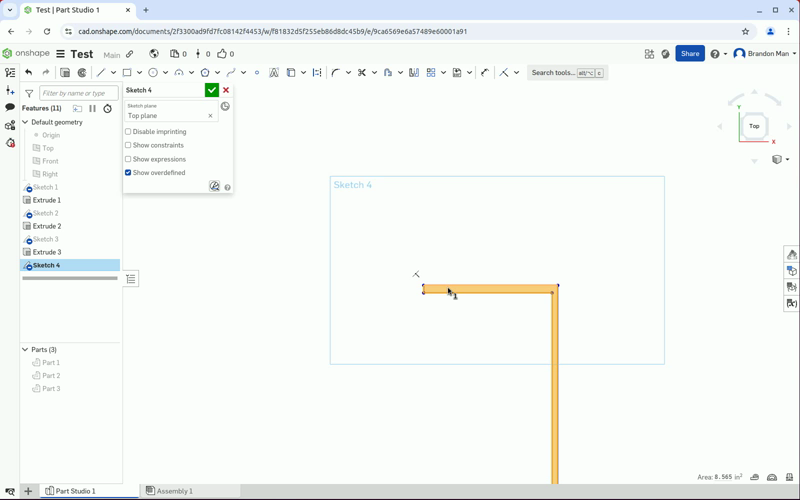
scroll(-6)
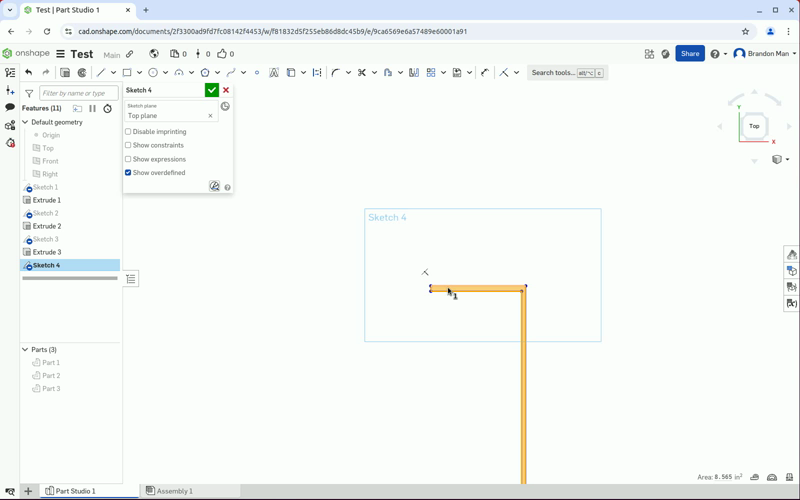
scroll(-6)
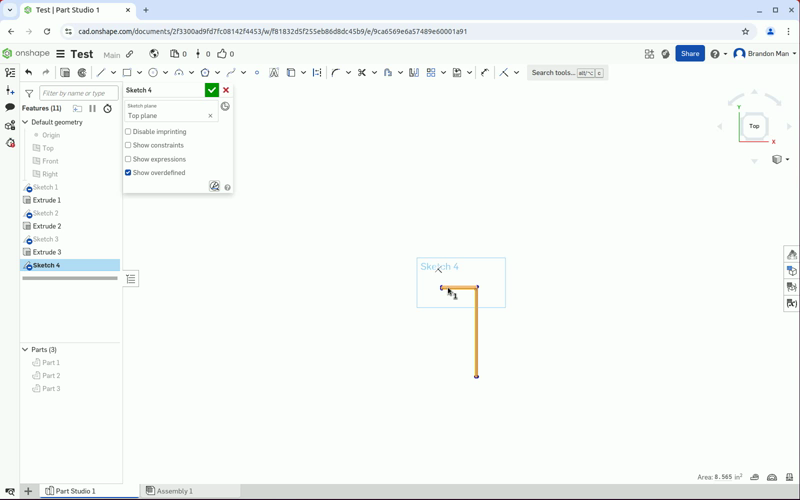
mouse_move(73, 352)
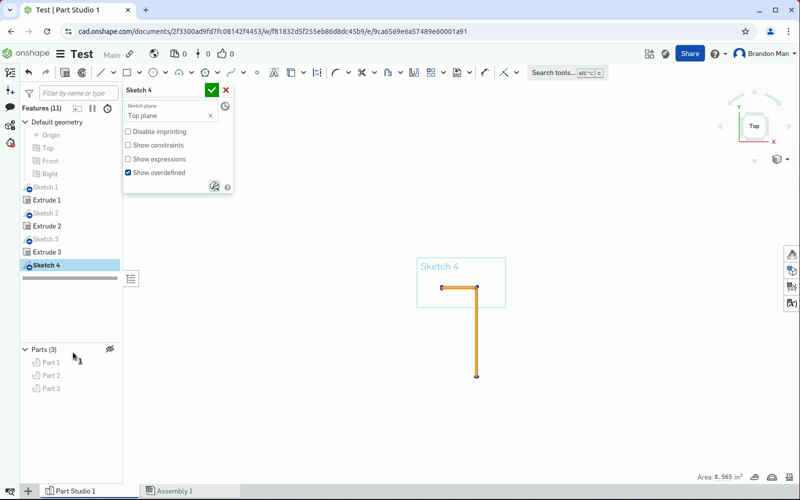
key(shift+y)
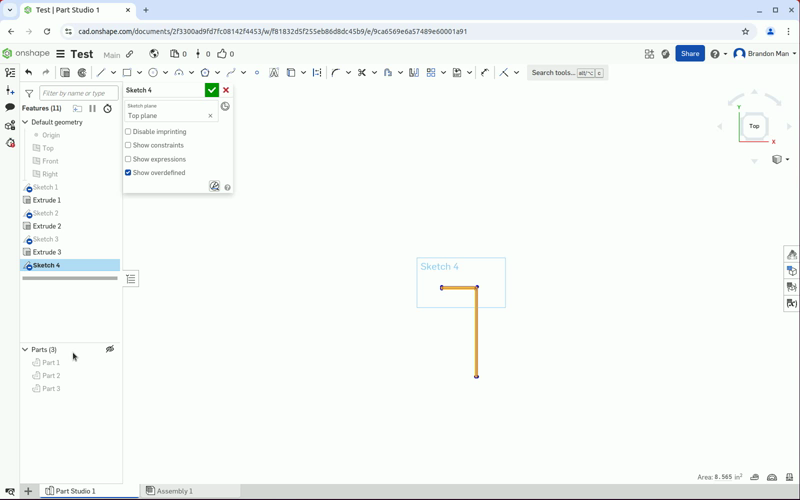
key(shift+e)
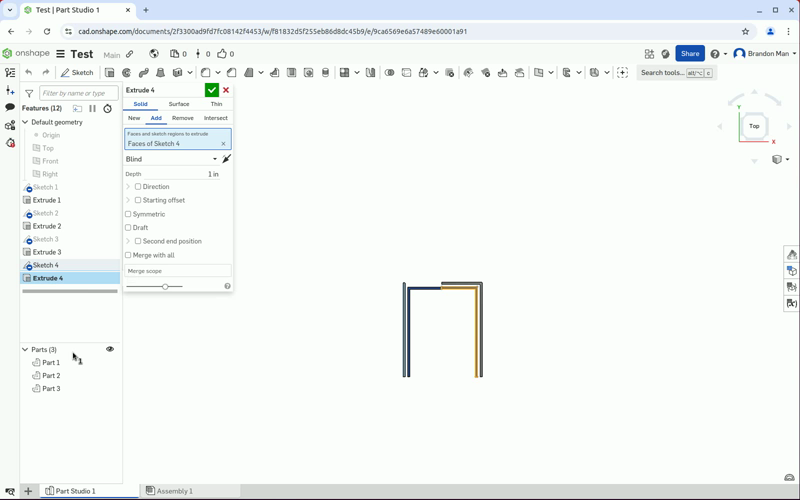
mouse_move(143, 106)
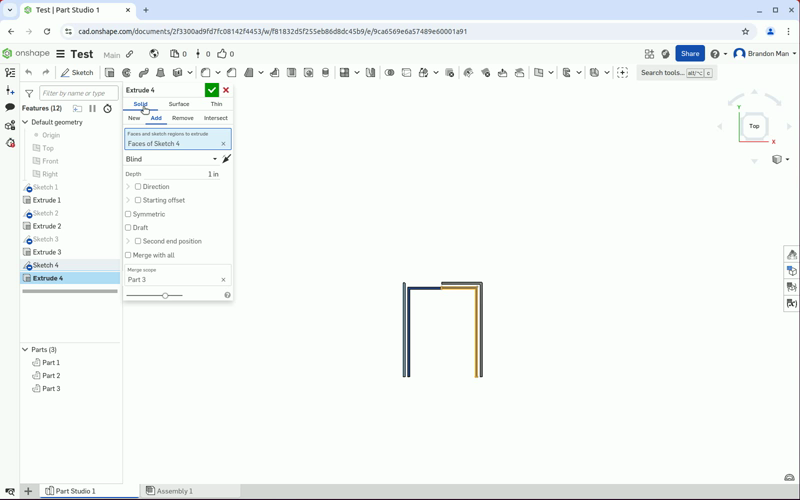
click(143, 106)
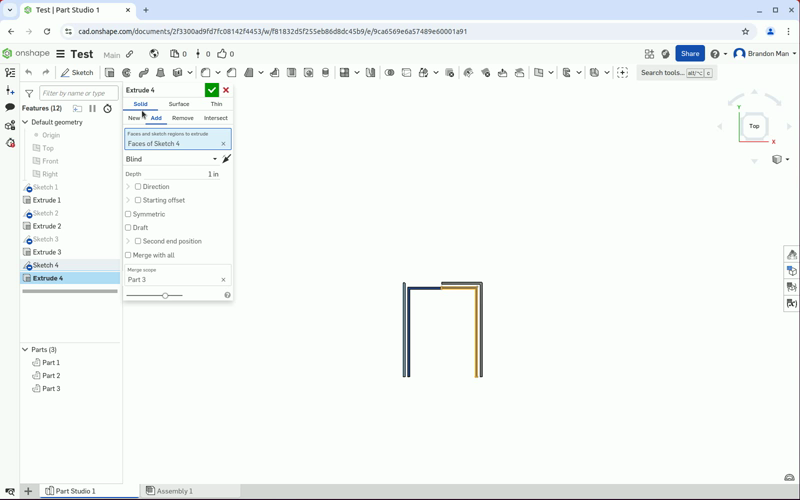
mouse_move(137, 120)
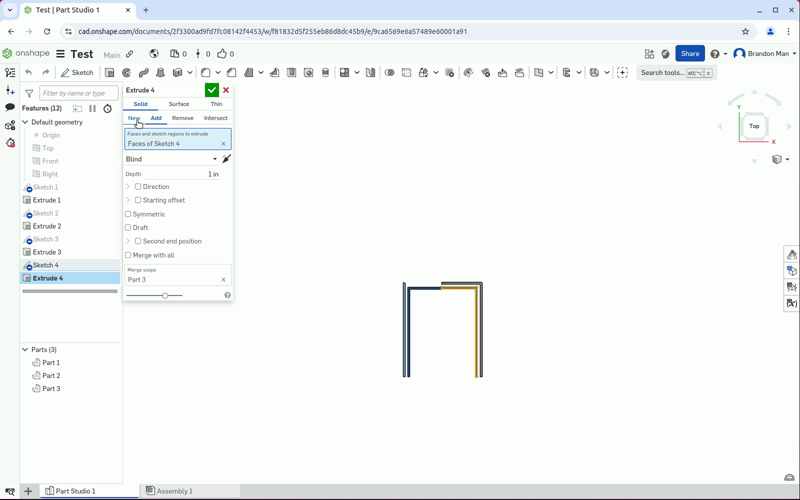
click(137, 120)
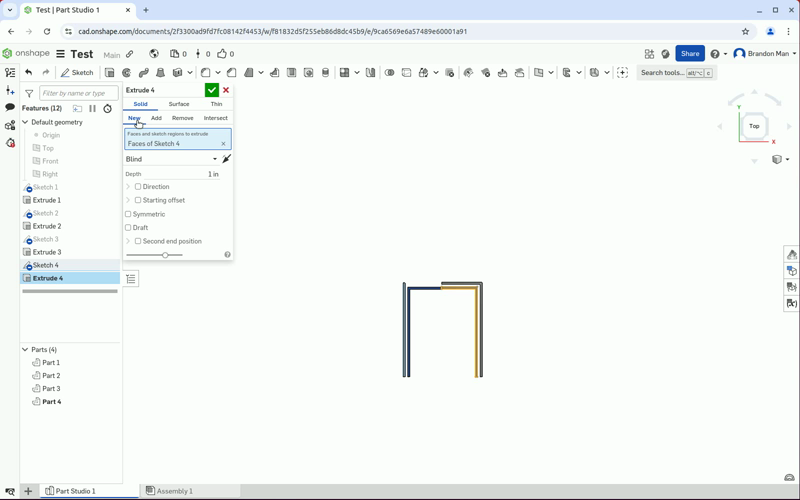
key(tab, 4)
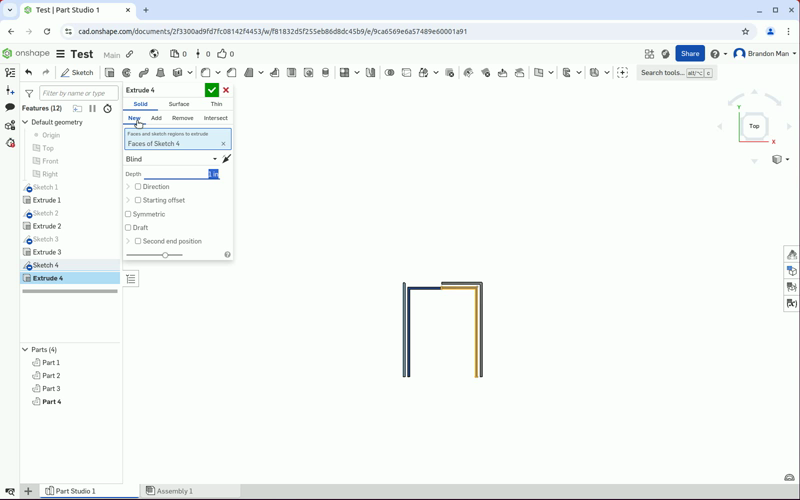
text(0.722)
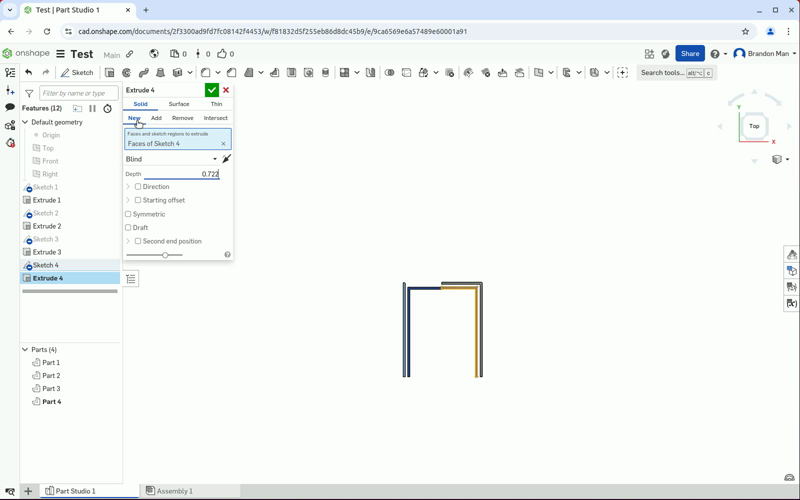
key(enter)
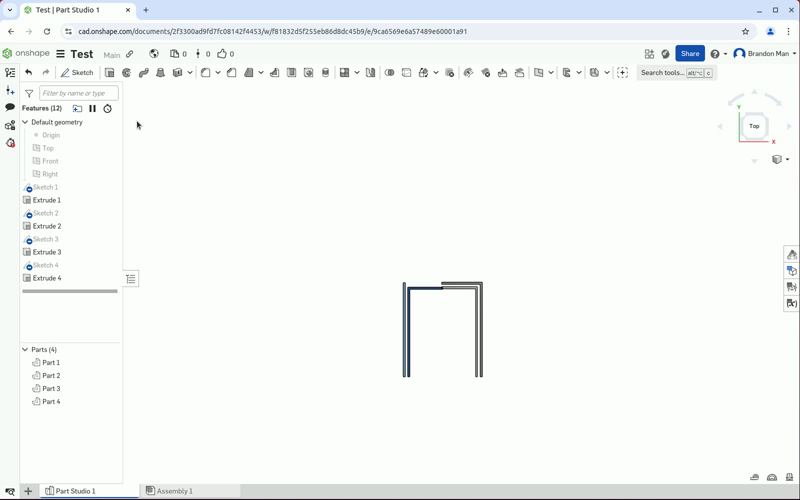
key(shift+h)
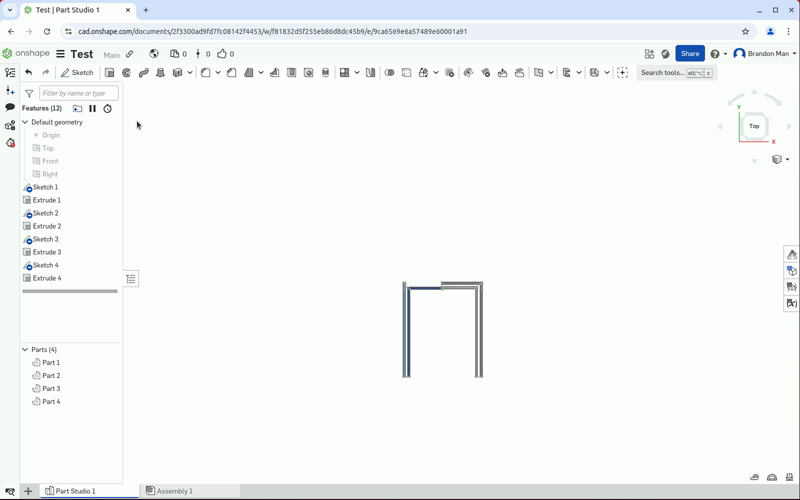
key(shift+h)
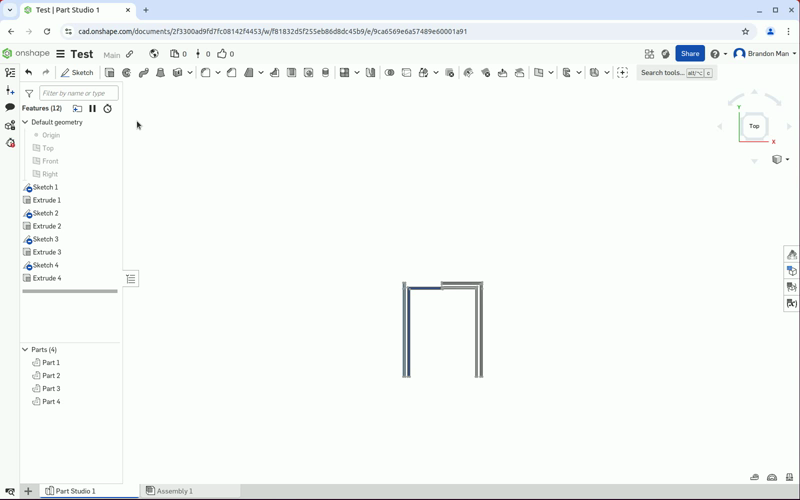
key(shift+7)
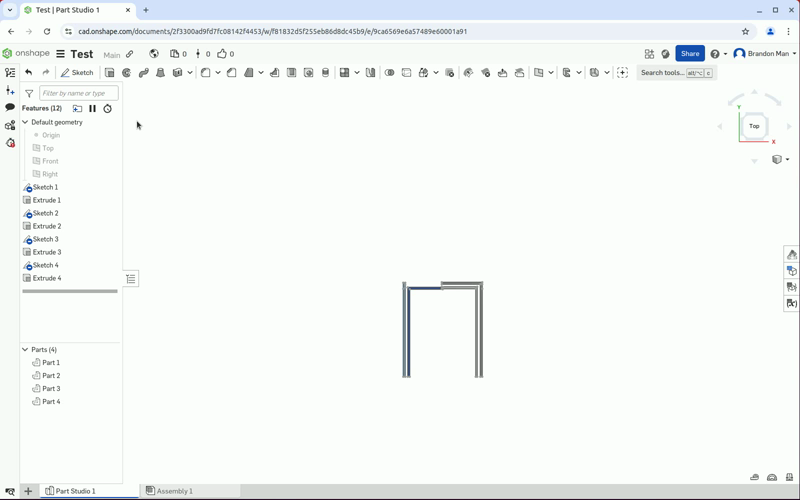
key(up, 3)
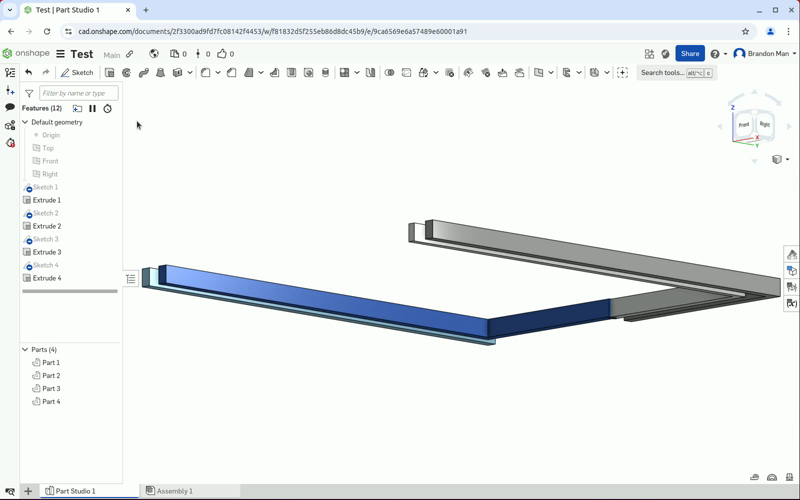
key(left, 3)
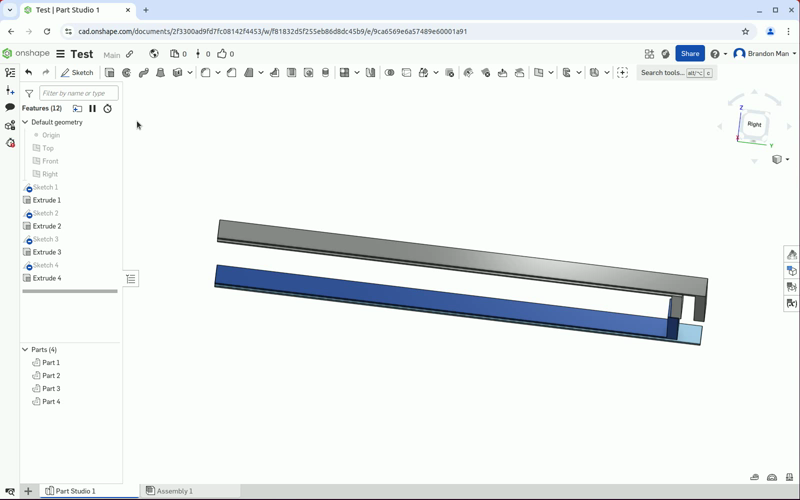
key(right, 3)
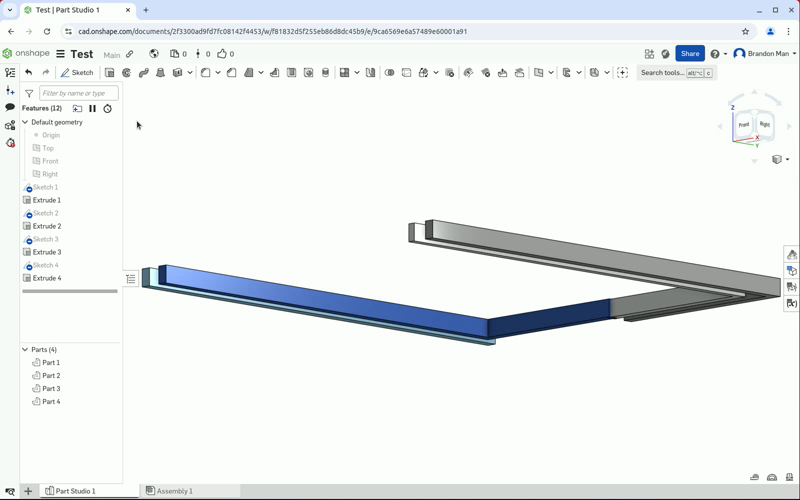
key(down, 3)
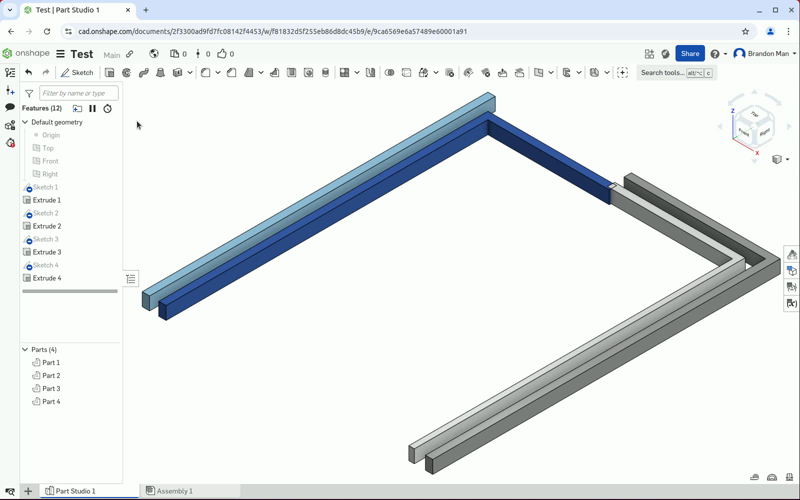
mouse_move(73, 189)
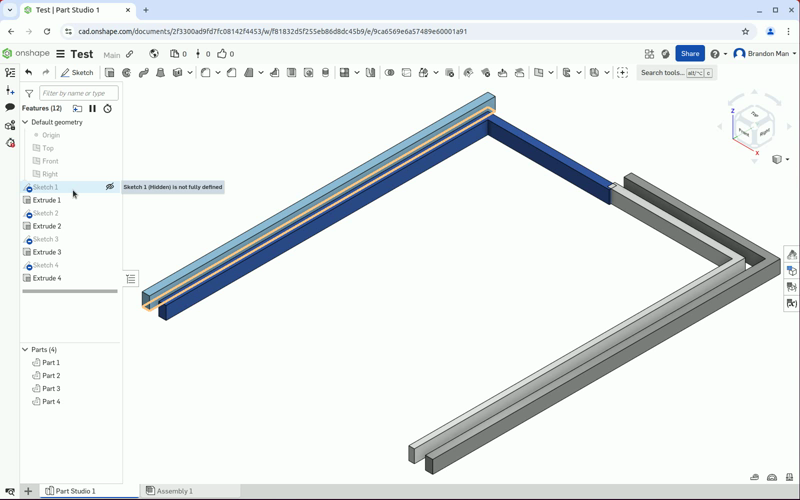
click(73, 189)